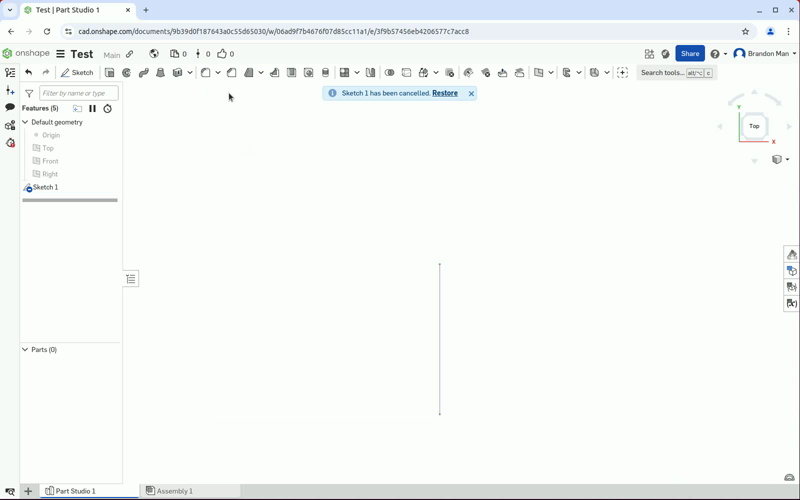
key(shift+h)
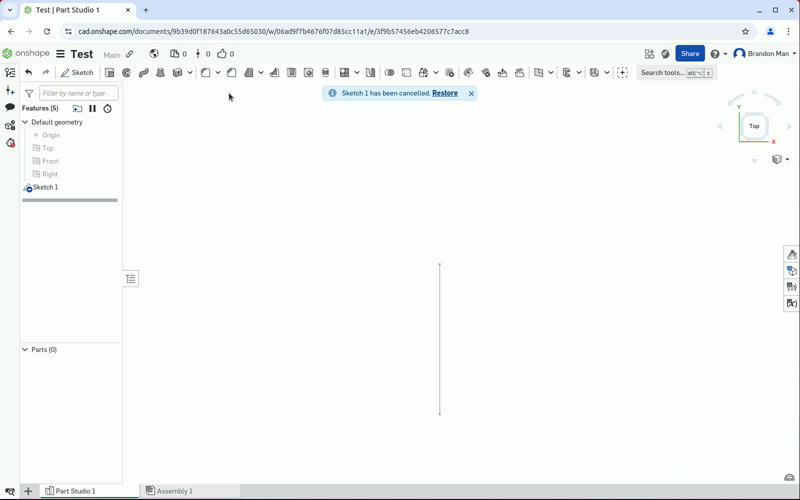
key(shift+s)
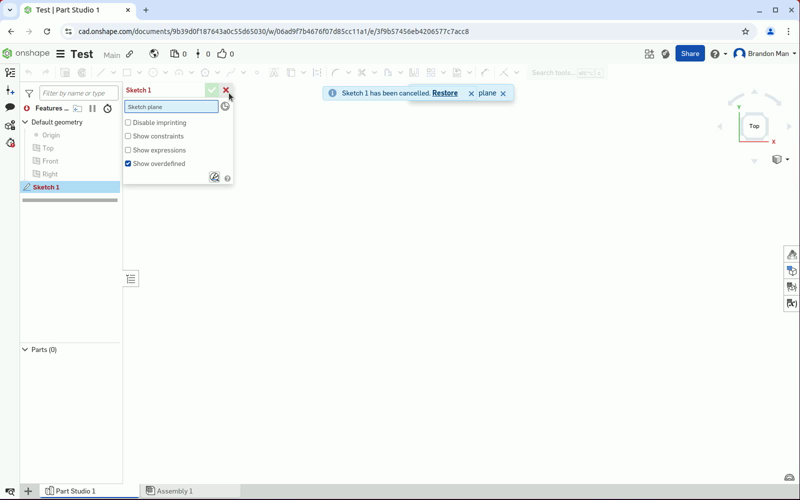
mouse_move(73, 150)
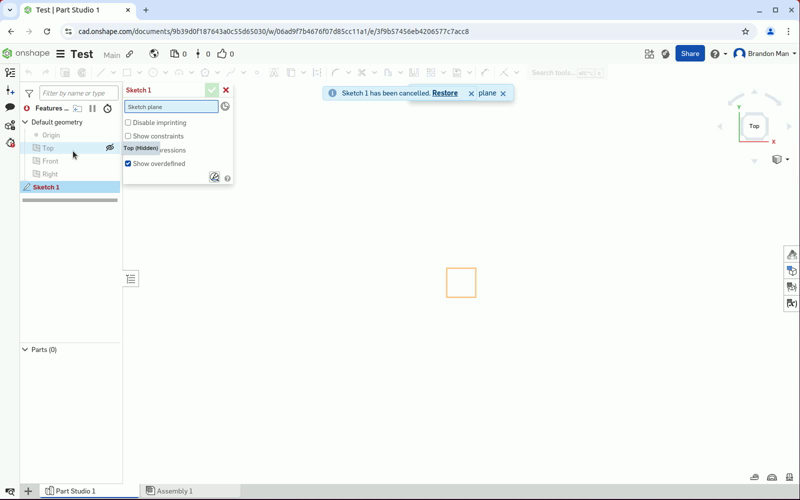
click(73, 150)
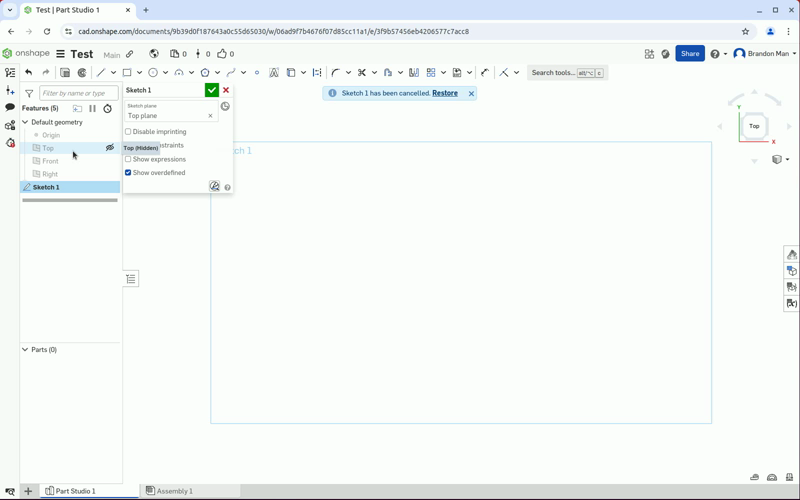
mouse_move(73, 352)
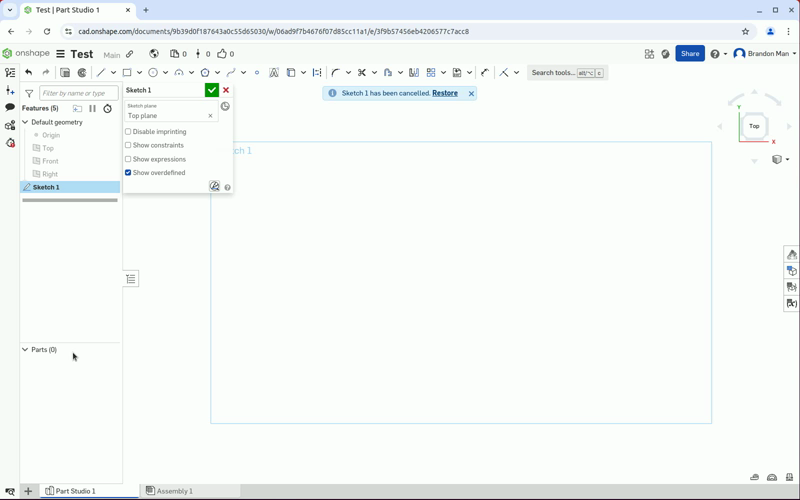
key(y)
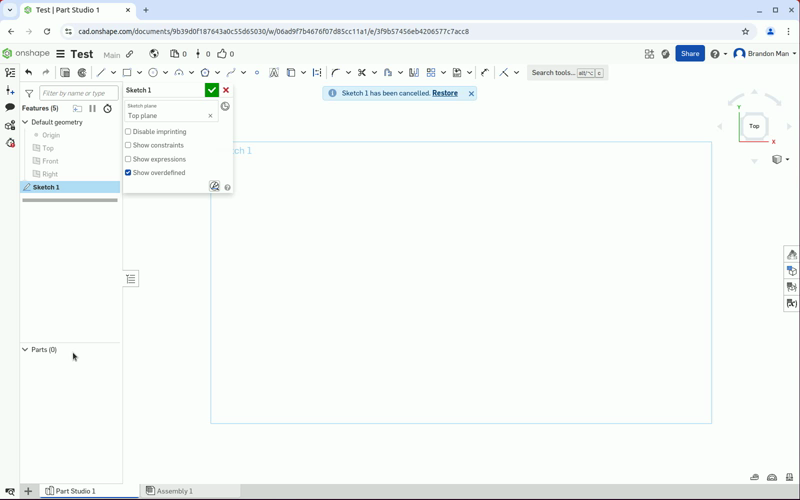
key(a)
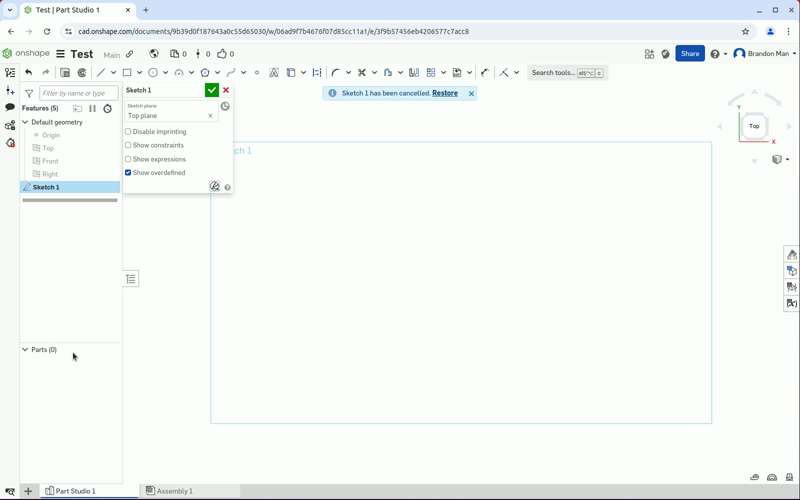
key_down(shift)
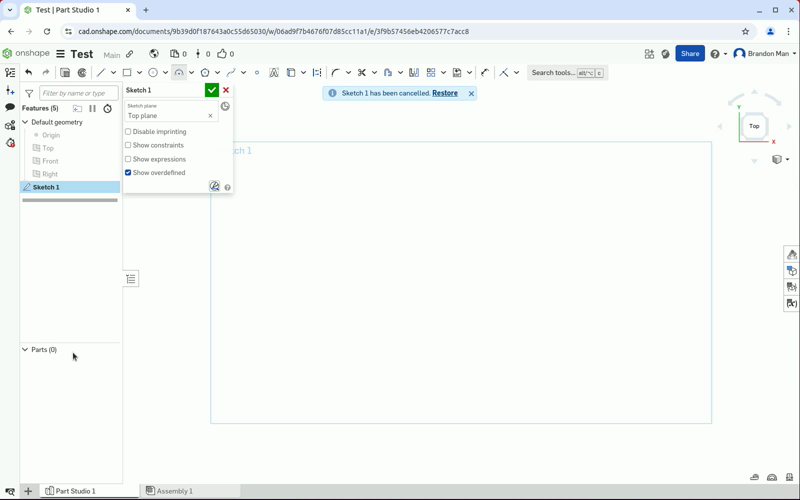
mouse_move(449, 254)
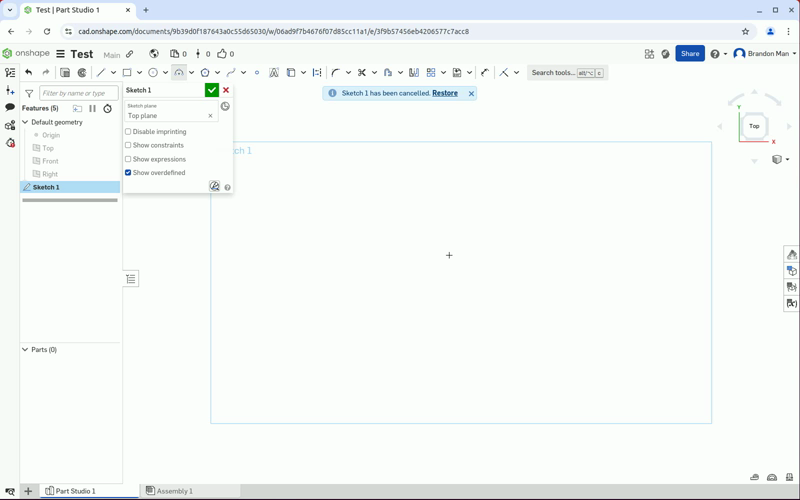
click(449, 254)
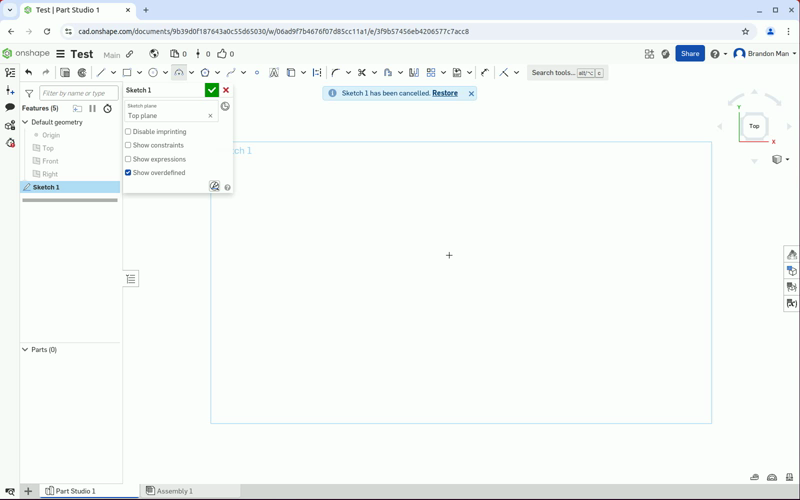
key_up(shift)
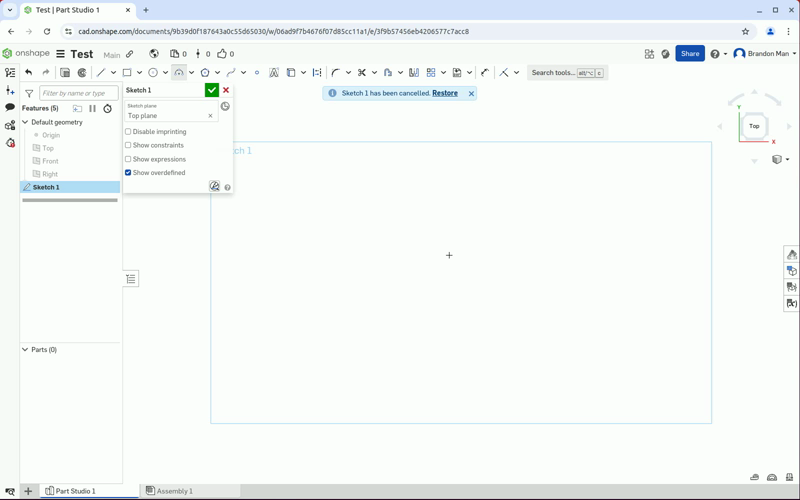
key_down(shift)
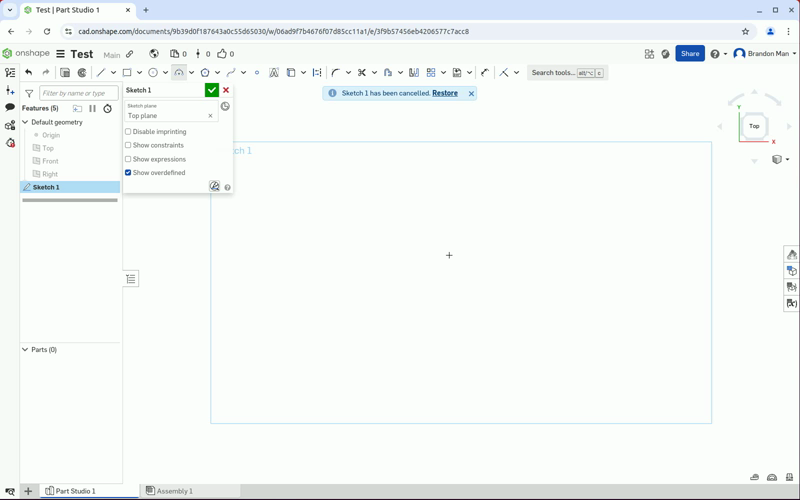
mouse_move(451, 257)
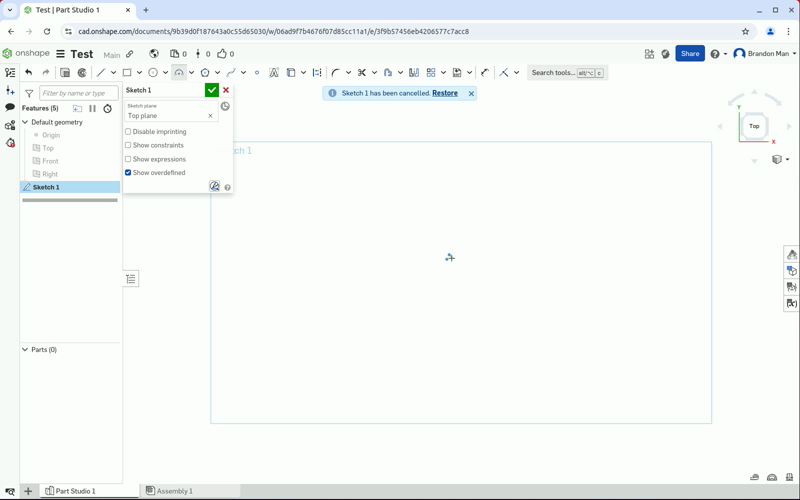
scroll(6)
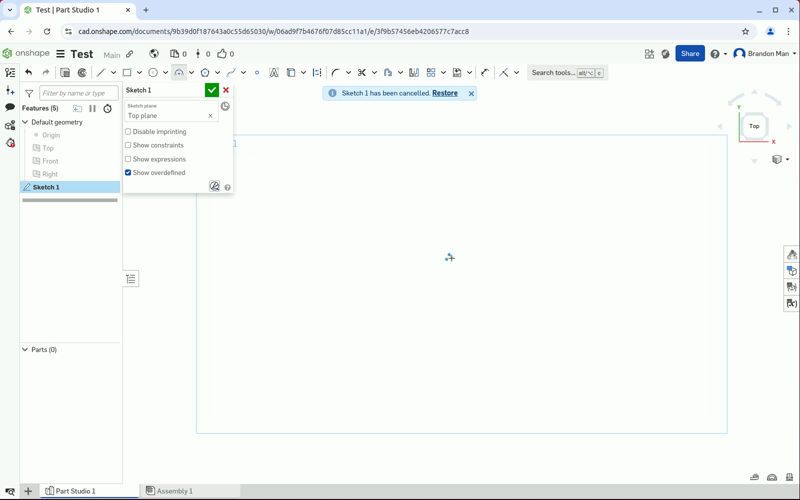
scroll(6)
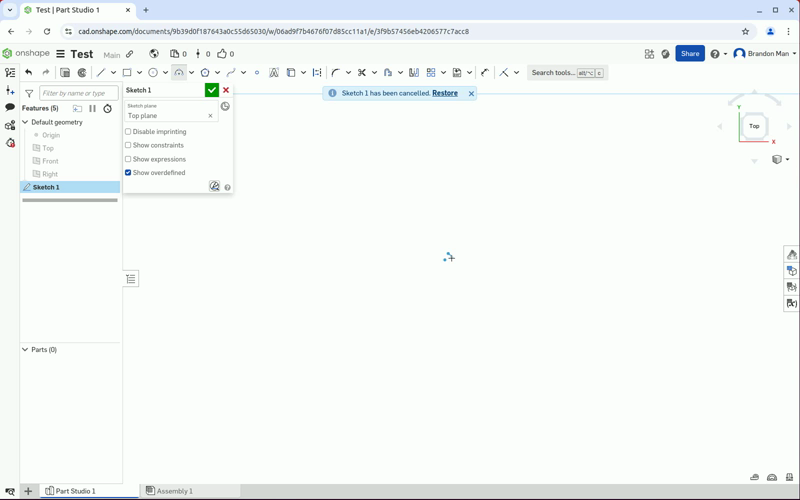
scroll(6)
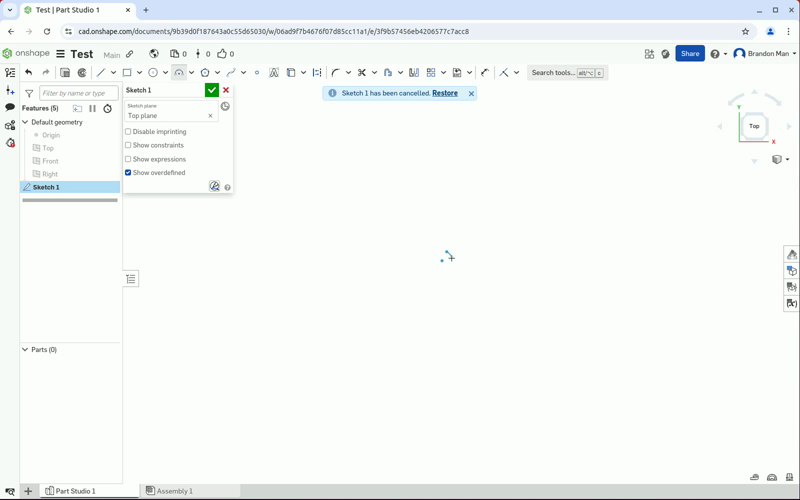
scroll(6)
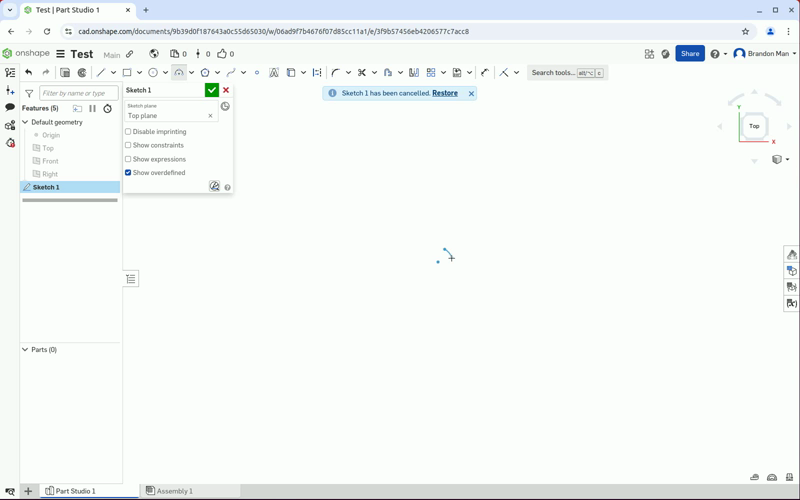
scroll(6)
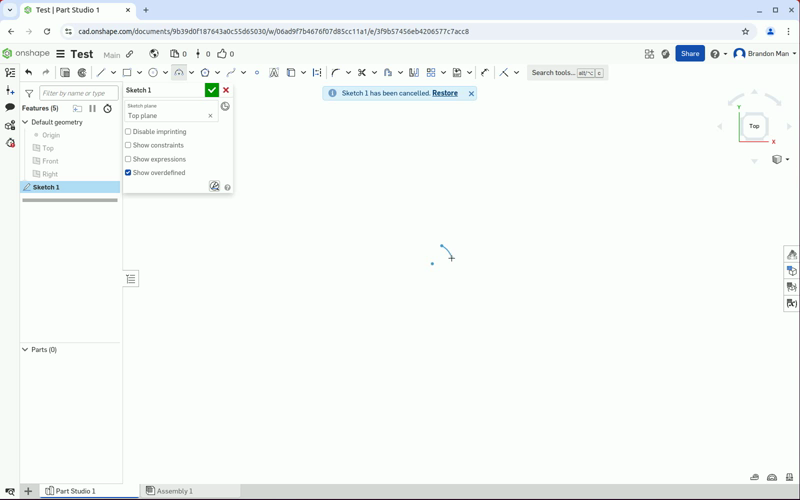
scroll(6)
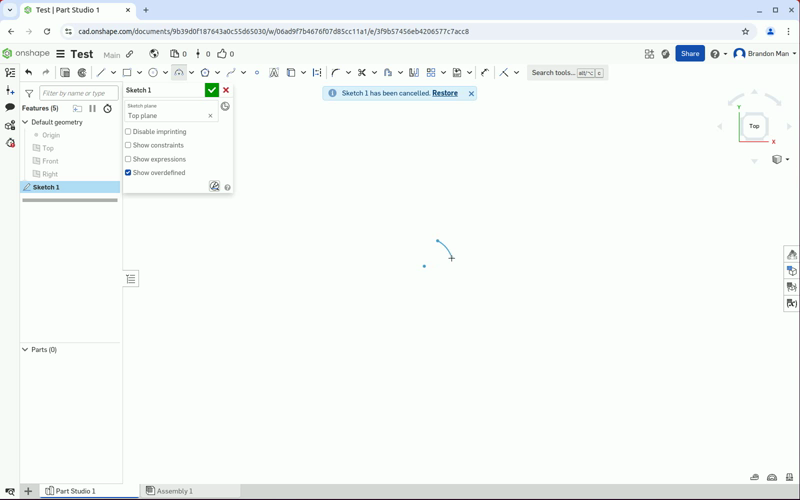
scroll(6)
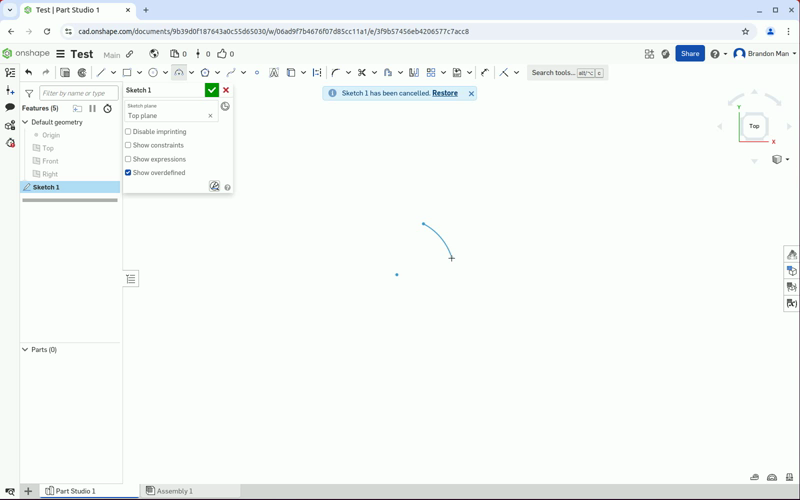
click(451, 257)
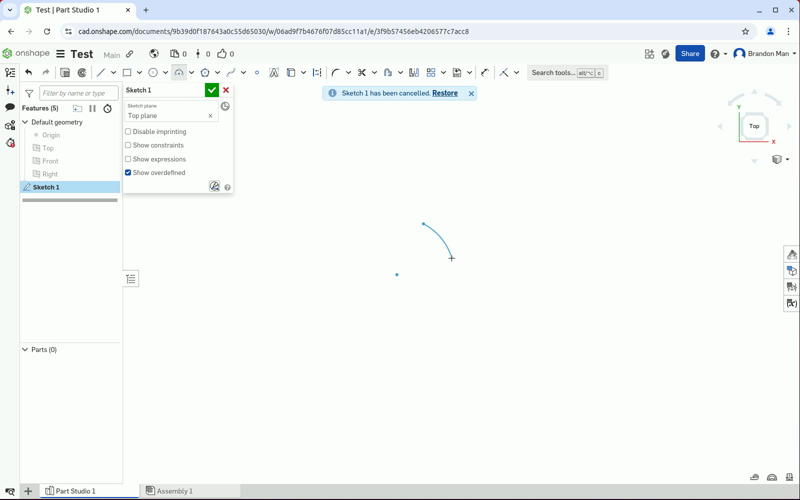
scroll(-6)
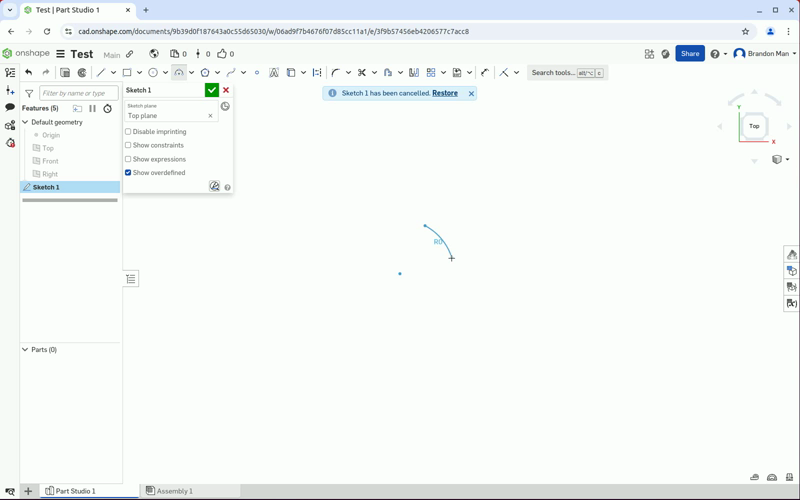
scroll(-6)
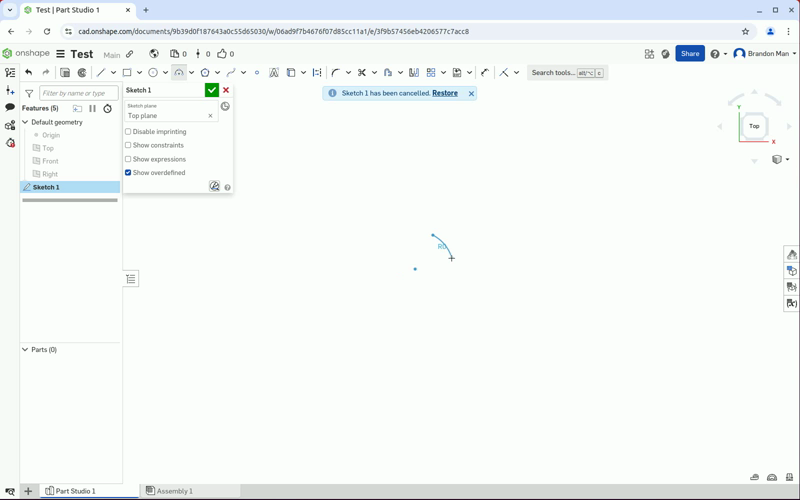
scroll(-6)
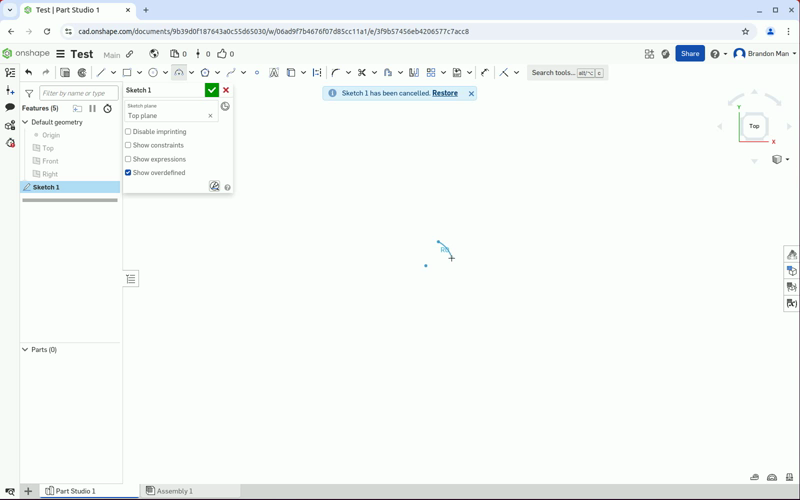
scroll(-6)
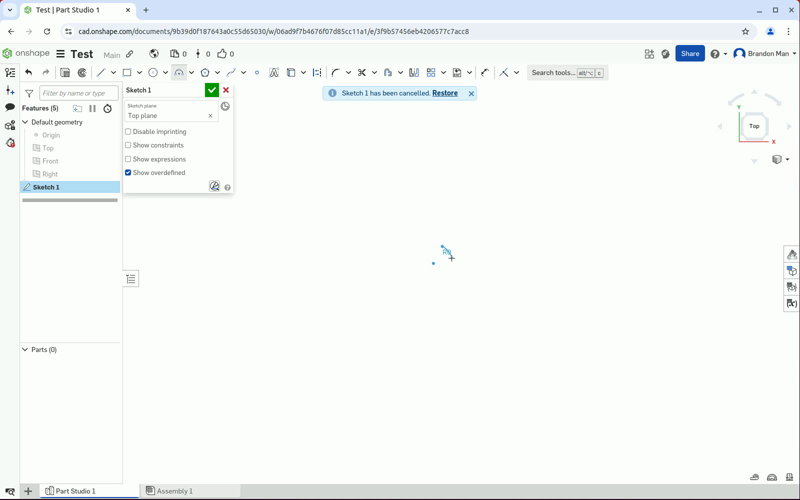
scroll(-6)
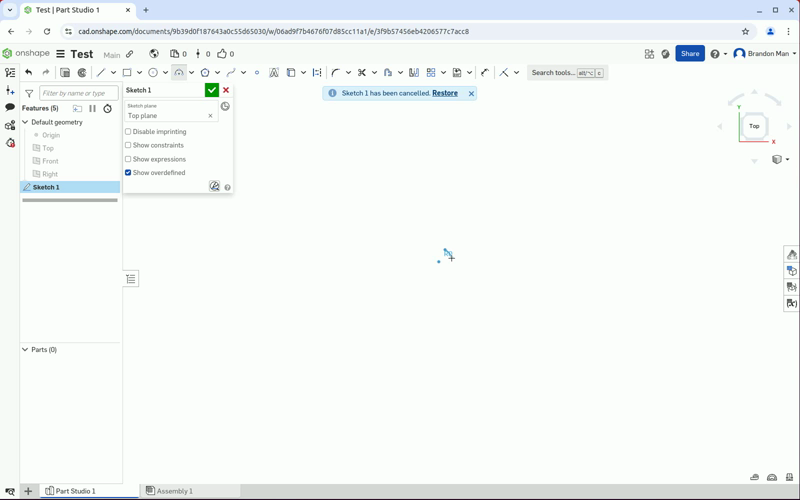
scroll(-6)
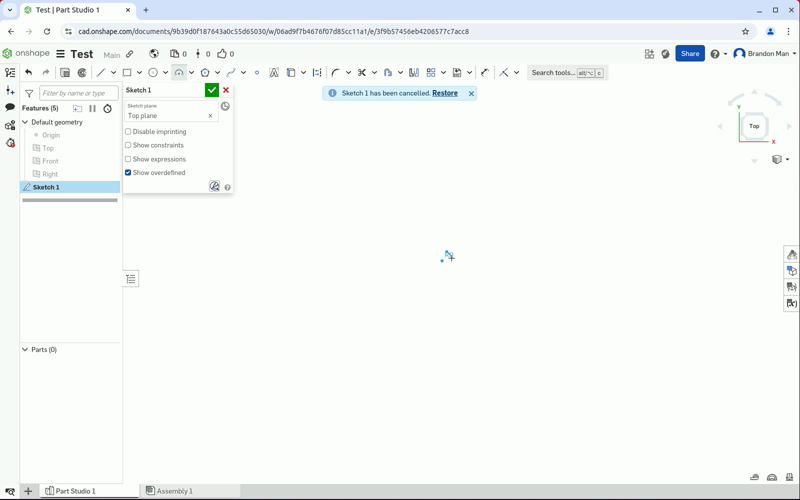
scroll(-6)
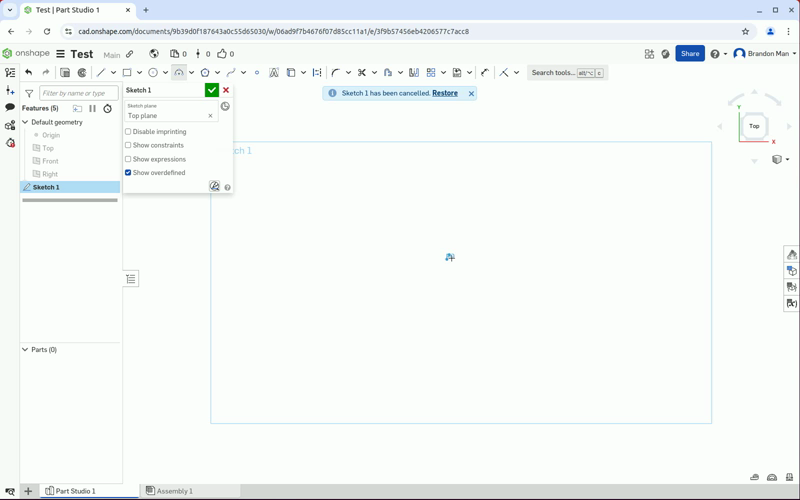
mouse_move(450, 256)
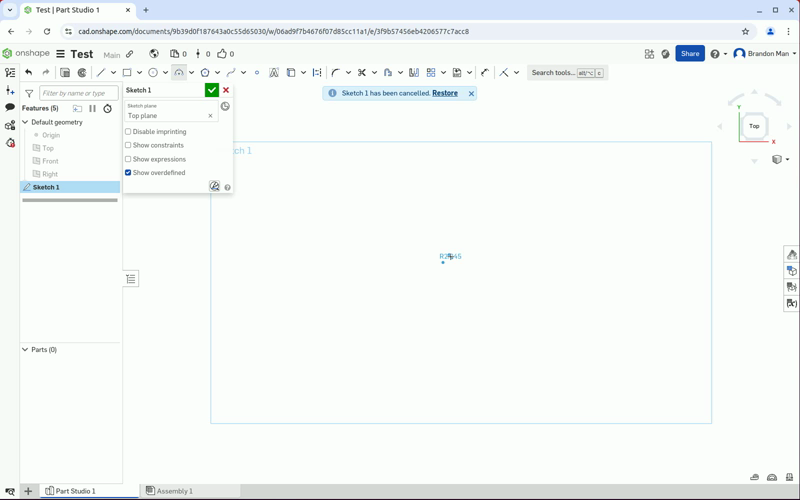
scroll(6)
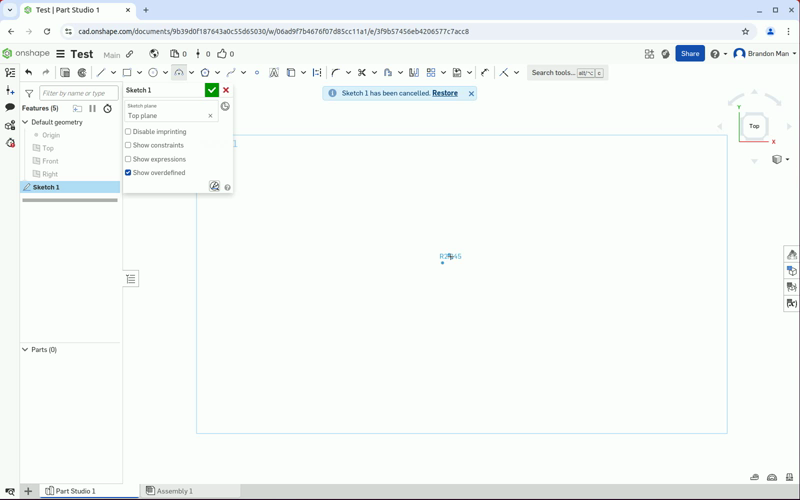
scroll(6)
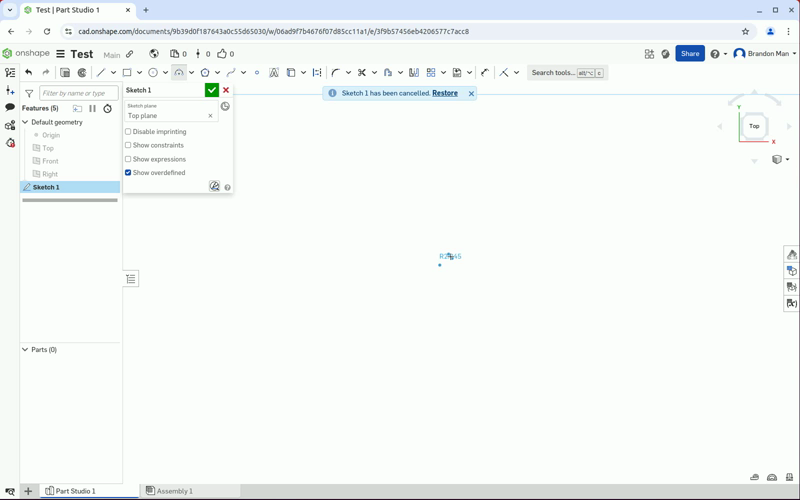
scroll(6)
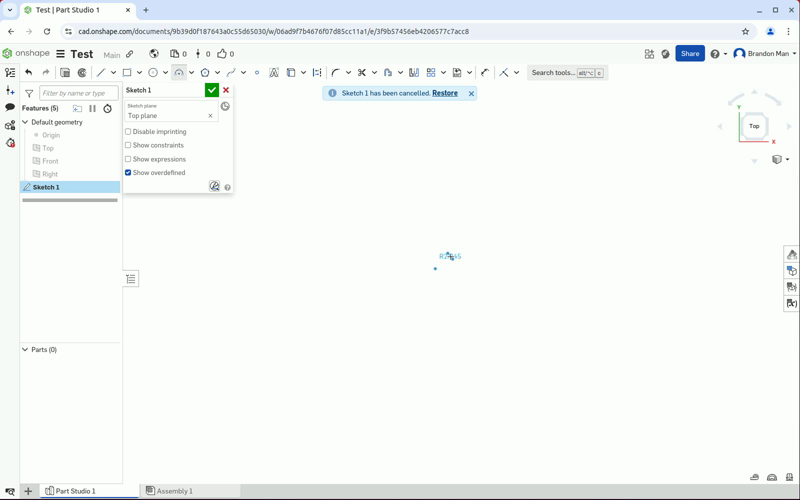
scroll(6)
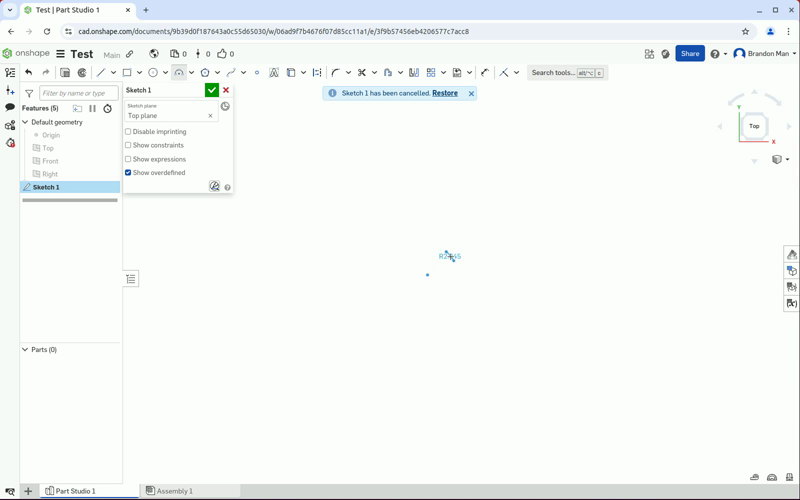
scroll(6)
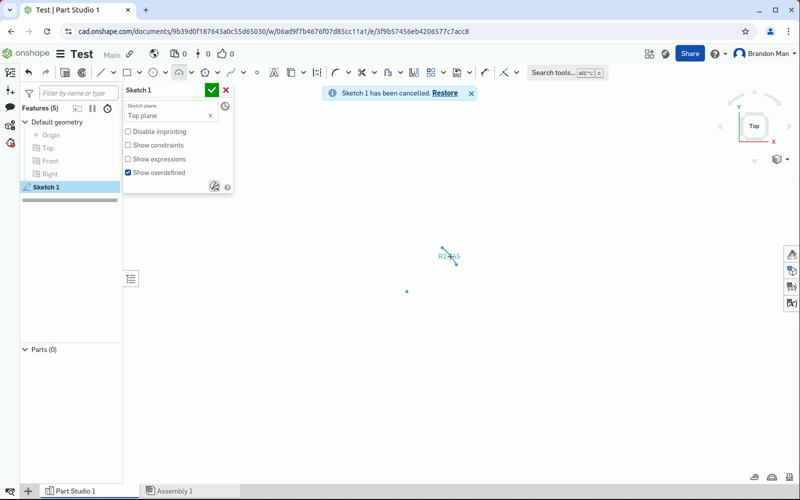
scroll(6)
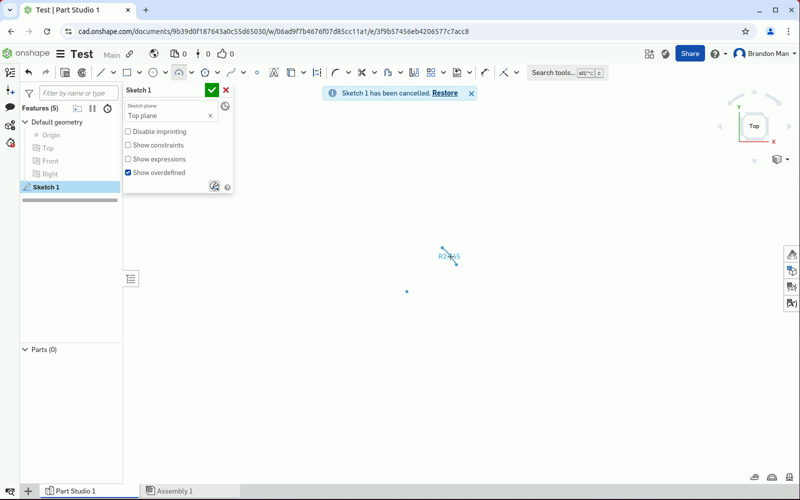
scroll(6)
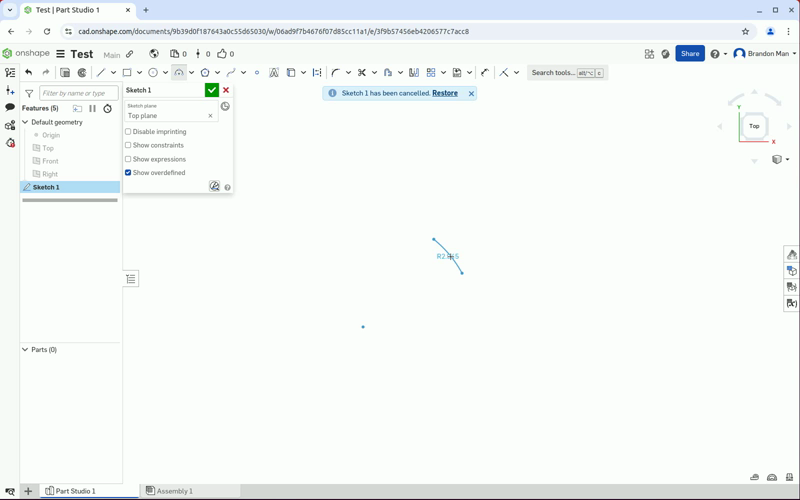
click(450, 256)
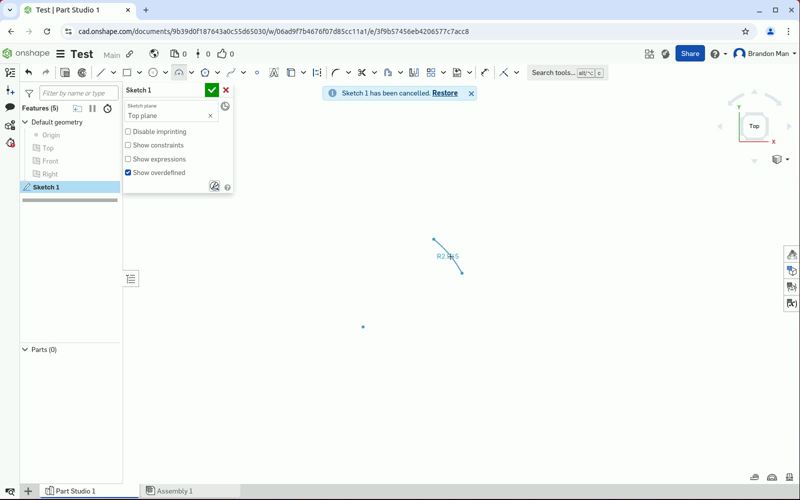
scroll(-6)
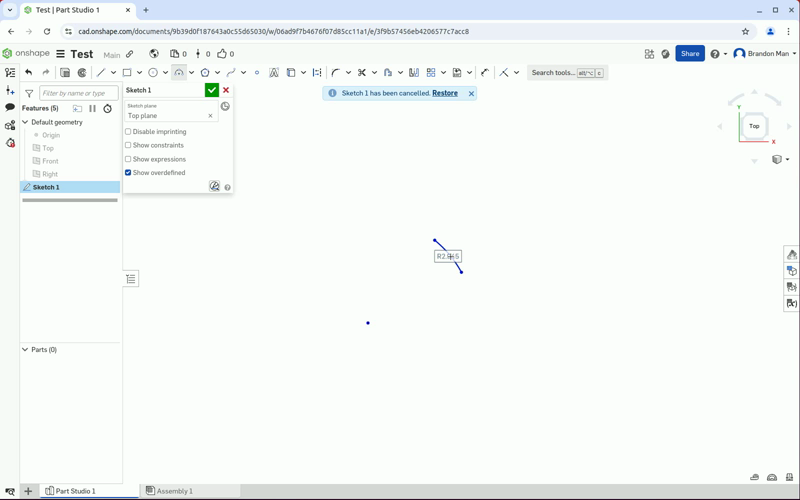
scroll(-6)
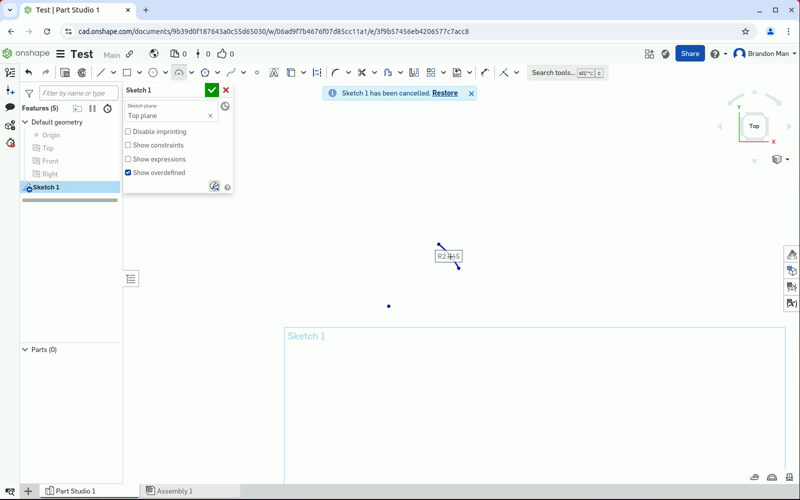
scroll(-6)
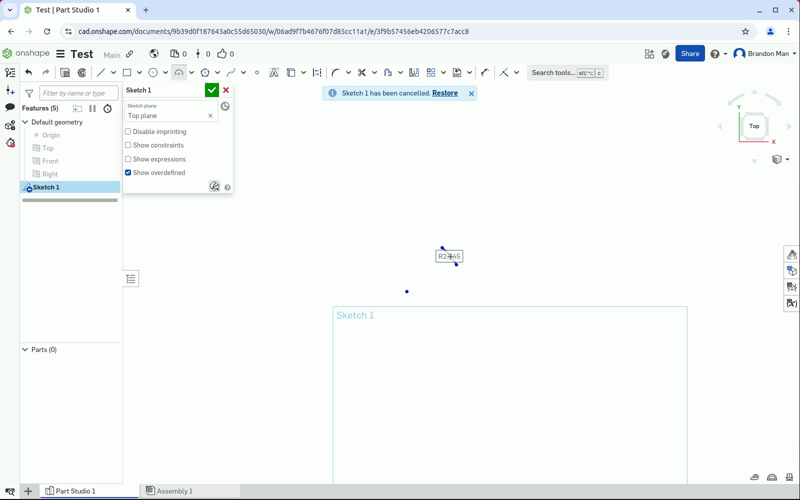
scroll(-6)
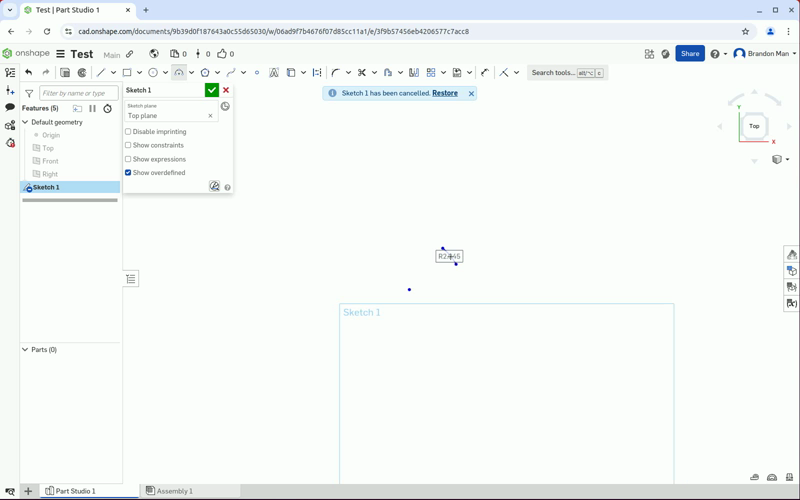
scroll(-6)
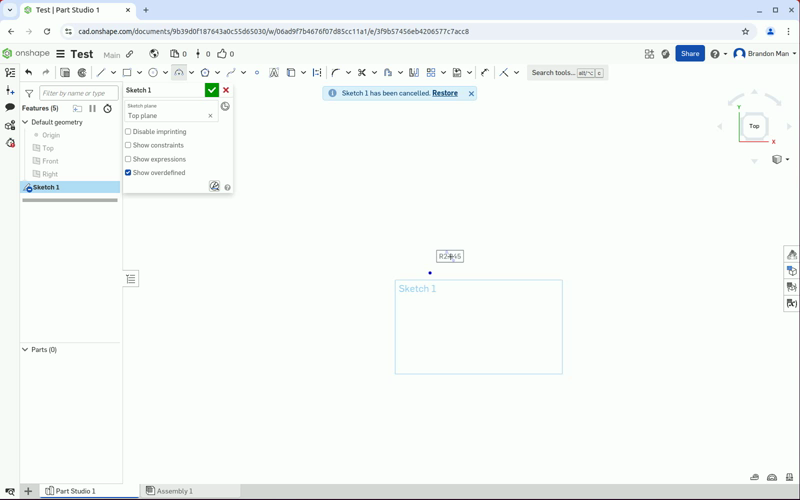
scroll(-6)
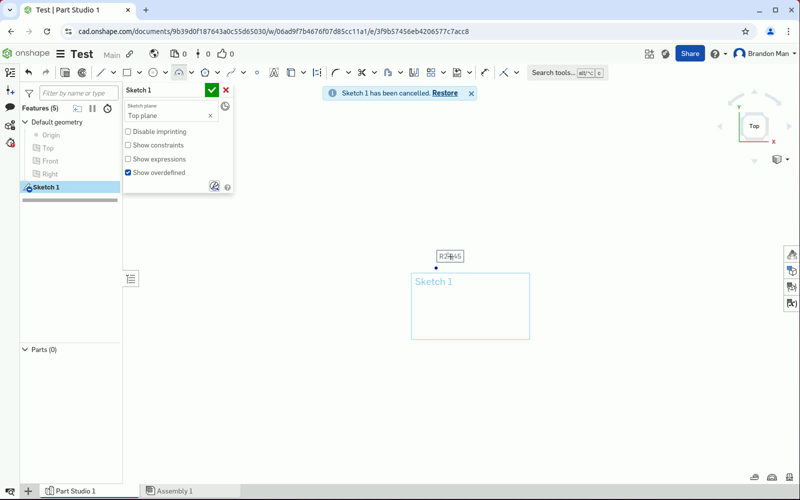
scroll(-6)
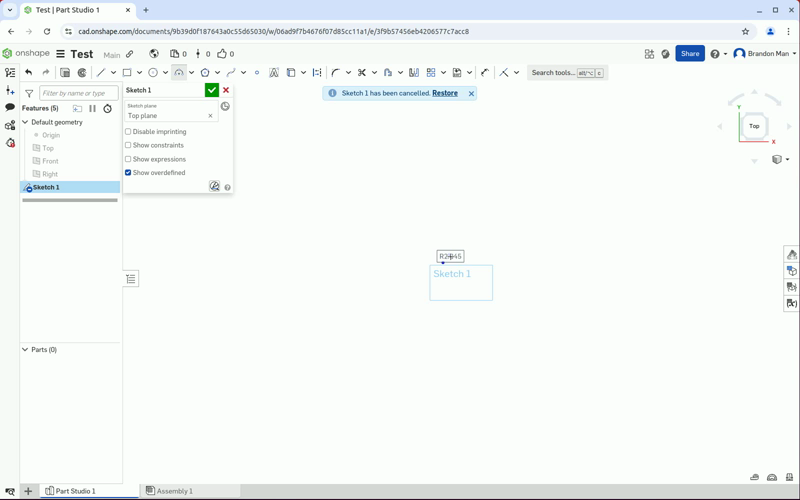
key_up(shift)
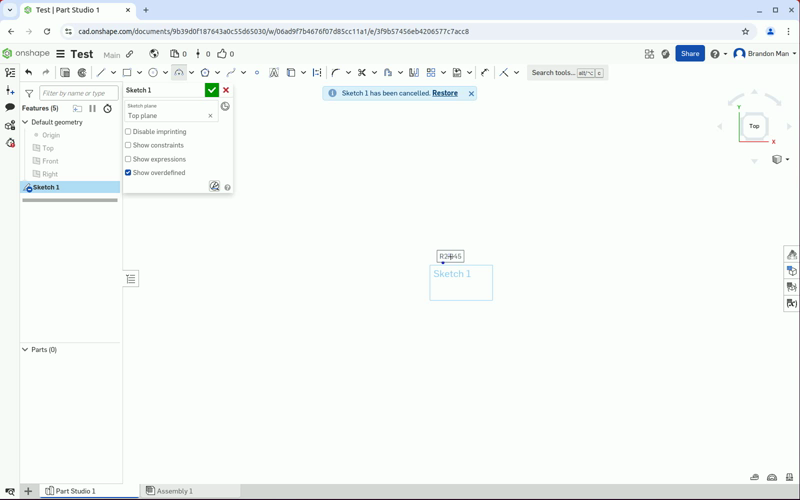
key(esc)
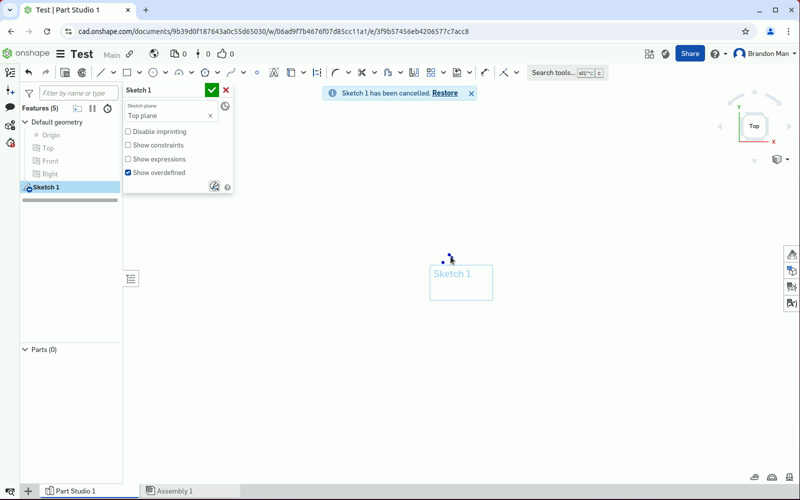
key(l)
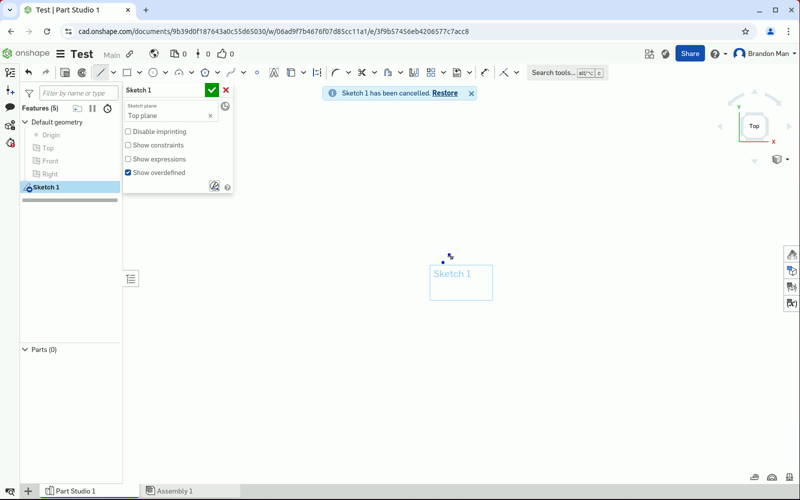
mouse_move(451, 257)
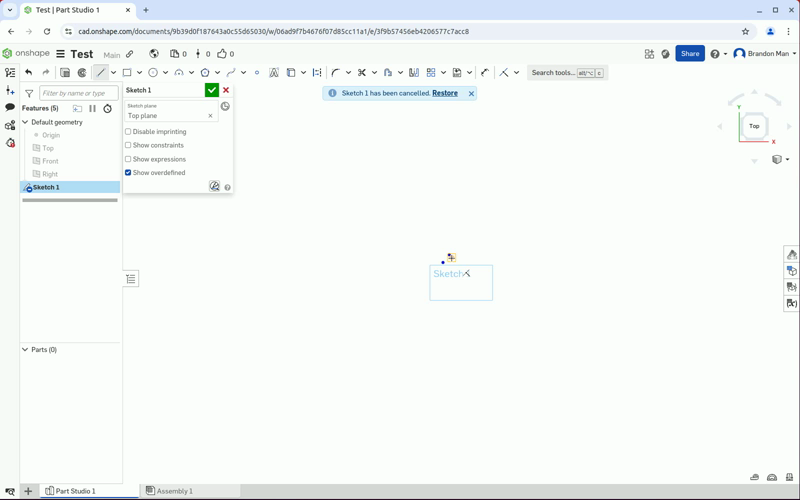
scroll(6)
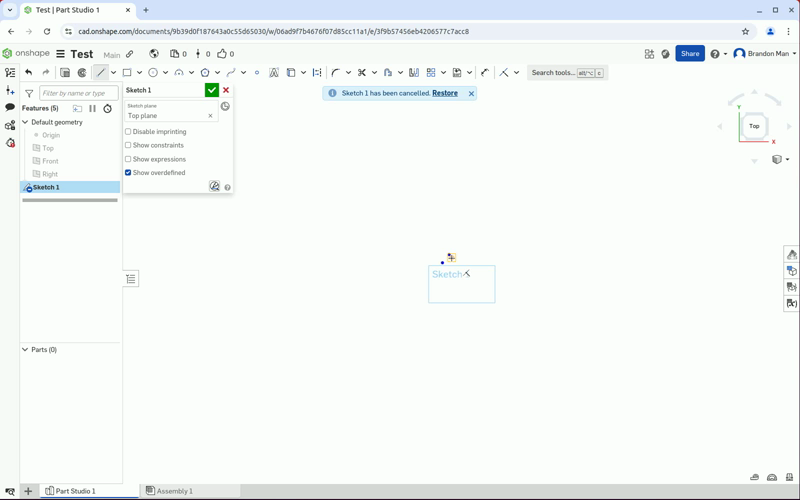
scroll(6)
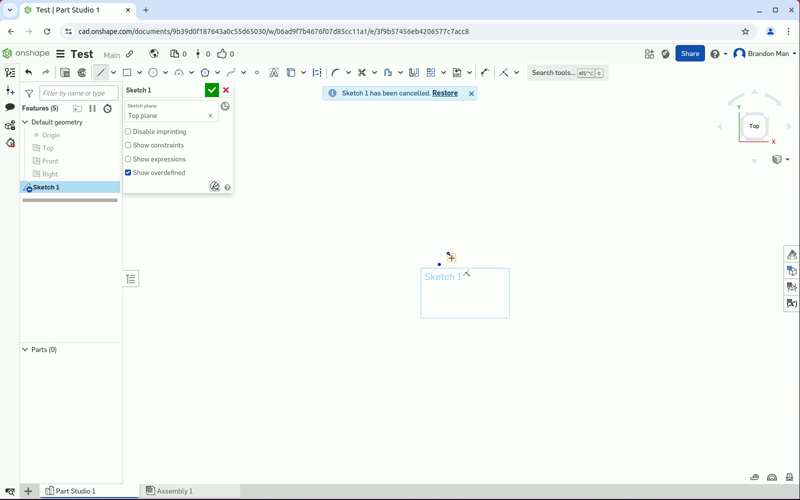
scroll(6)
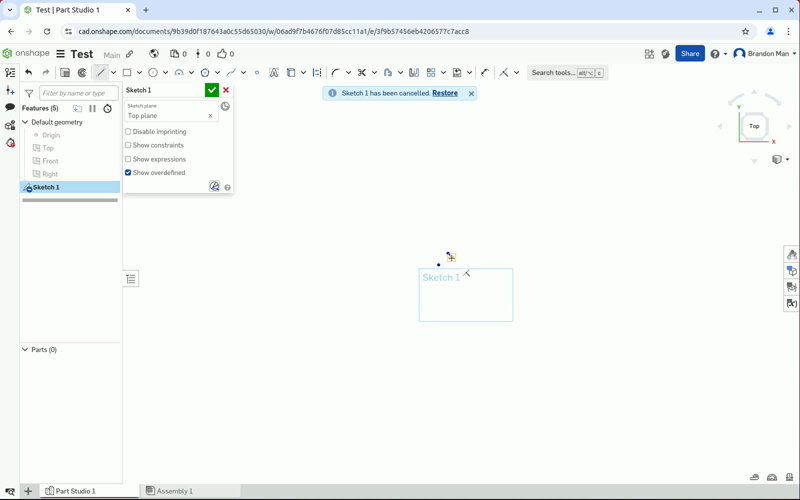
scroll(6)
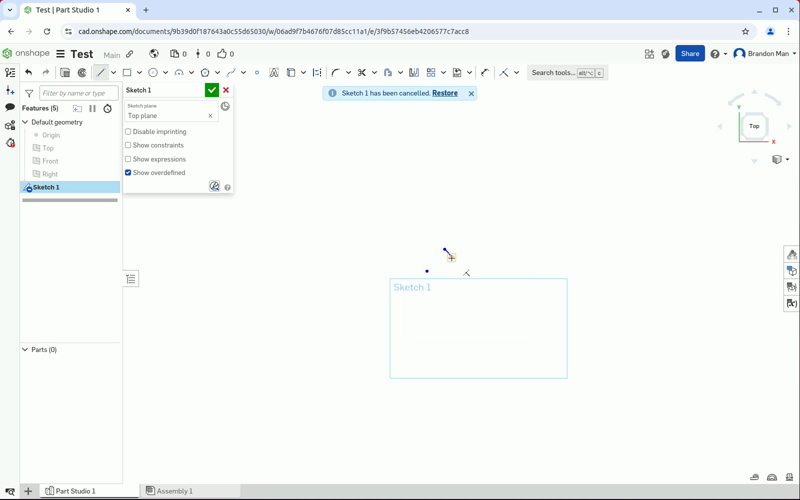
scroll(6)
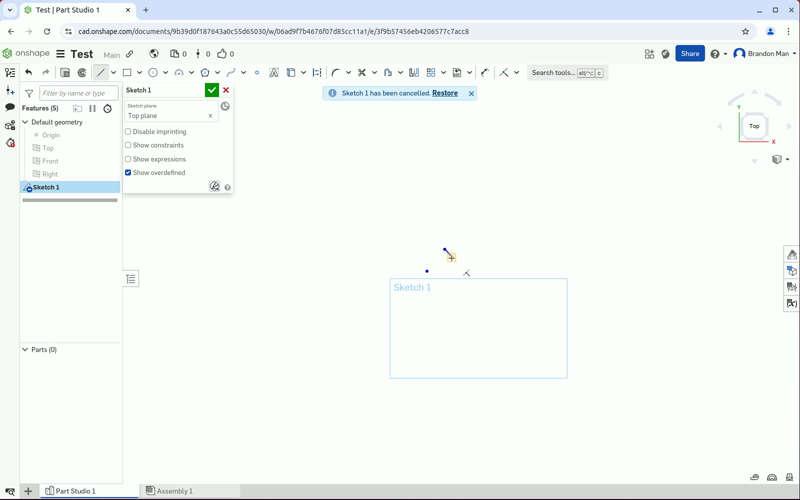
scroll(6)
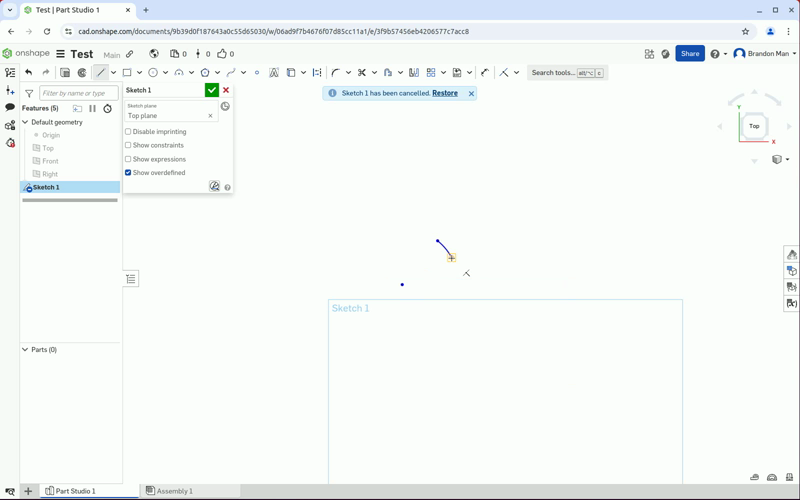
scroll(6)
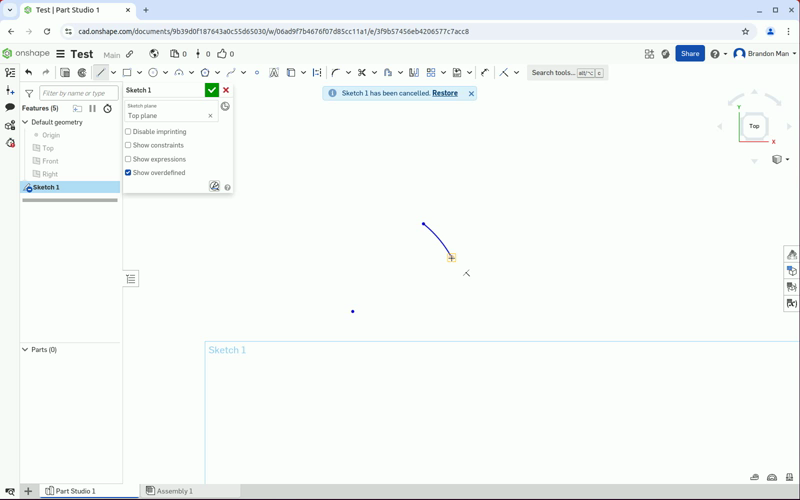
click(451, 257)
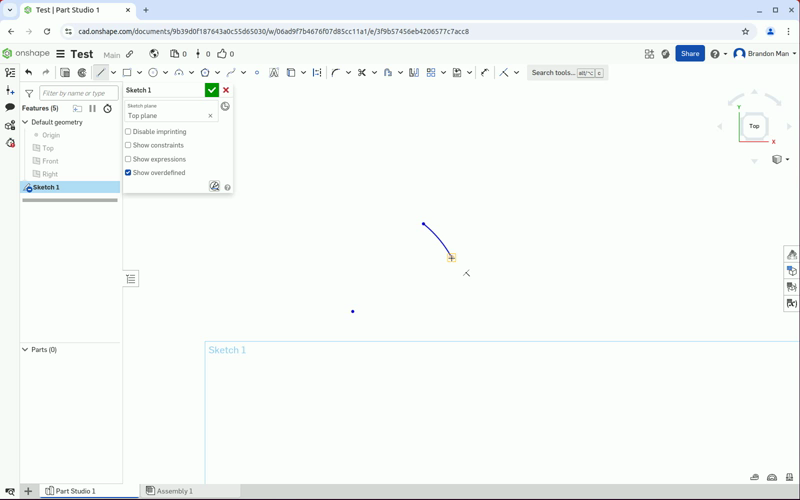
scroll(-6)
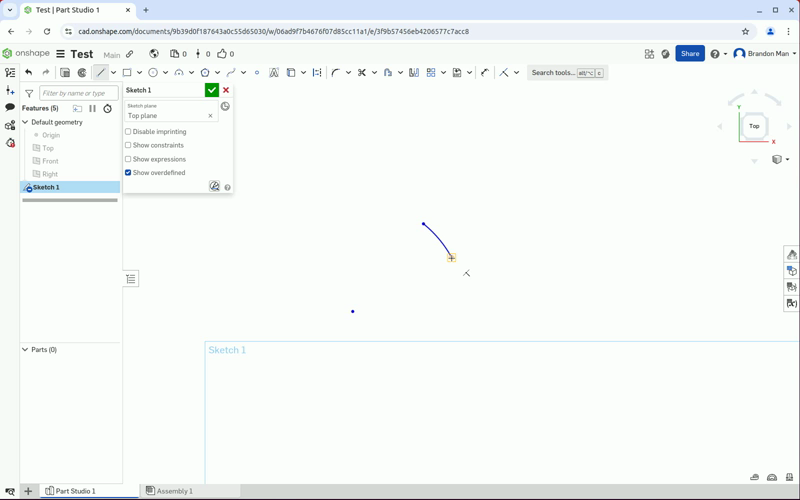
scroll(-6)
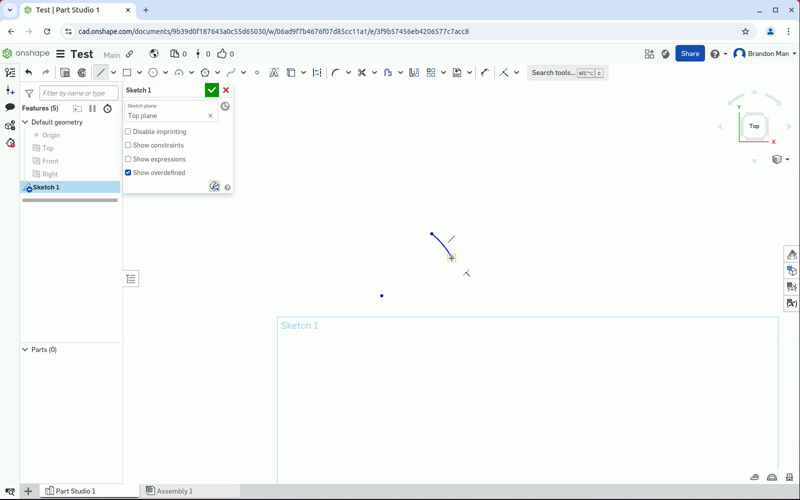
scroll(-6)
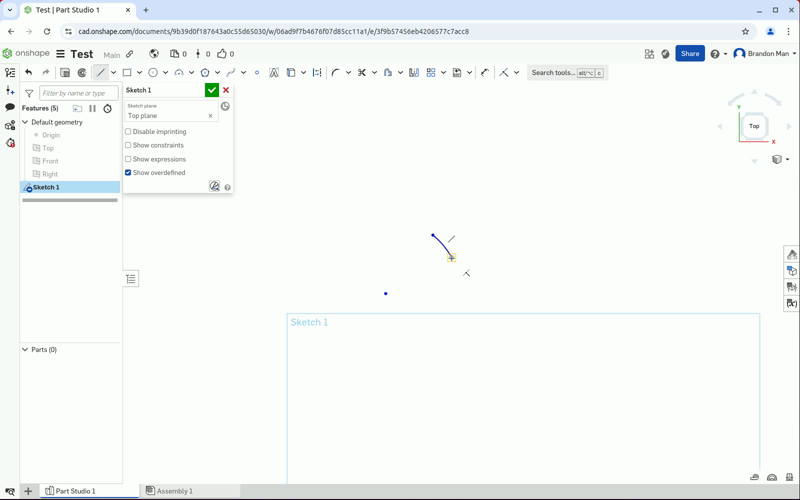
scroll(-6)
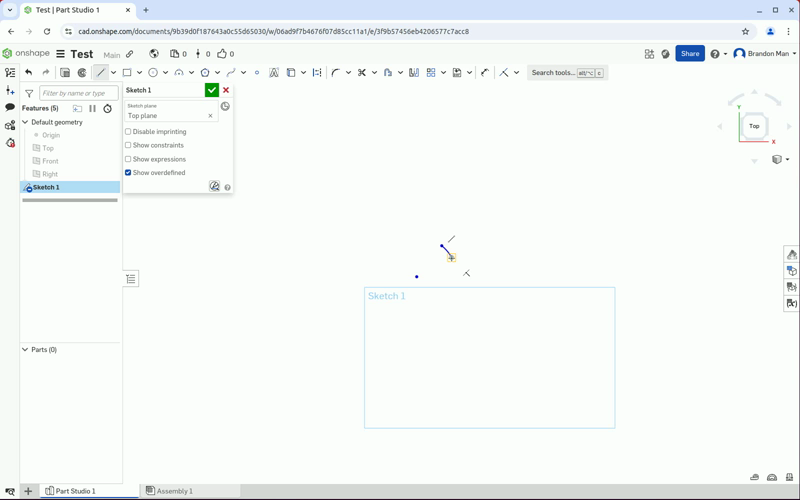
scroll(-6)
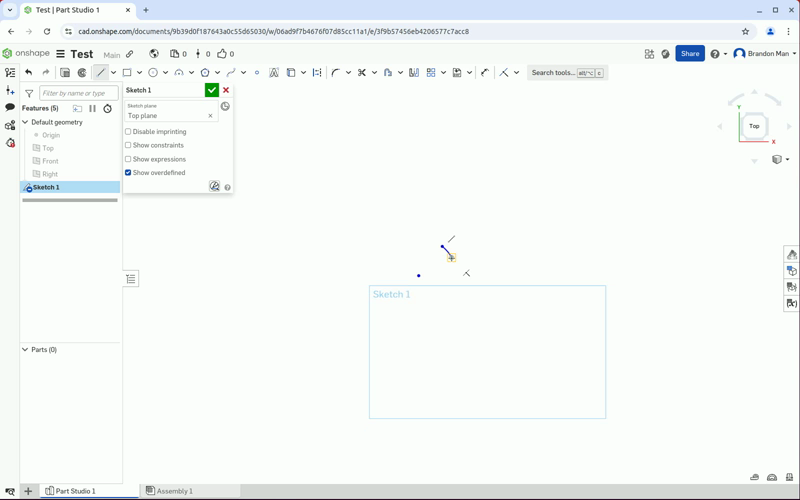
scroll(-6)
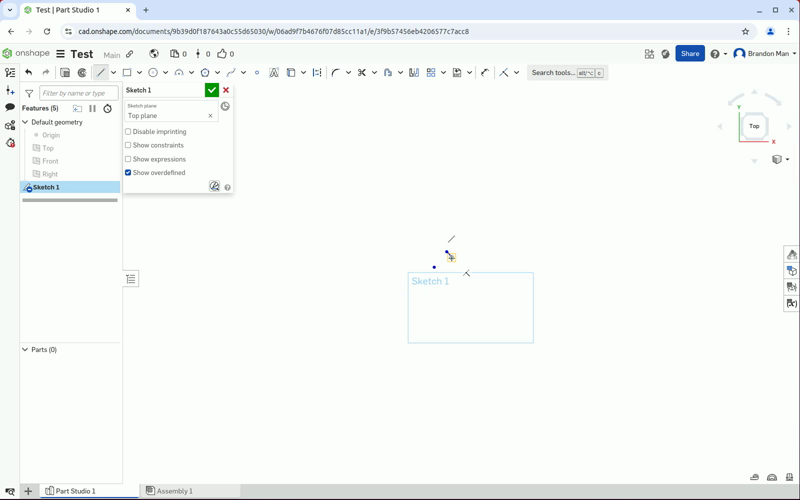
scroll(-6)
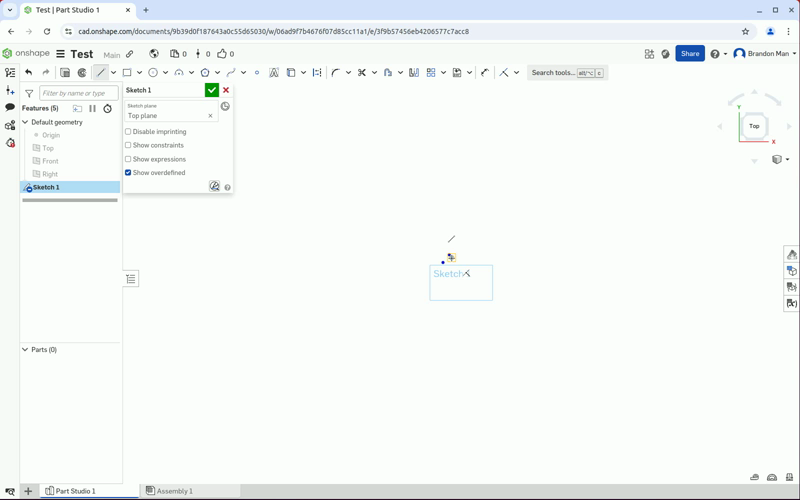
key_down(shift)
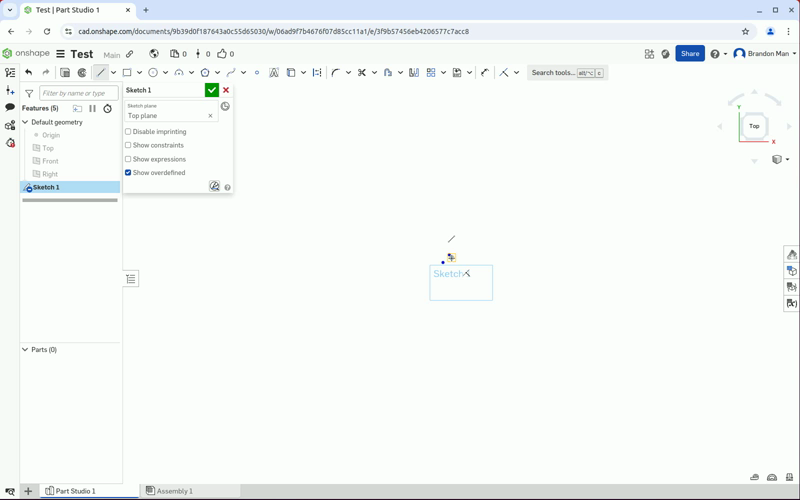
mouse_move(481, 257)
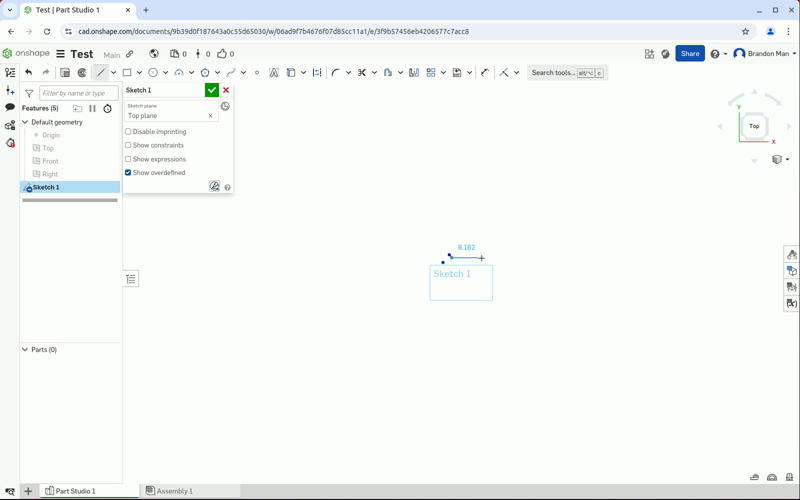
mouse_move(461, 257)
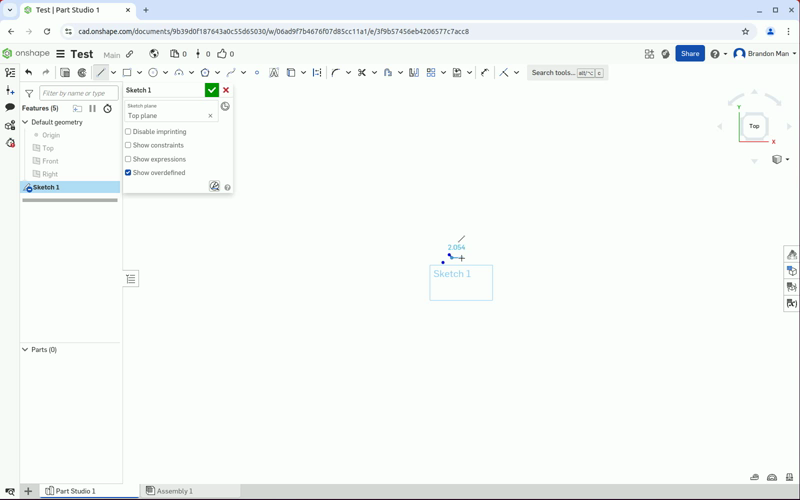
click(461, 257)
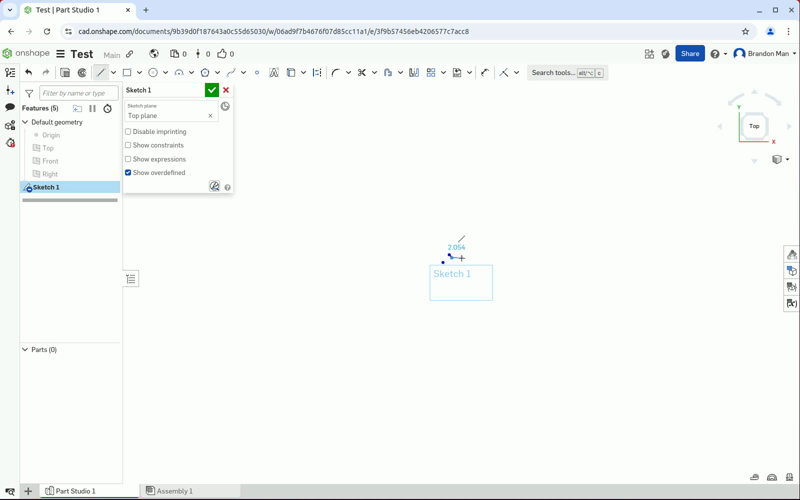
key_up(shift)
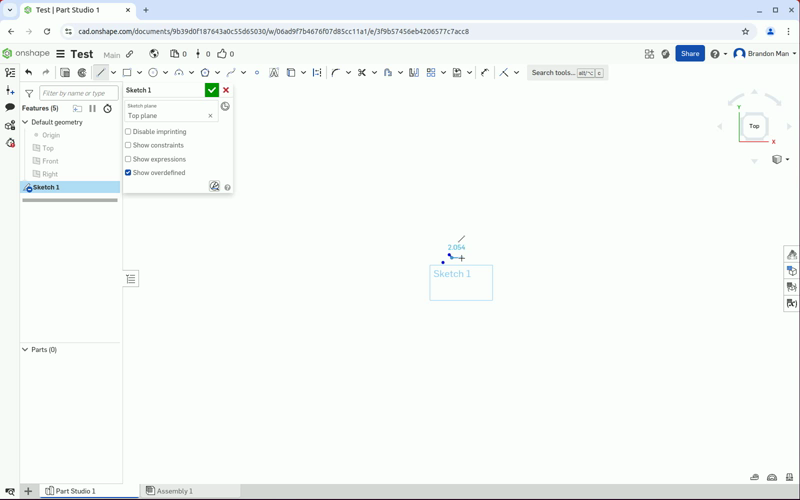
key_down(shift)
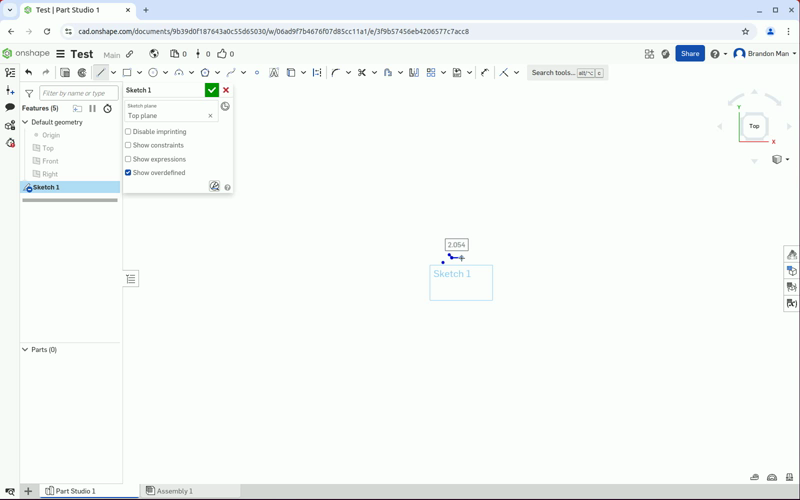
mouse_move(492, 257)
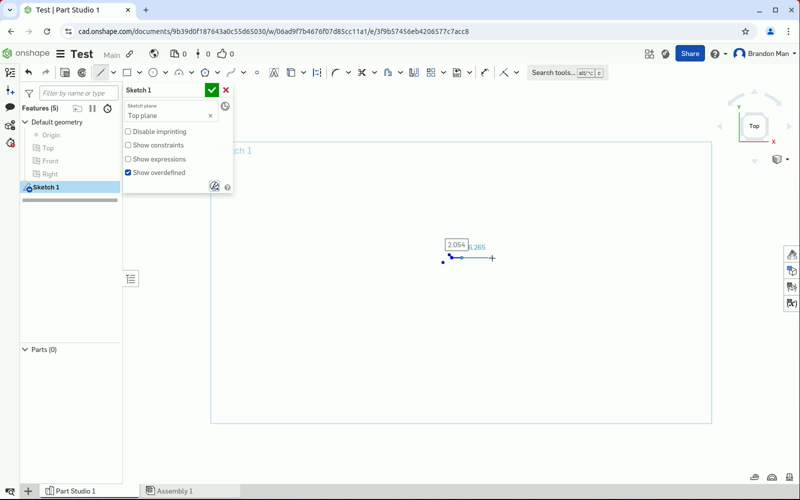
mouse_move(461, 254)
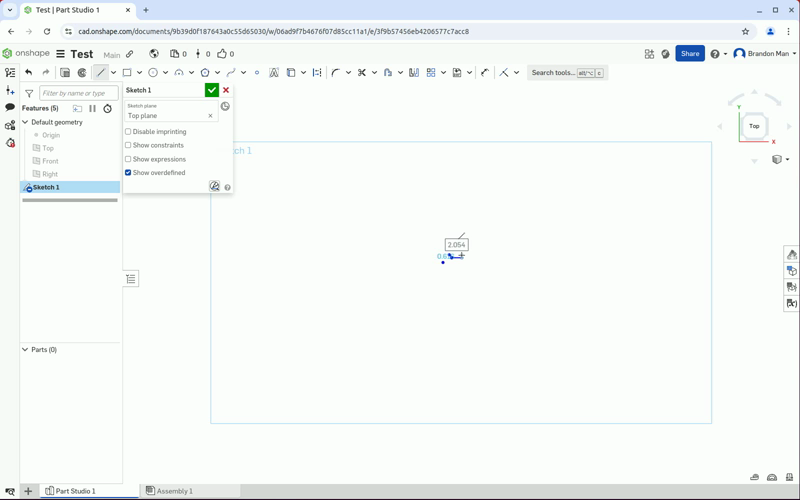
scroll(6)
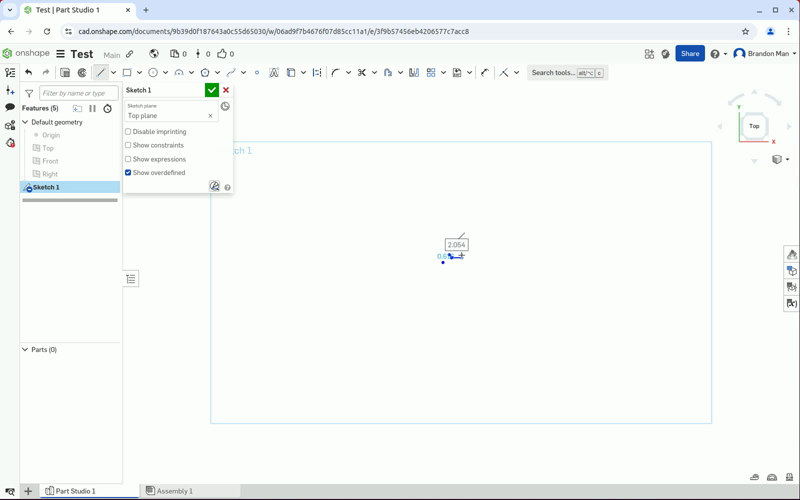
scroll(6)
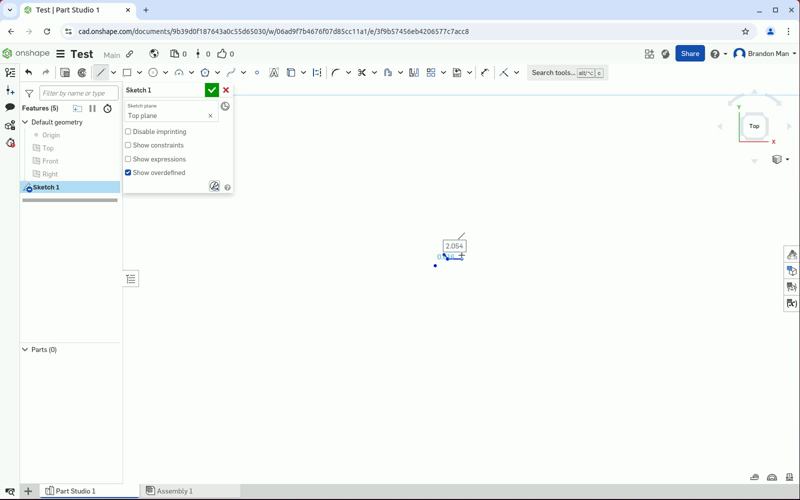
scroll(6)
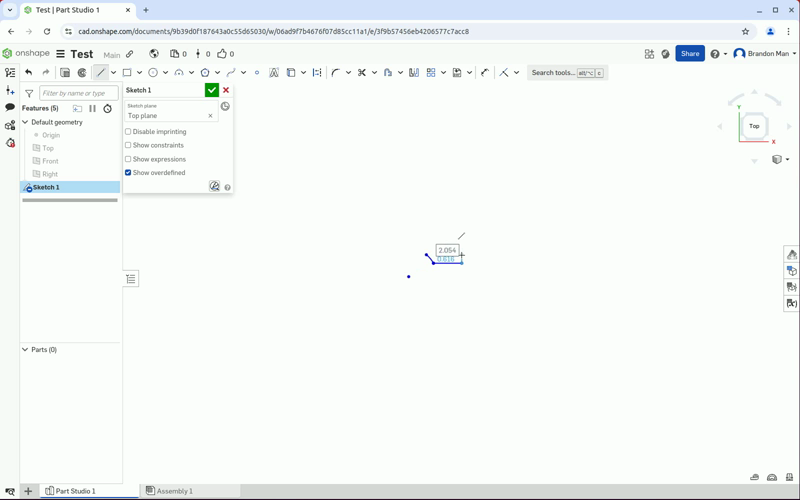
scroll(6)
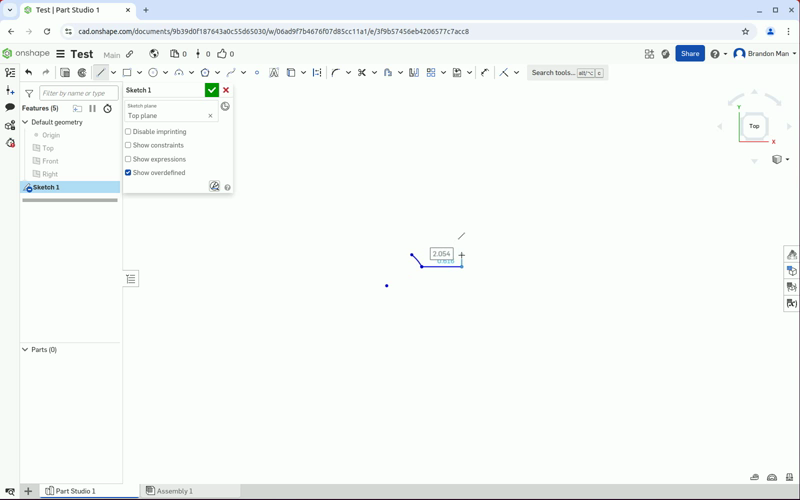
scroll(6)
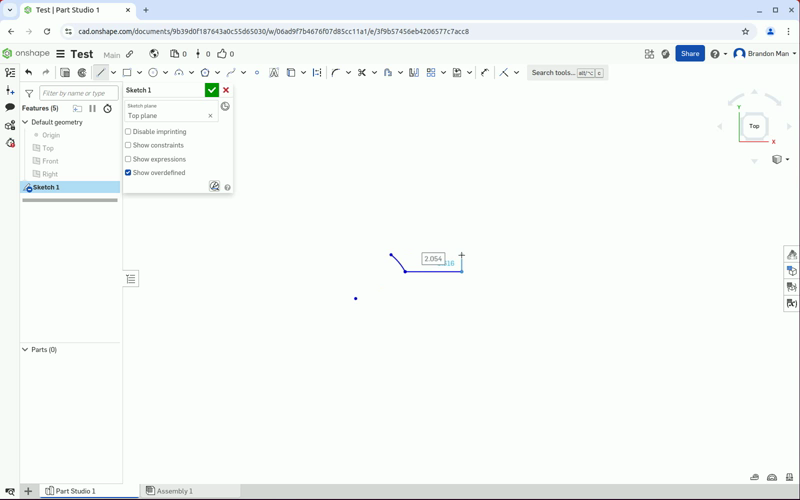
scroll(6)
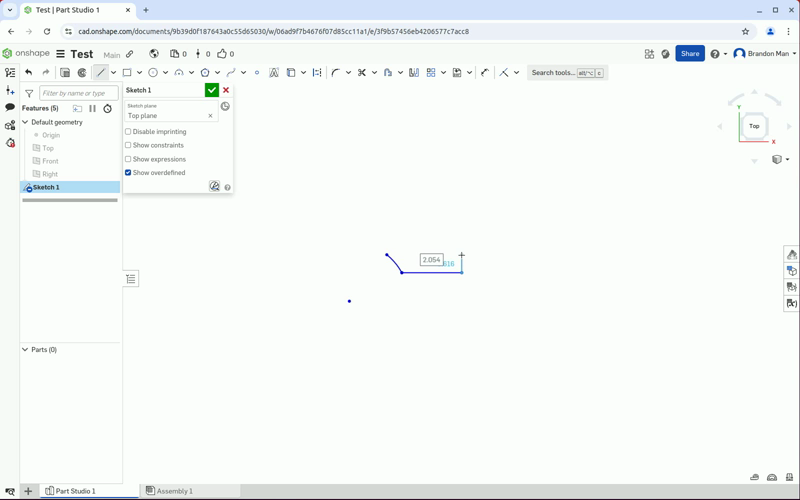
scroll(6)
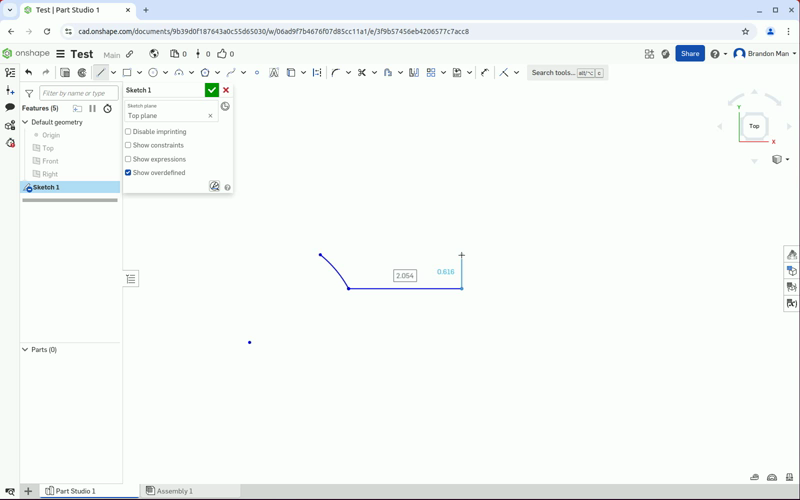
click(461, 254)
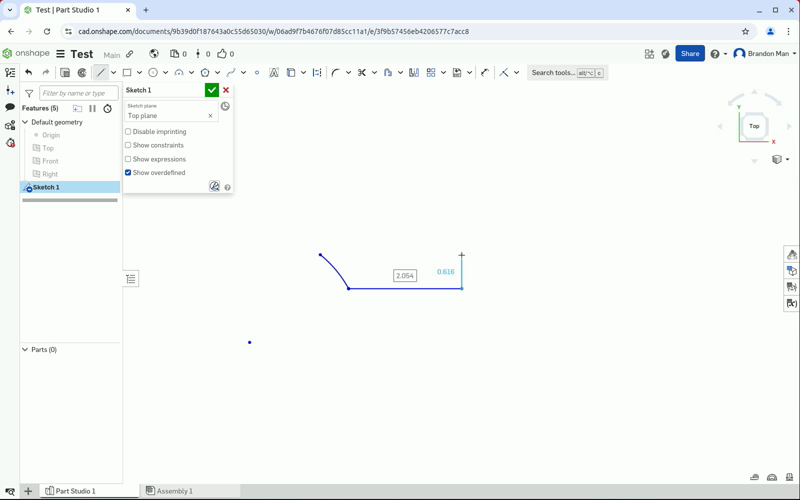
scroll(-6)
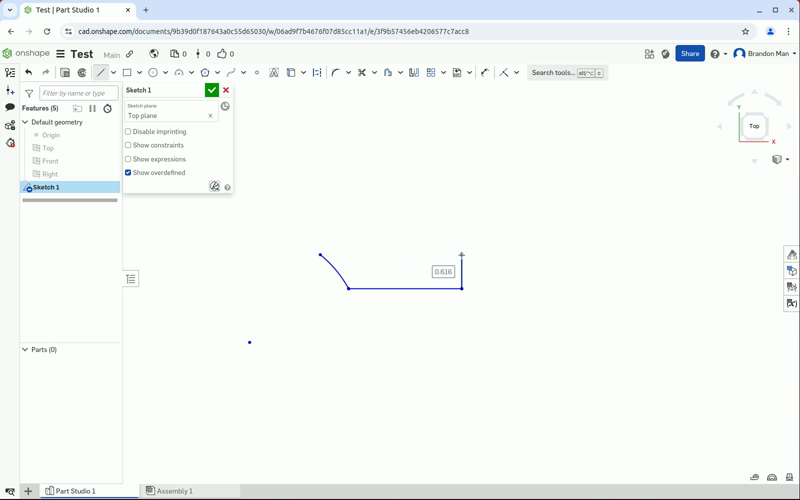
scroll(-6)
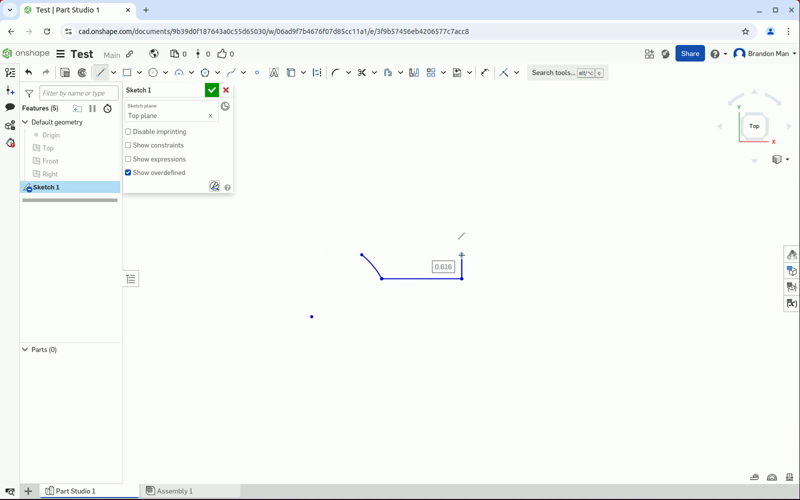
scroll(-6)
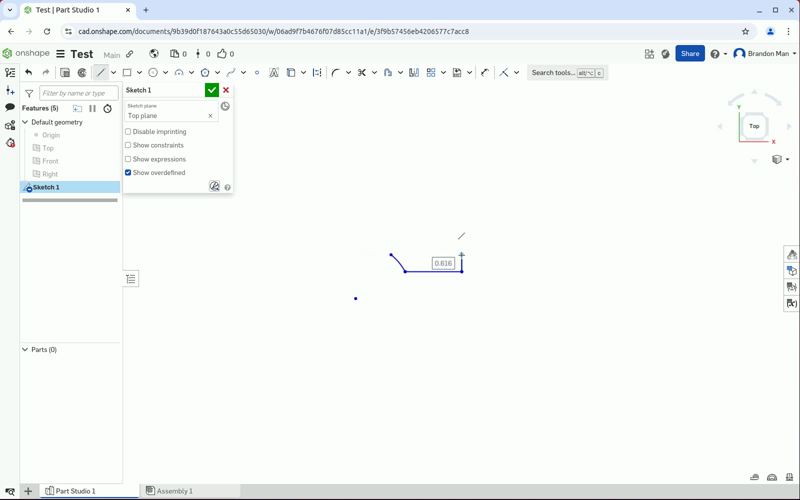
scroll(-6)
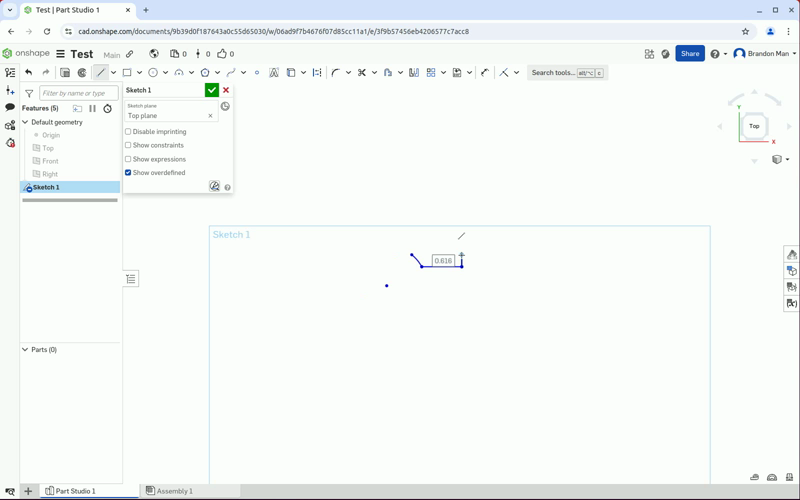
scroll(-6)
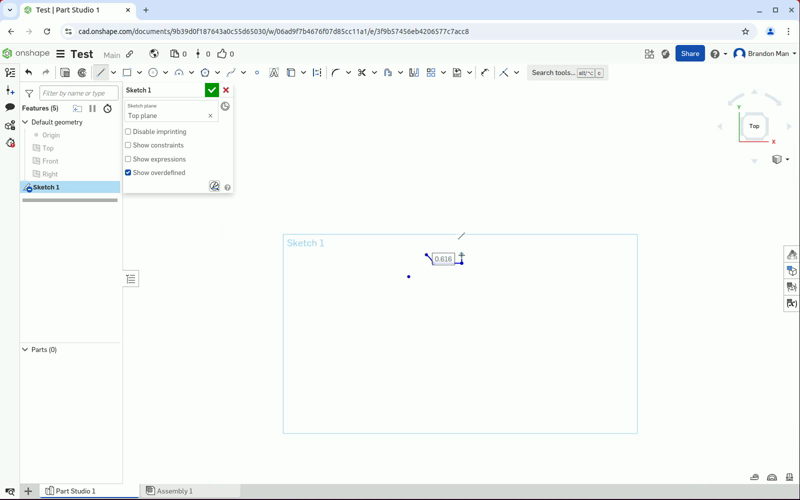
scroll(-6)
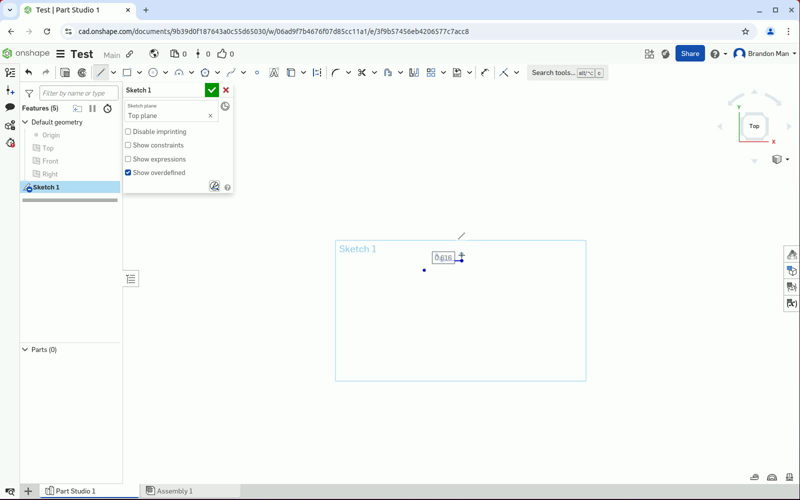
scroll(-6)
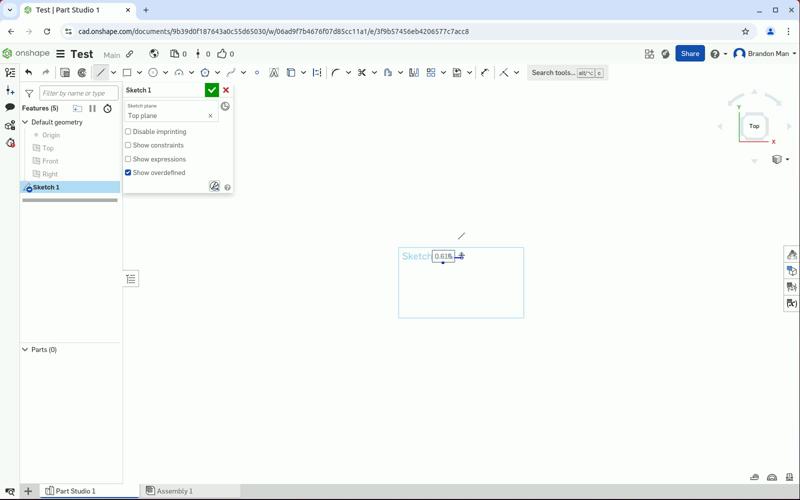
key_up(shift)
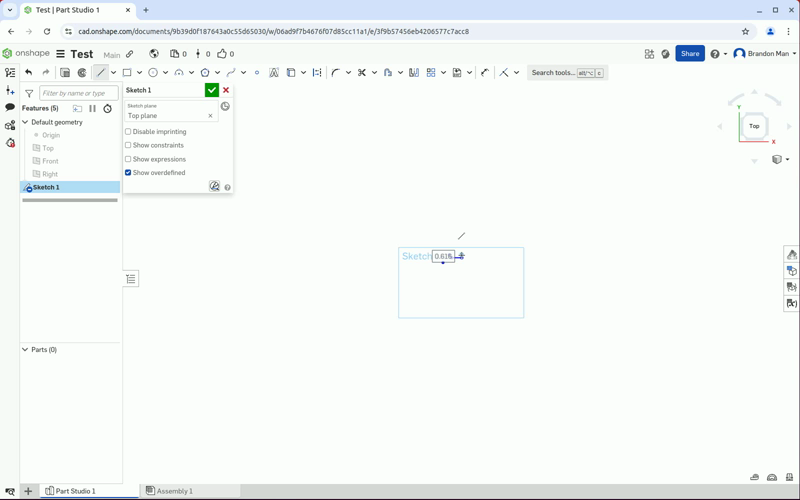
mouse_move(492, 254)
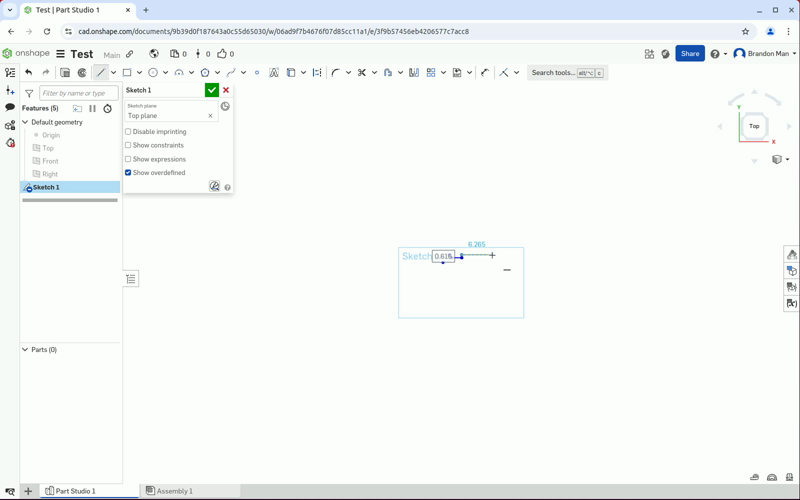
key_down(shift)
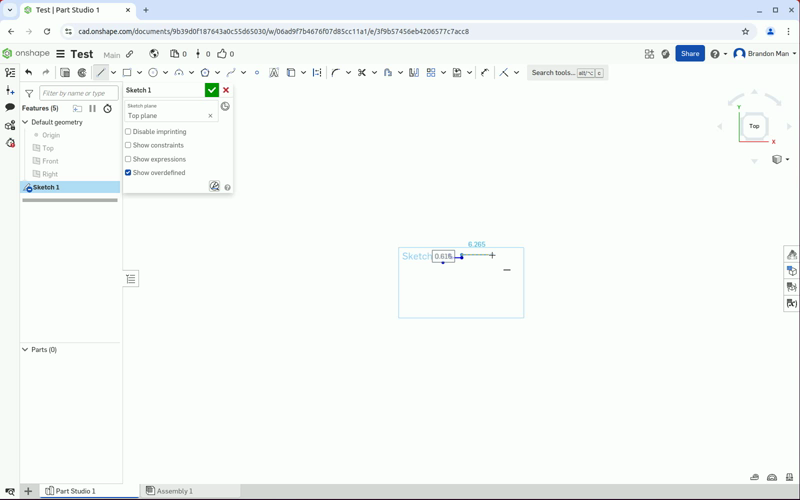
mouse_move(449, 254)
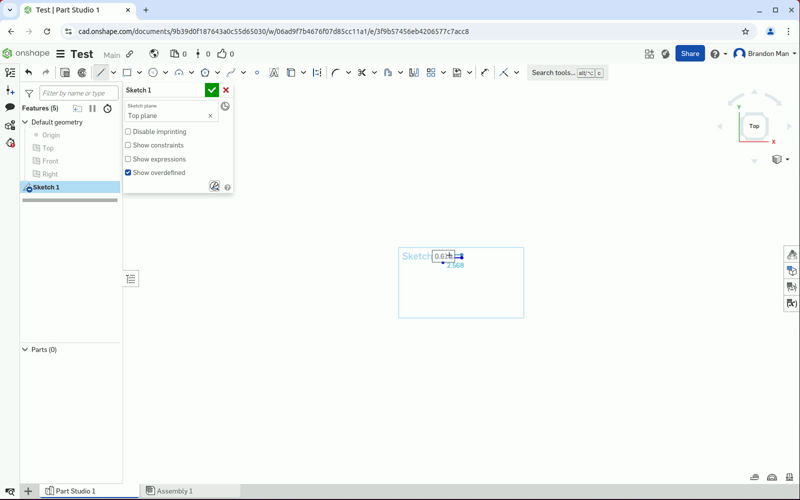
scroll(6)
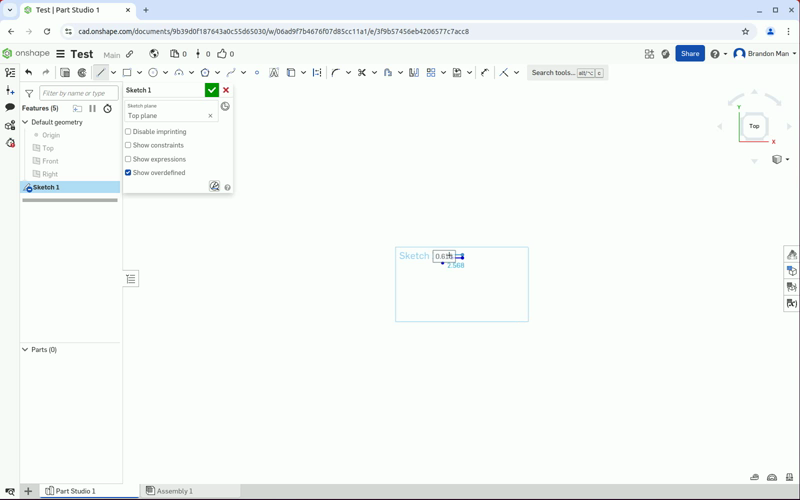
scroll(6)
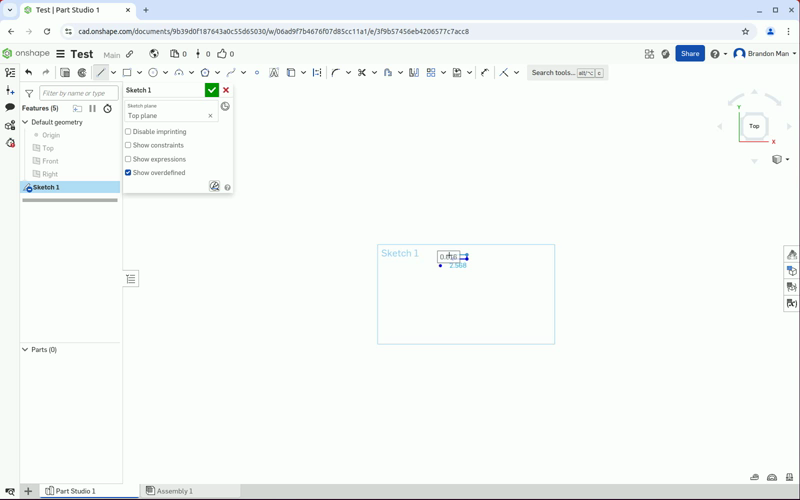
scroll(6)
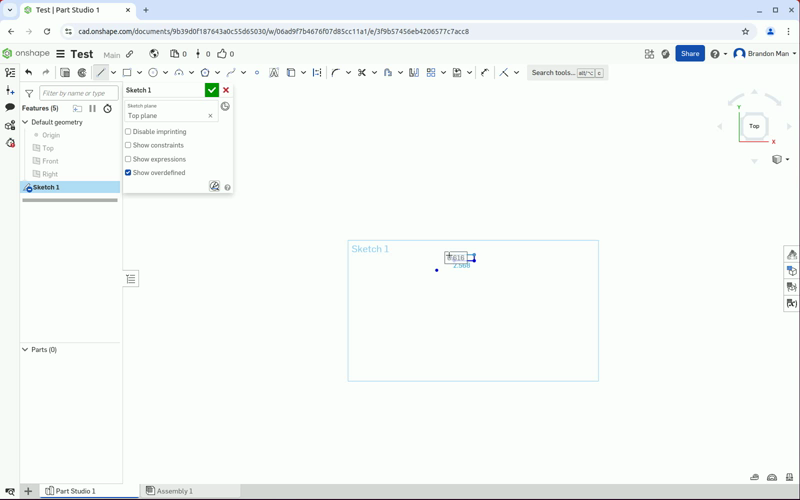
scroll(6)
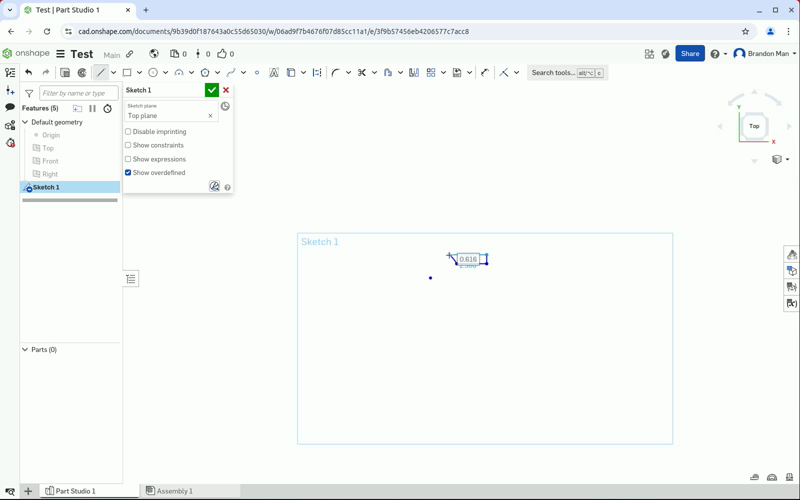
scroll(6)
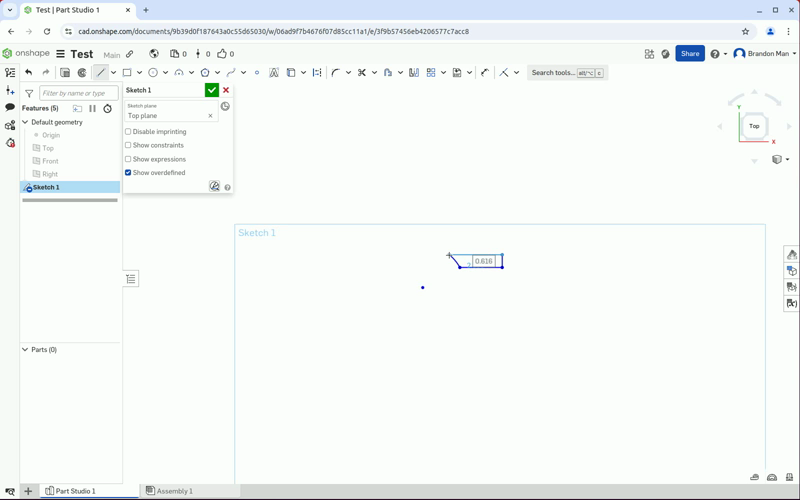
scroll(6)
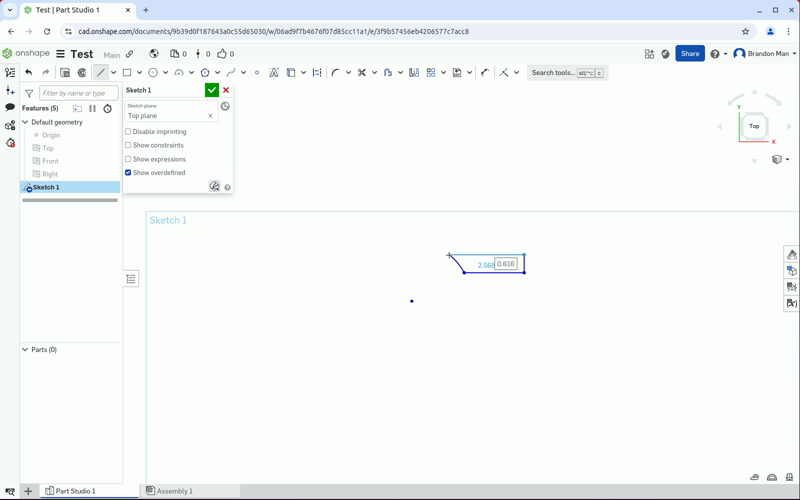
scroll(6)
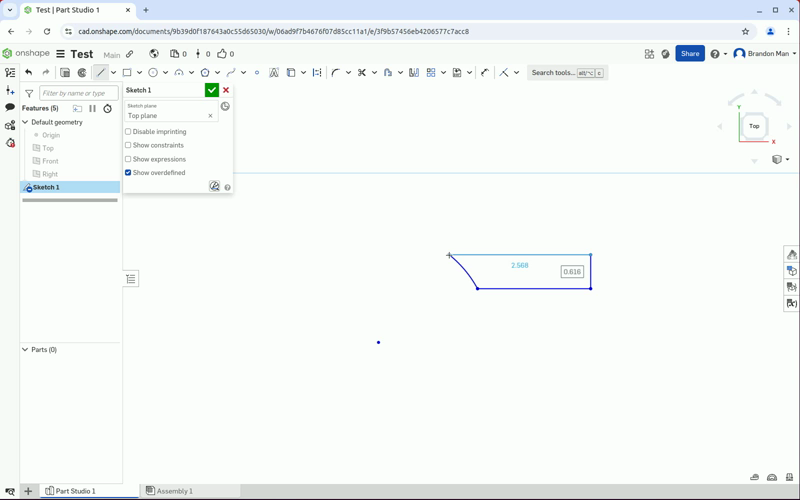
key_up(shift)
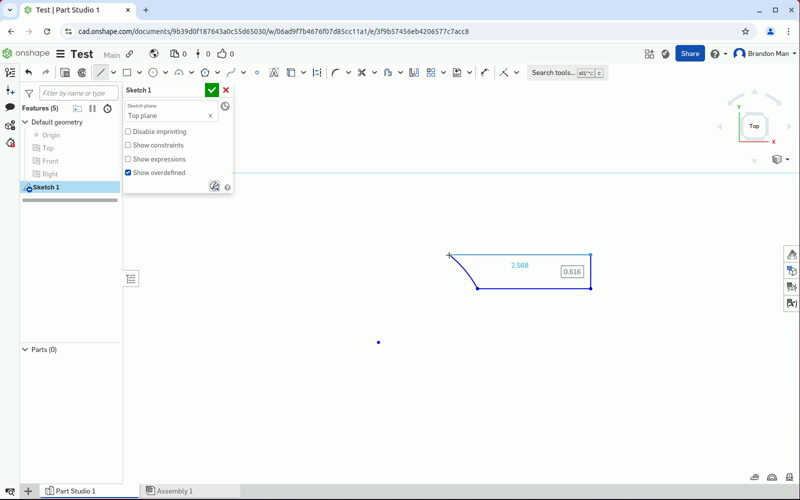
click(449, 254)
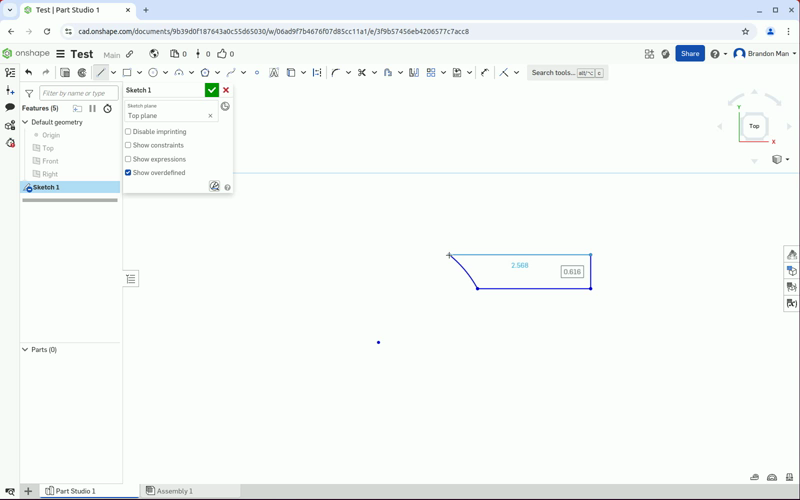
scroll(-6)
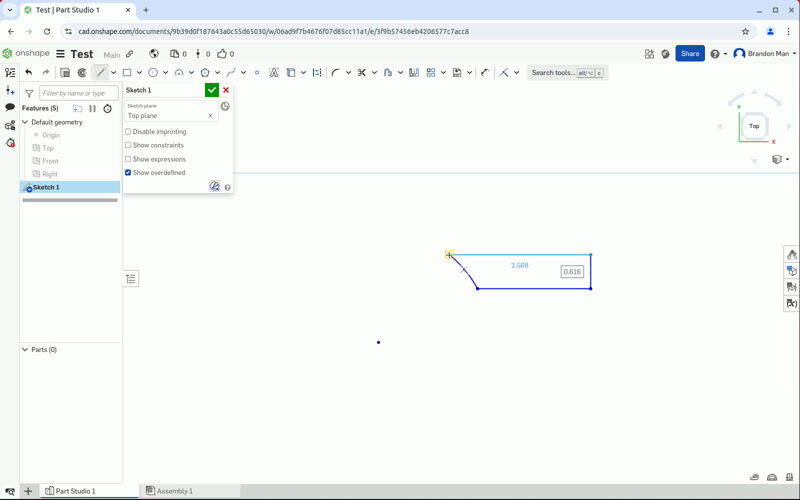
scroll(-6)
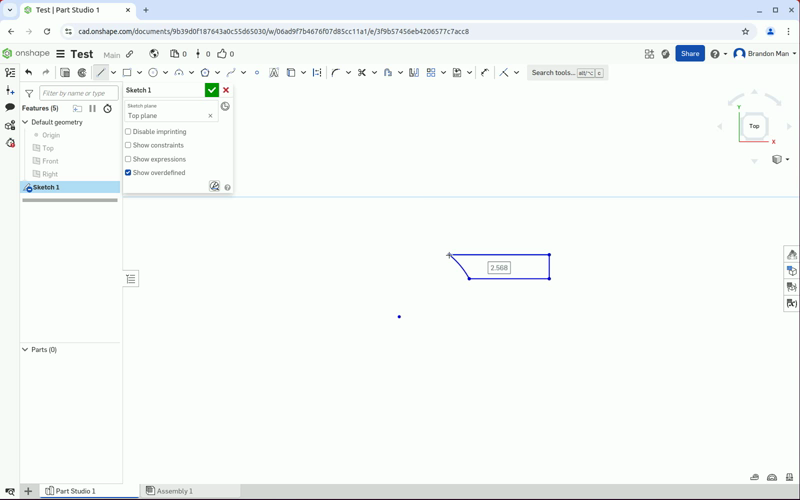
scroll(-6)
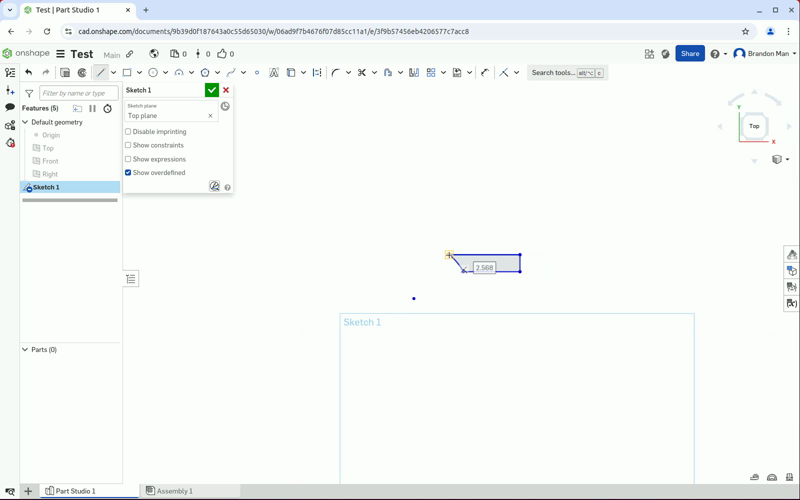
scroll(-6)
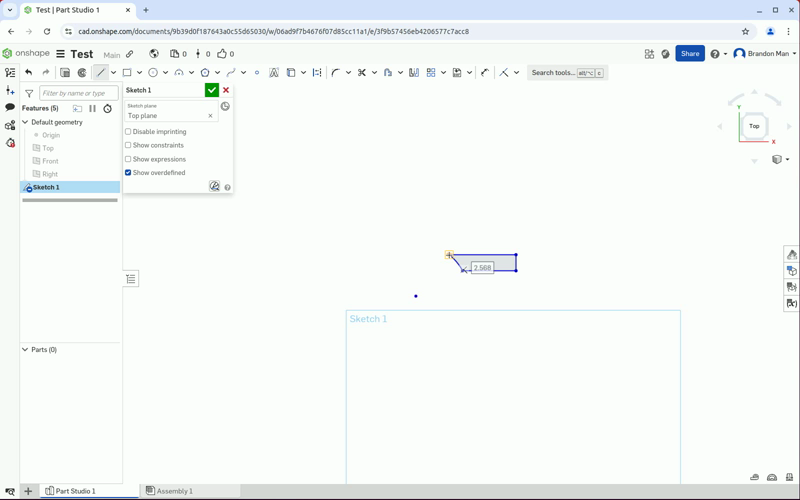
scroll(-6)
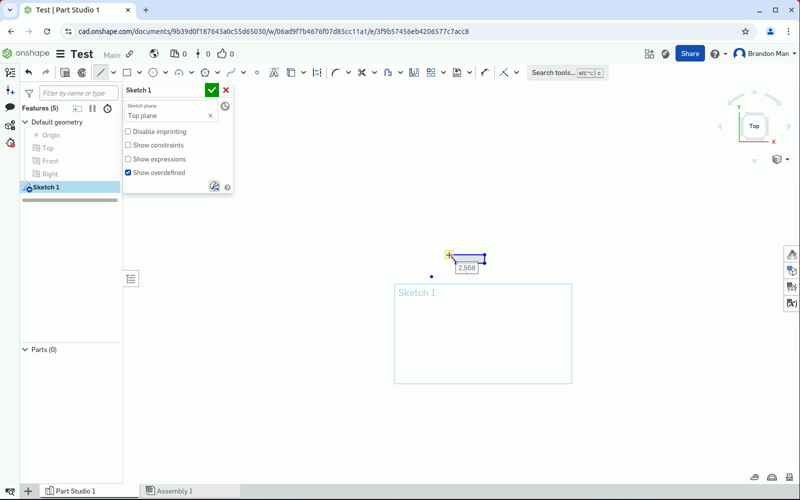
scroll(-6)
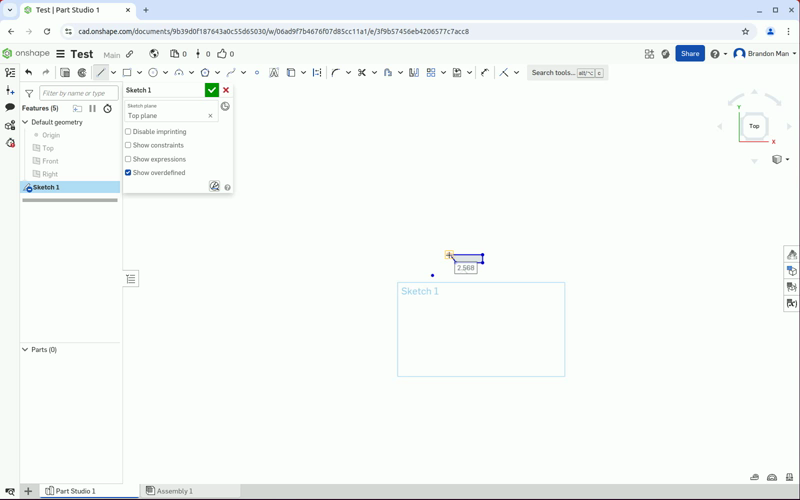
scroll(-6)
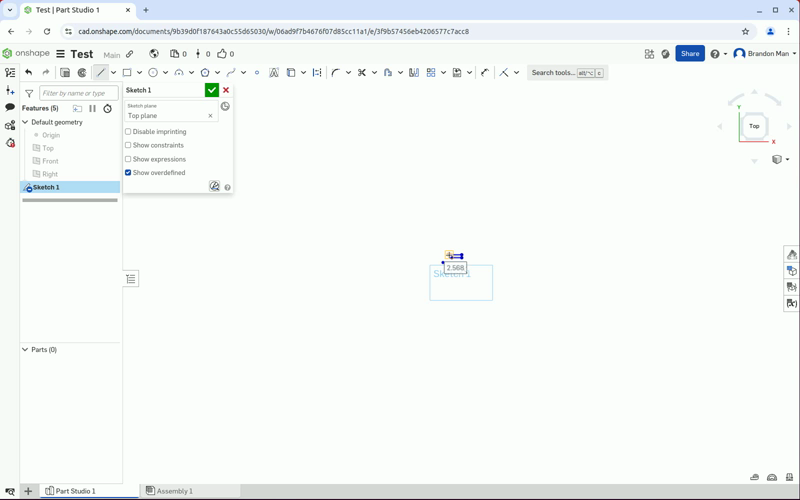
key(esc)
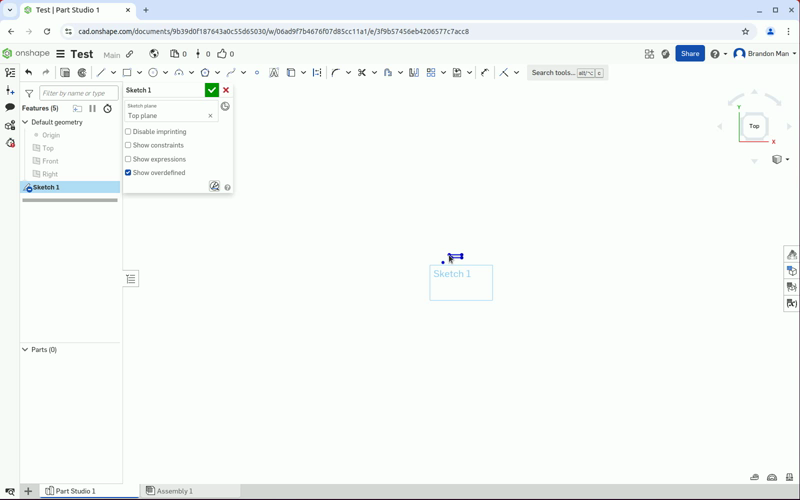
mouse_move(460, 255)
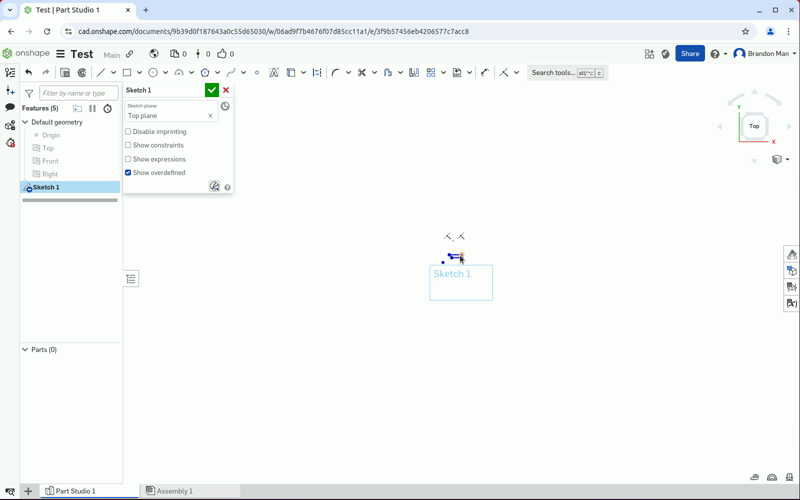
scroll(6)
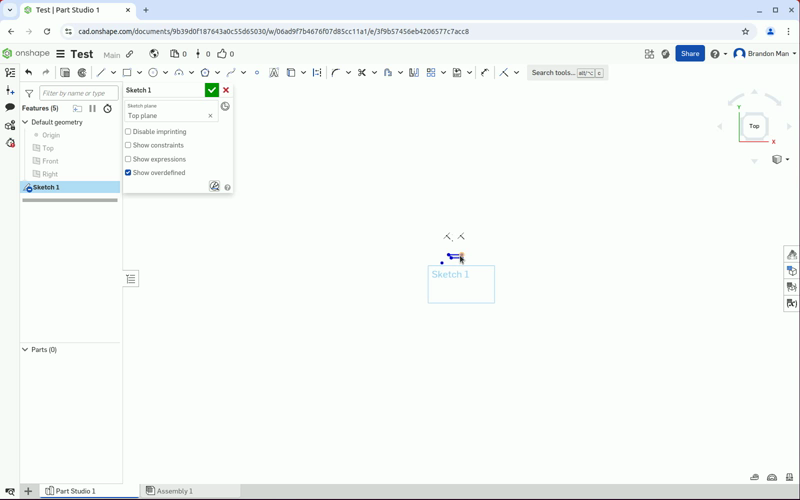
scroll(6)
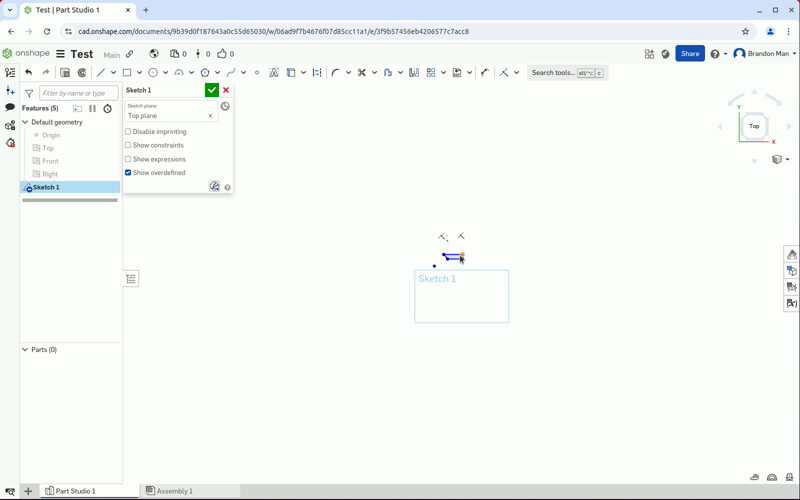
scroll(6)
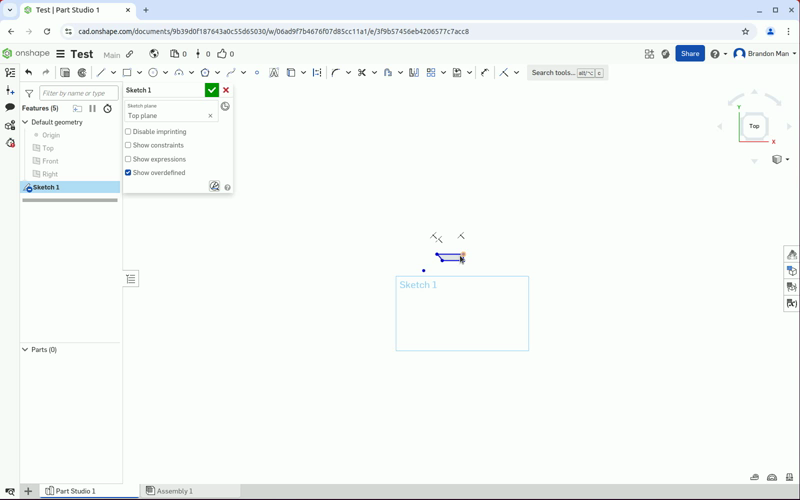
scroll(6)
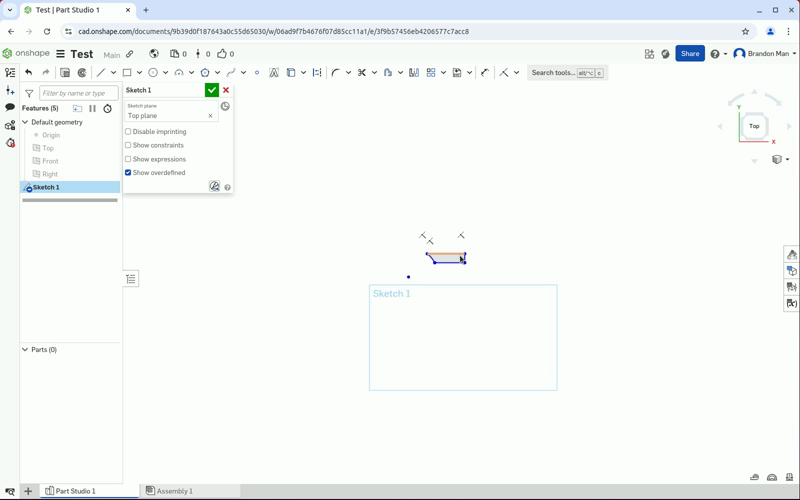
scroll(6)
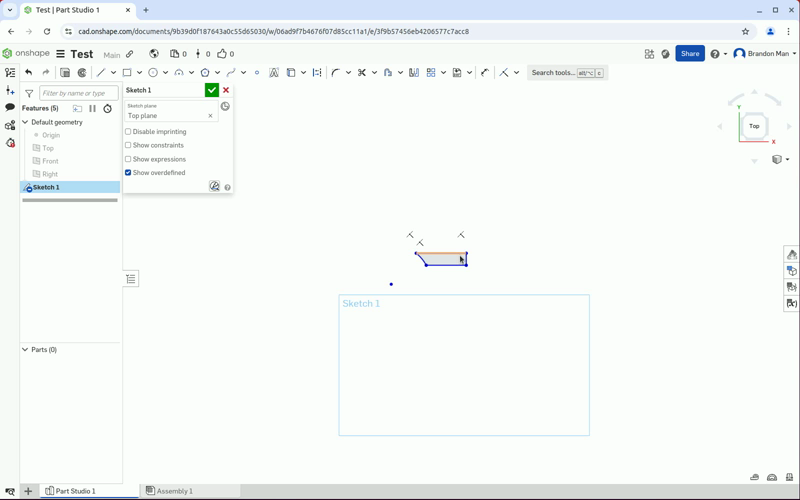
scroll(6)
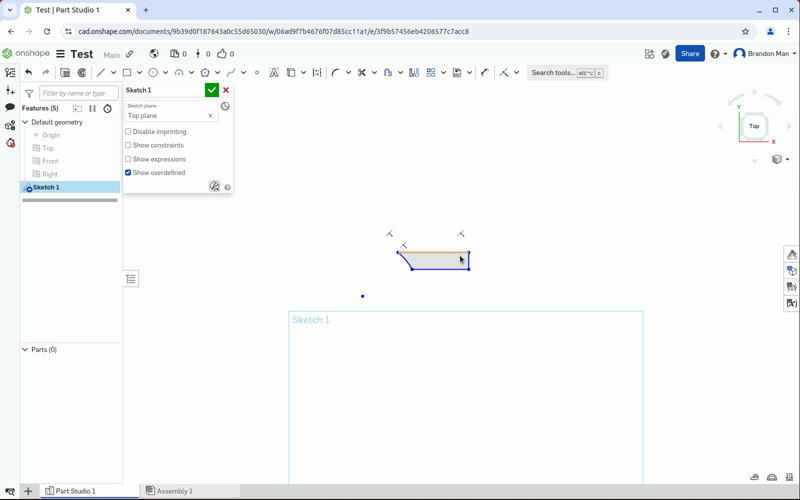
scroll(6)
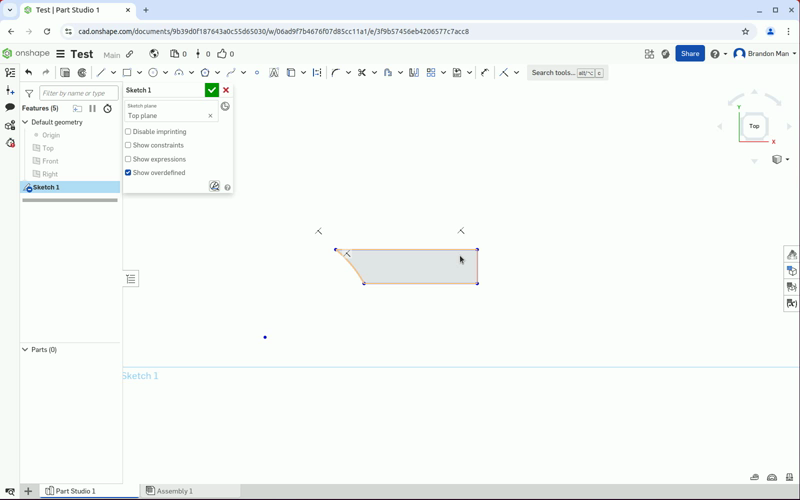
click(460, 255)
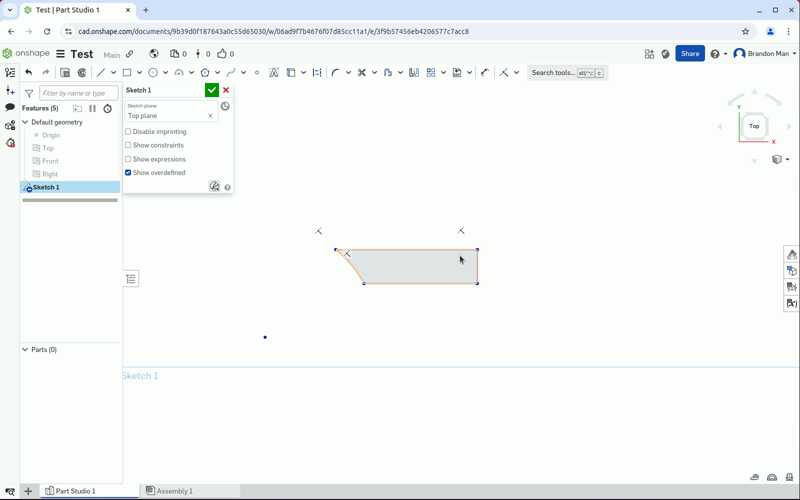
scroll(-6)
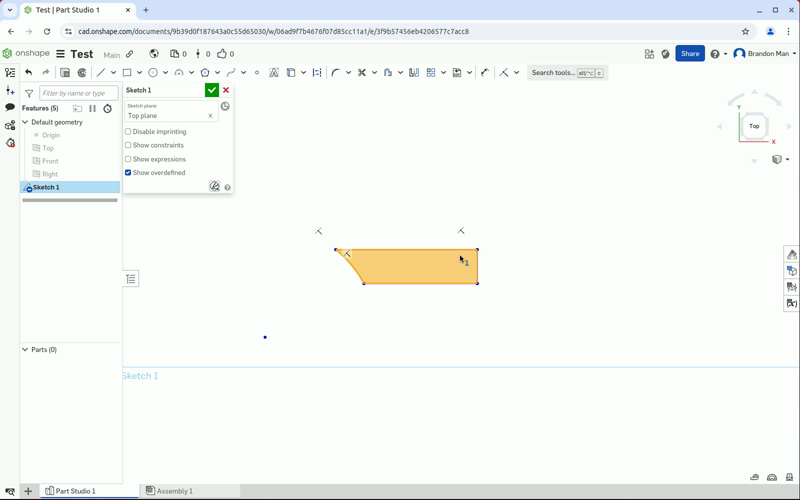
scroll(-6)
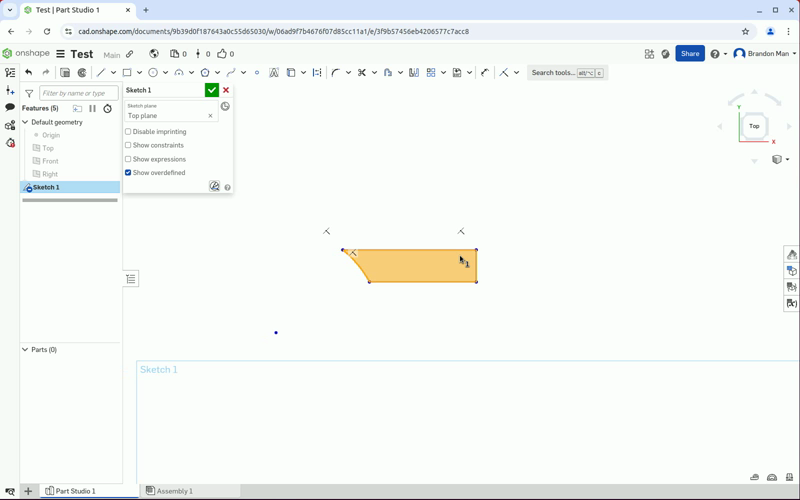
scroll(-6)
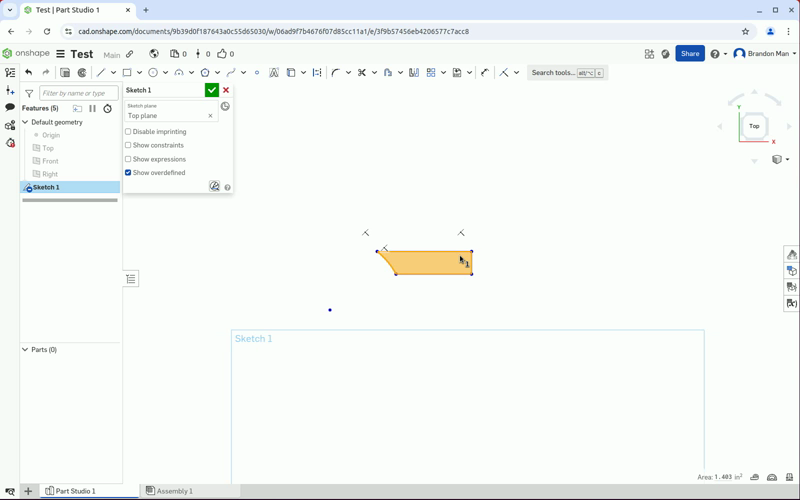
scroll(-6)
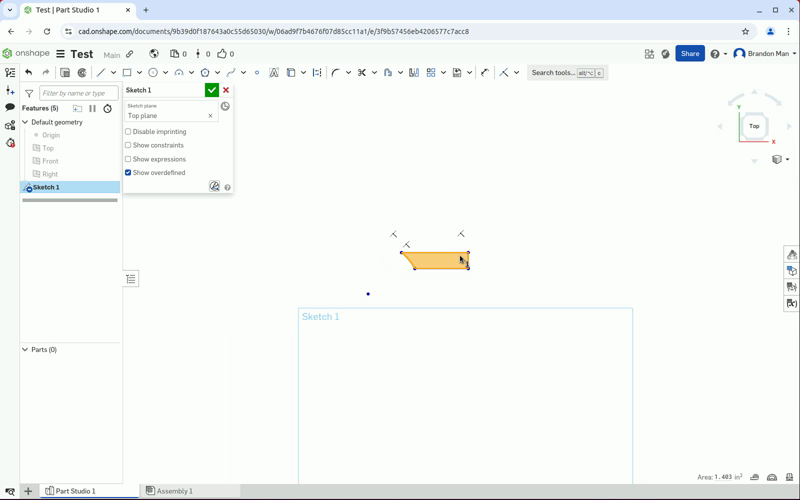
scroll(-6)
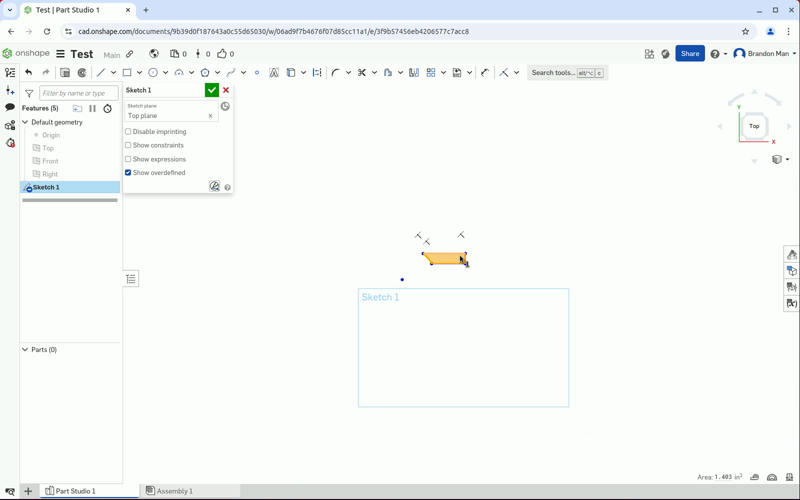
scroll(-6)
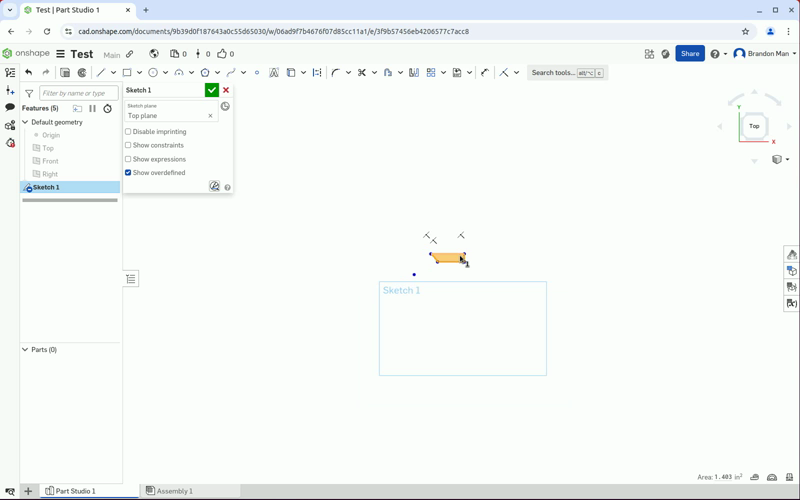
scroll(-6)
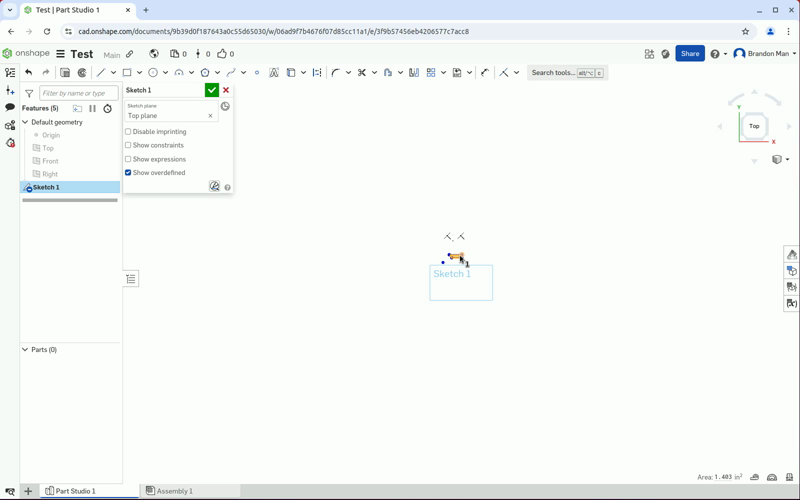
mouse_move(73, 352)
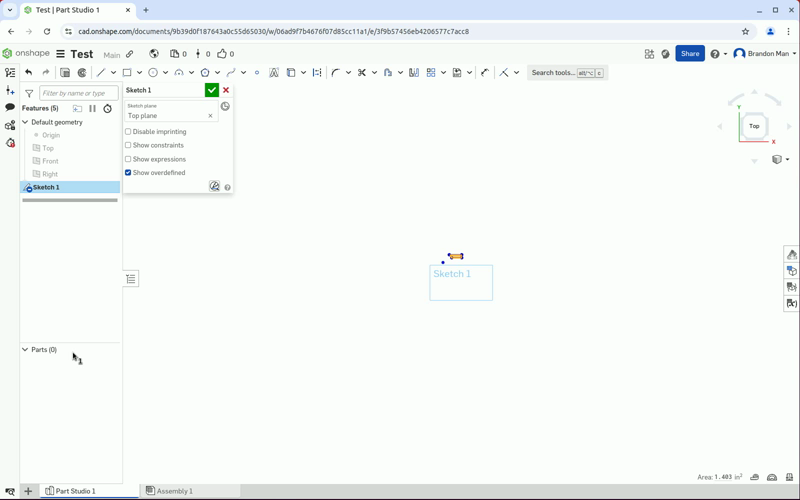
key(shift+y)
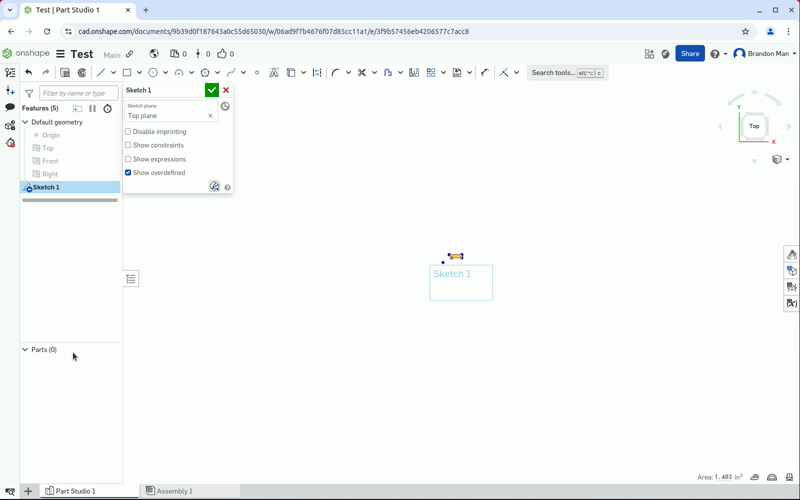
key(shift+e)
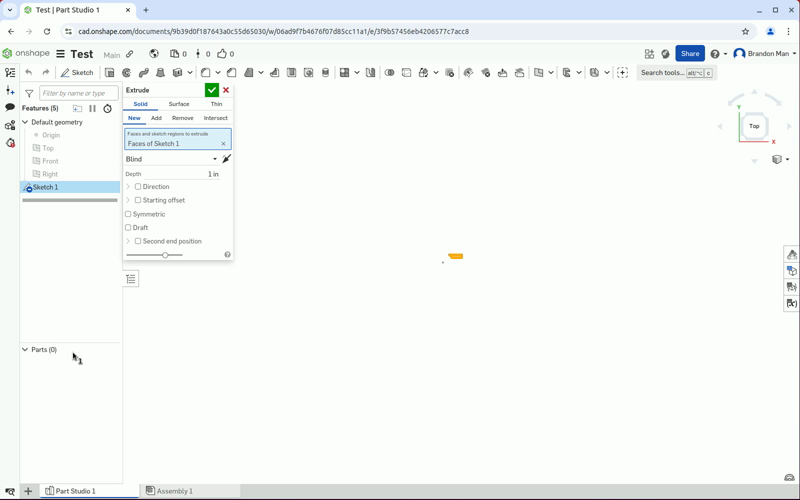
mouse_move(143, 106)
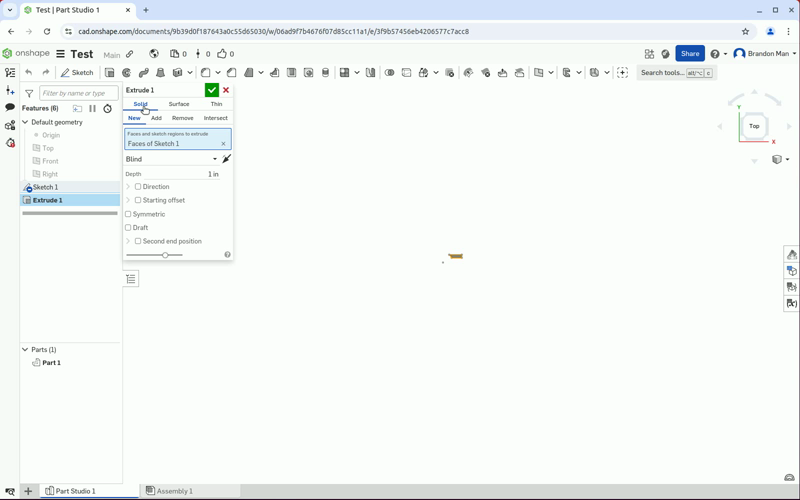
click(143, 106)
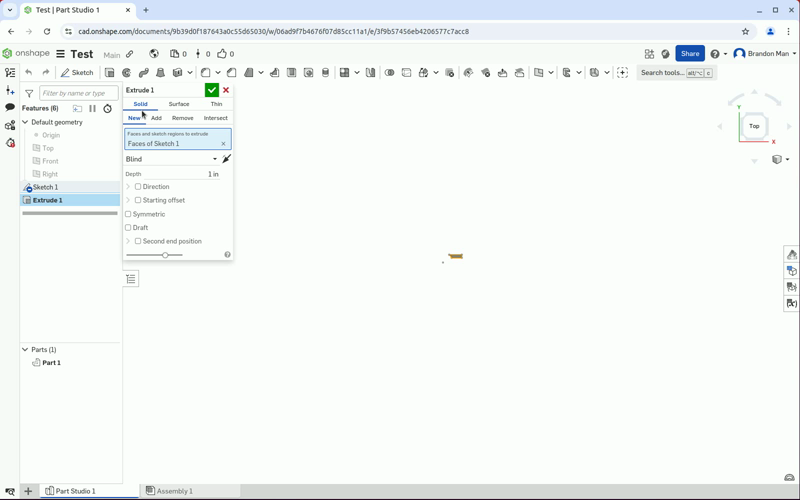
mouse_move(137, 120)
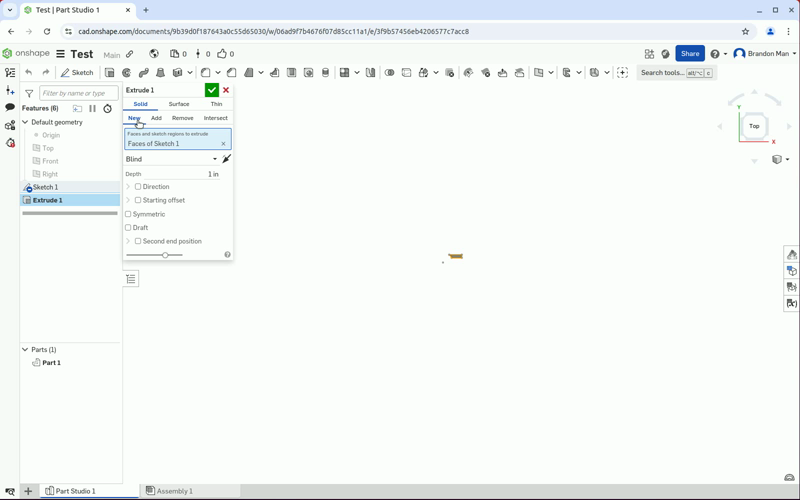
click(137, 120)
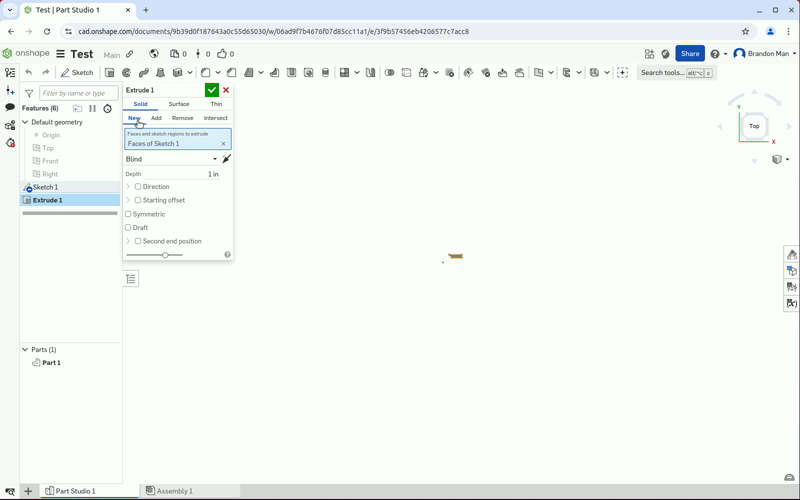
key(tab, 4)
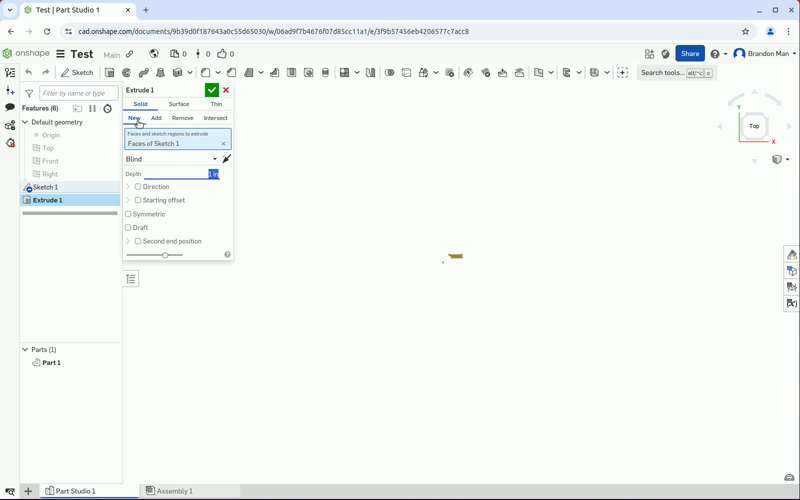
text(9.147)
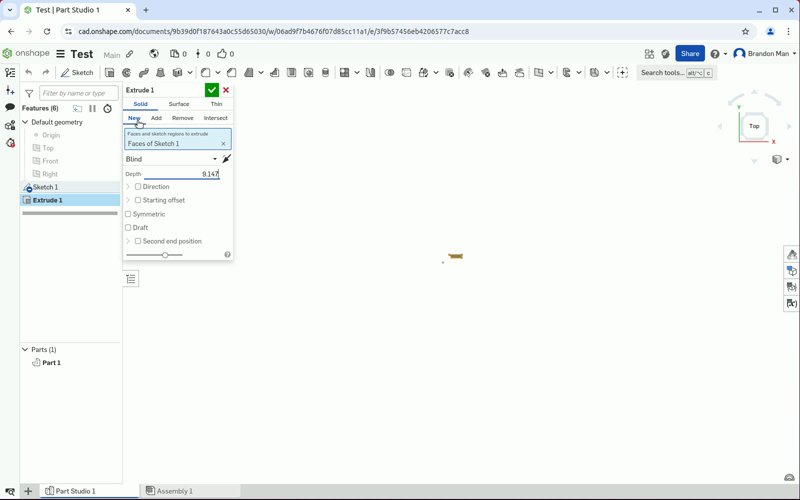
key(enter)
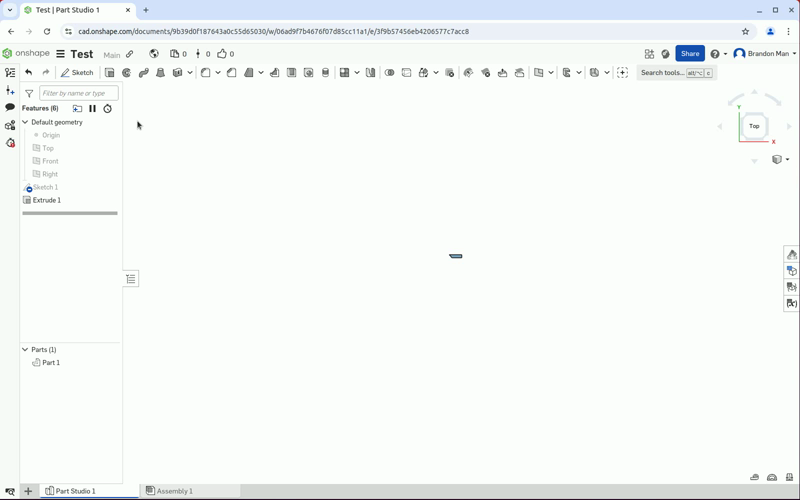
key(shift+h)
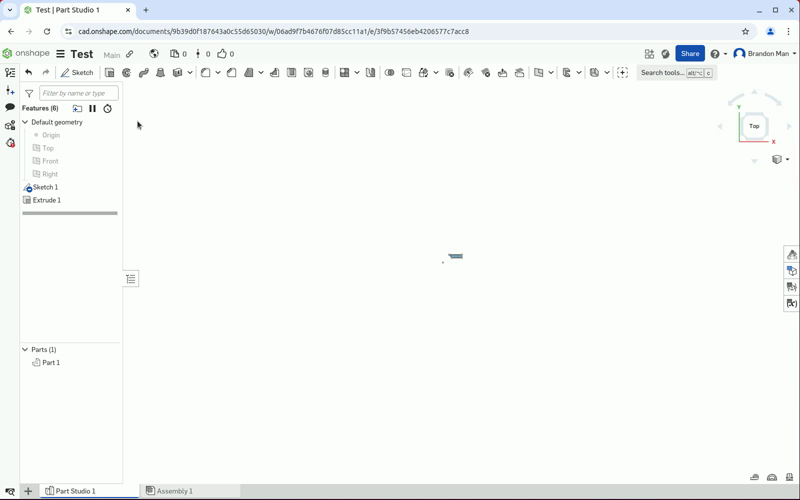
key(shift+h)
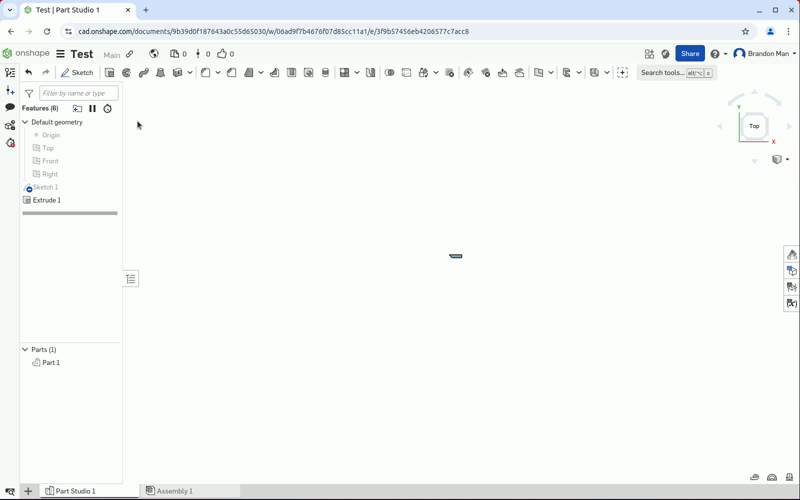
mouse_move(73, 189)
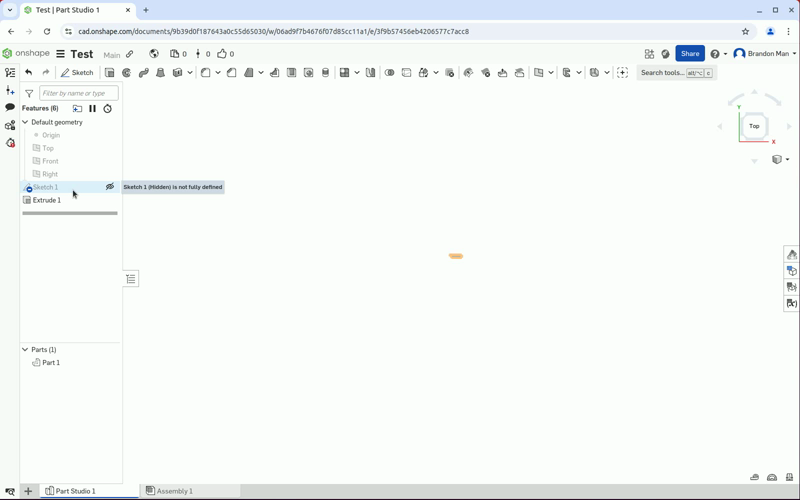
click(73, 189)
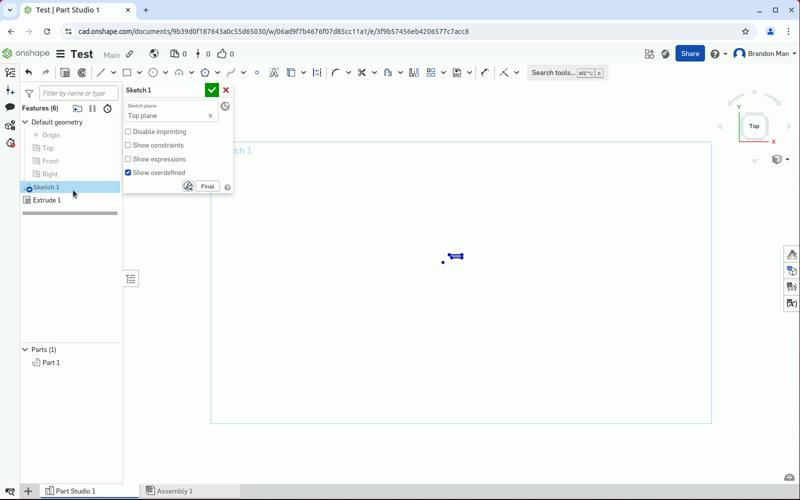
mouse_move(229, 92)
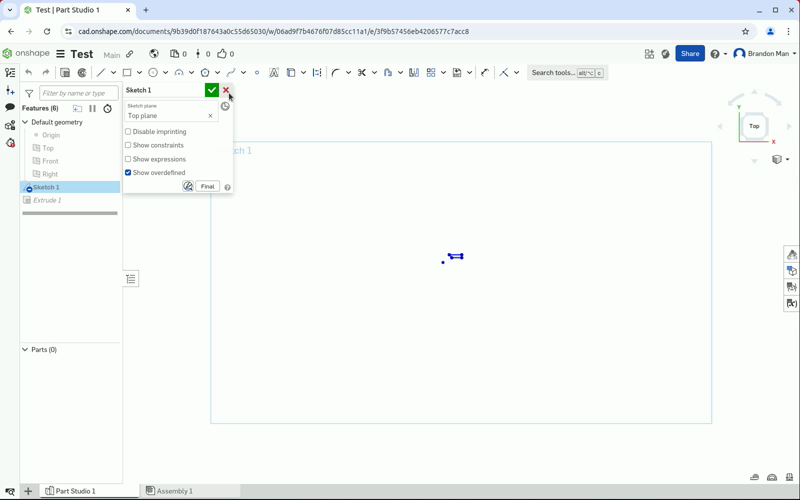
click(229, 92)
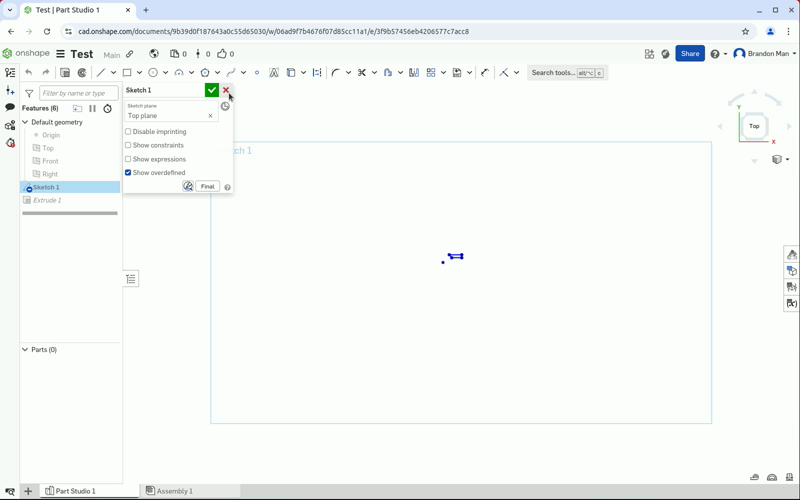
key(shift+s)
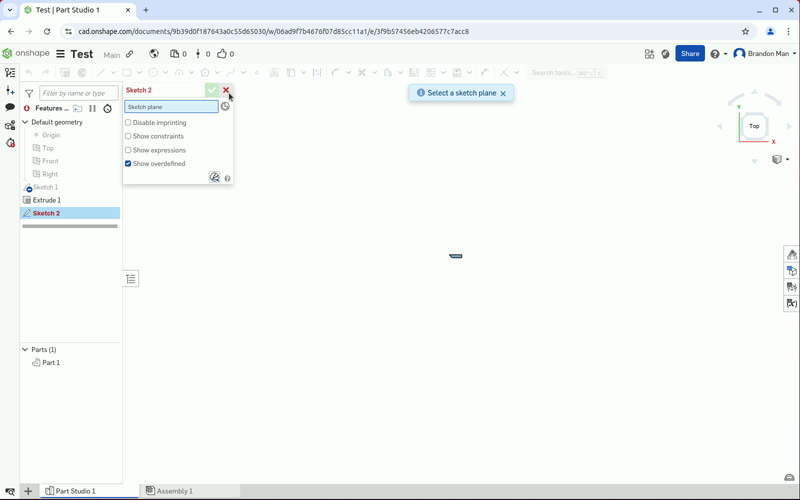
mouse_move(73, 150)
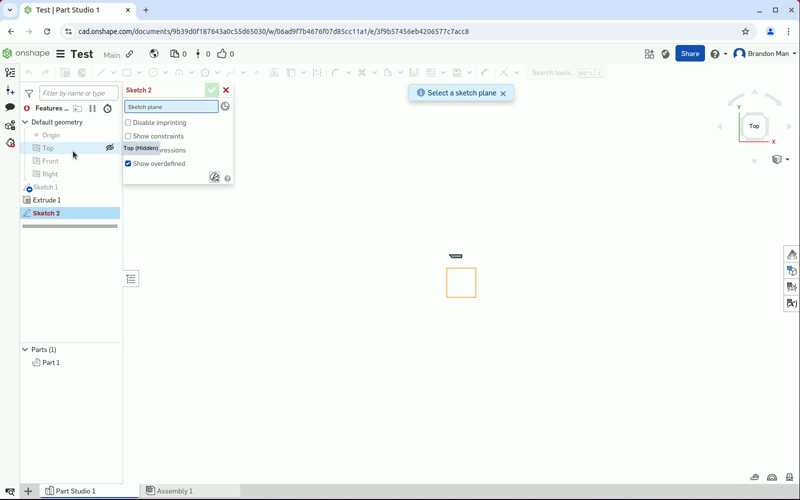
click(73, 150)
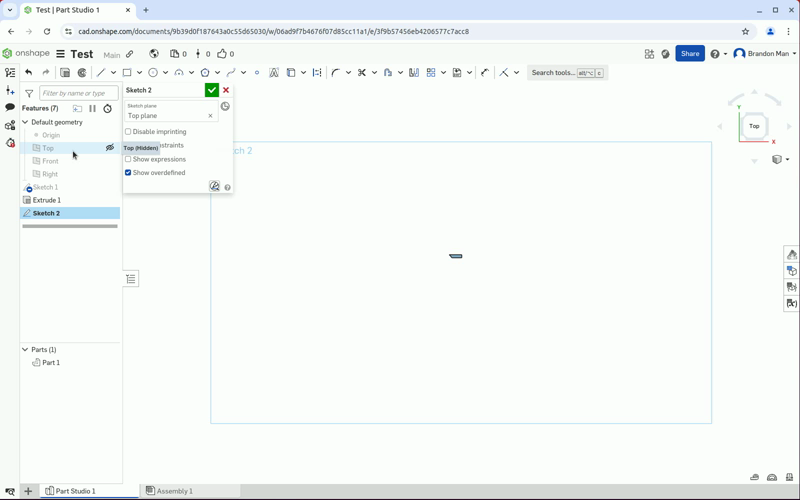
mouse_move(73, 352)
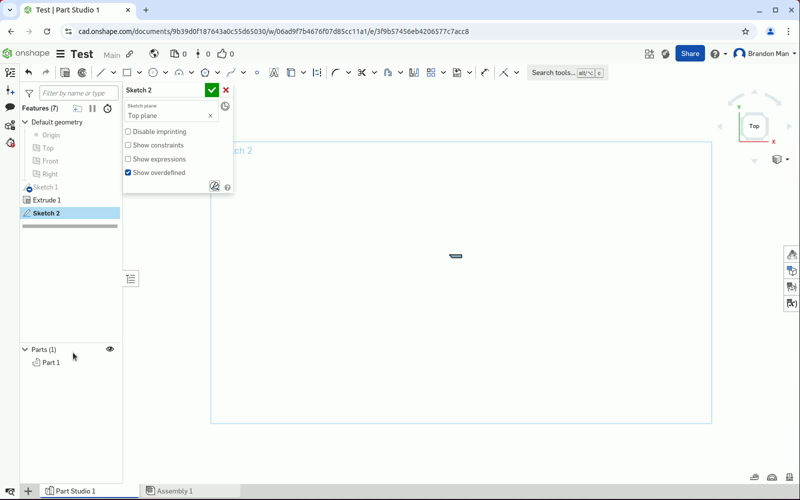
key(y)
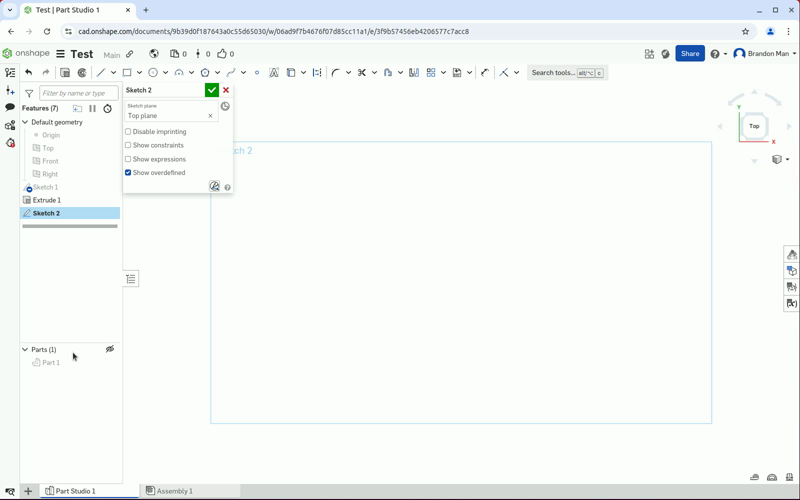
key(l)
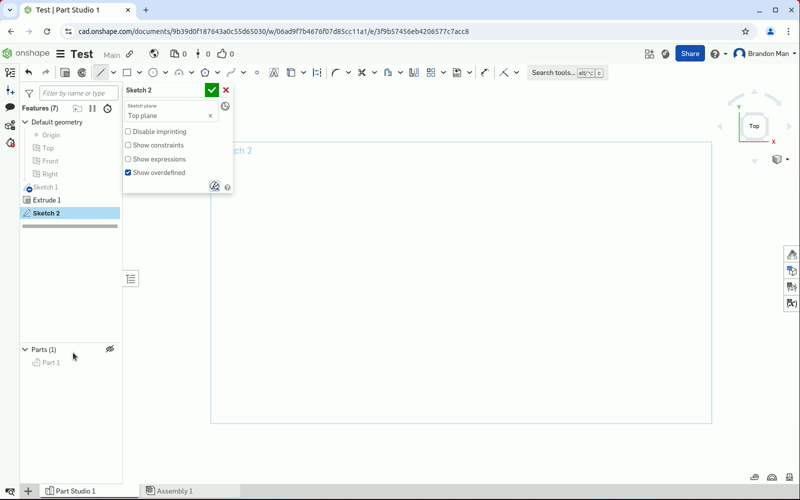
key_down(shift)
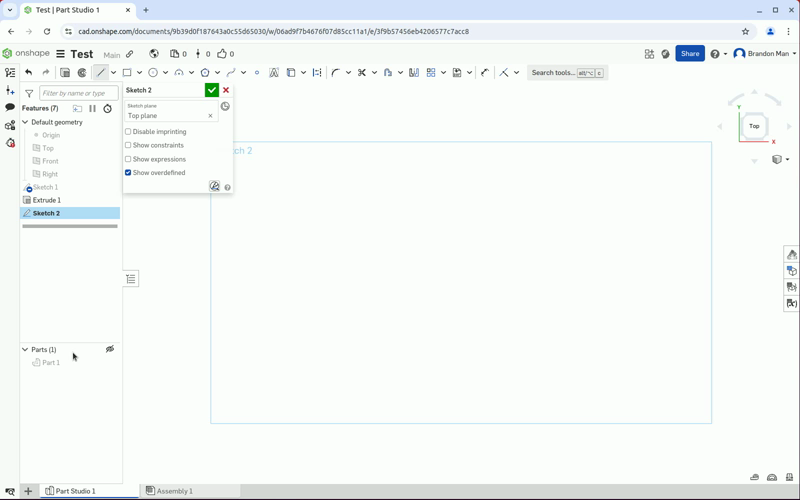
mouse_move(460, 311)
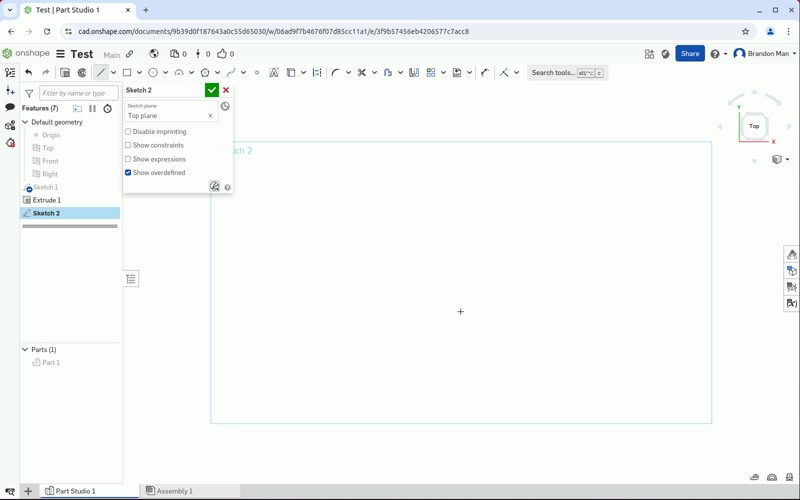
click(460, 311)
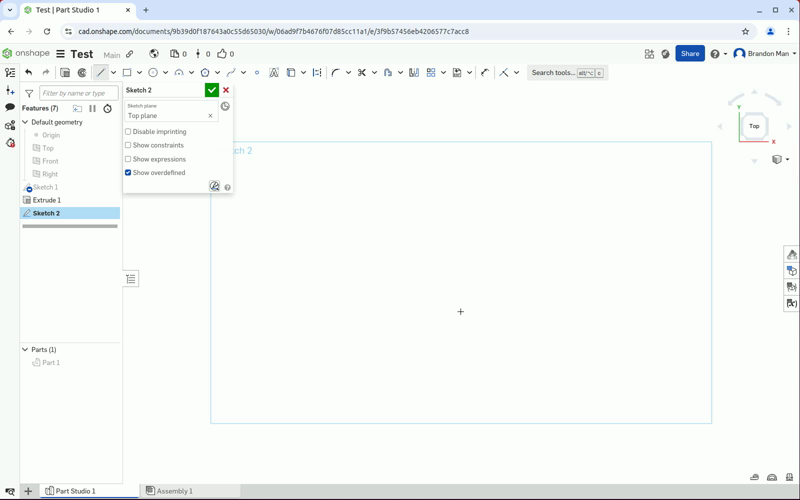
key_up(shift)
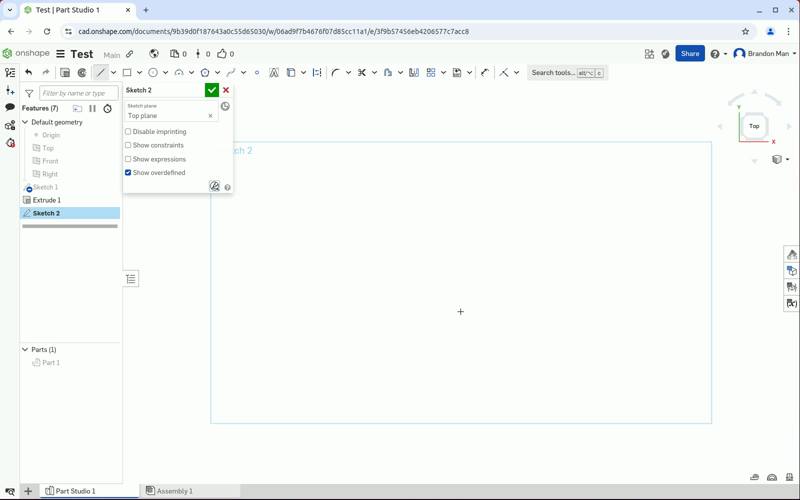
key_down(shift)
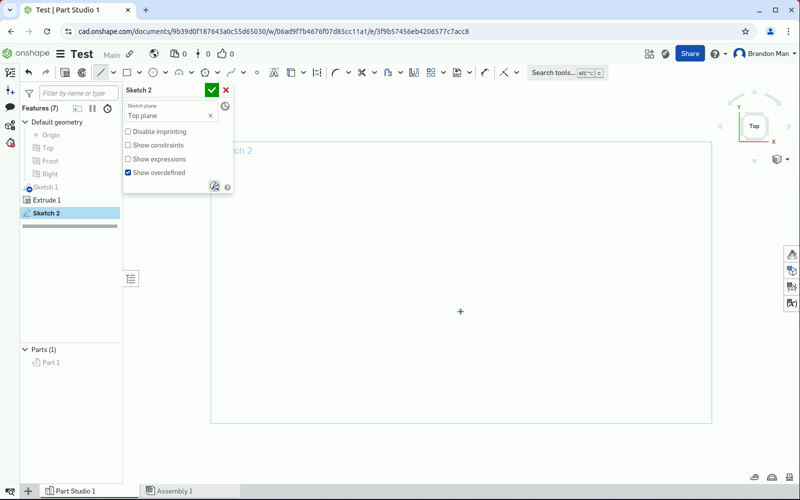
mouse_move(490, 311)
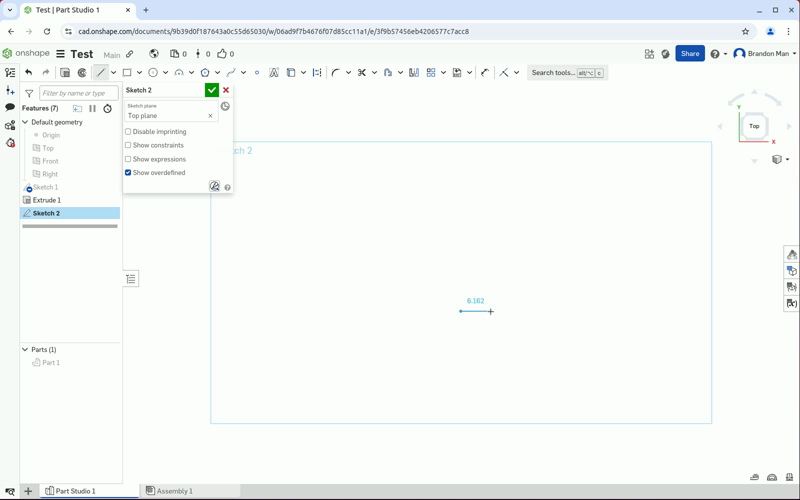
mouse_move(483, 311)
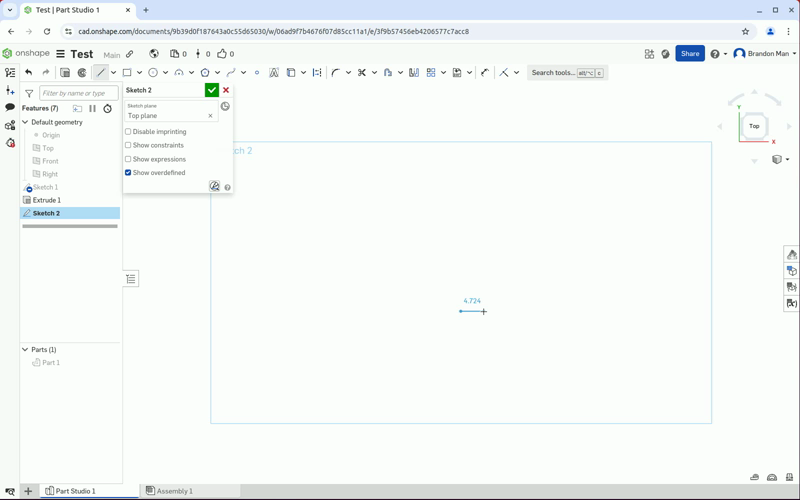
click(483, 311)
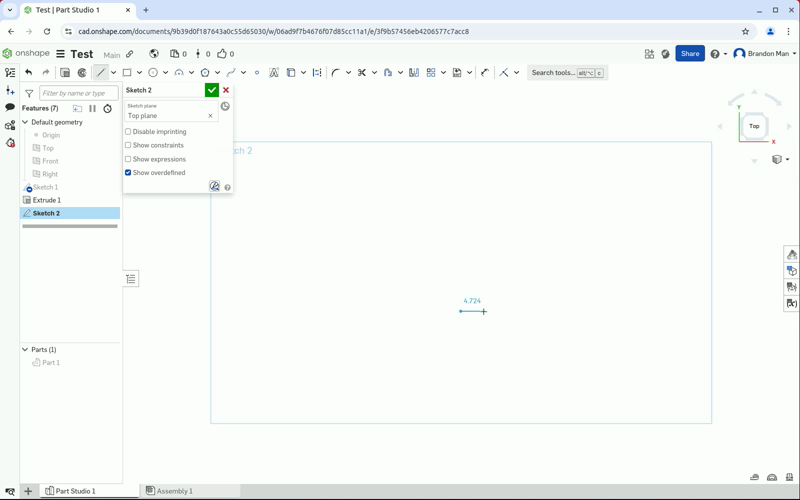
key_up(shift)
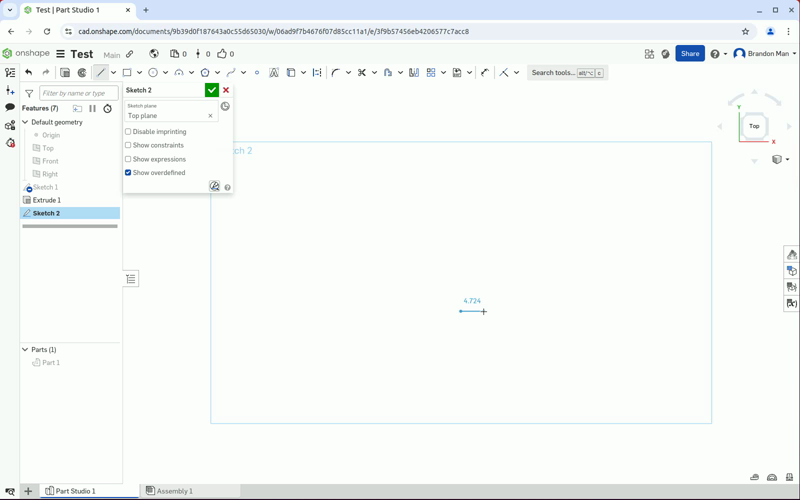
key_down(shift)
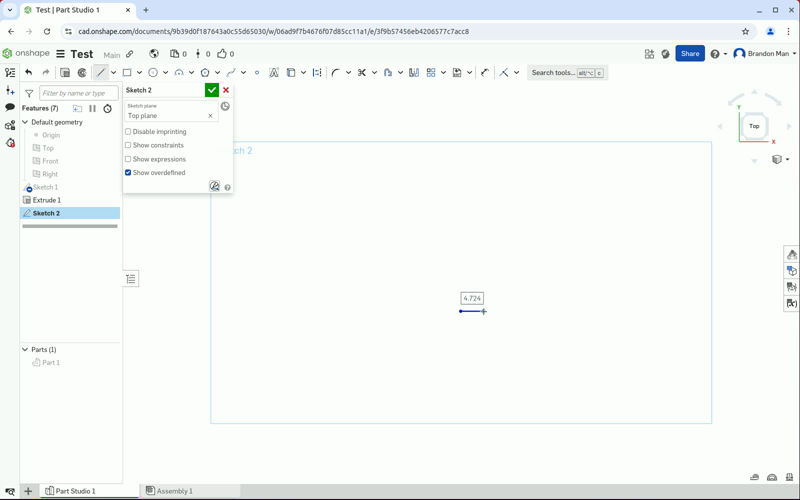
mouse_move(513, 311)
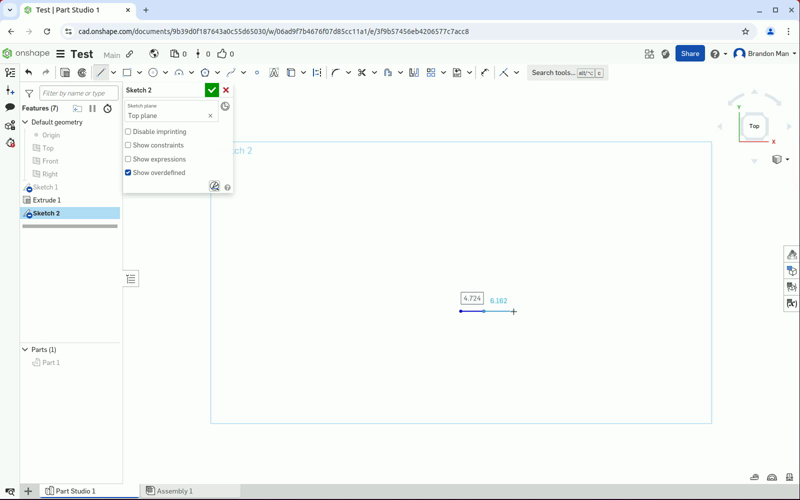
mouse_move(483, 308)
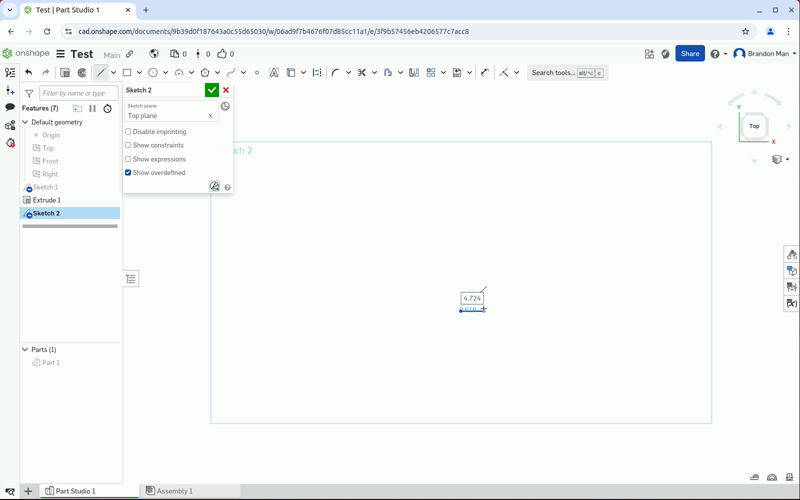
scroll(6)
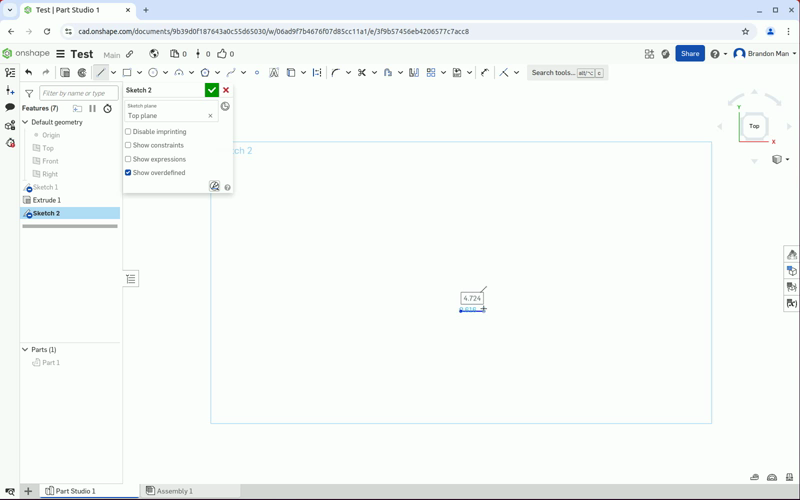
scroll(6)
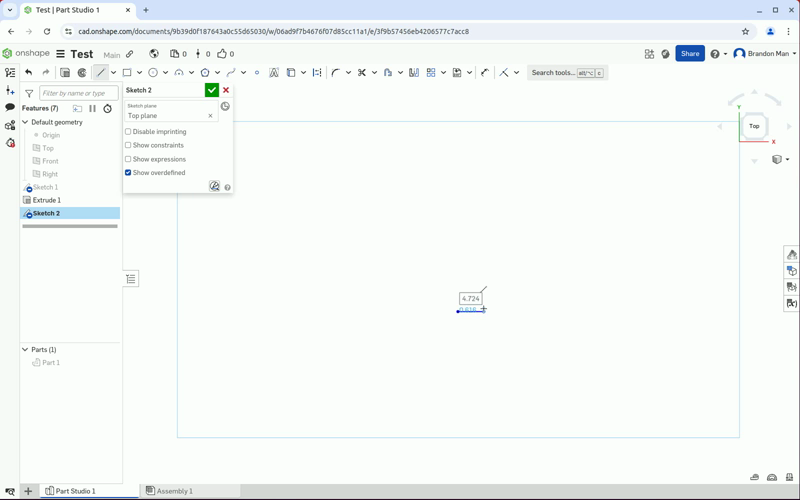
scroll(6)
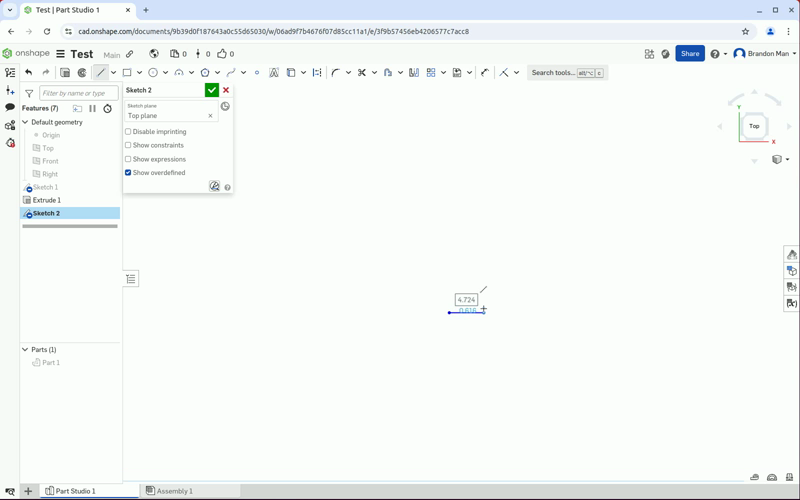
scroll(6)
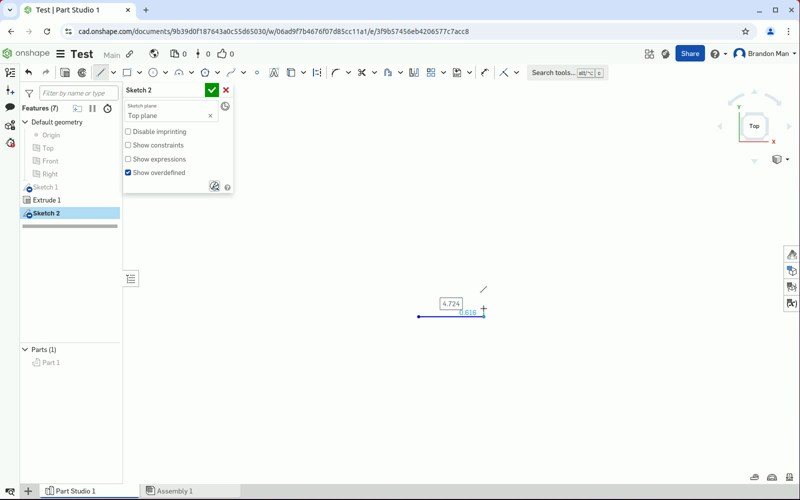
scroll(6)
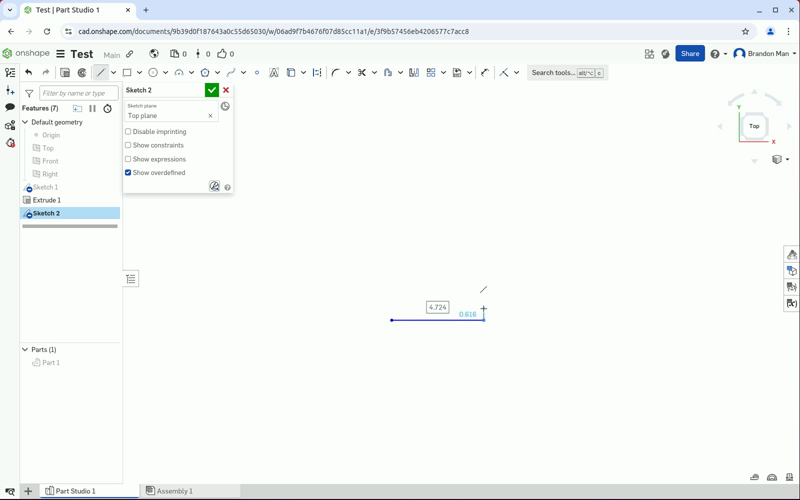
scroll(6)
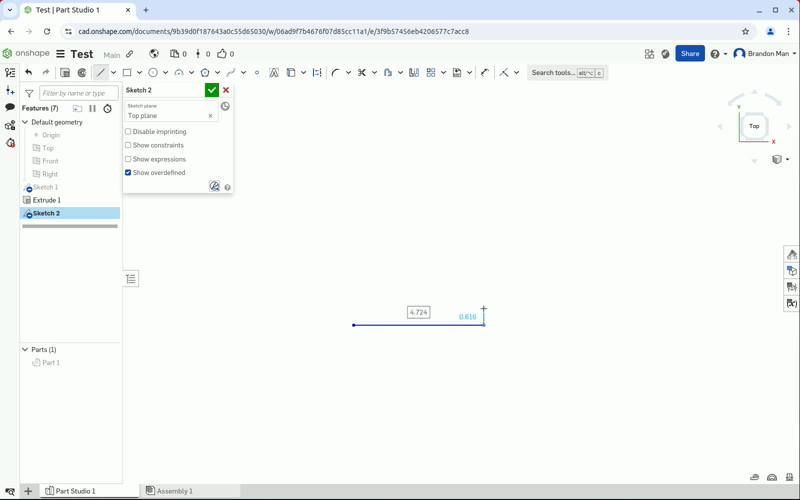
scroll(6)
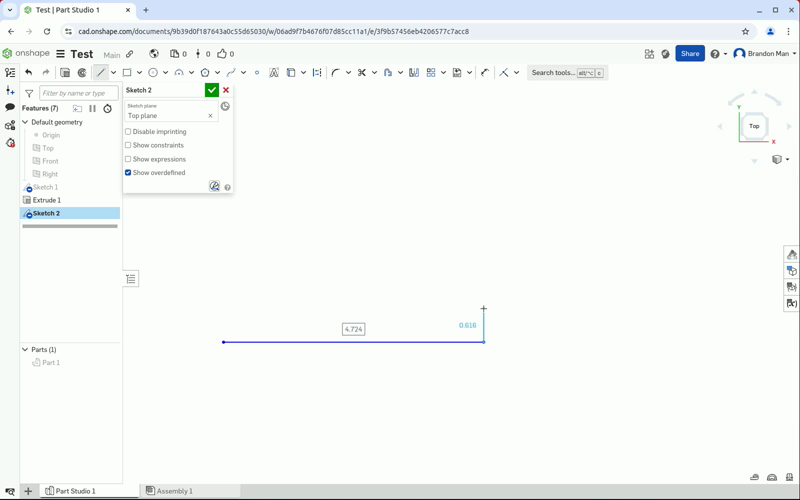
click(483, 308)
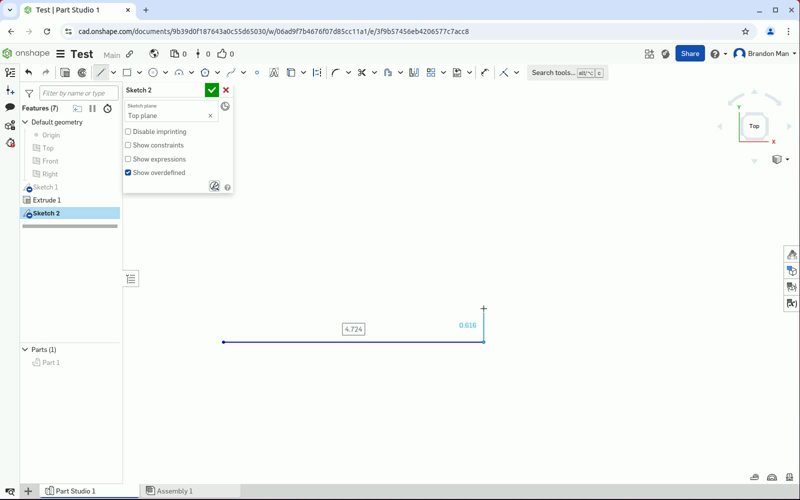
scroll(-6)
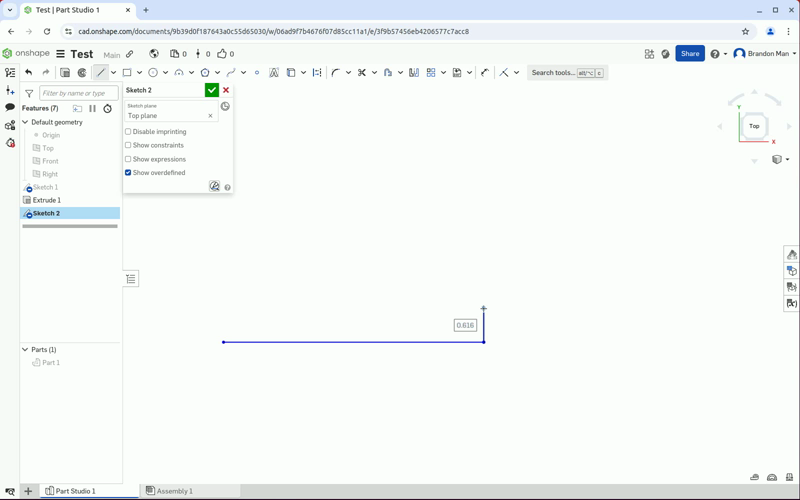
scroll(-6)
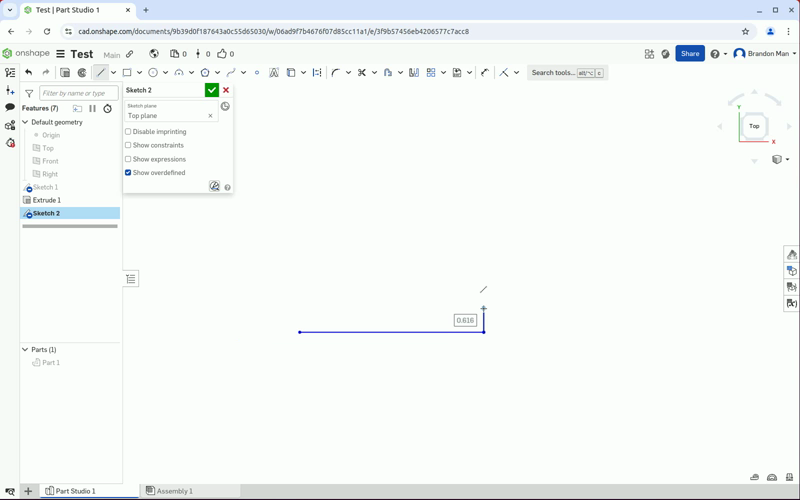
scroll(-6)
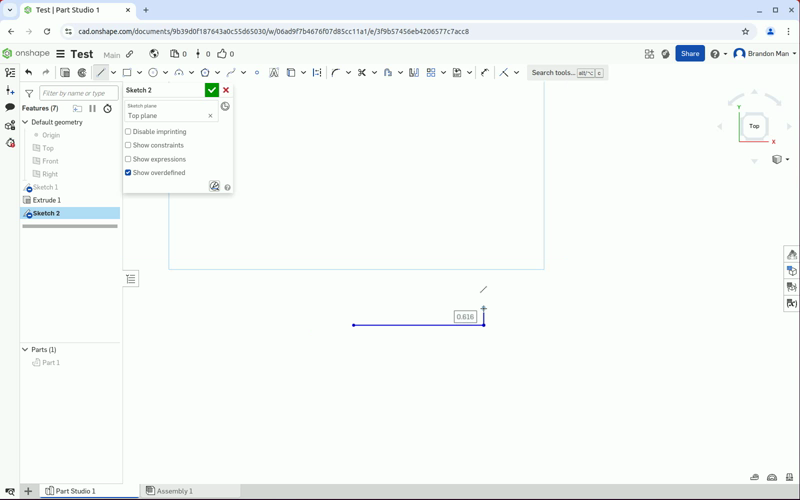
scroll(-6)
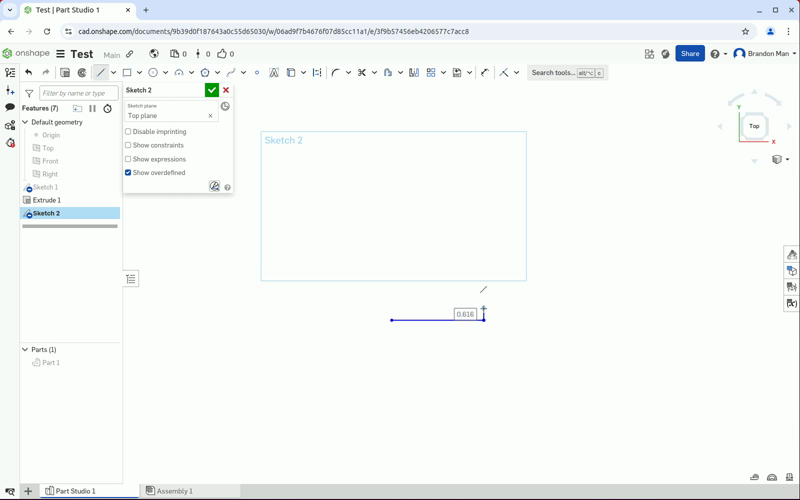
scroll(-6)
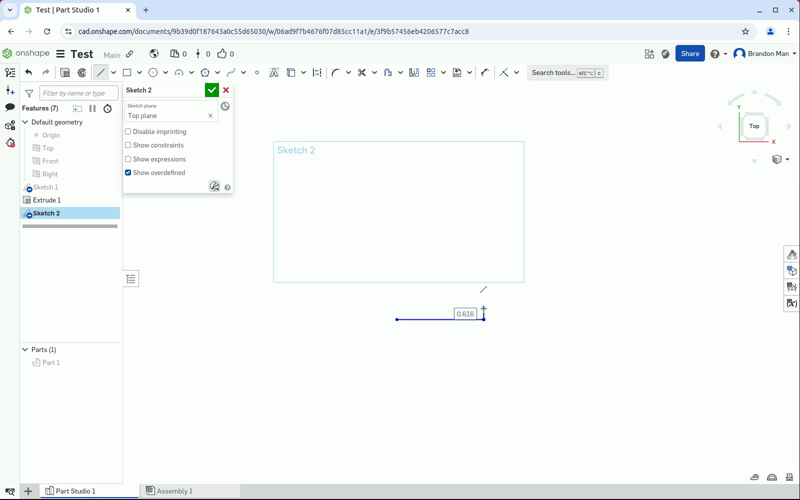
scroll(-6)
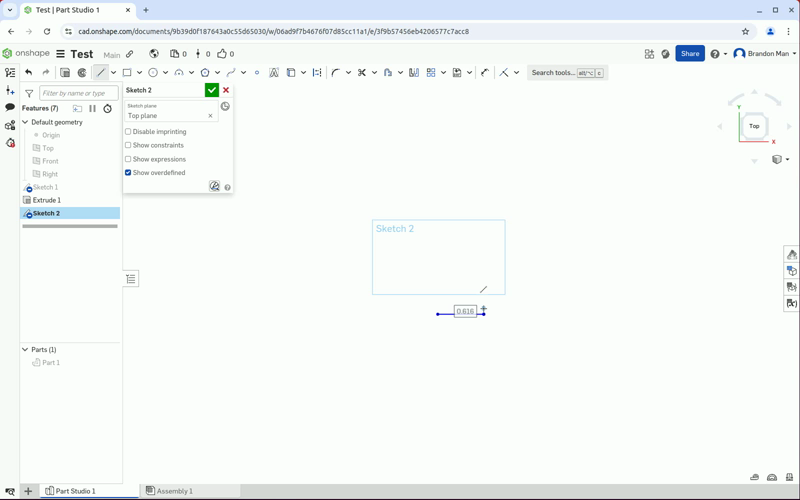
scroll(-6)
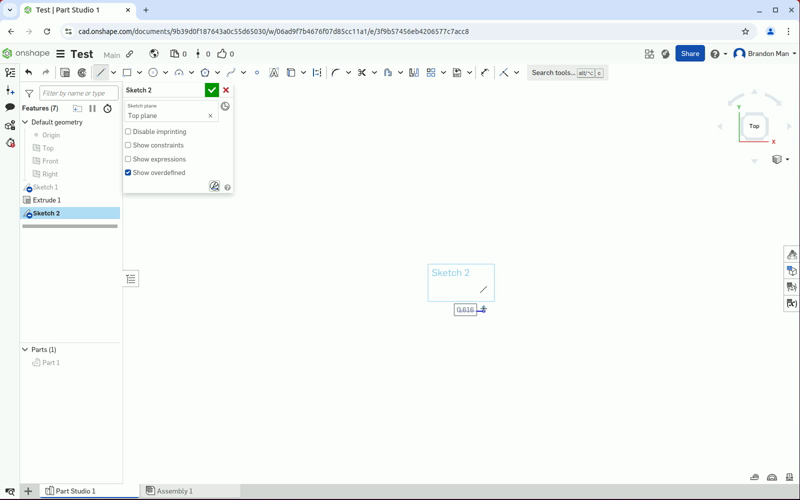
key_up(shift)
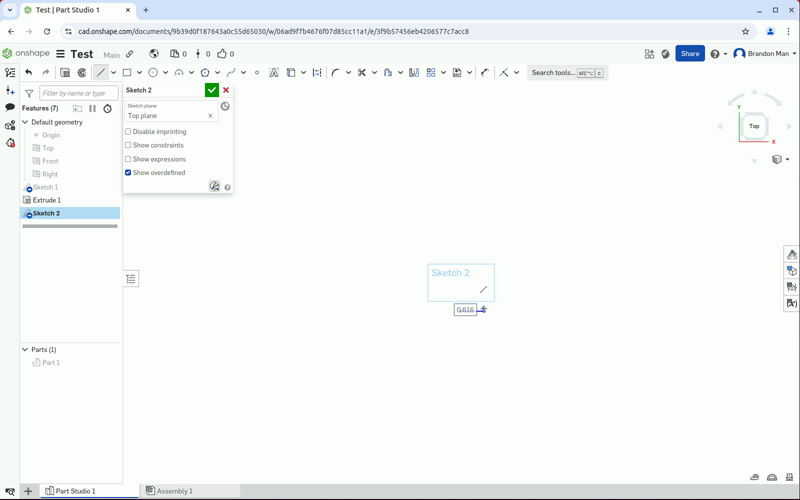
key_down(shift)
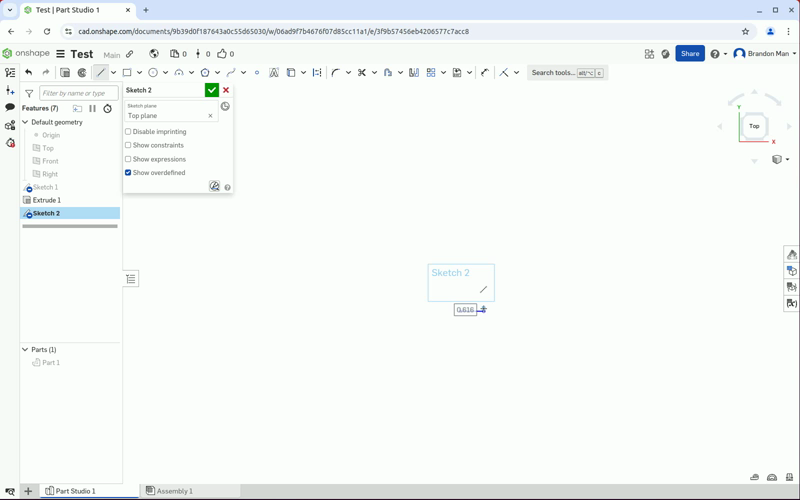
mouse_move(513, 308)
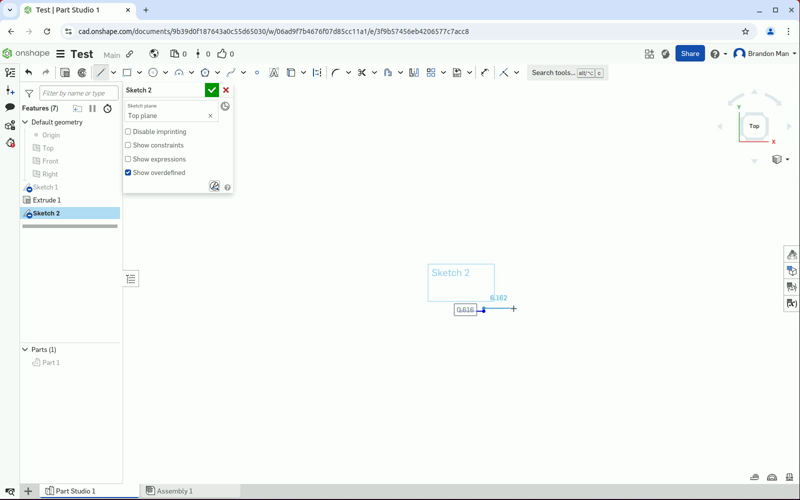
mouse_move(463, 308)
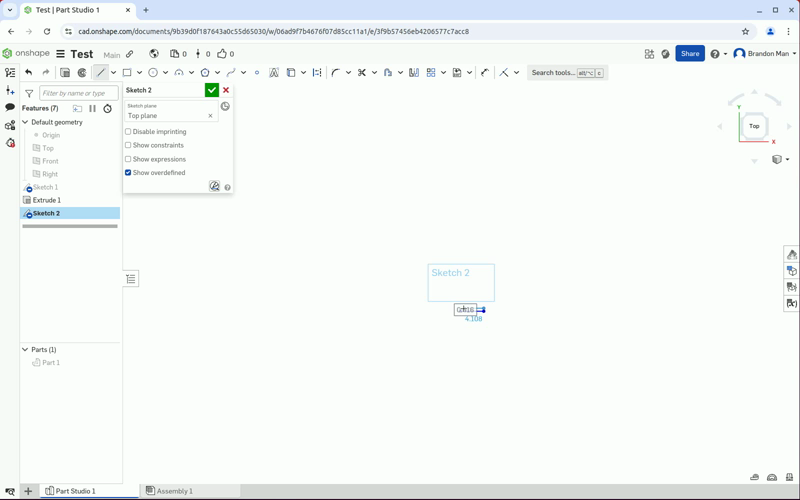
scroll(6)
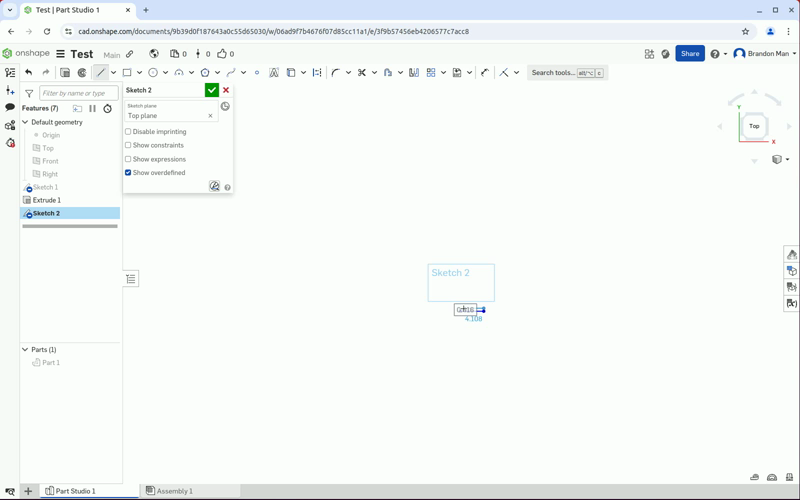
scroll(6)
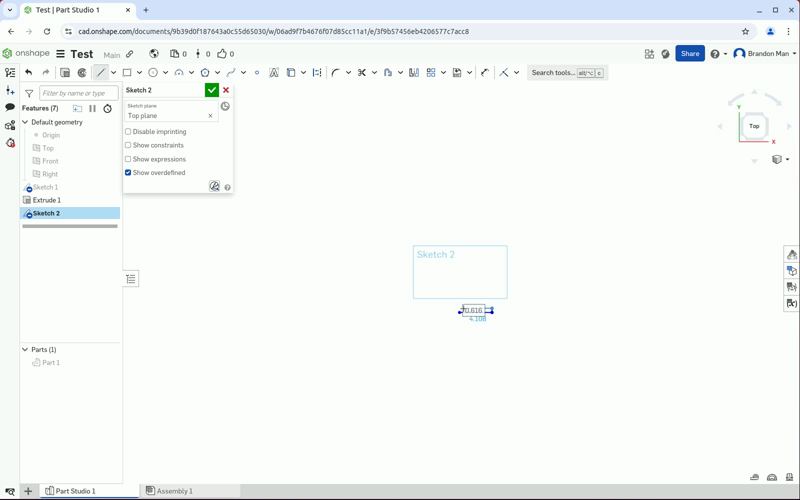
scroll(6)
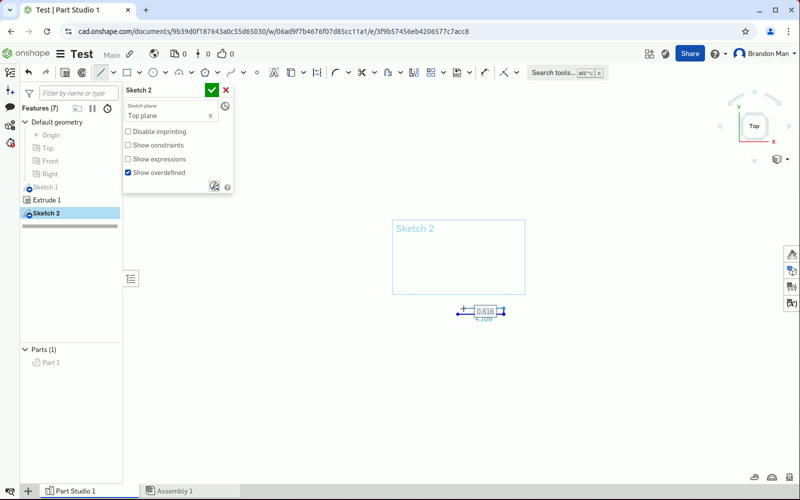
scroll(6)
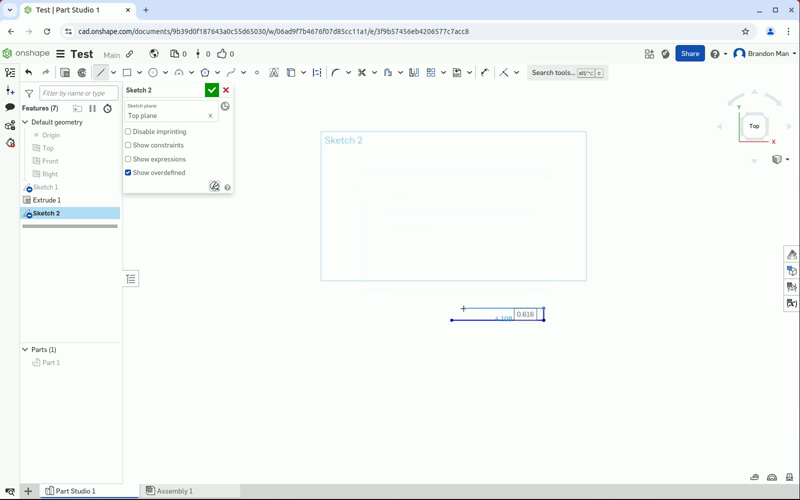
scroll(6)
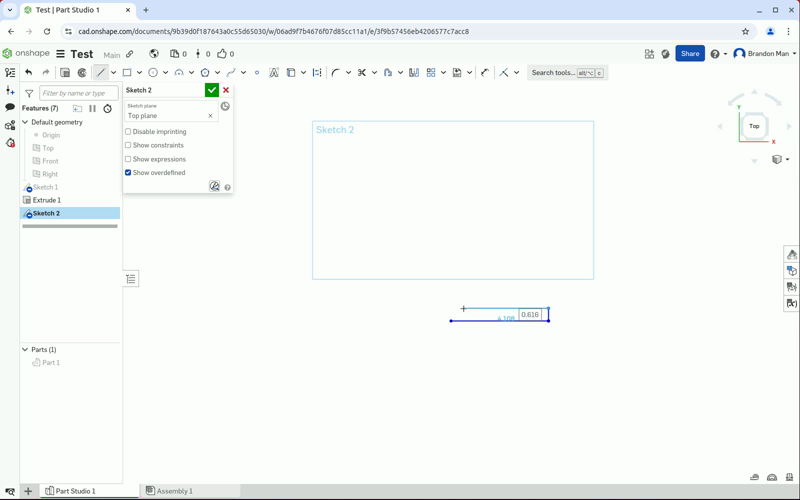
scroll(6)
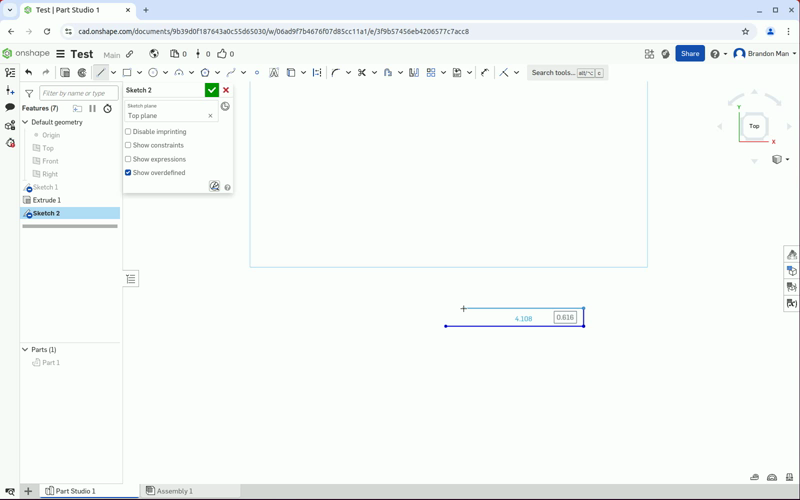
scroll(6)
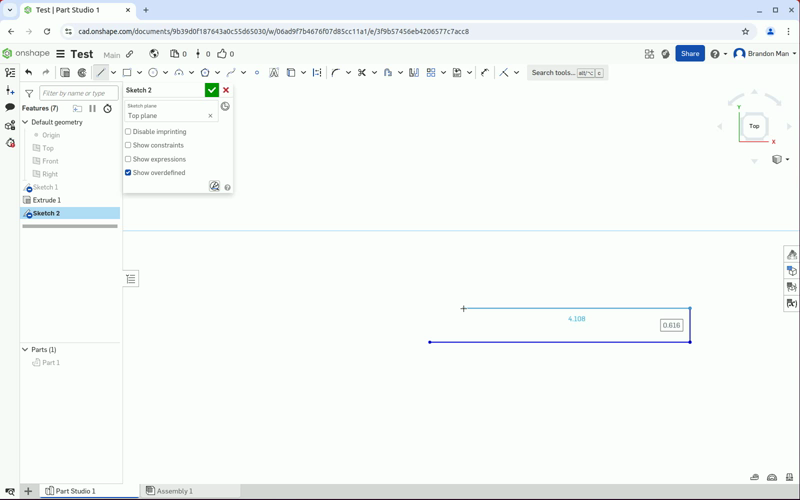
click(463, 308)
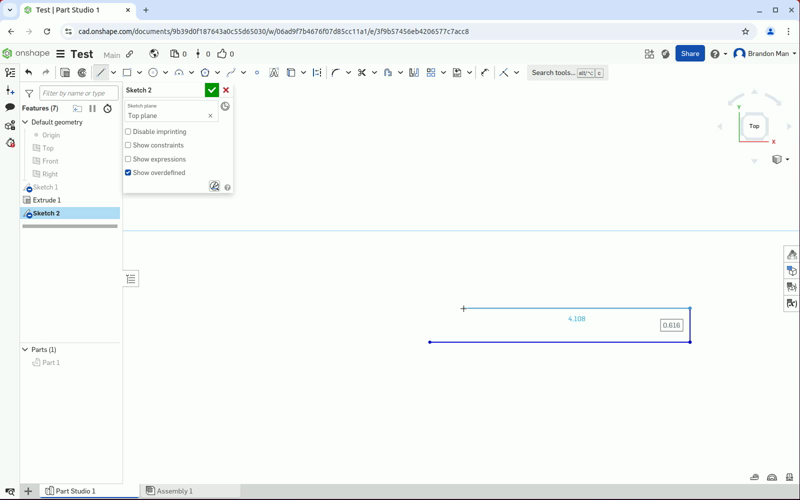
scroll(-6)
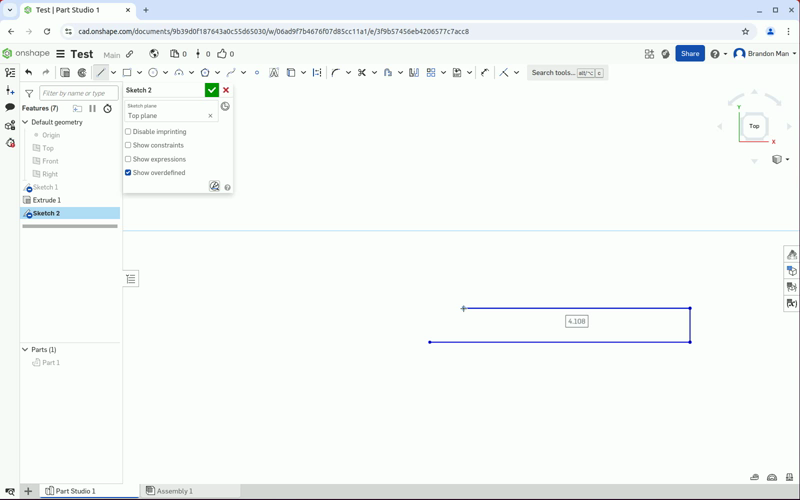
scroll(-6)
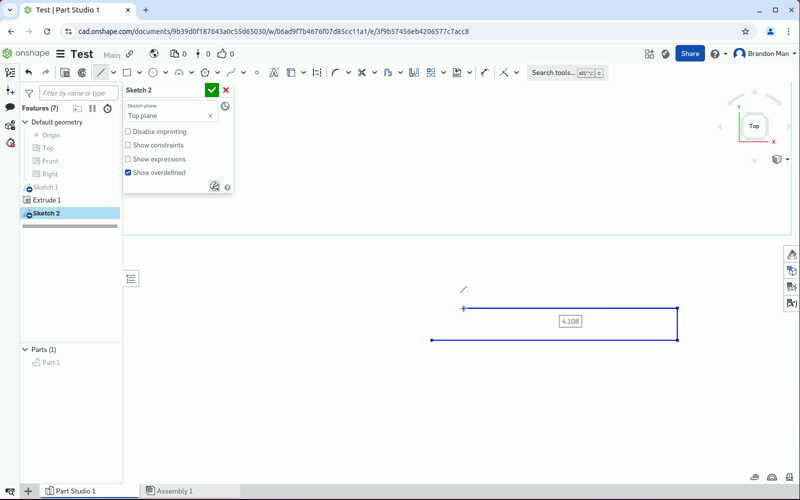
scroll(-6)
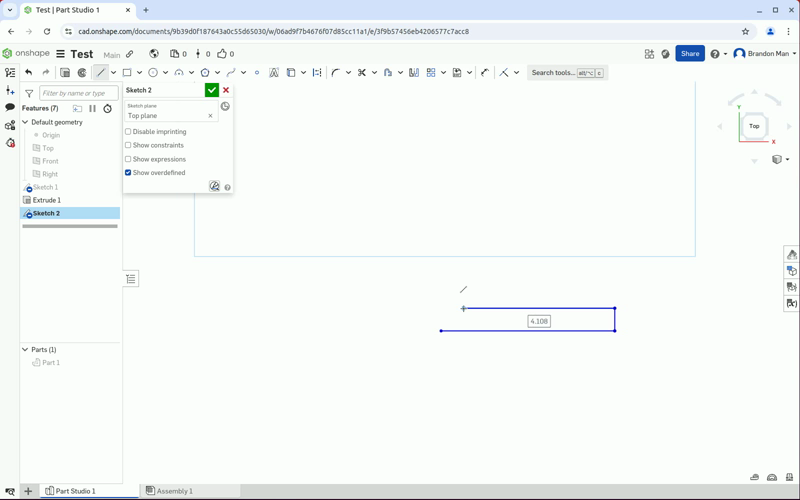
scroll(-6)
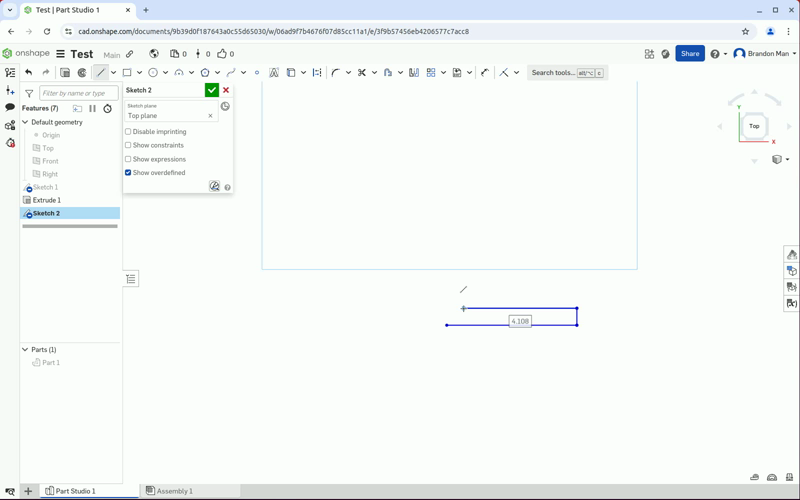
scroll(-6)
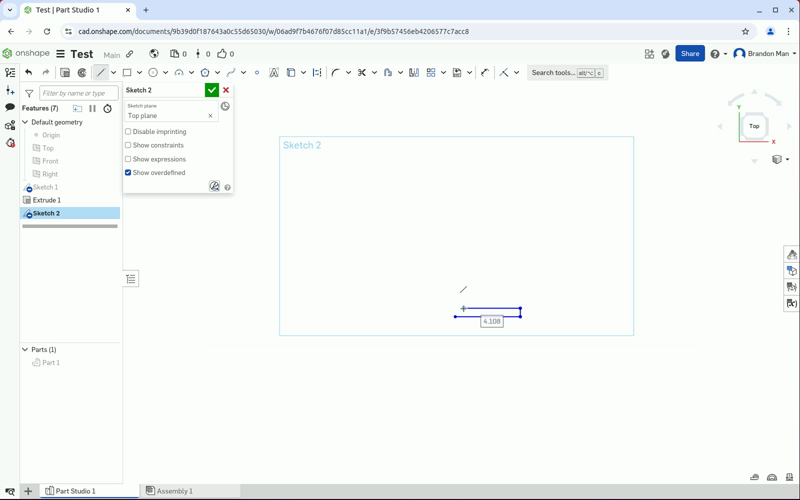
scroll(-6)
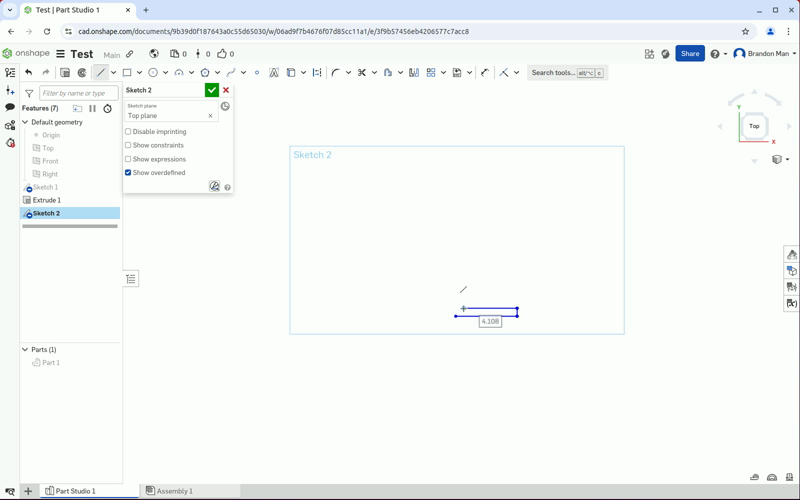
scroll(-6)
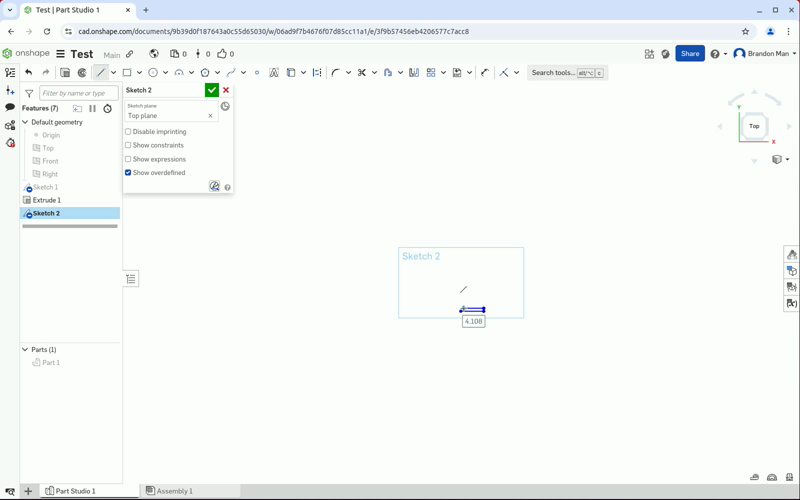
key_up(shift)
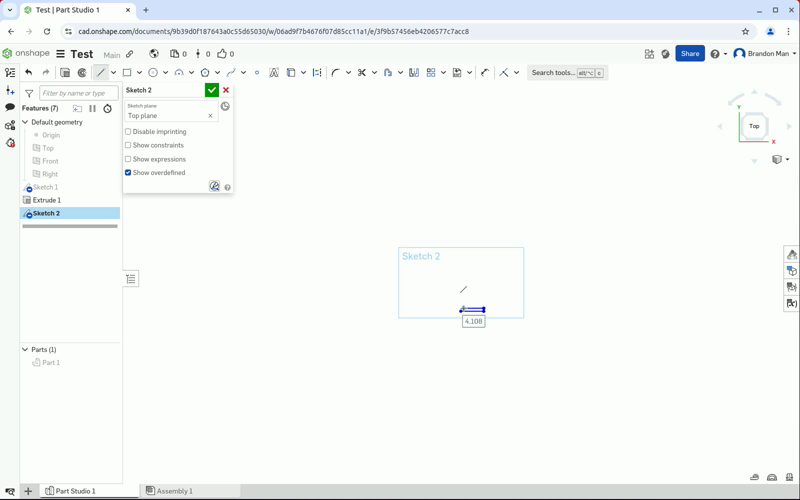
key_down(shift)
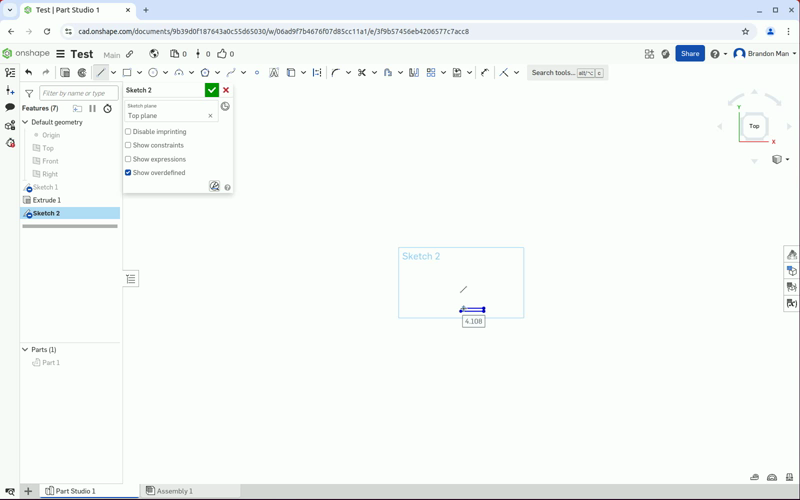
mouse_move(493, 308)
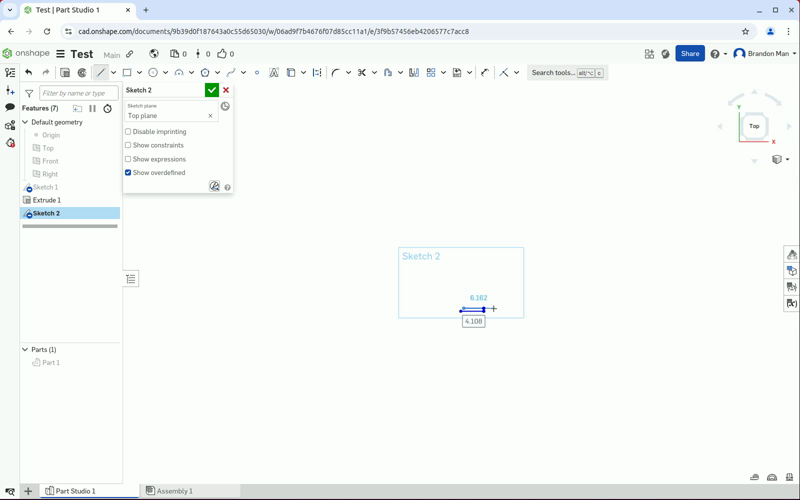
mouse_move(463, 257)
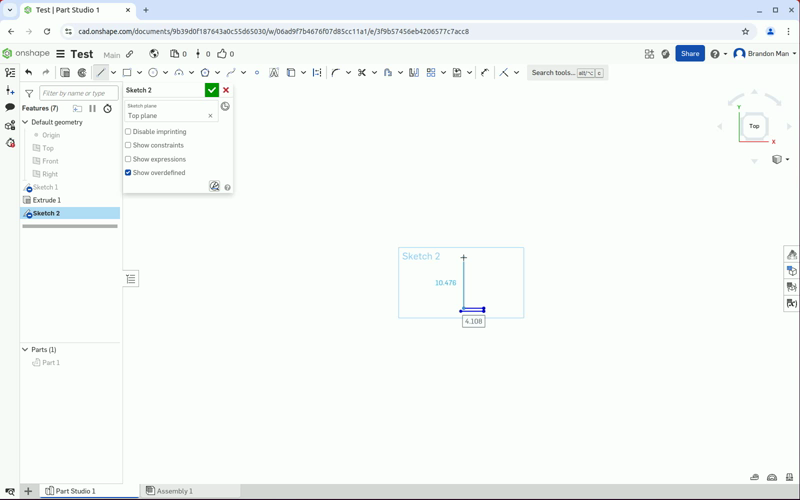
click(463, 257)
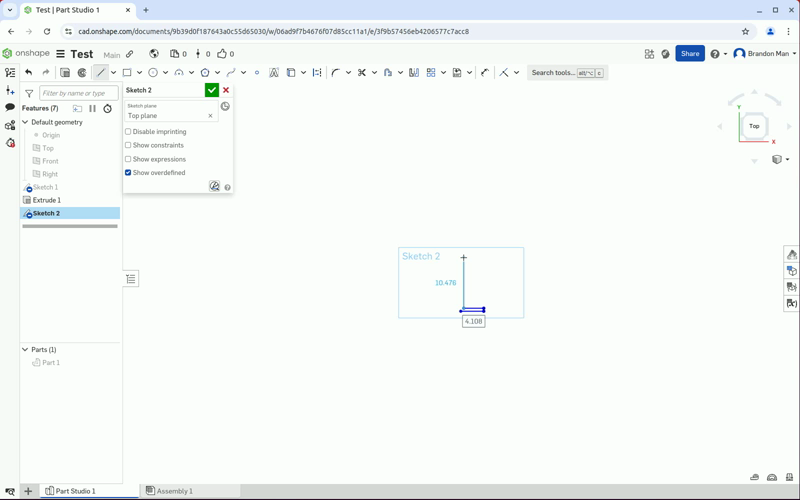
key_up(shift)
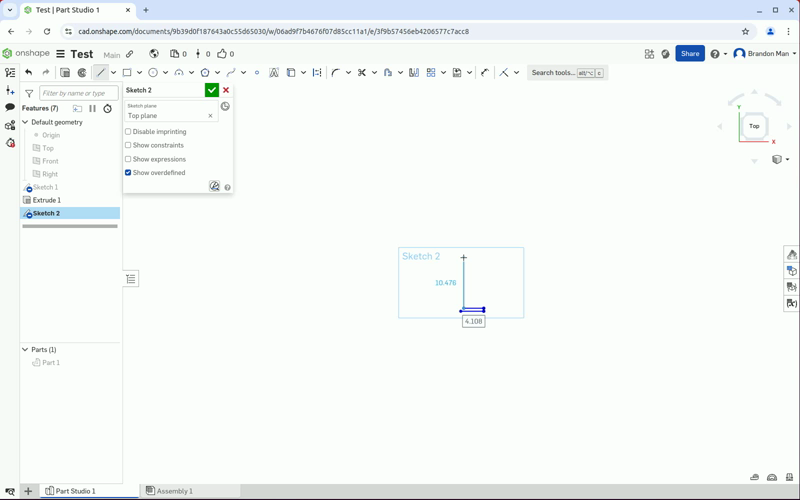
key_down(shift)
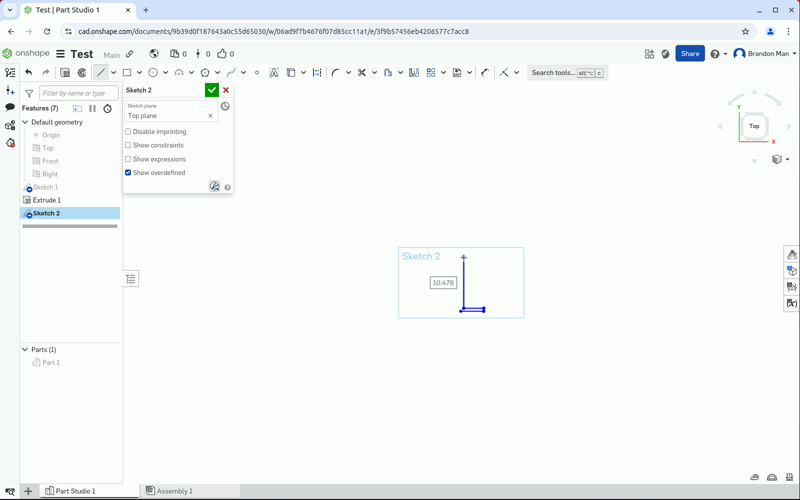
mouse_move(493, 257)
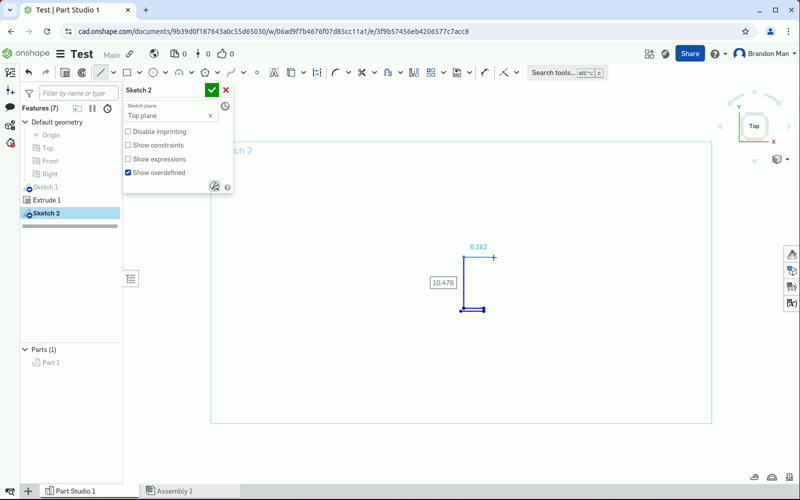
mouse_move(483, 257)
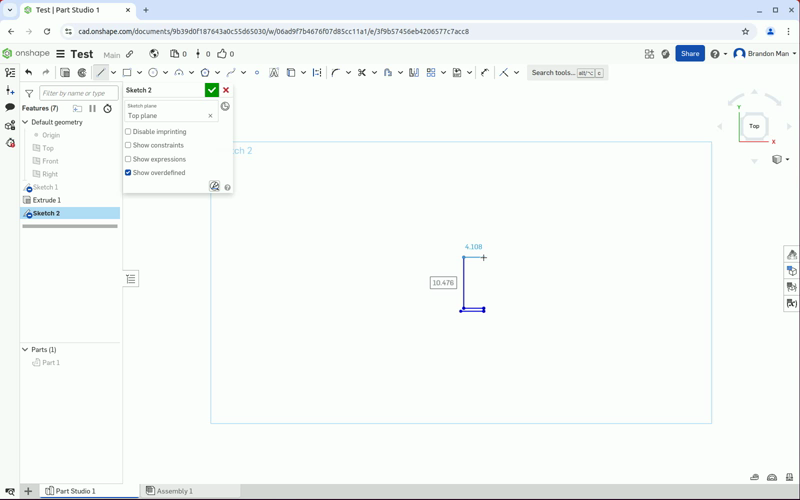
click(483, 257)
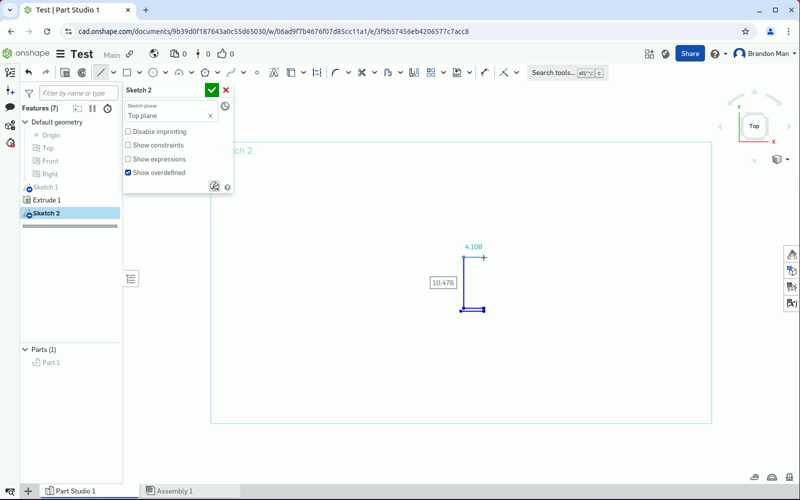
key_up(shift)
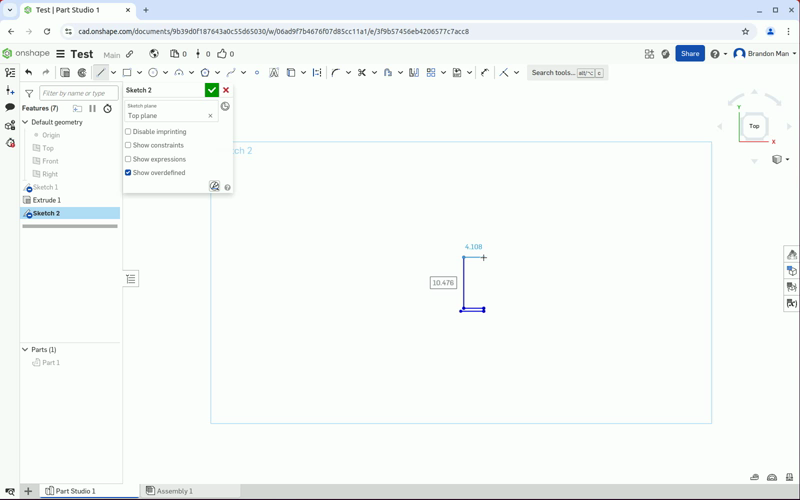
key_down(shift)
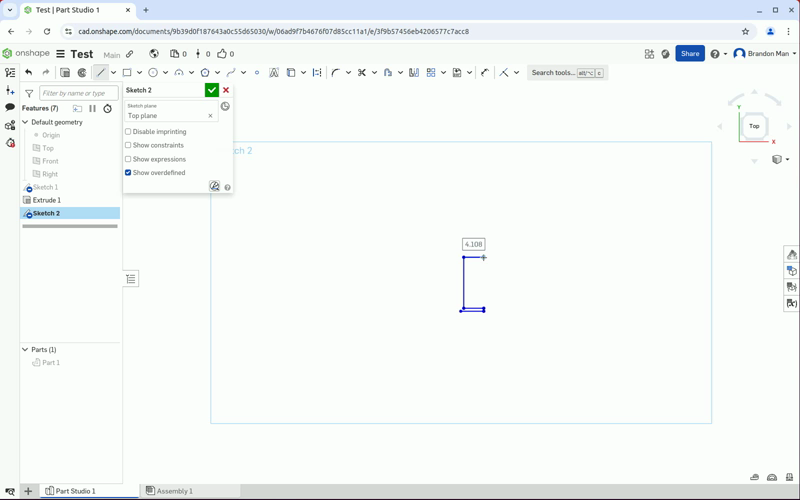
mouse_move(513, 257)
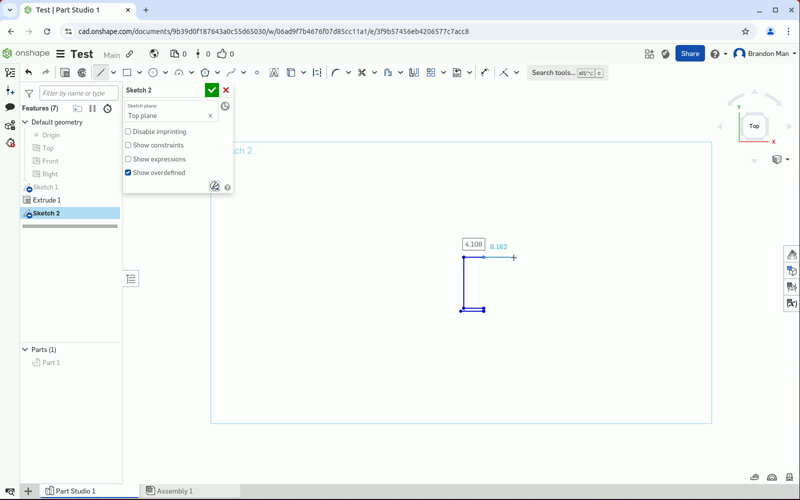
mouse_move(483, 254)
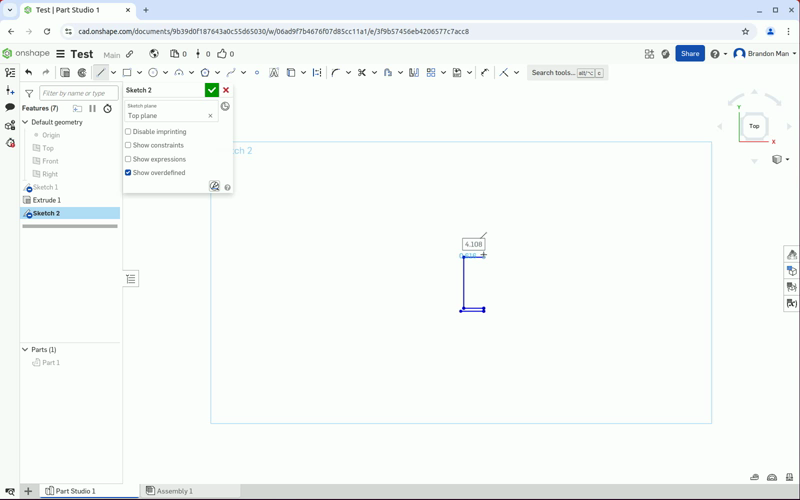
scroll(6)
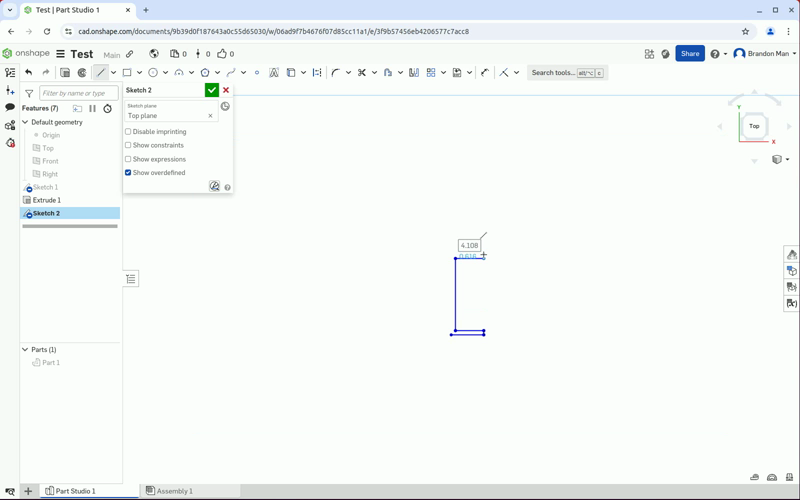
scroll(6)
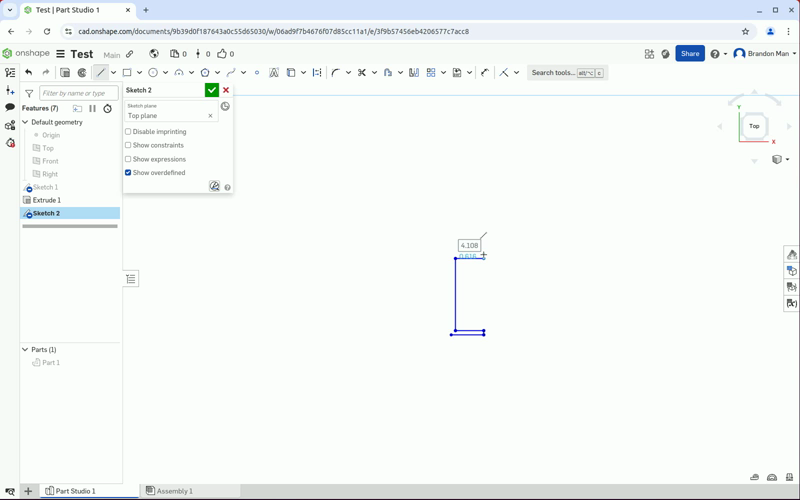
scroll(6)
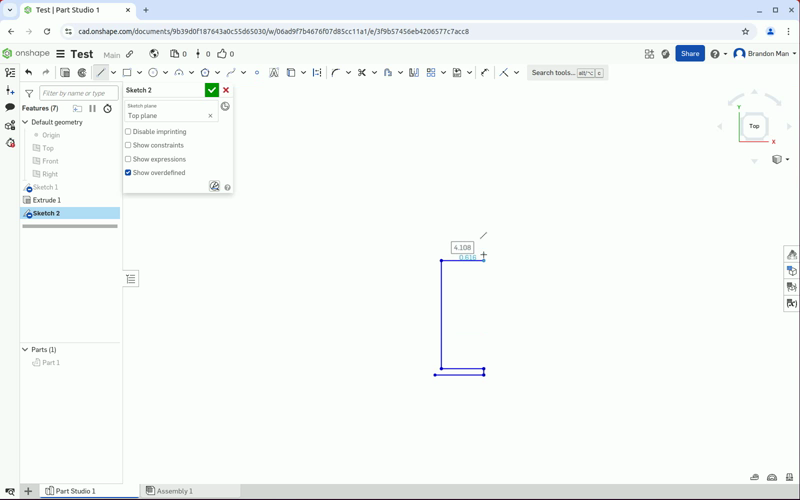
scroll(6)
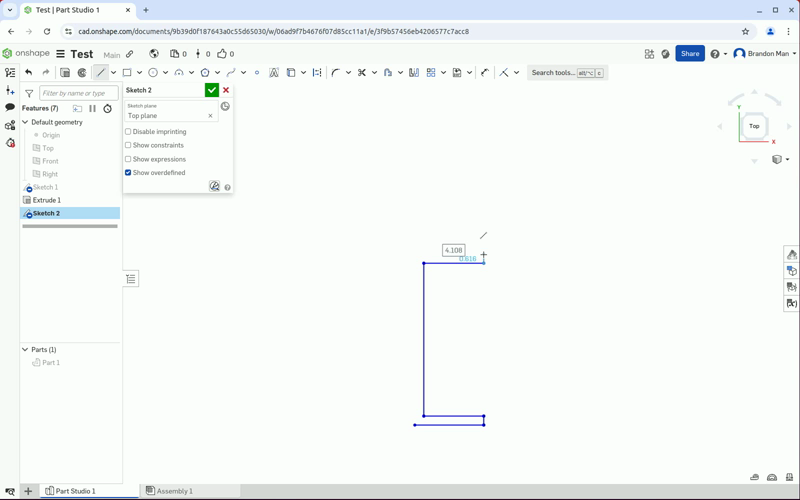
scroll(6)
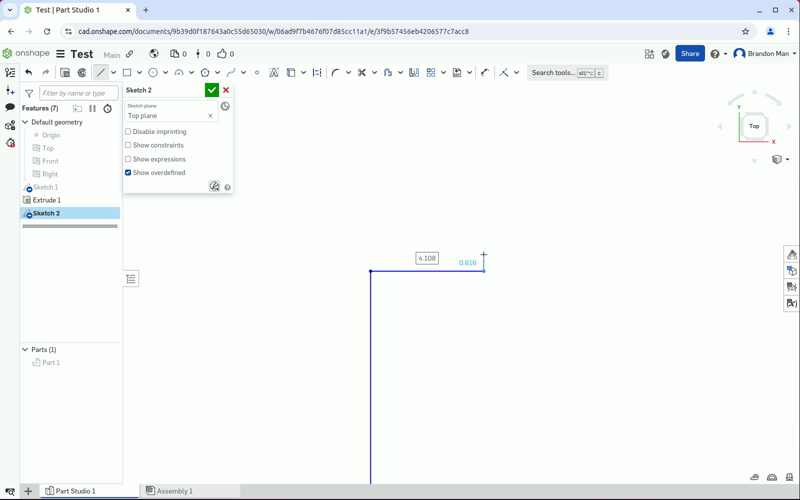
scroll(6)
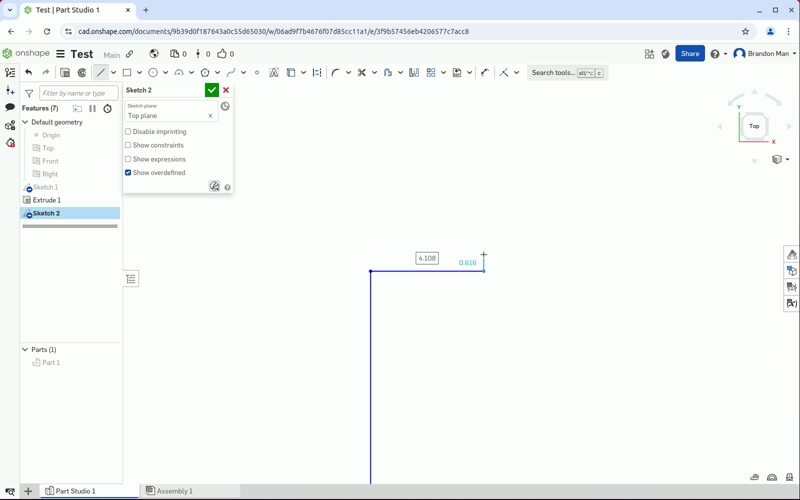
scroll(6)
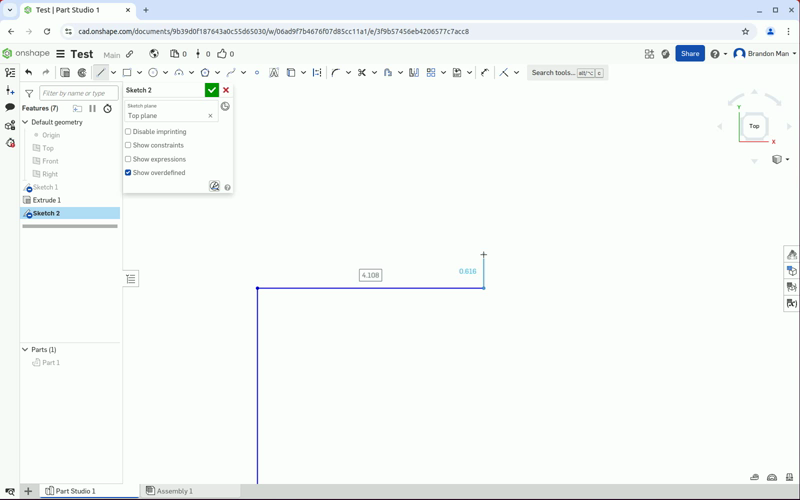
click(483, 254)
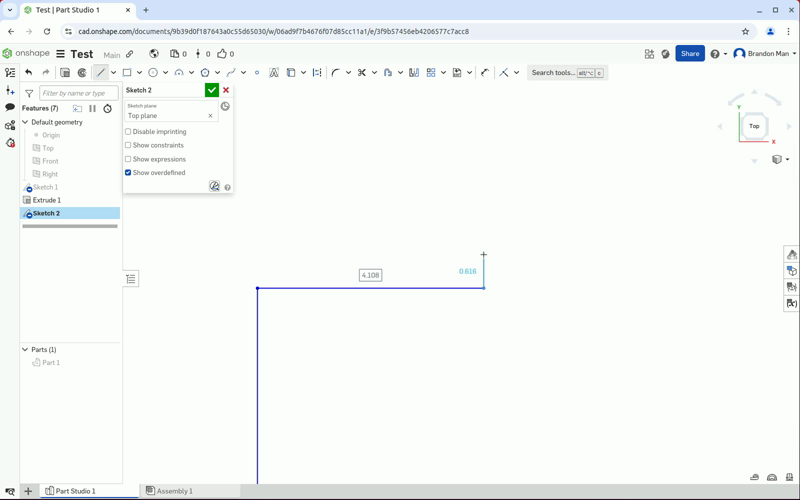
scroll(-6)
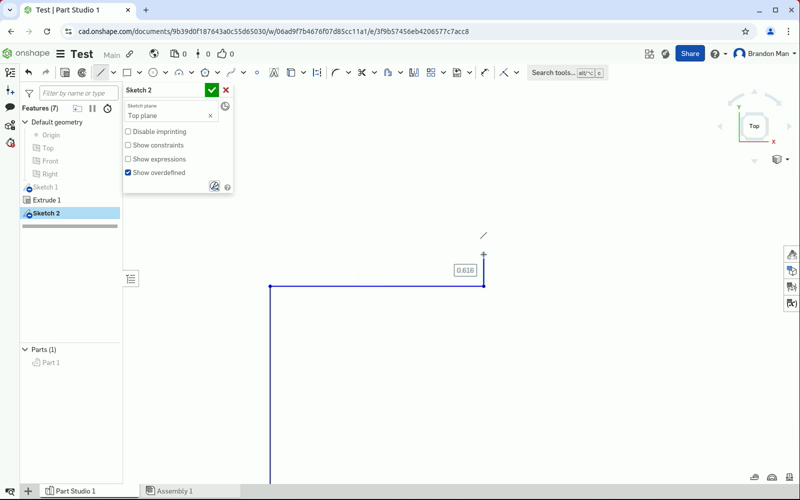
scroll(-6)
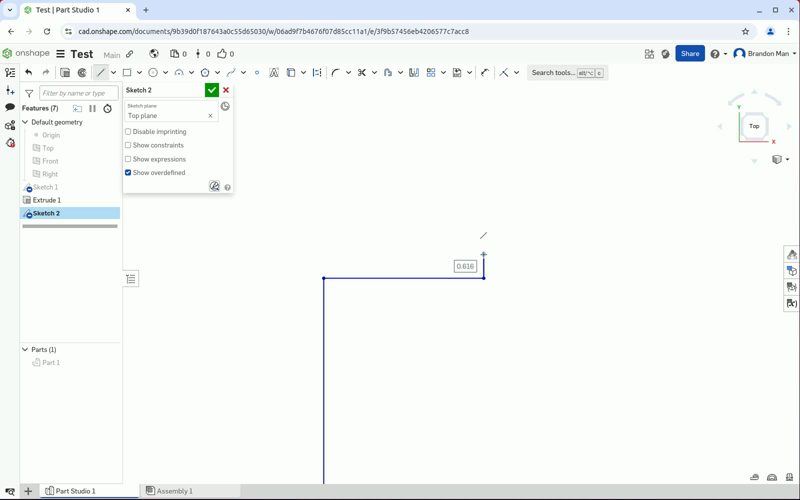
scroll(-6)
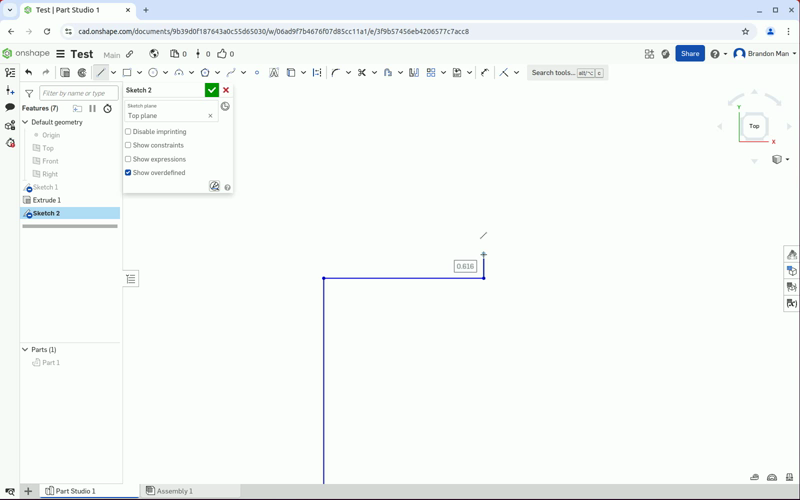
scroll(-6)
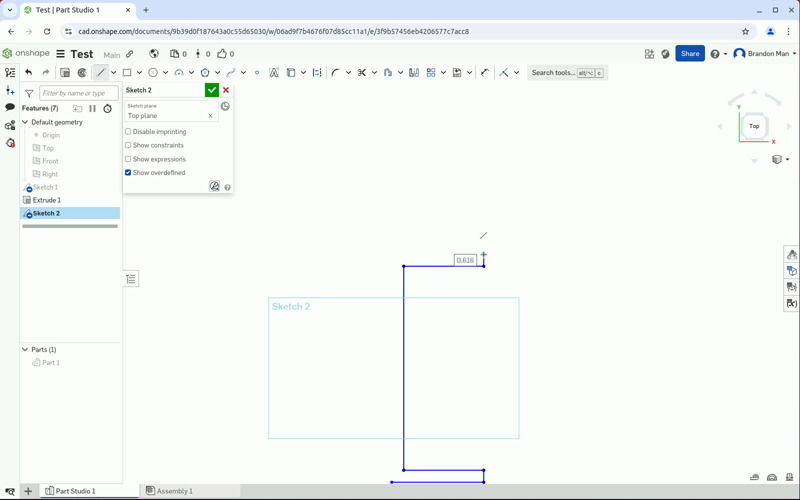
scroll(-6)
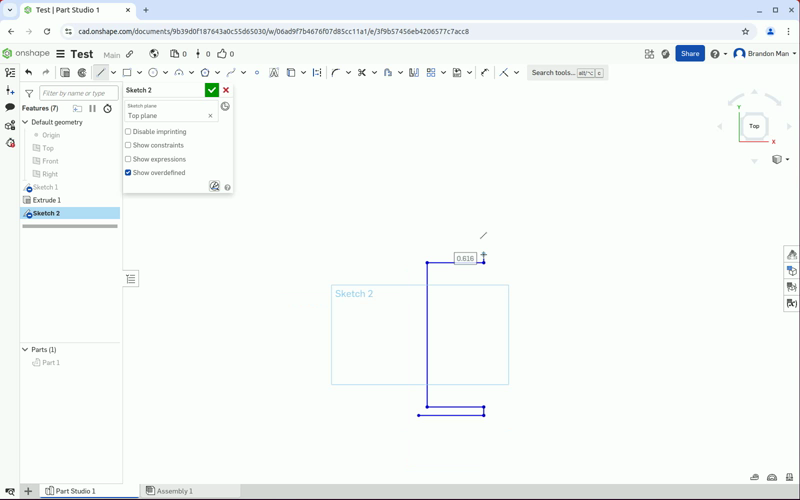
scroll(-6)
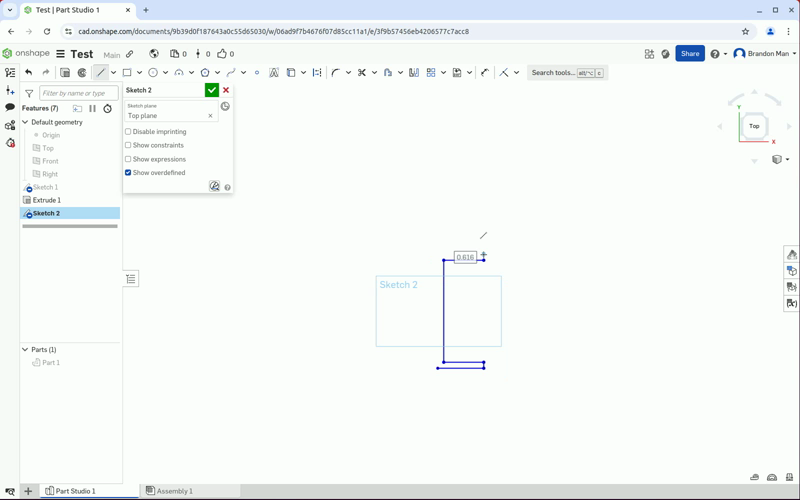
scroll(-6)
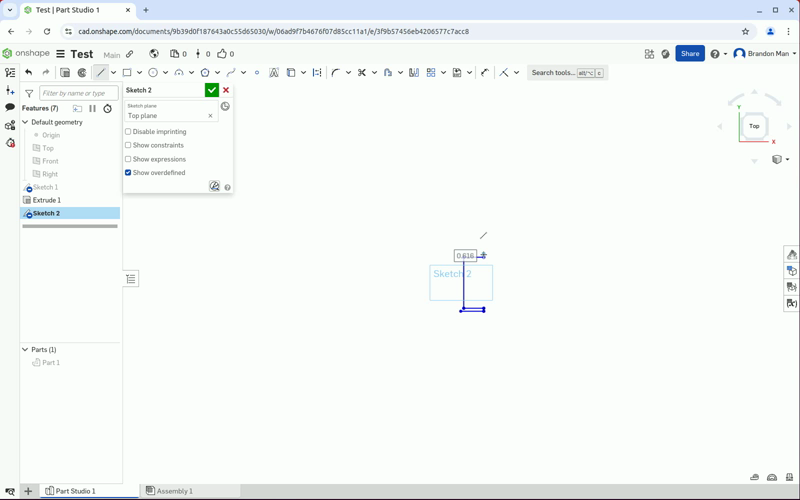
key_up(shift)
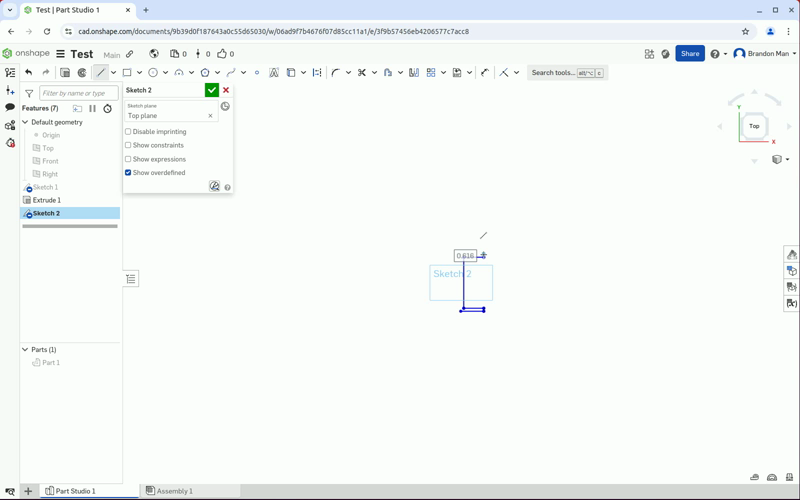
key_down(shift)
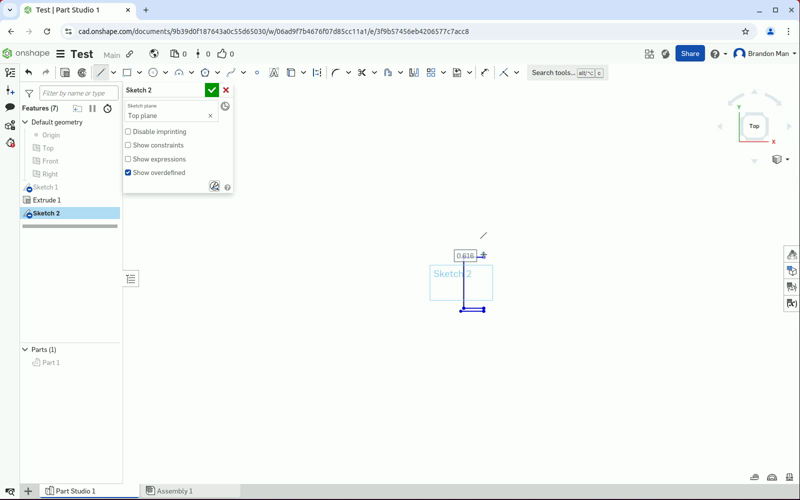
mouse_move(513, 254)
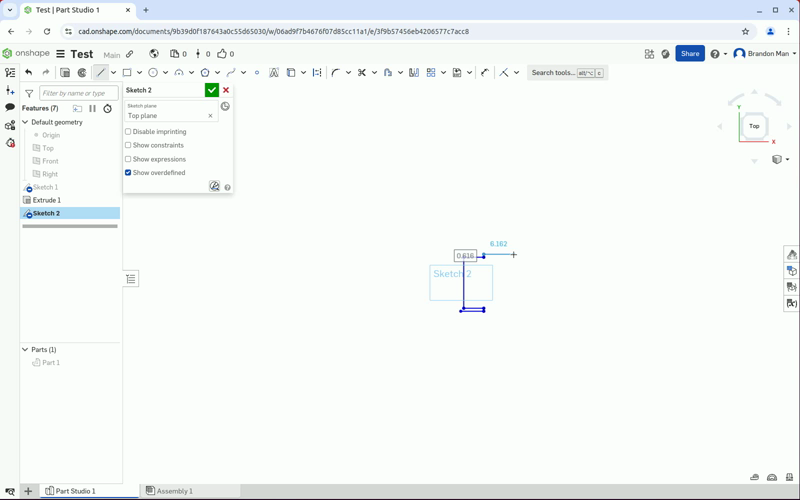
mouse_move(460, 254)
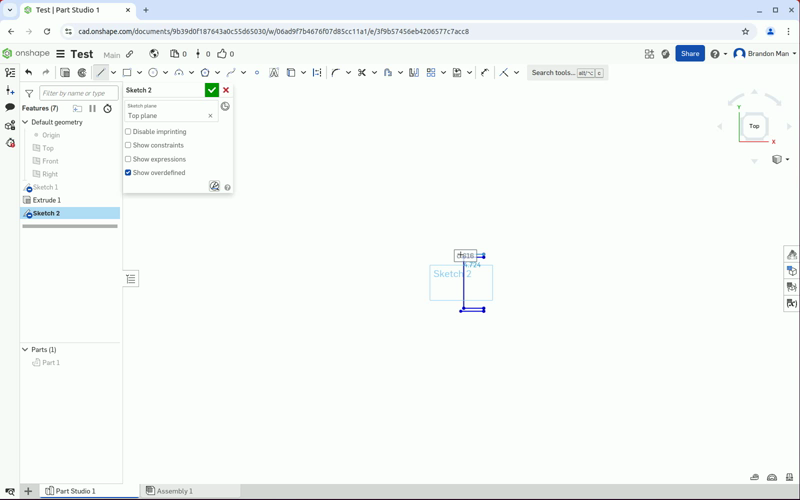
scroll(6)
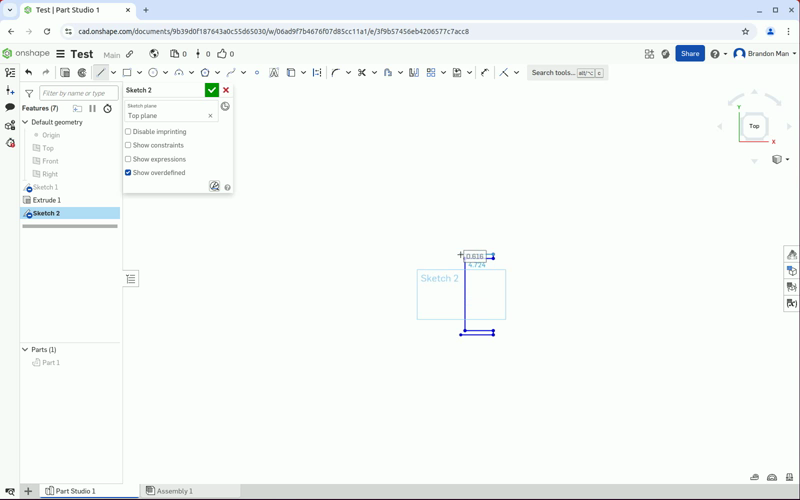
scroll(6)
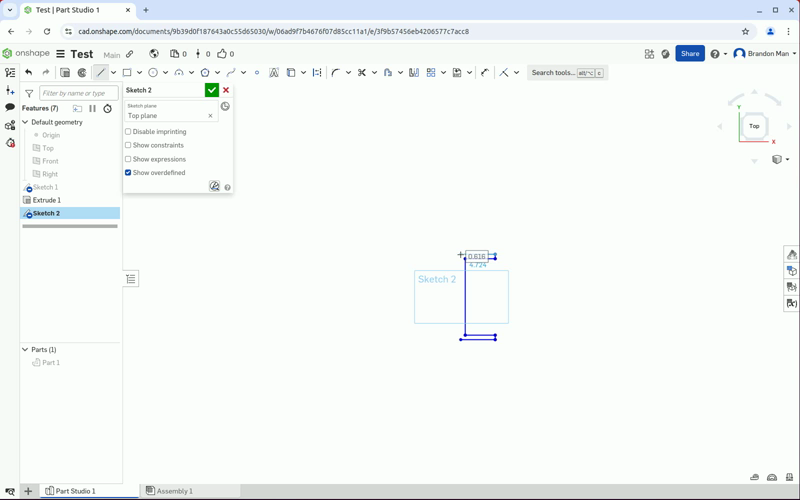
scroll(6)
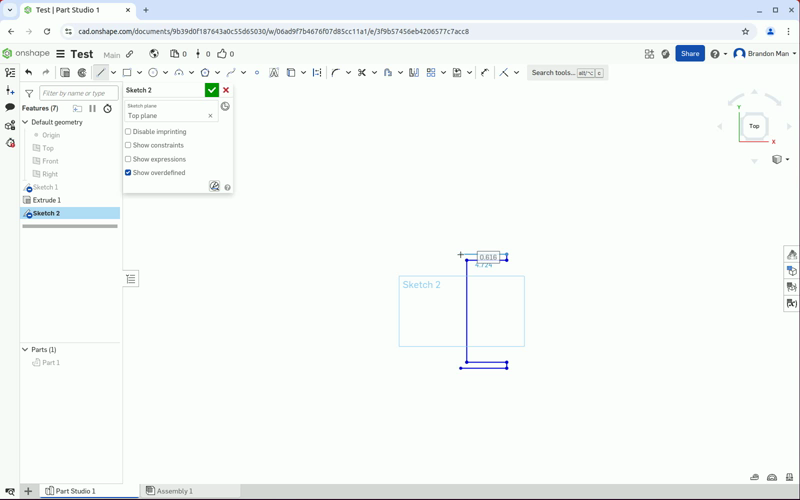
scroll(6)
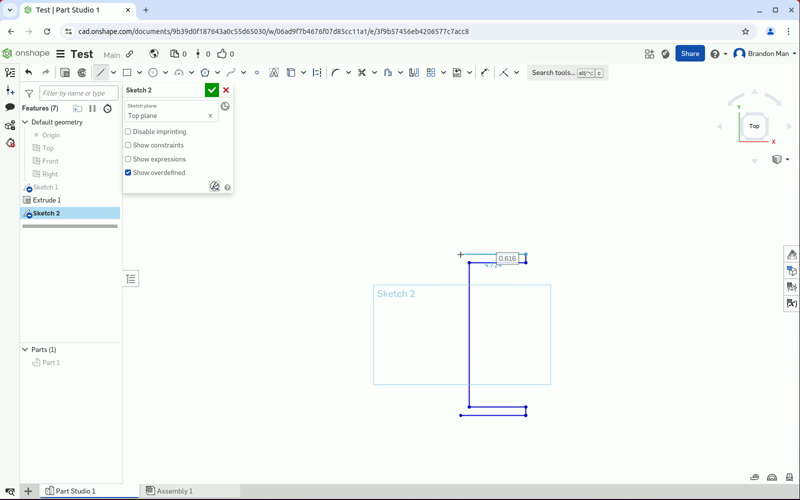
scroll(6)
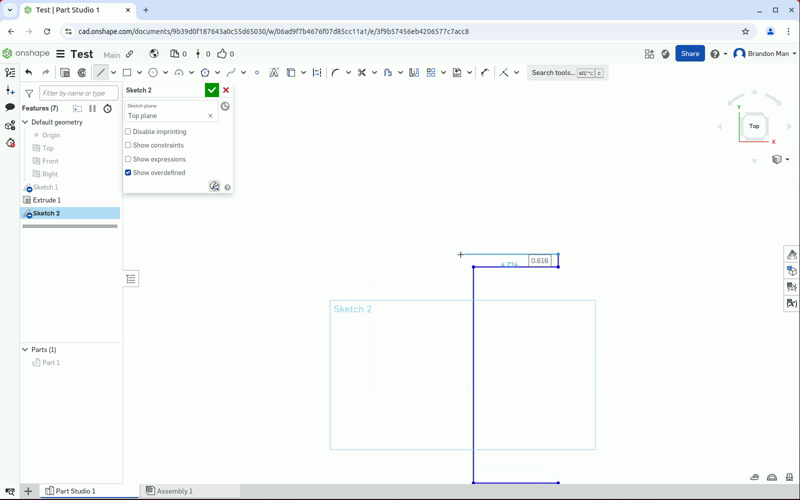
scroll(6)
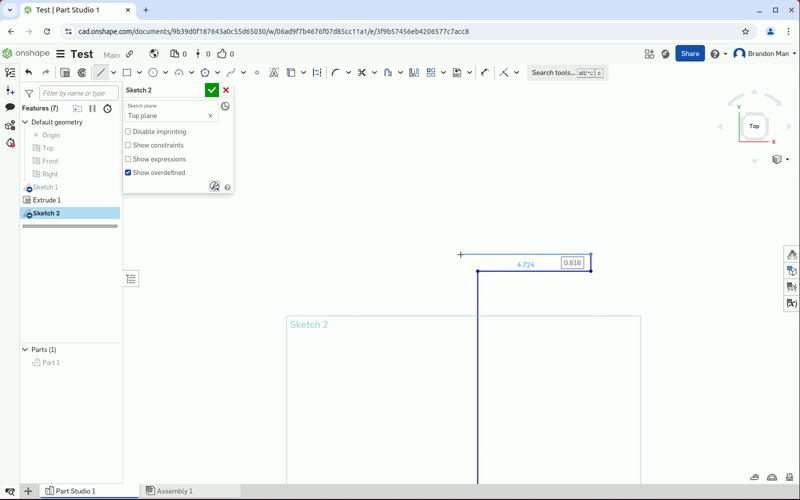
scroll(6)
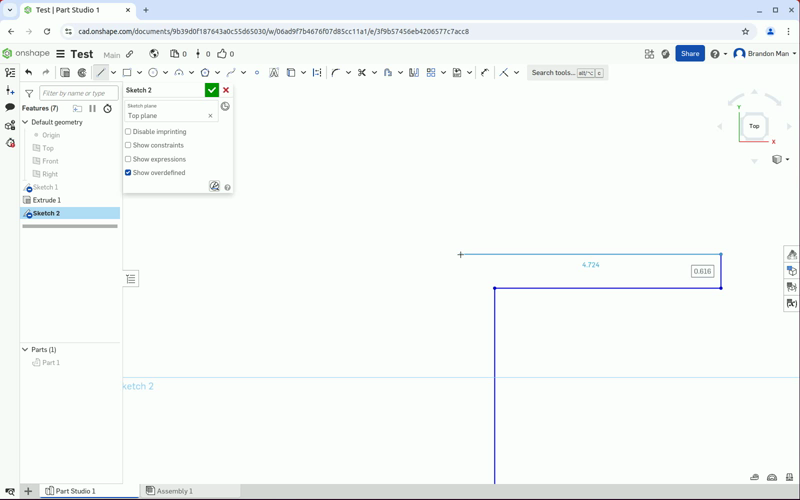
click(460, 254)
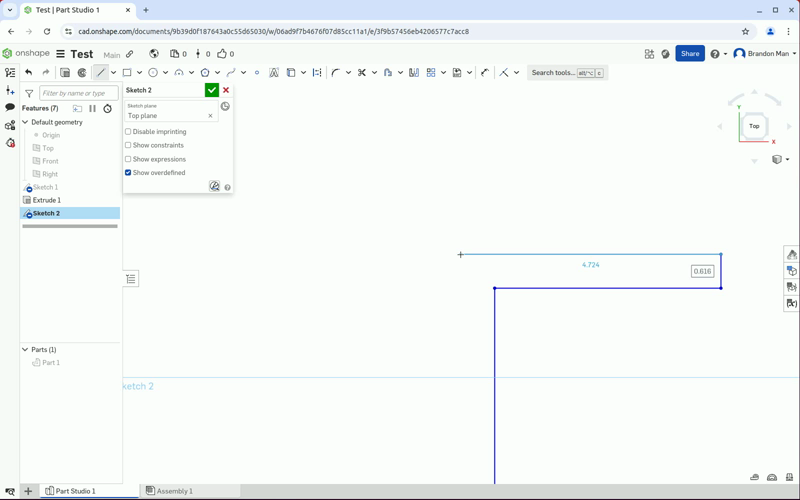
scroll(-6)
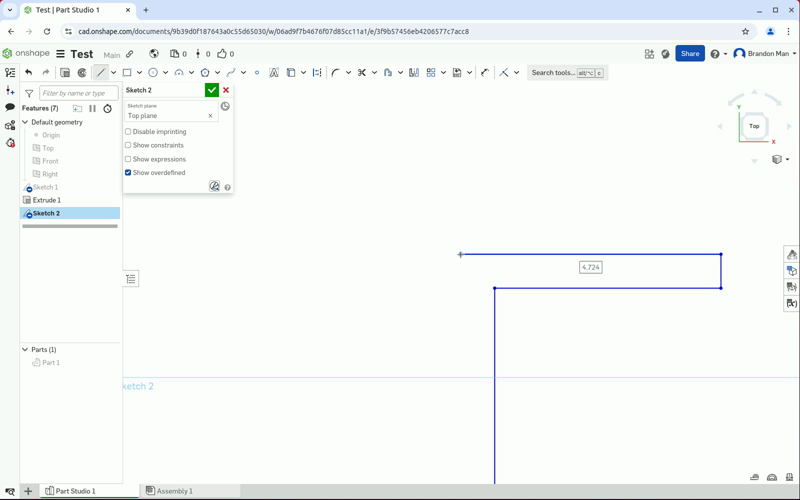
scroll(-6)
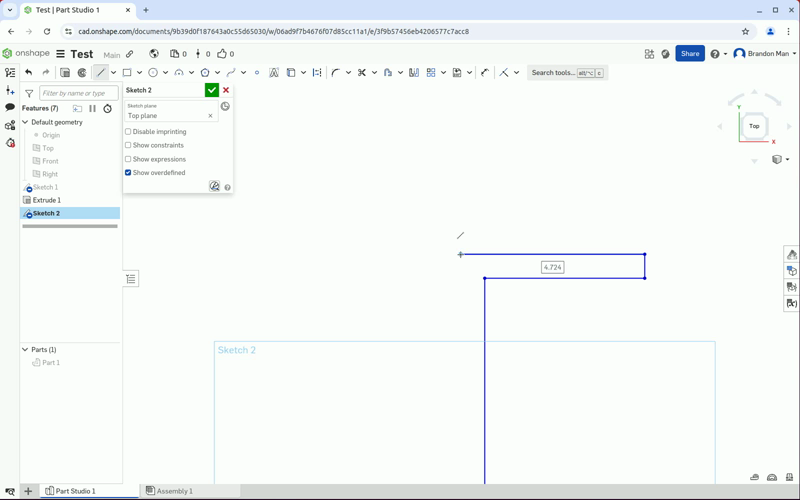
scroll(-6)
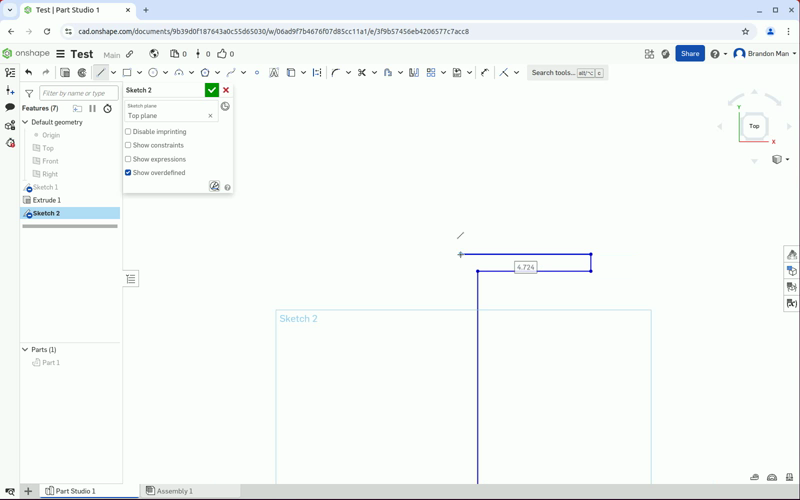
scroll(-6)
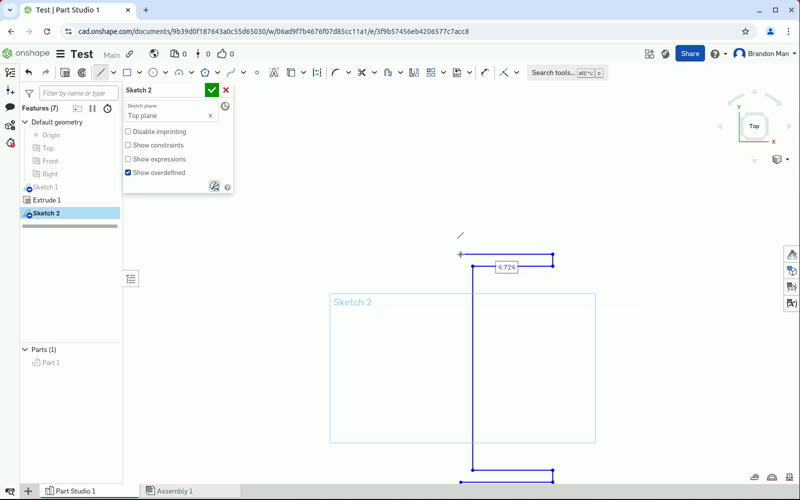
scroll(-6)
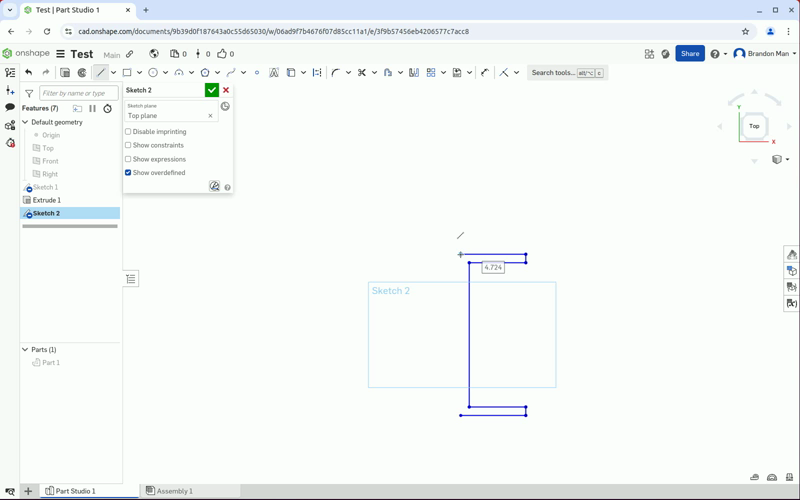
scroll(-6)
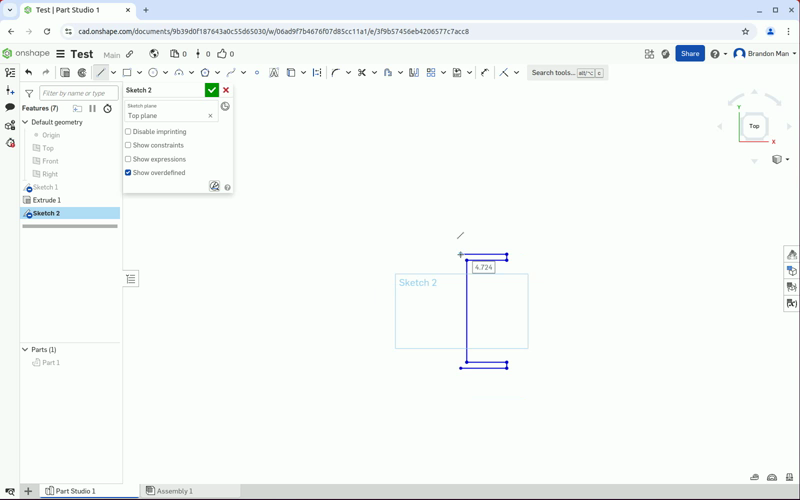
scroll(-6)
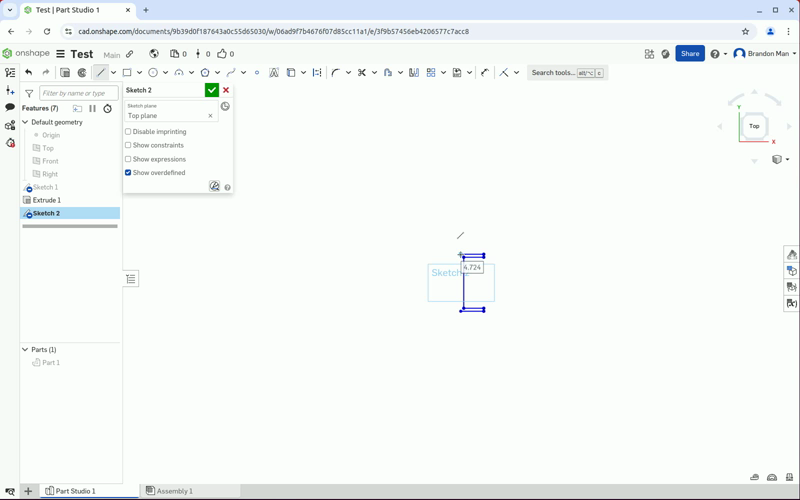
key_up(shift)
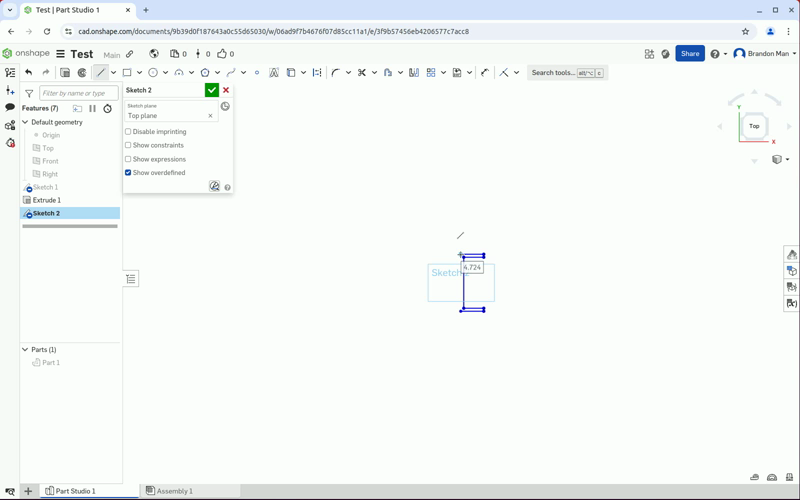
key_down(shift)
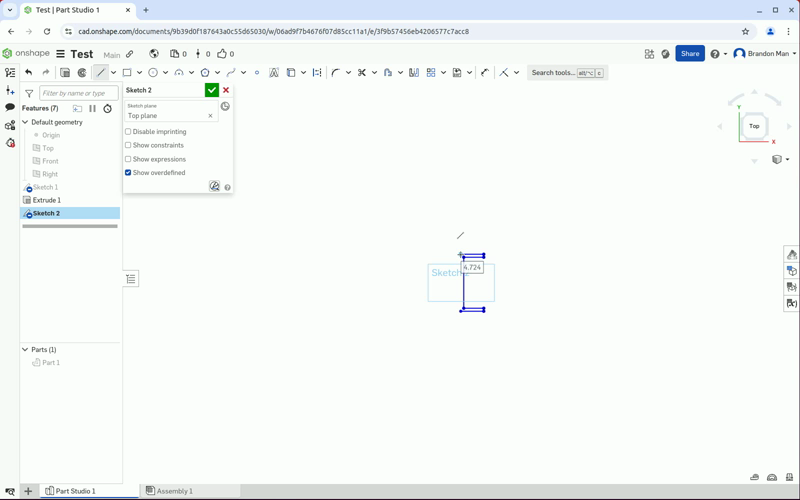
mouse_move(490, 254)
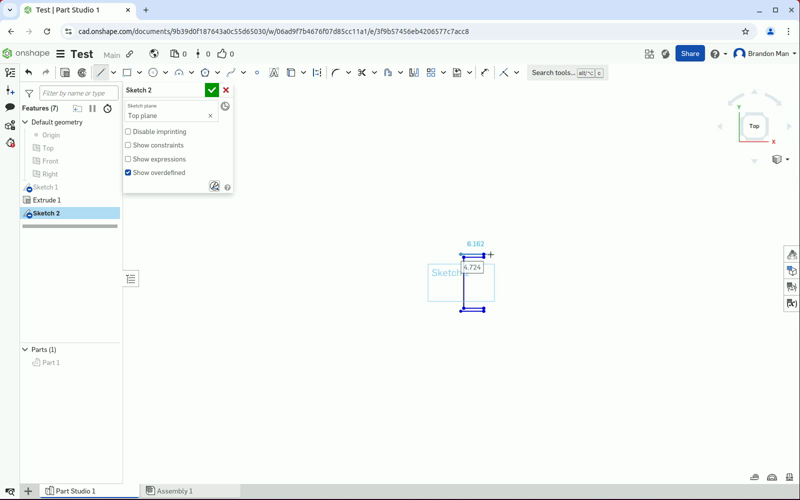
mouse_move(460, 257)
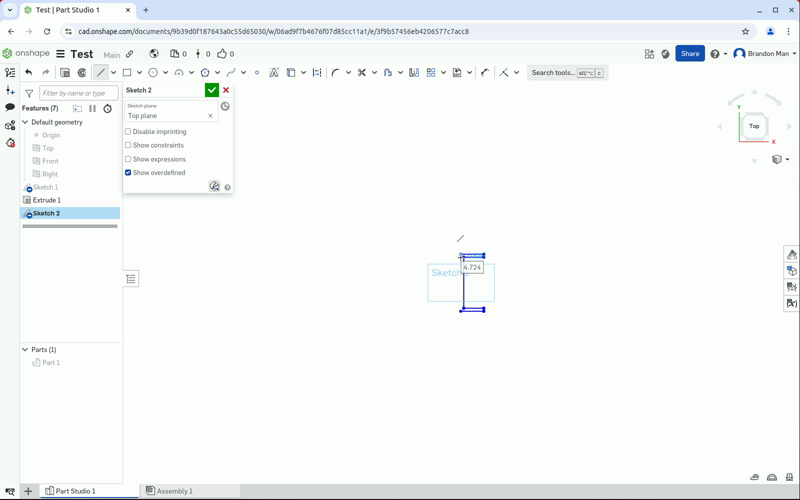
scroll(6)
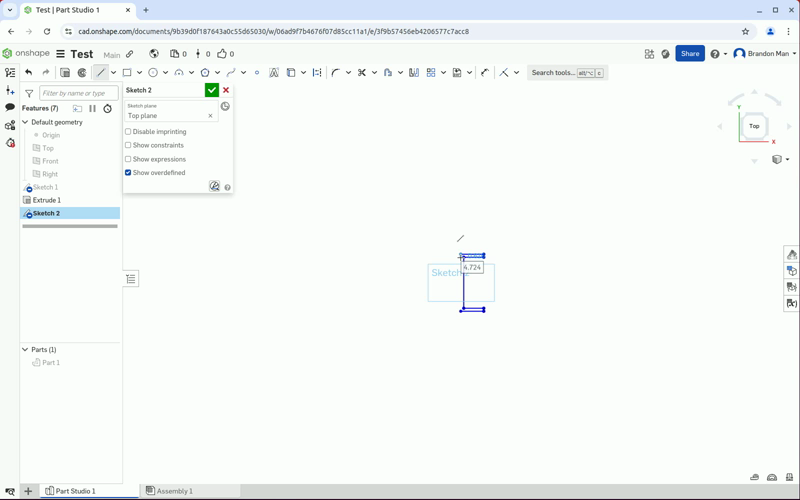
scroll(6)
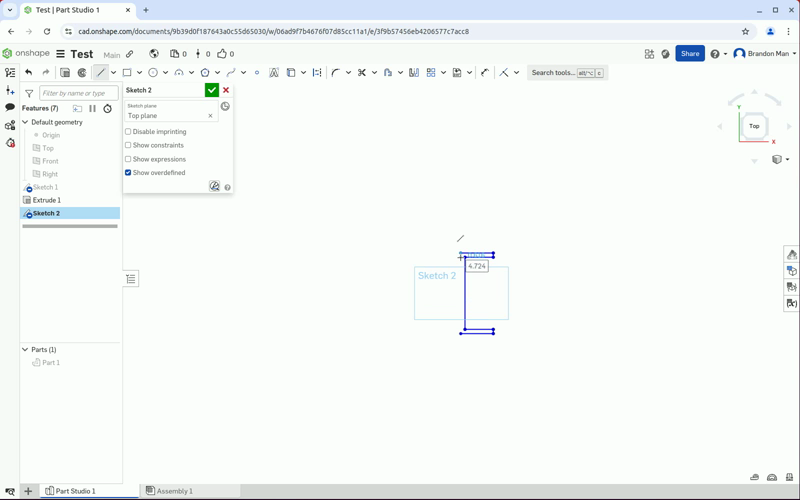
scroll(6)
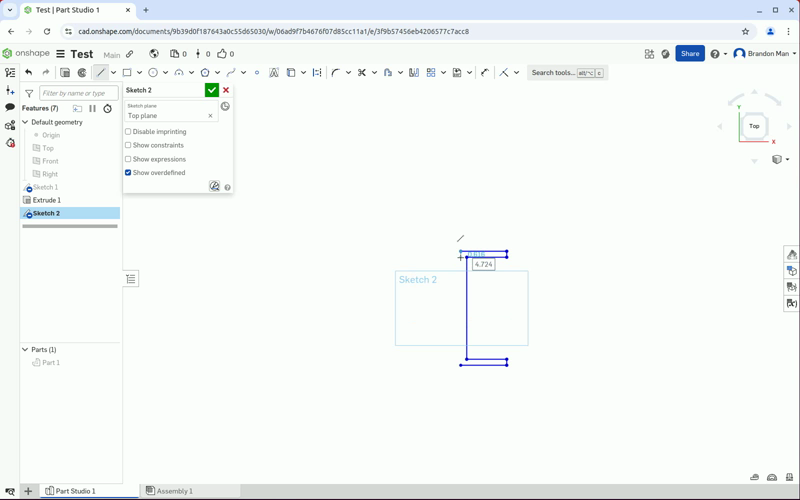
scroll(6)
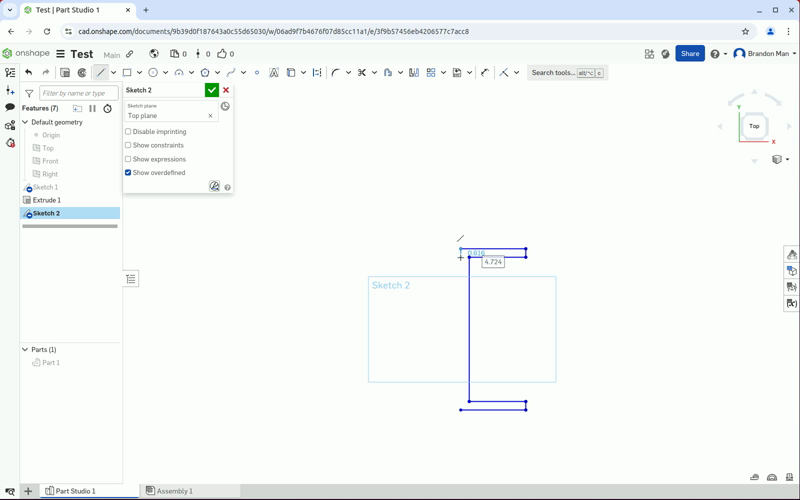
scroll(6)
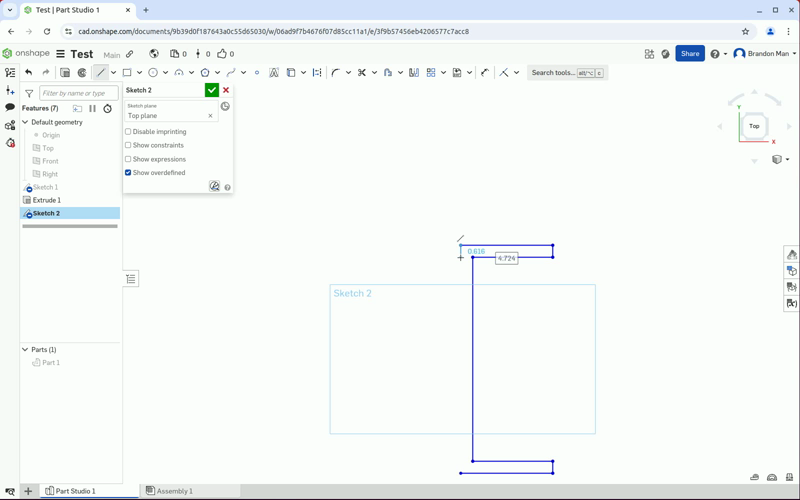
scroll(6)
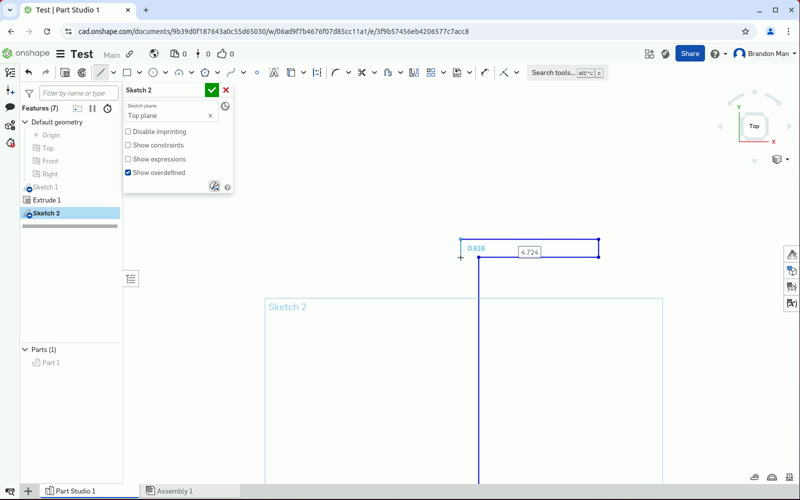
scroll(6)
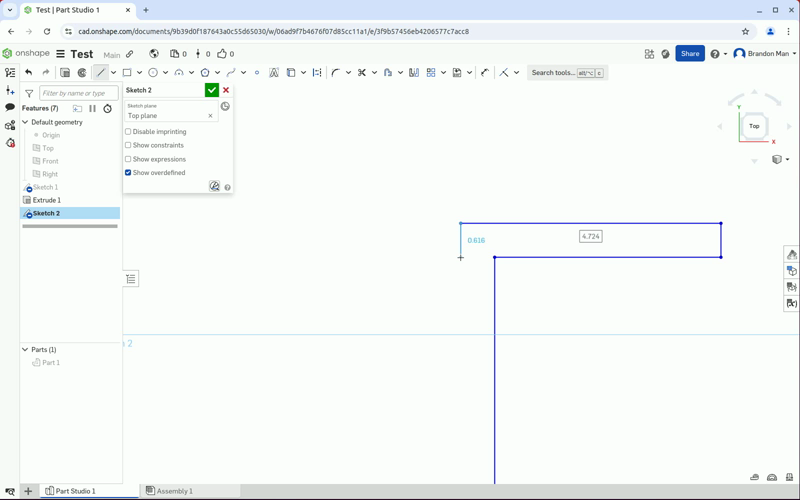
click(460, 257)
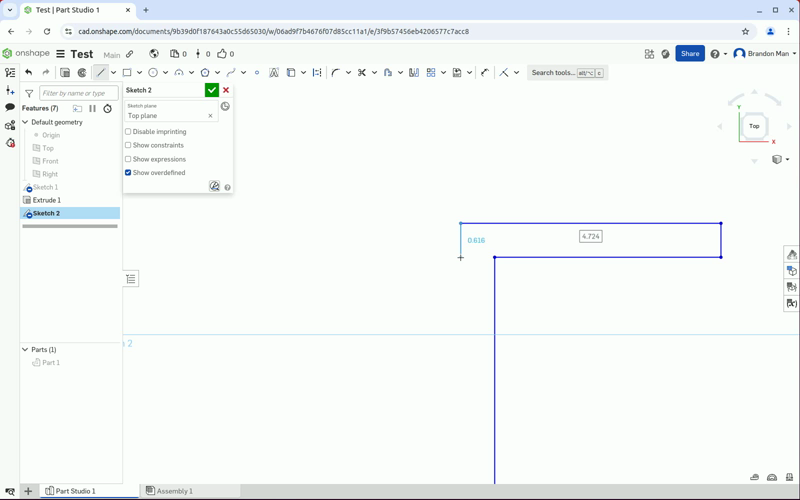
scroll(-6)
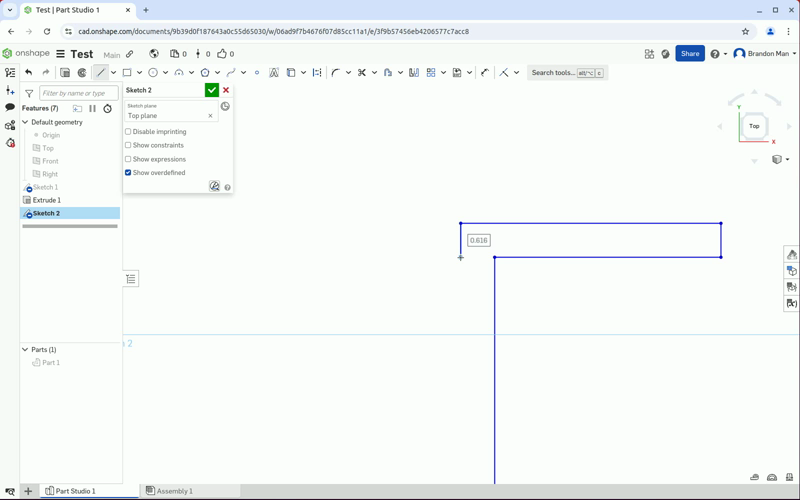
scroll(-6)
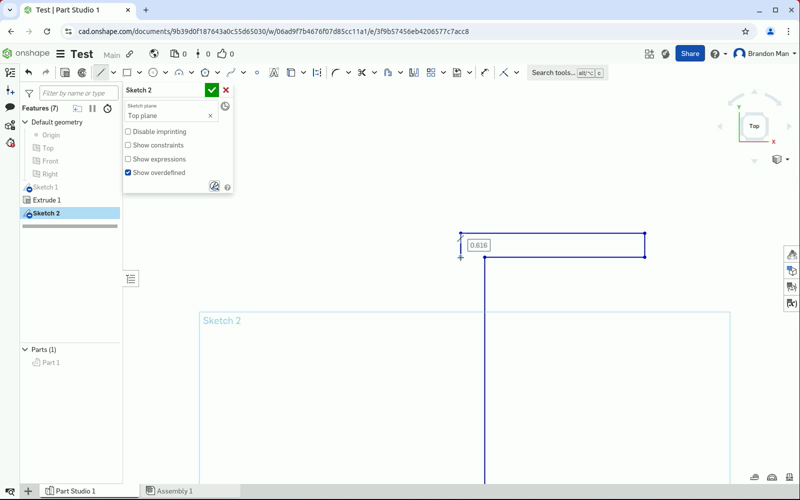
scroll(-6)
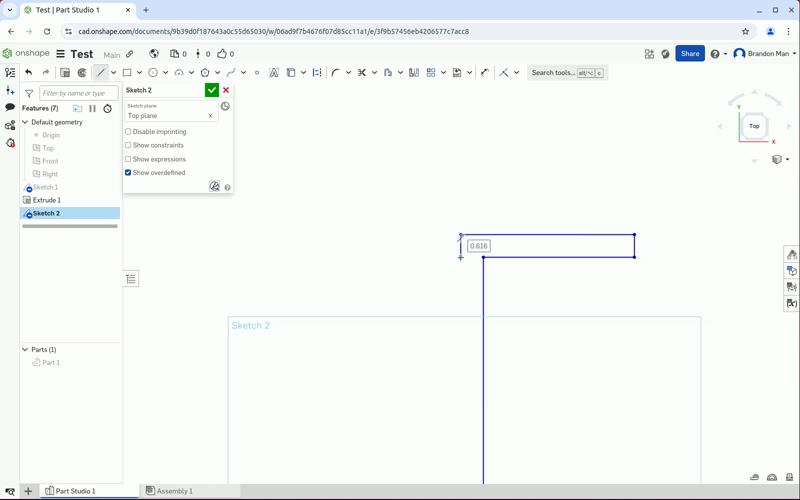
scroll(-6)
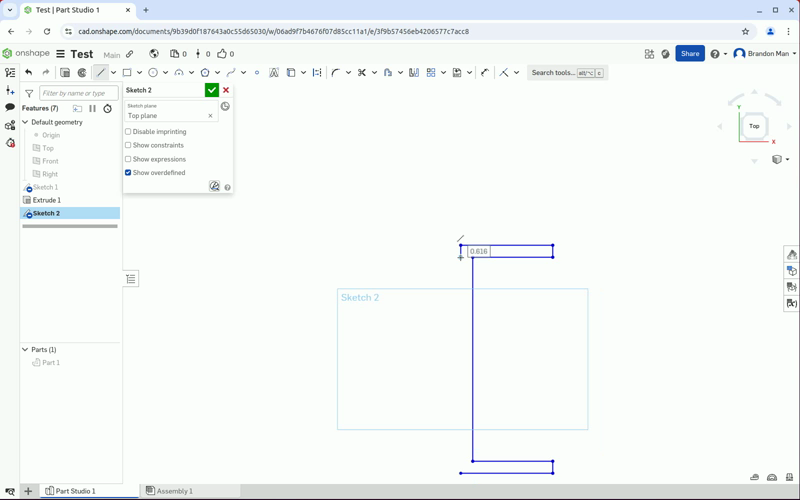
scroll(-6)
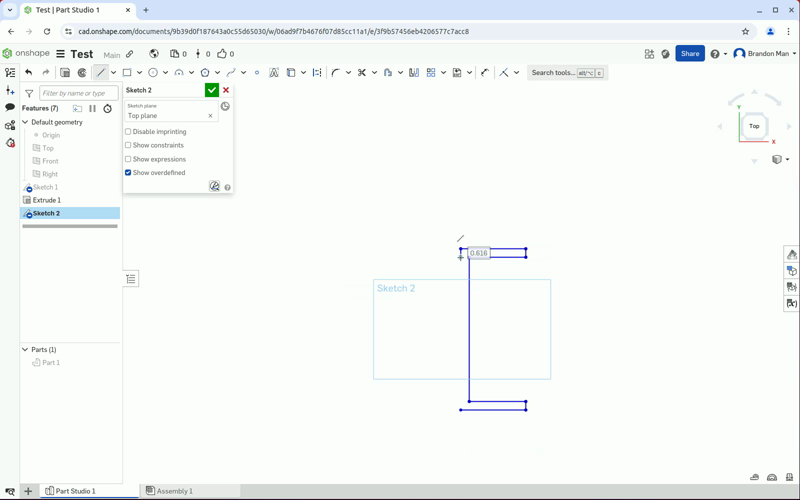
scroll(-6)
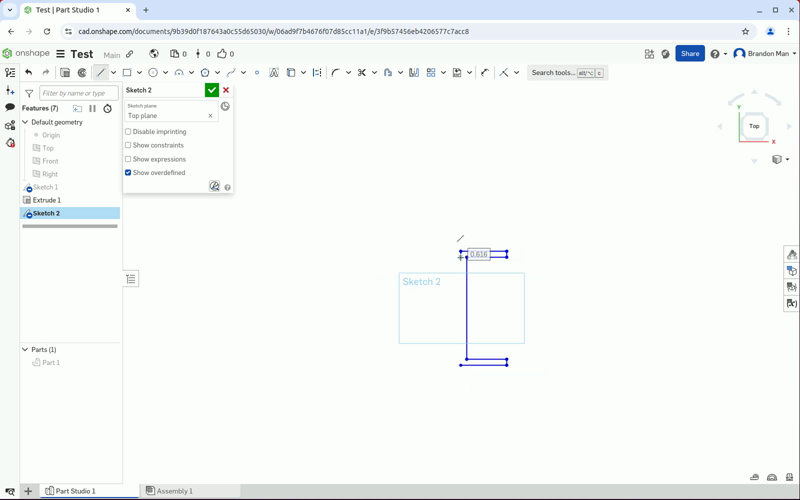
scroll(-6)
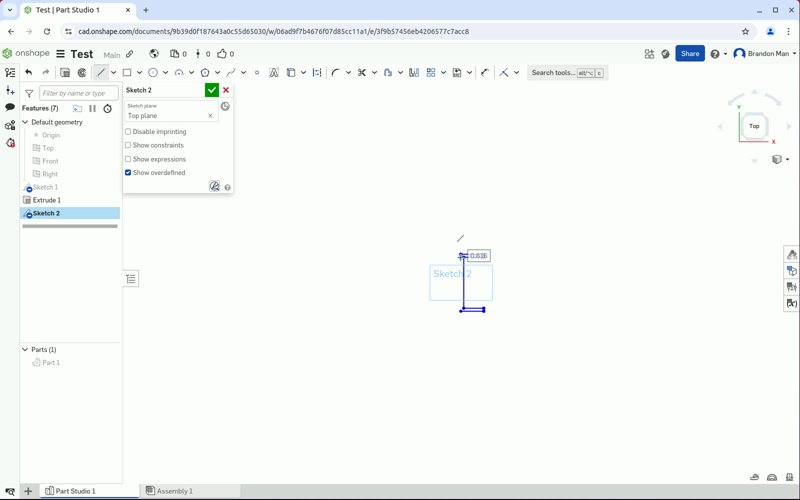
key_up(shift)
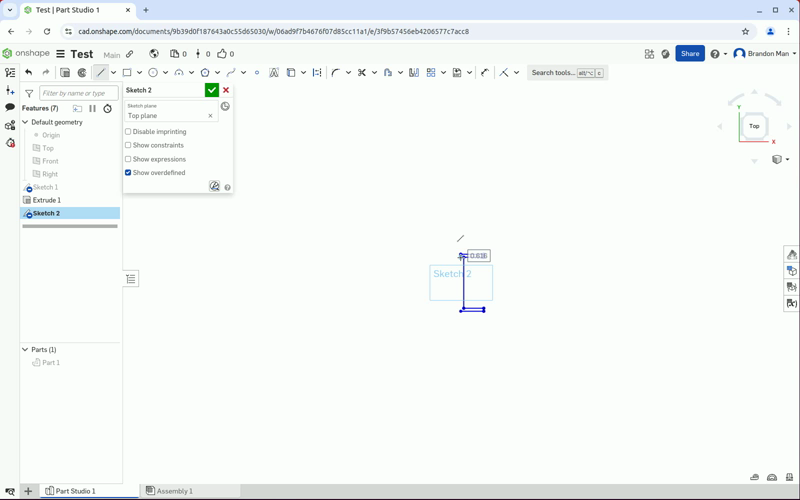
key_down(shift)
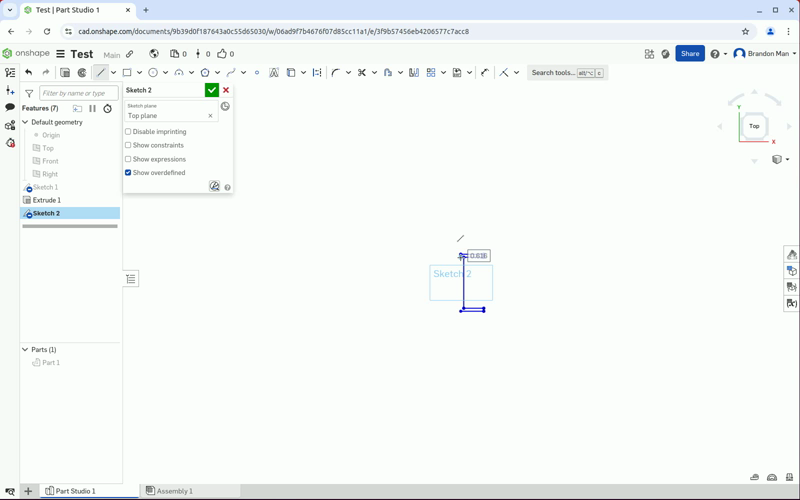
mouse_move(490, 257)
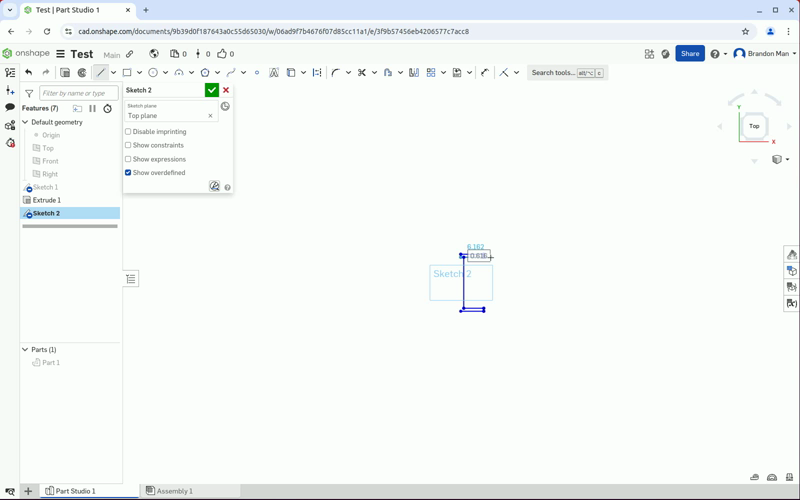
mouse_move(460, 308)
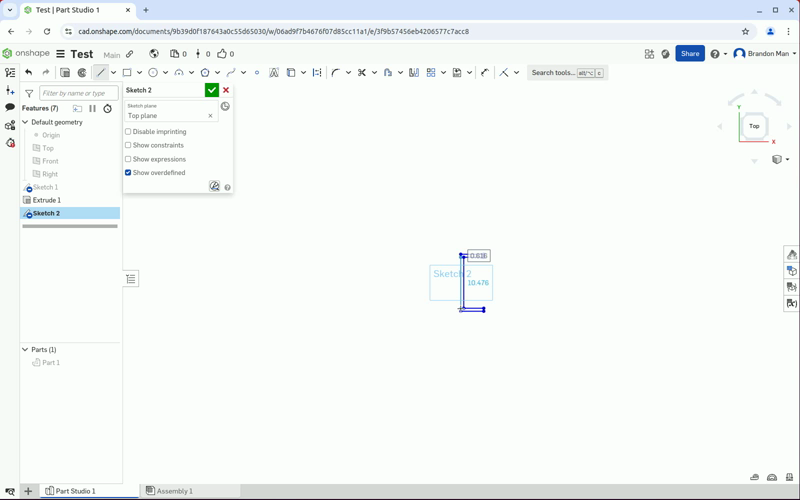
scroll(6)
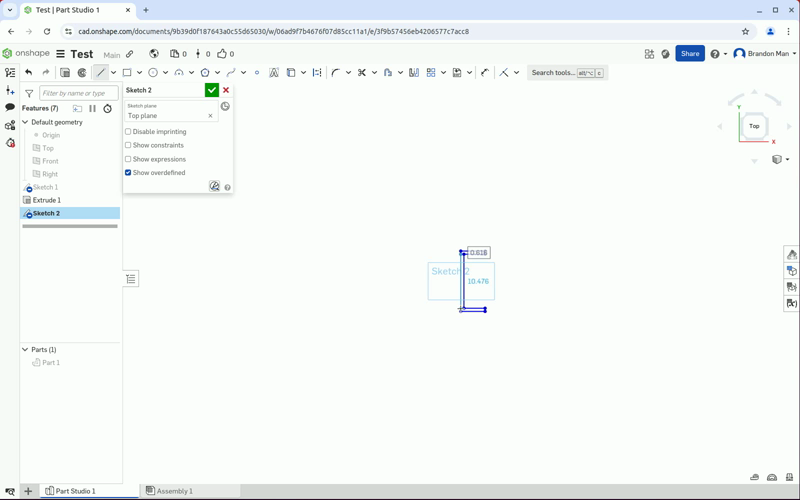
scroll(6)
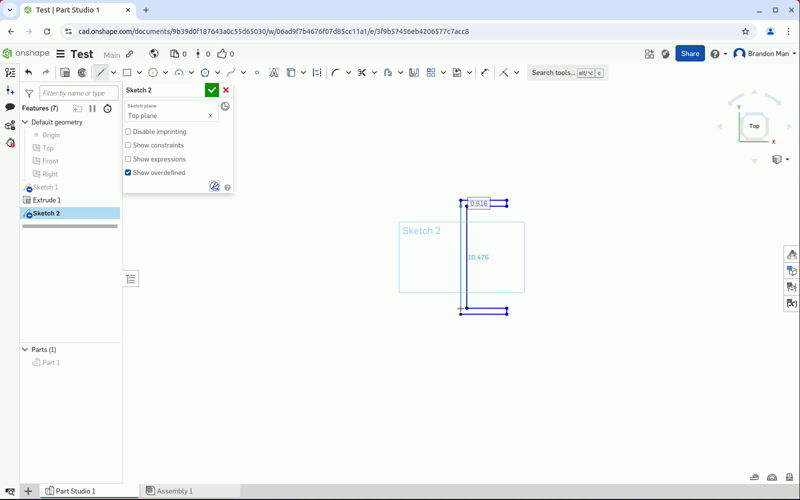
scroll(6)
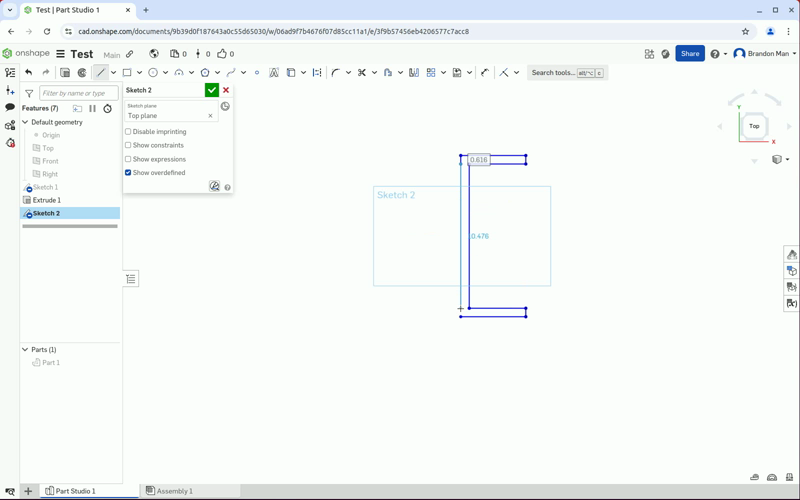
scroll(6)
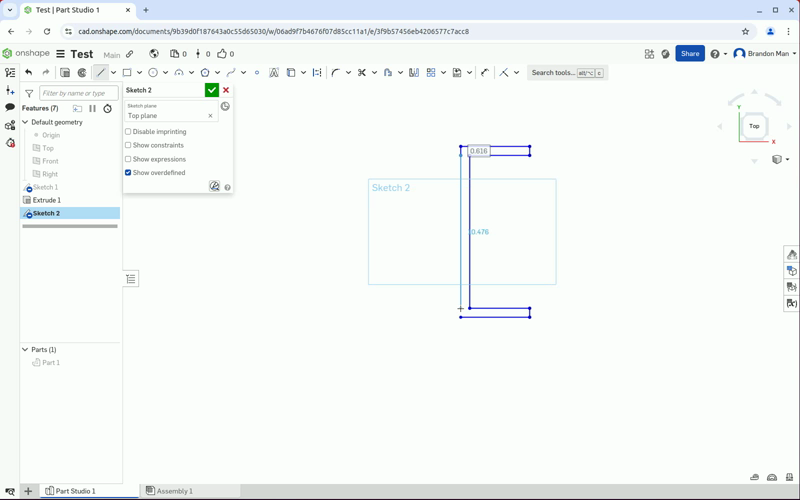
scroll(6)
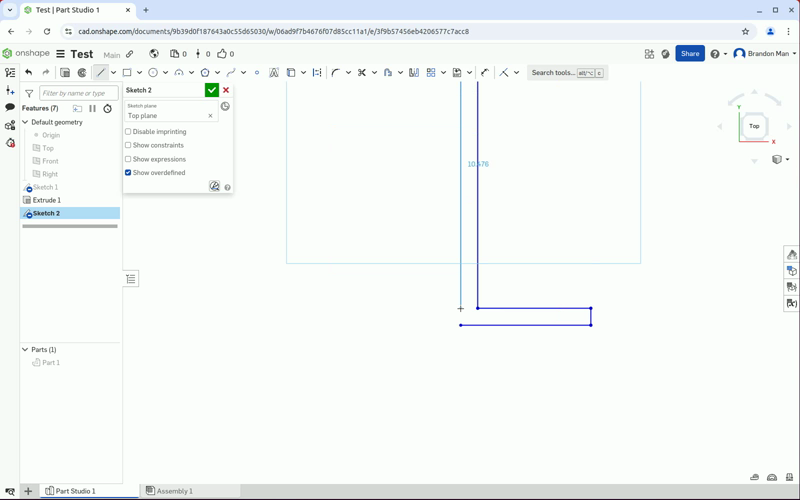
scroll(6)
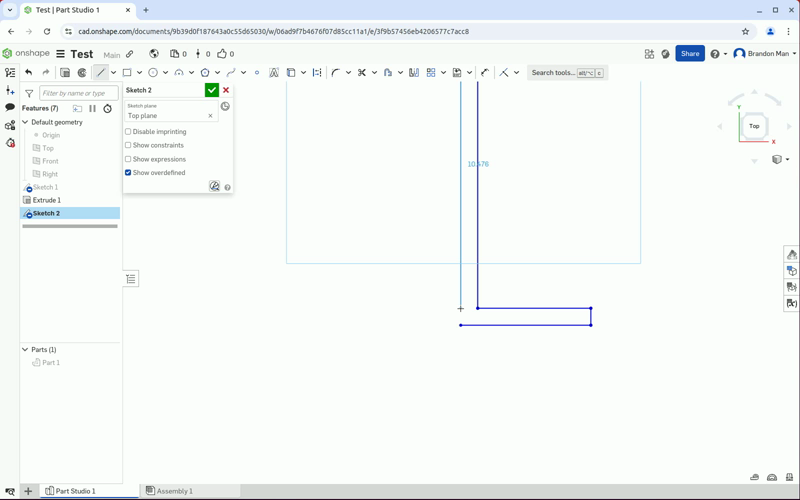
scroll(6)
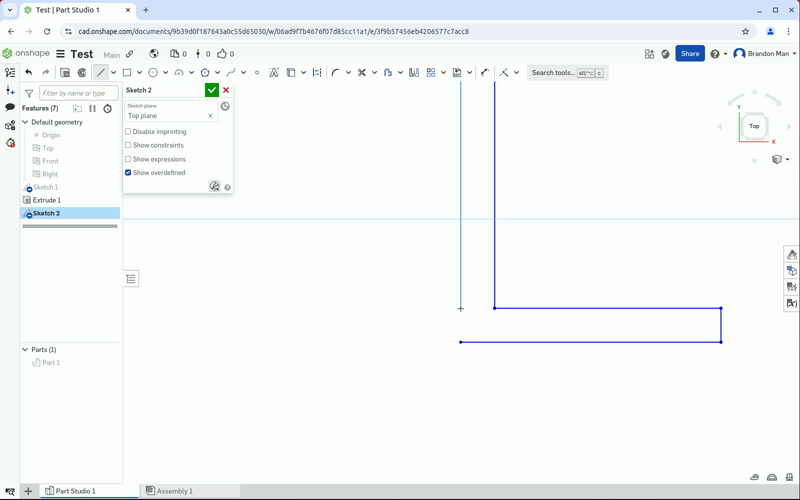
click(460, 308)
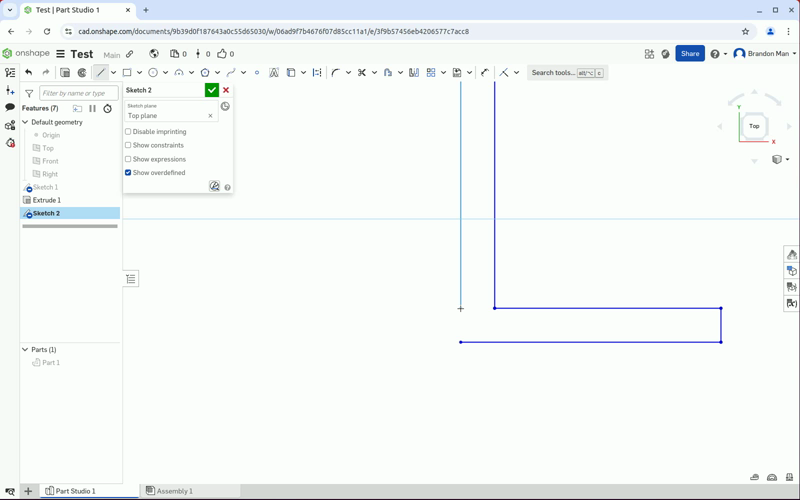
scroll(-6)
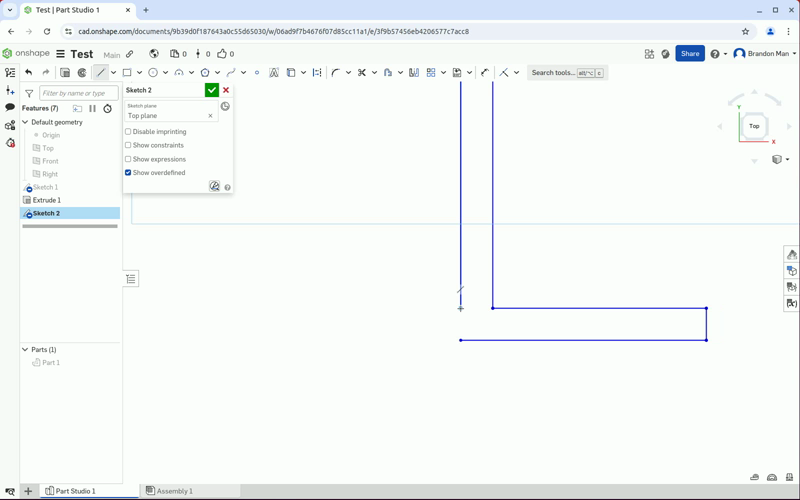
scroll(-6)
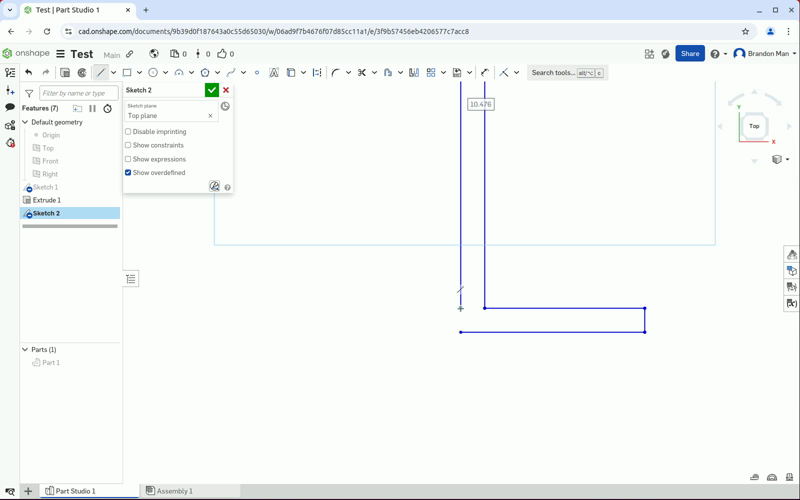
scroll(-6)
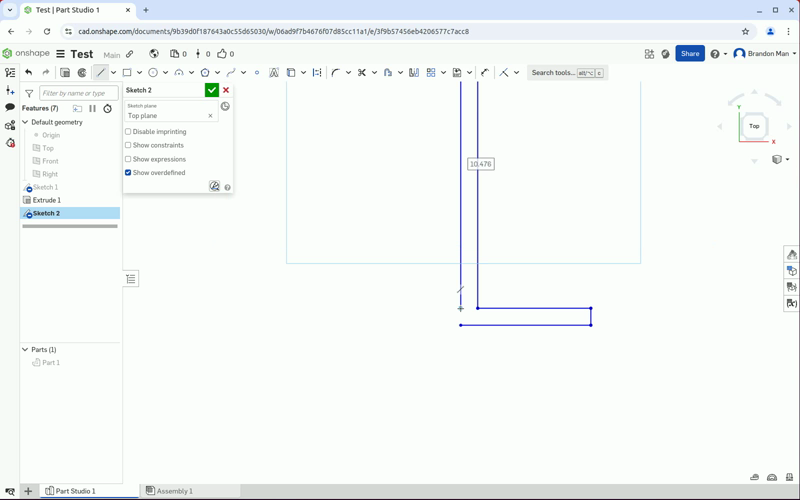
scroll(-6)
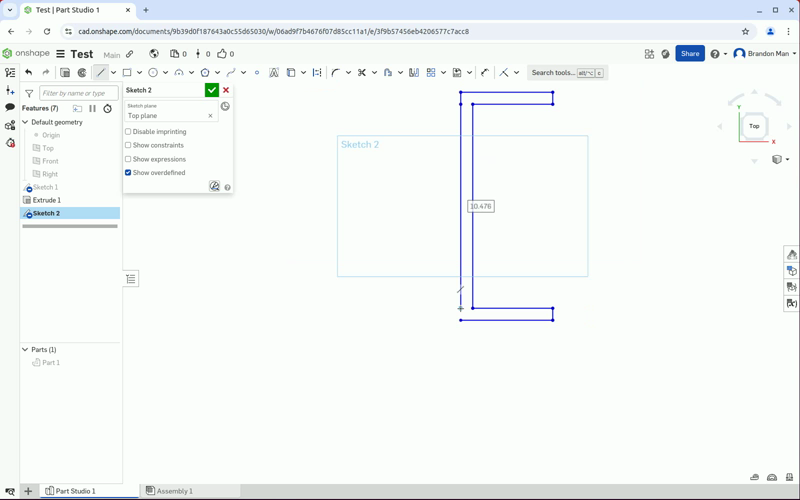
scroll(-6)
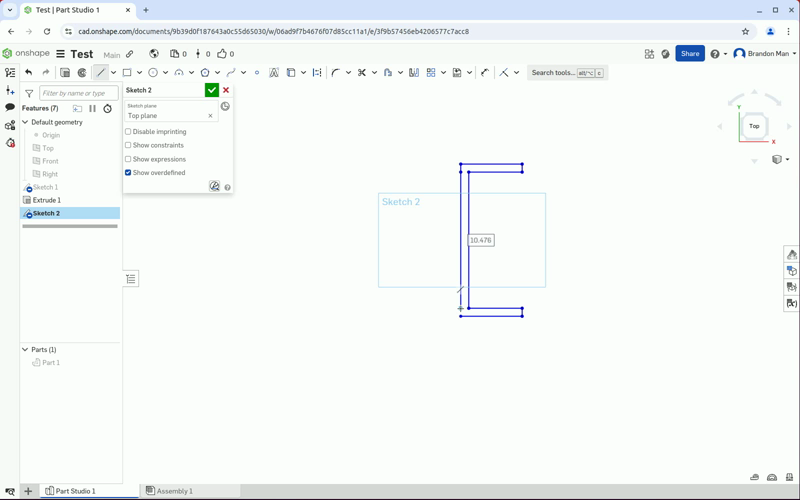
scroll(-6)
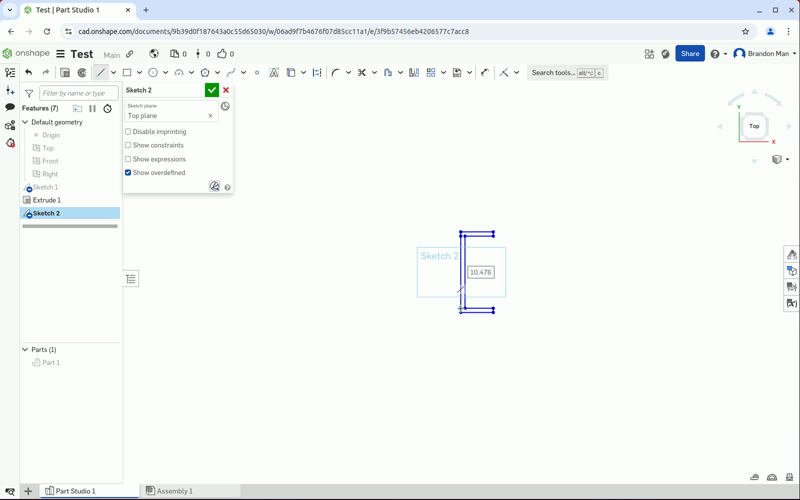
scroll(-6)
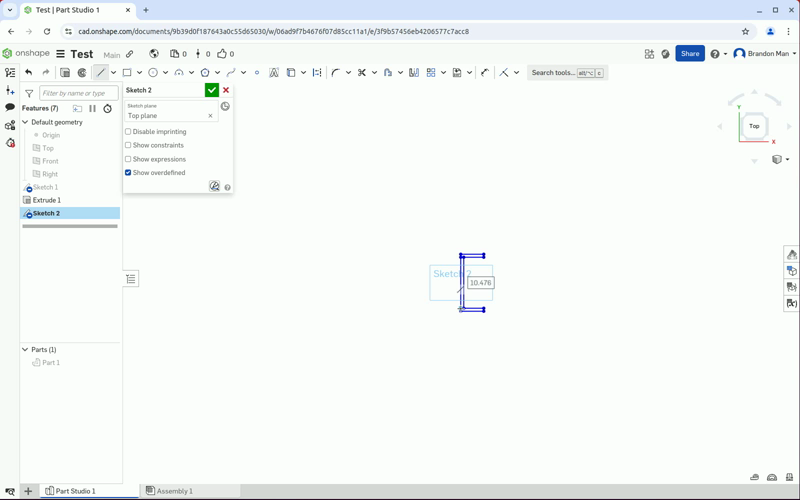
key_up(shift)
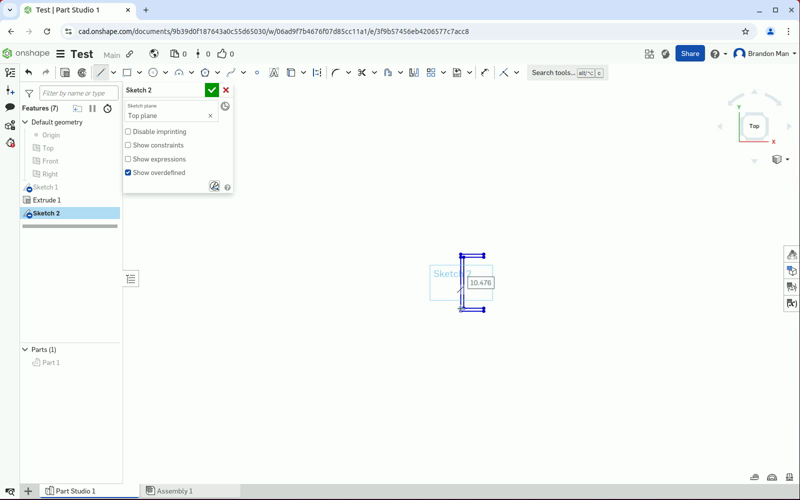
mouse_move(490, 308)
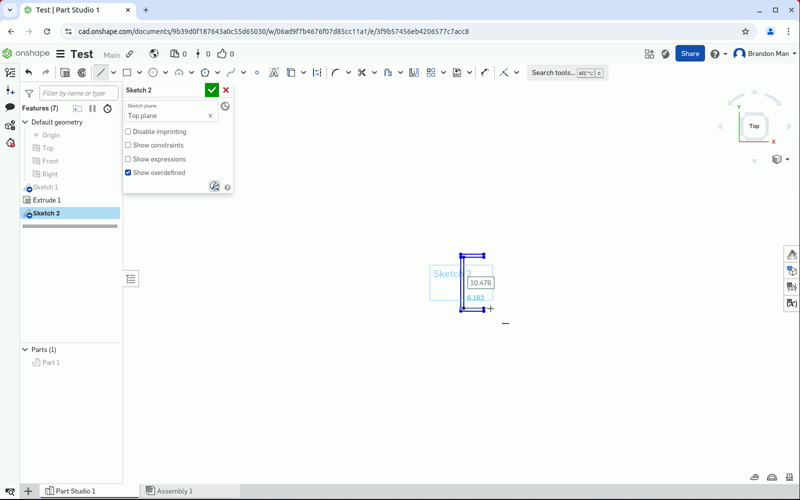
key_down(shift)
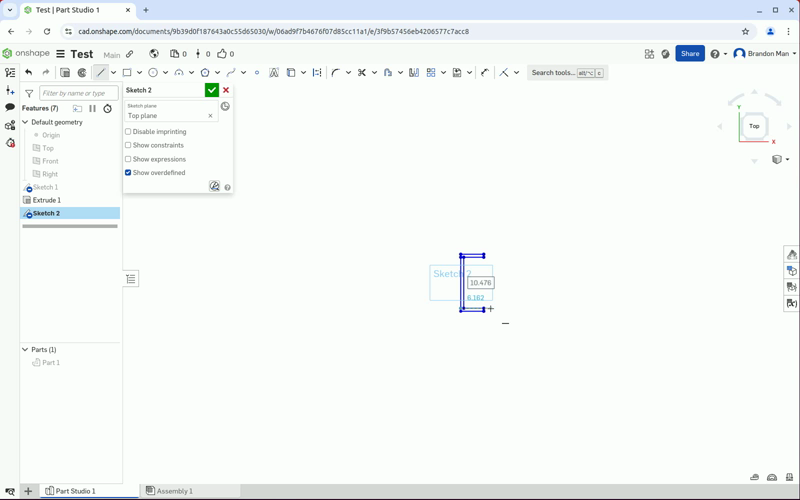
mouse_move(460, 311)
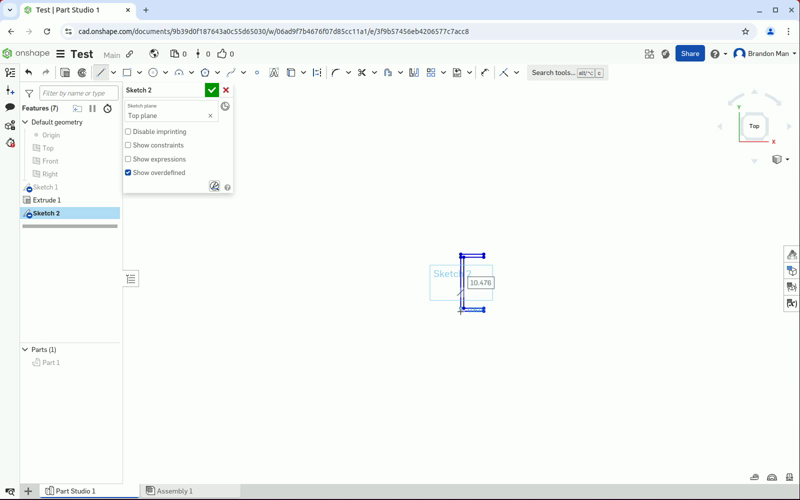
scroll(6)
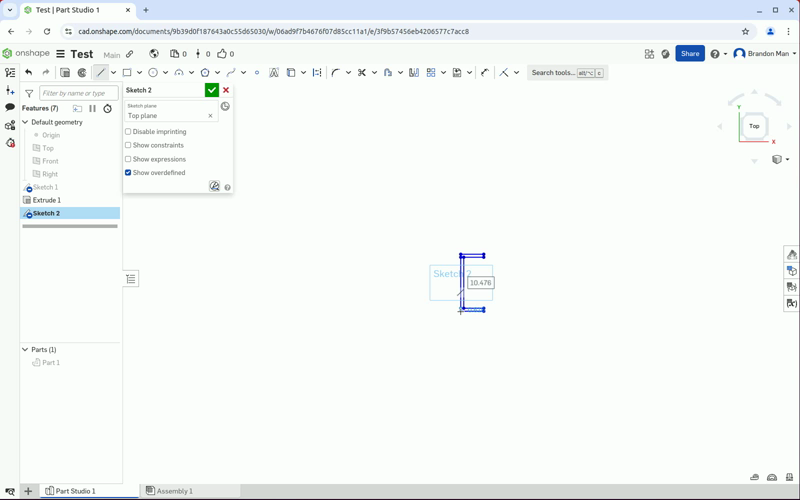
scroll(6)
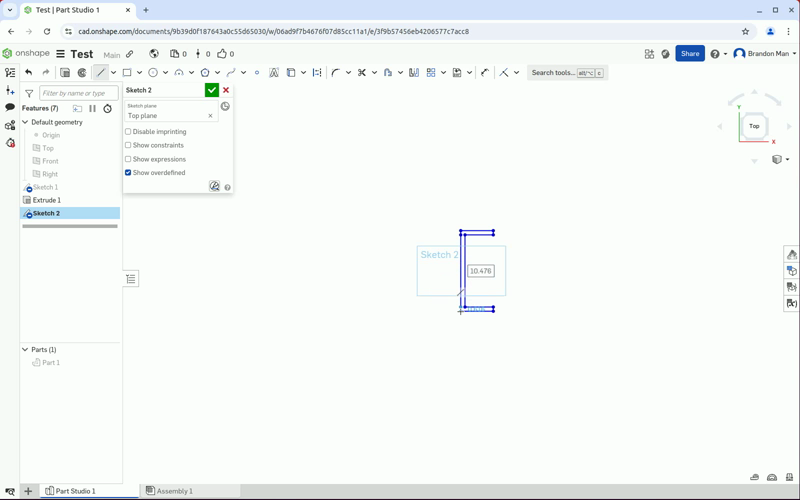
scroll(6)
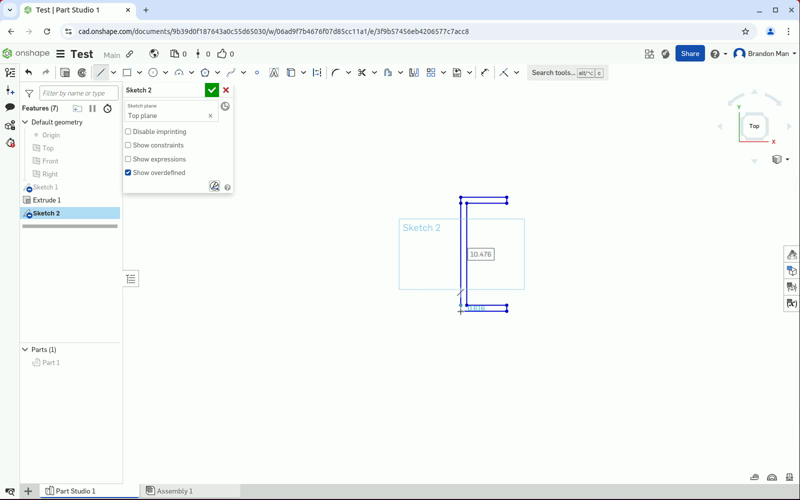
scroll(6)
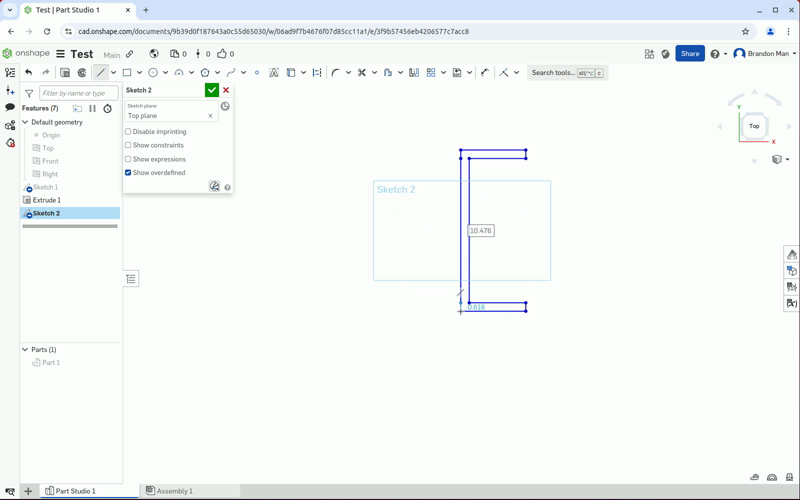
scroll(6)
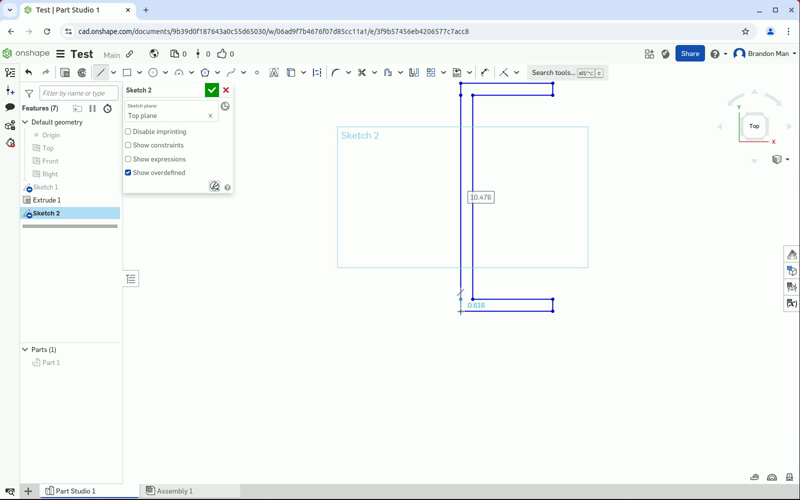
scroll(6)
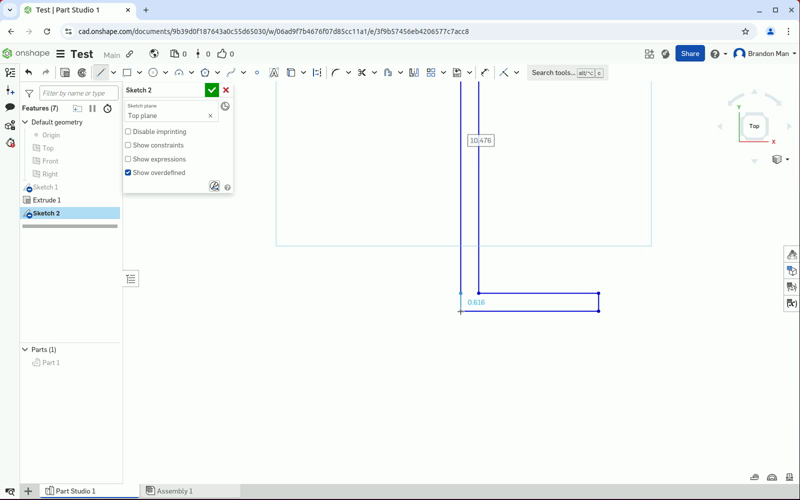
scroll(6)
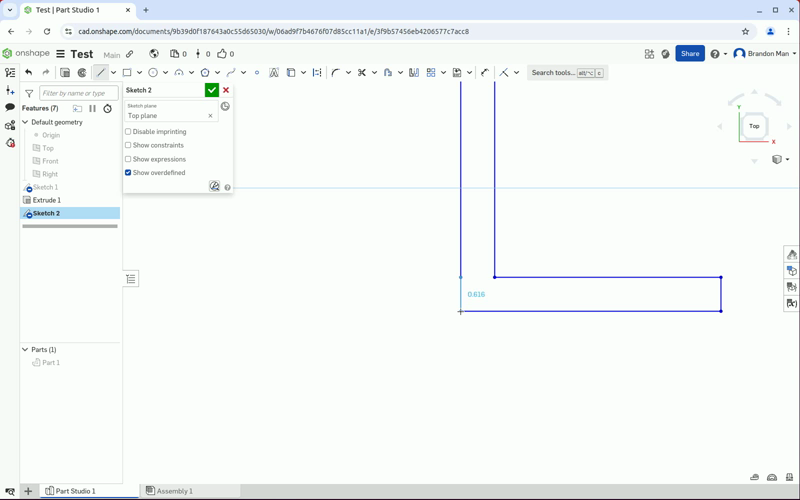
key_up(shift)
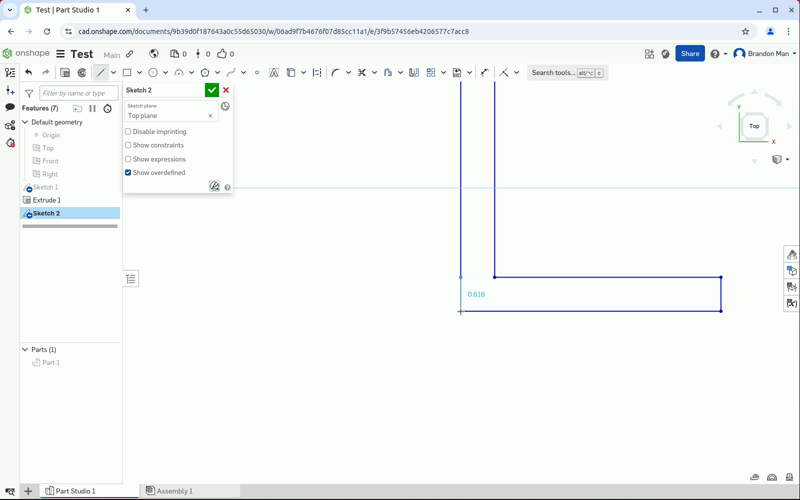
click(460, 311)
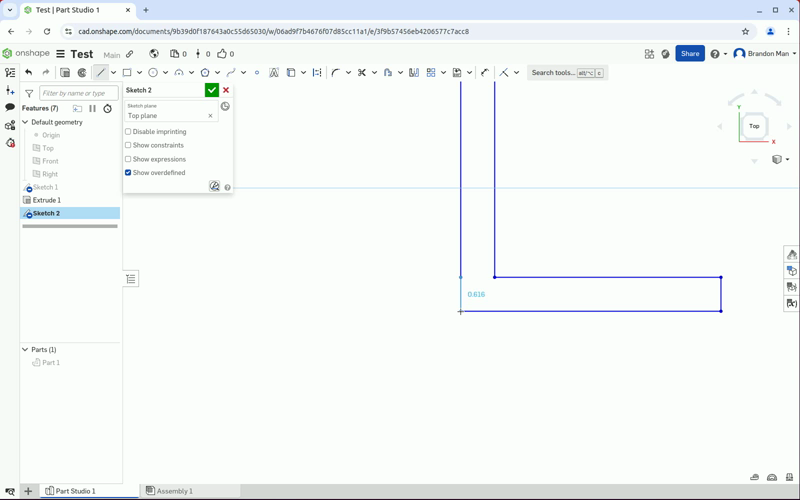
scroll(-6)
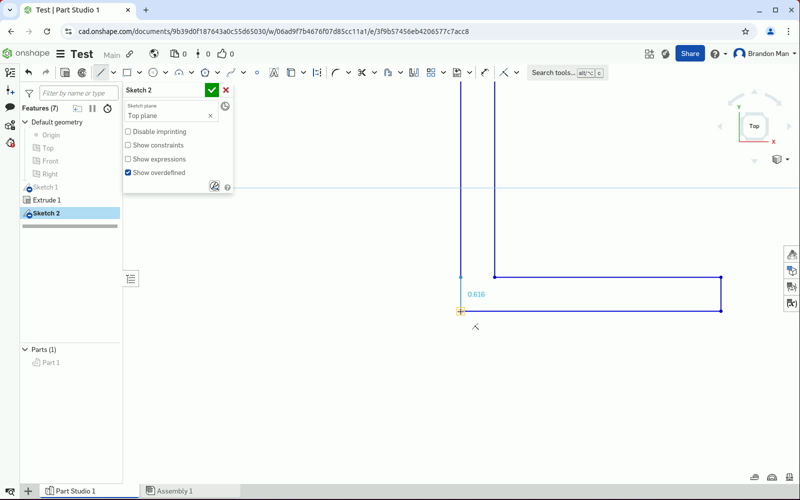
scroll(-6)
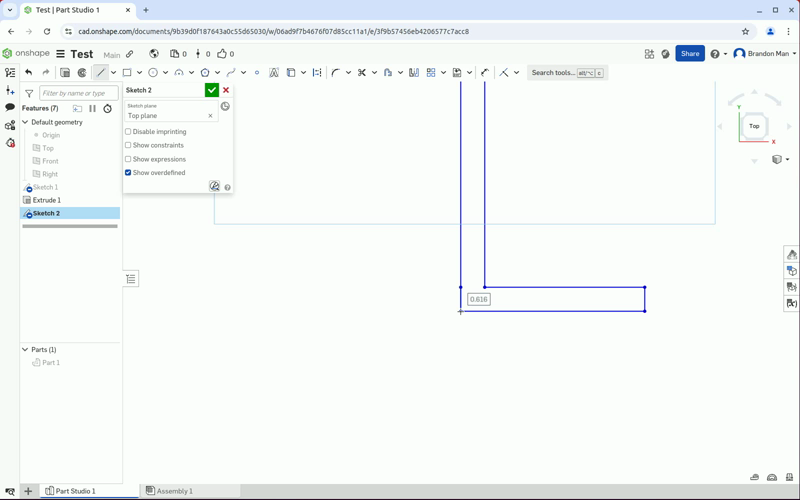
scroll(-6)
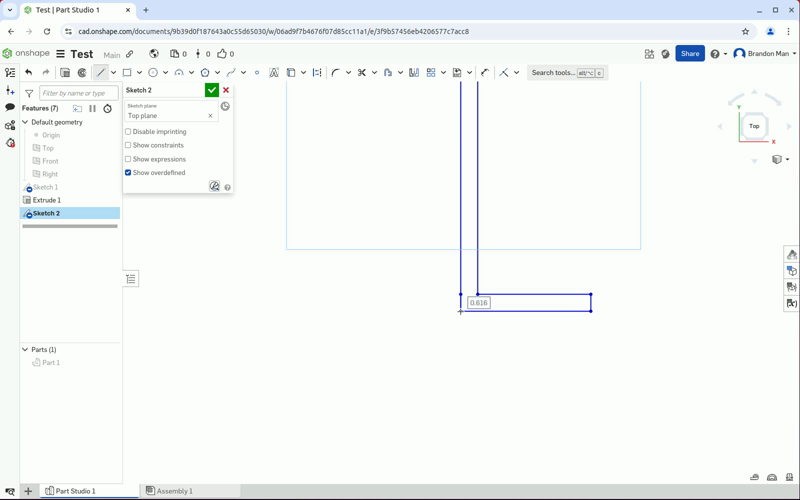
scroll(-6)
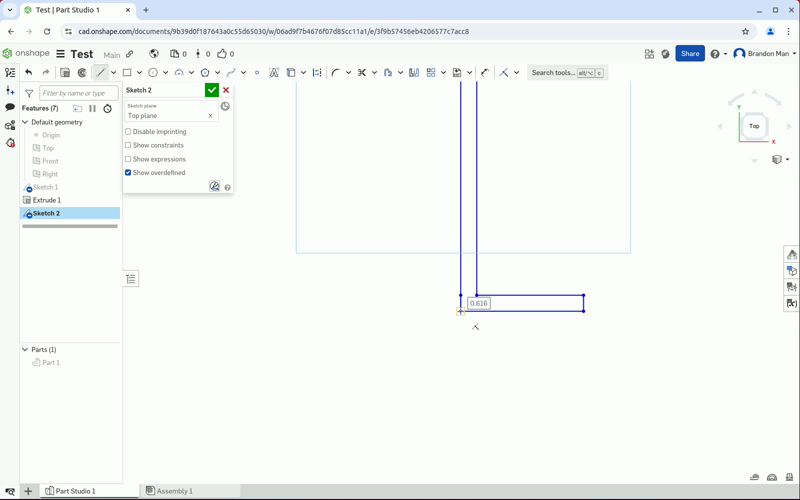
scroll(-6)
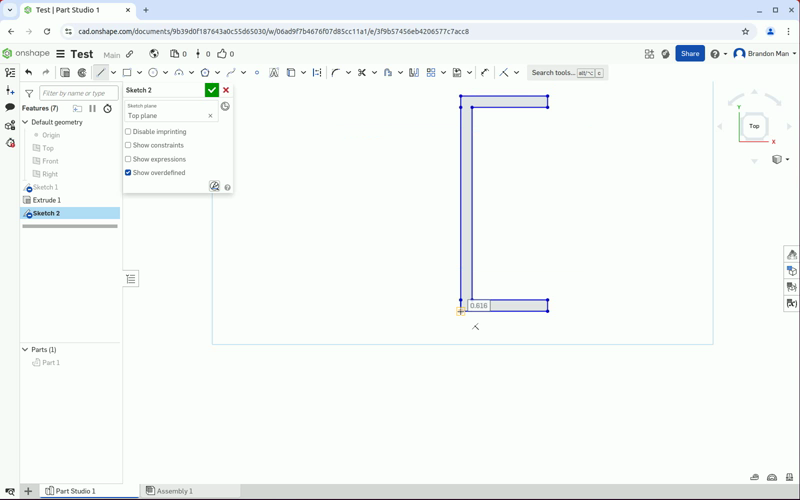
scroll(-6)
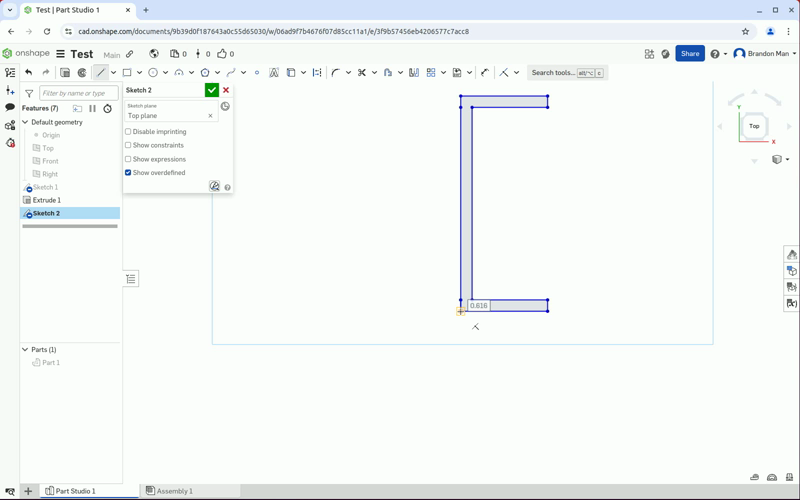
scroll(-6)
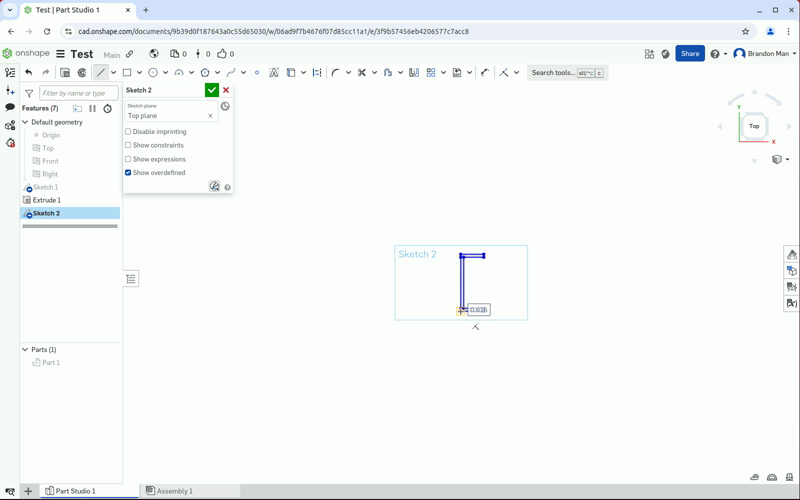
key(esc)
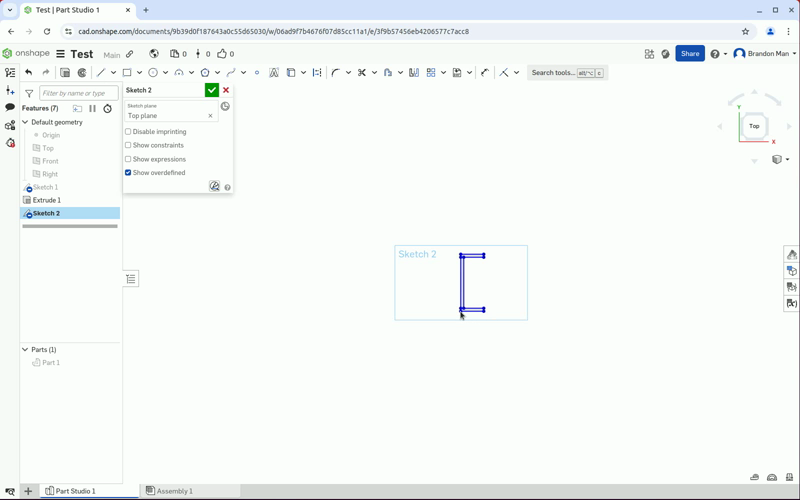
mouse_move(461, 278)
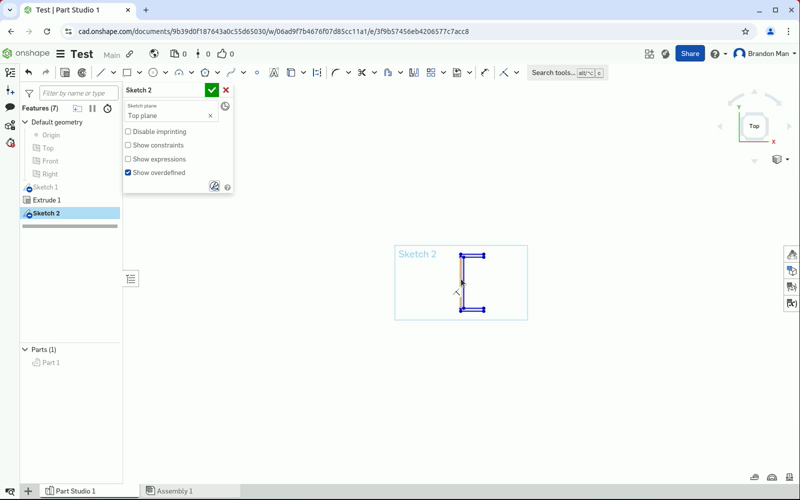
scroll(6)
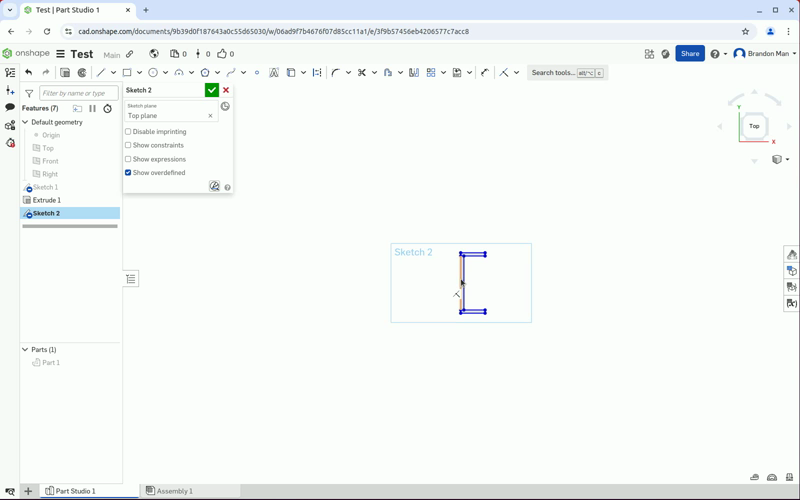
scroll(6)
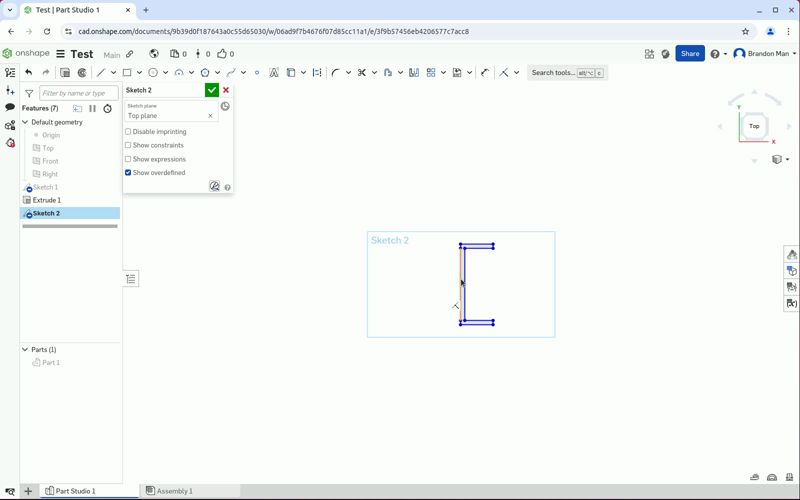
scroll(6)
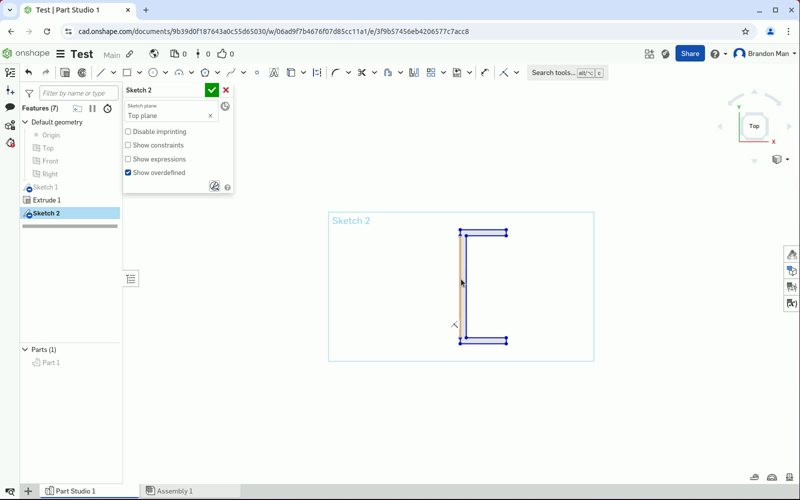
scroll(6)
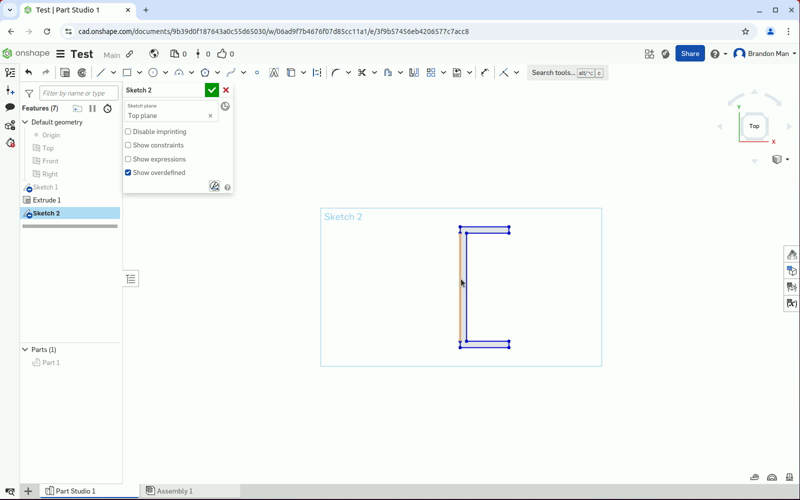
scroll(6)
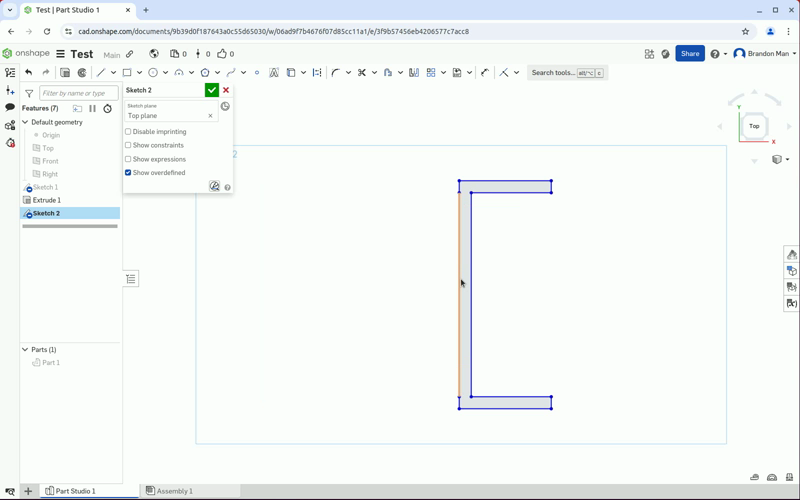
scroll(6)
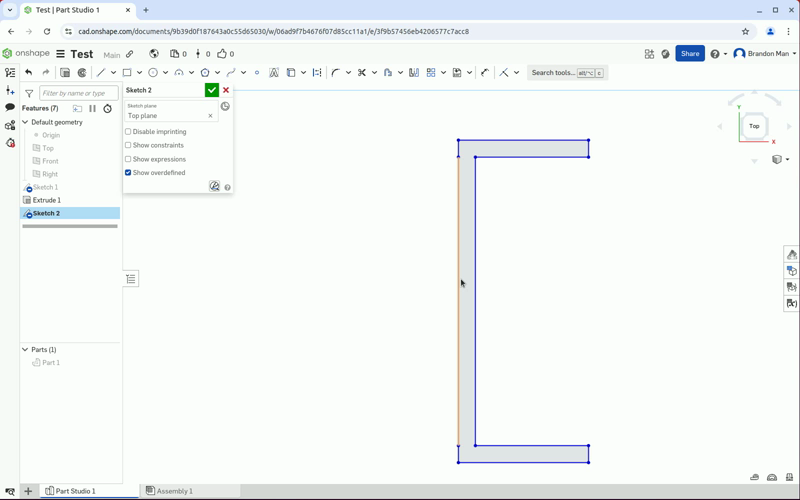
scroll(6)
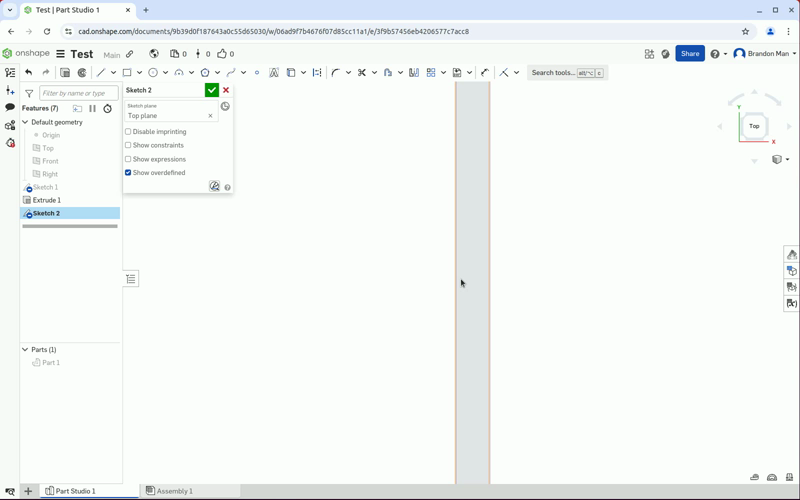
click(461, 278)
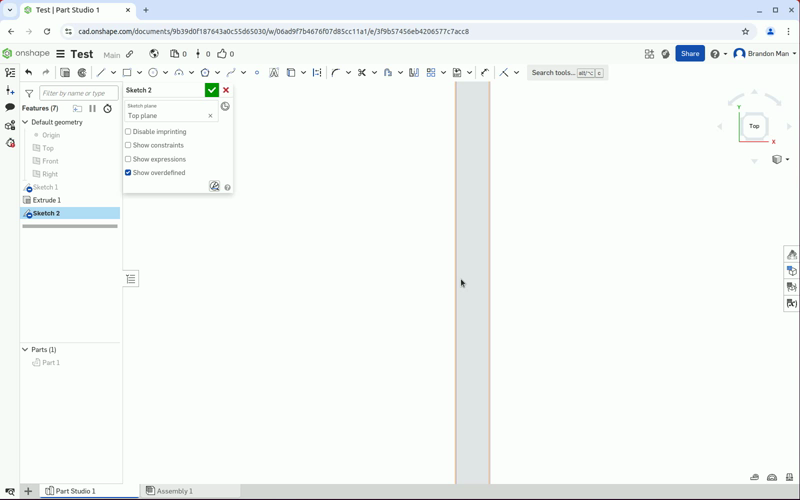
scroll(-6)
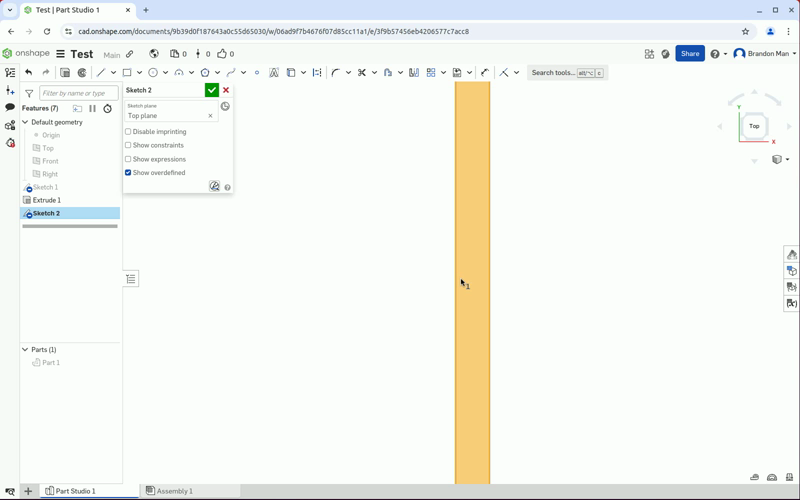
scroll(-6)
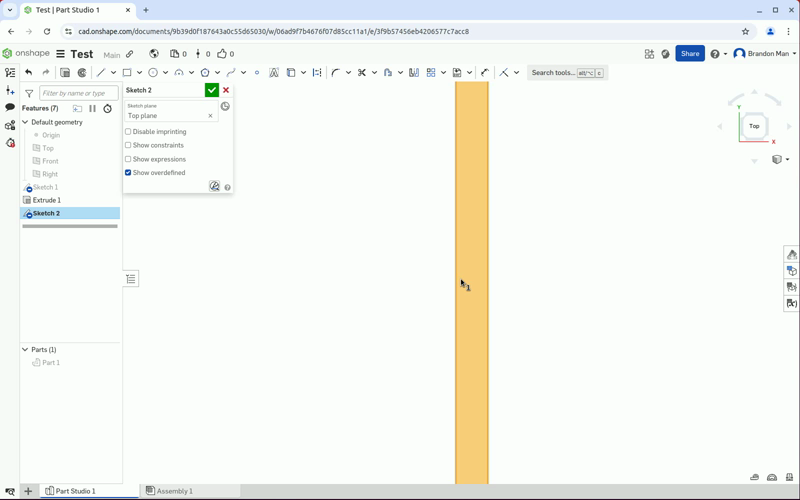
scroll(-6)
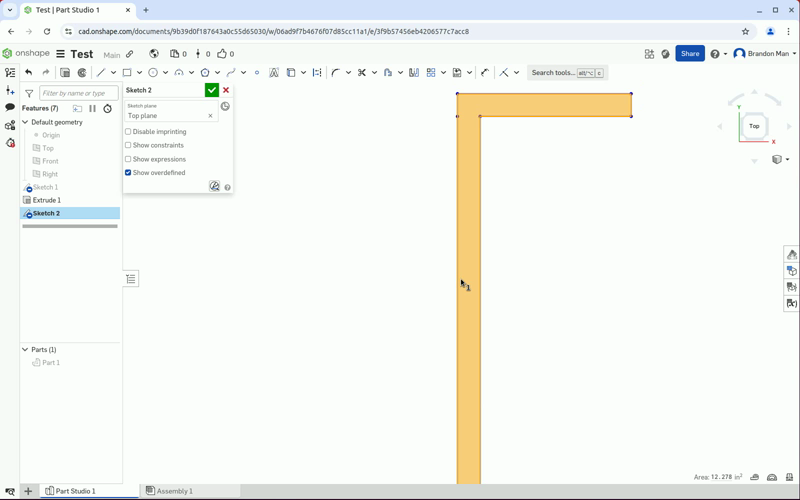
scroll(-6)
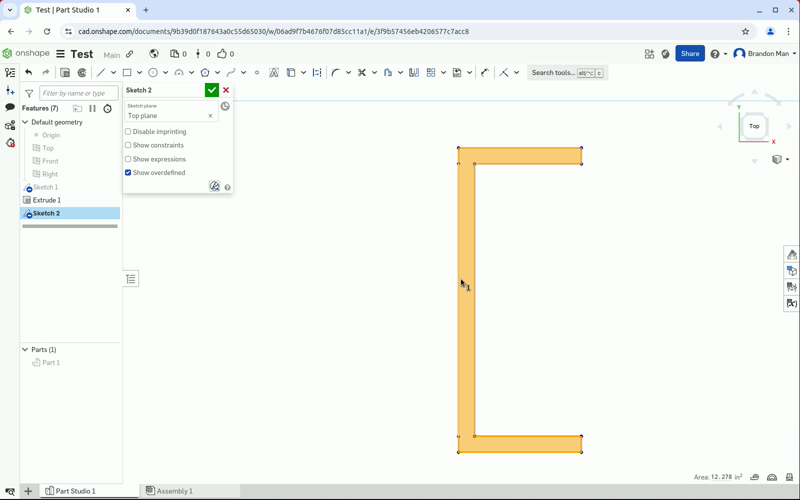
scroll(-6)
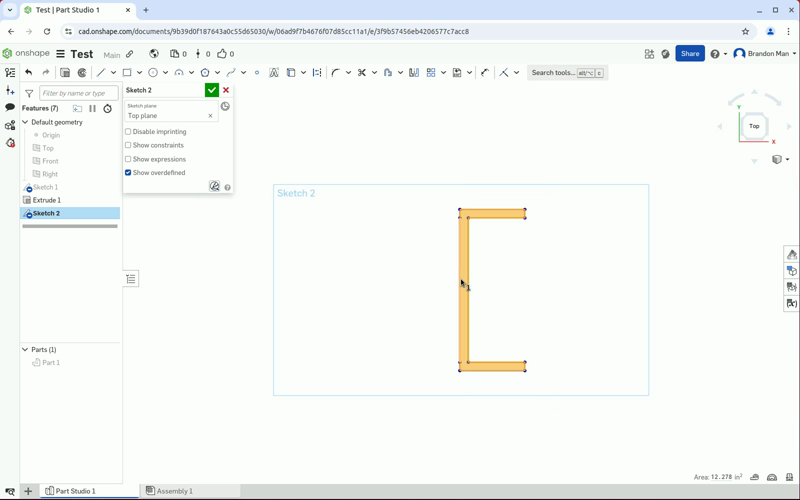
scroll(-6)
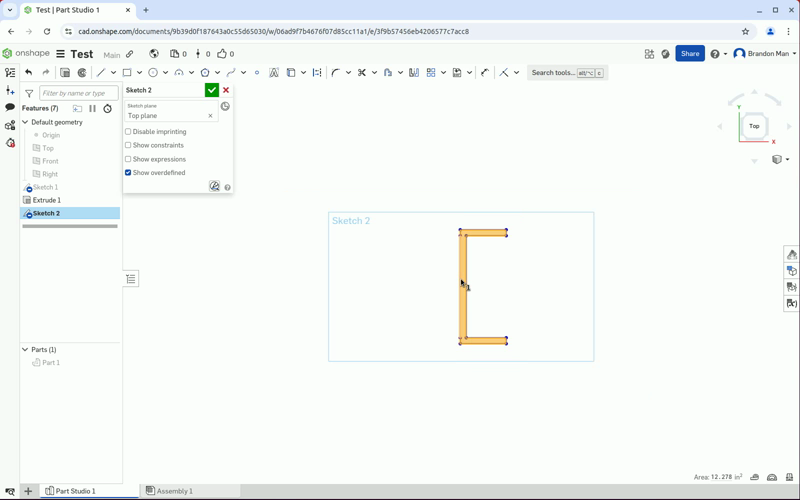
scroll(-6)
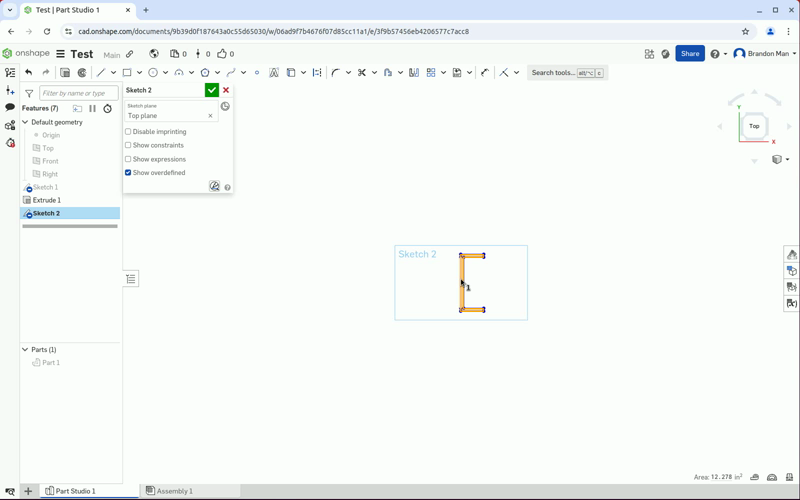
mouse_move(73, 352)
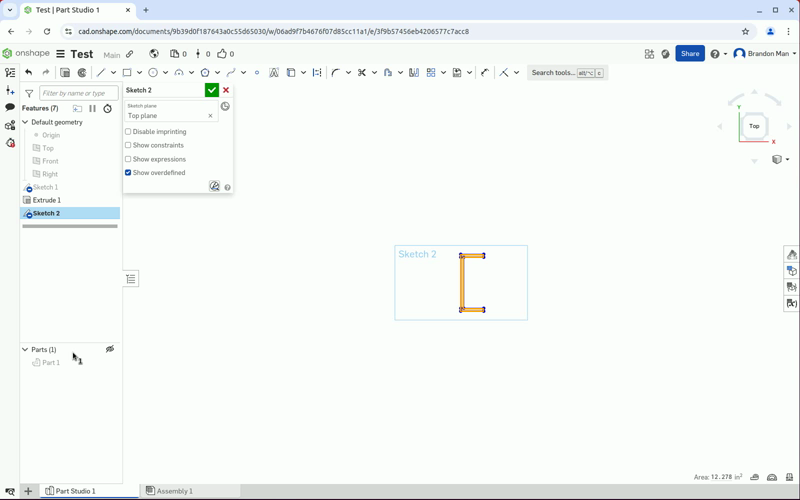
key(shift+y)
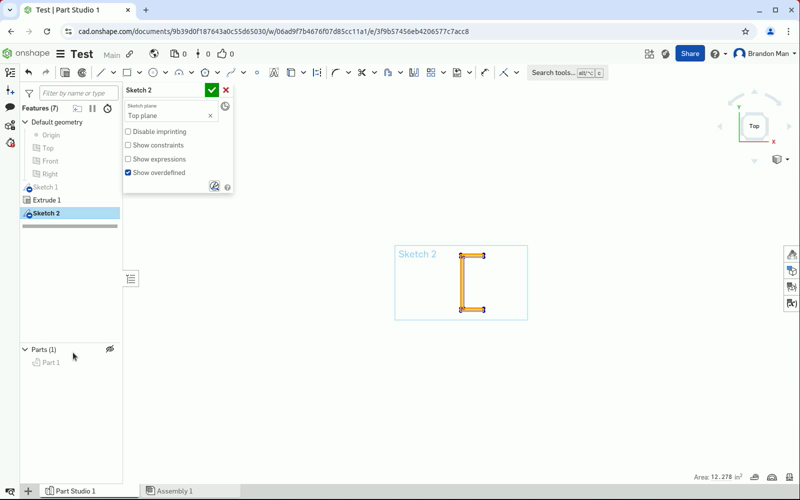
key(shift+e)
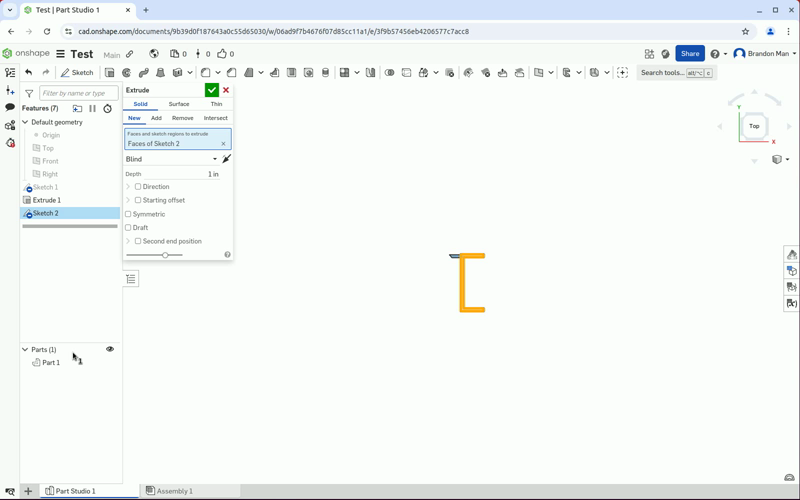
mouse_move(143, 106)
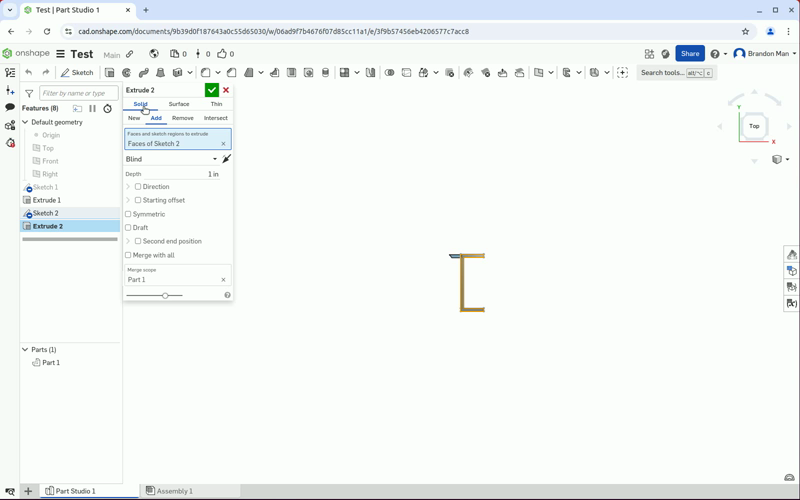
click(143, 106)
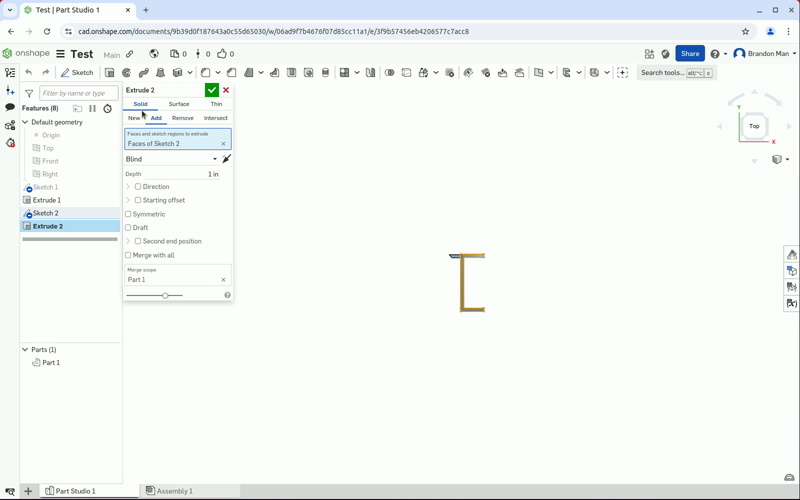
mouse_move(137, 120)
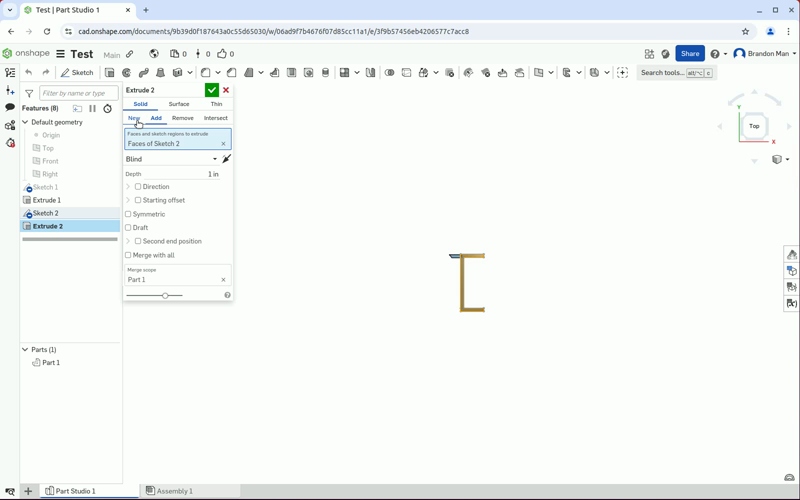
click(137, 120)
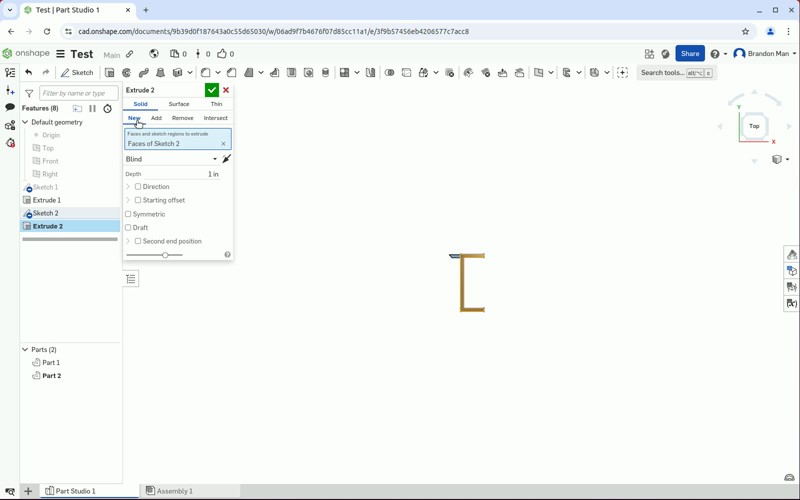
key(tab, 4)
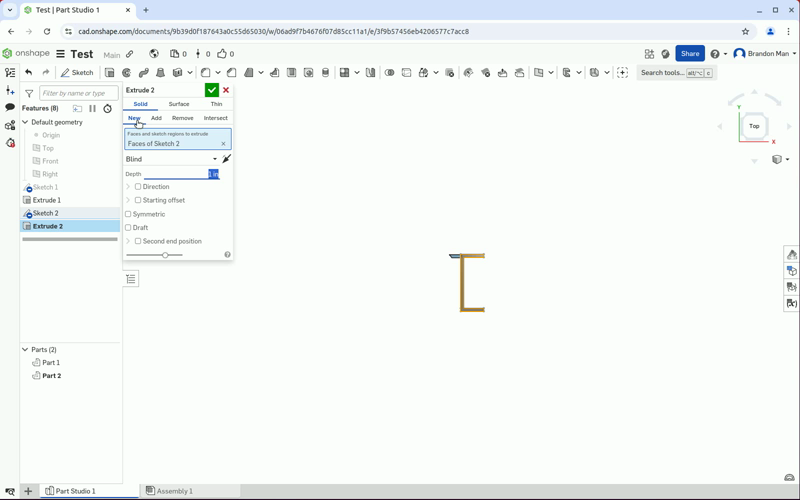
text(9.147)
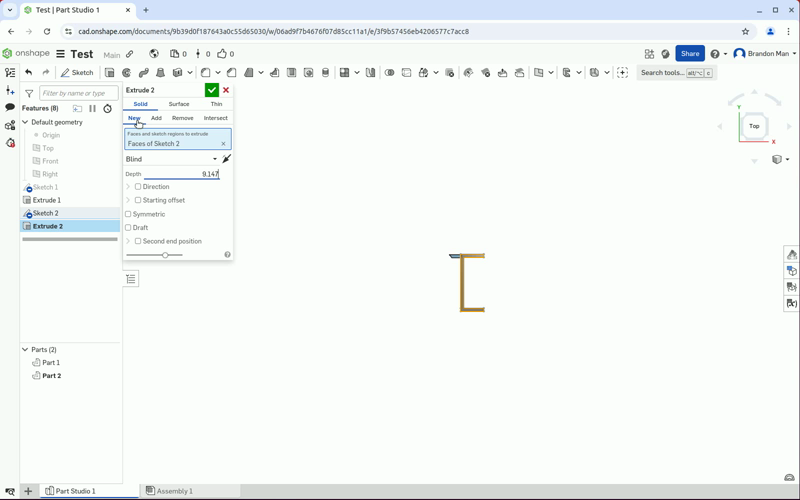
key(enter)
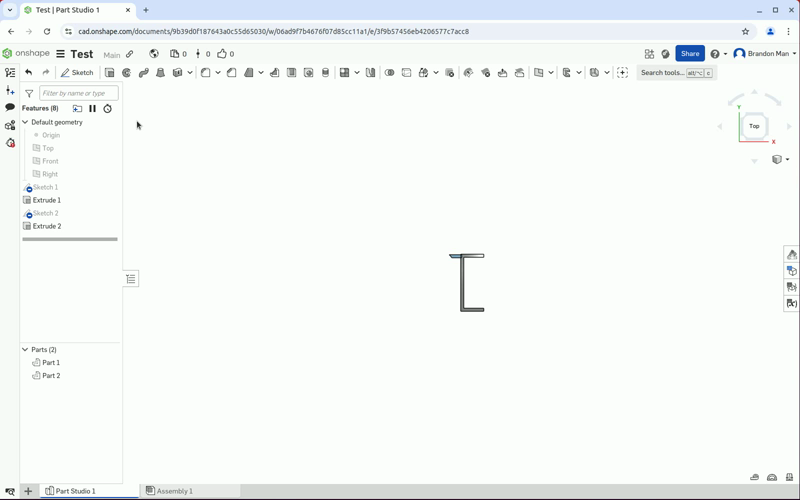
key(shift+h)
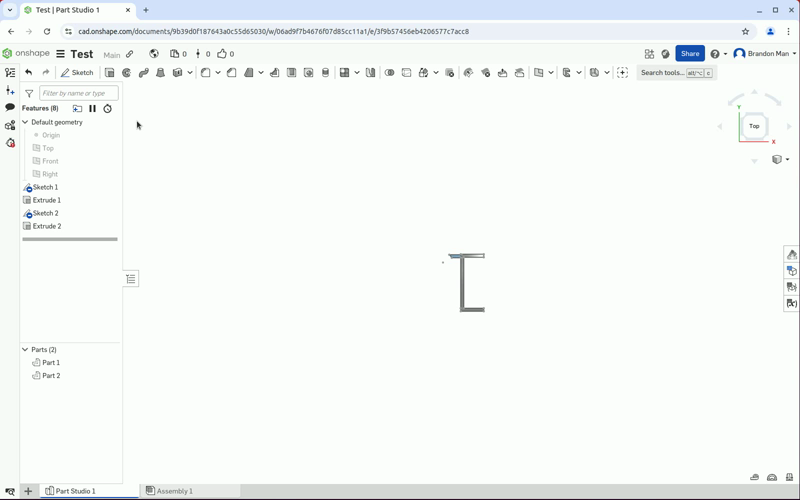
key(shift+h)
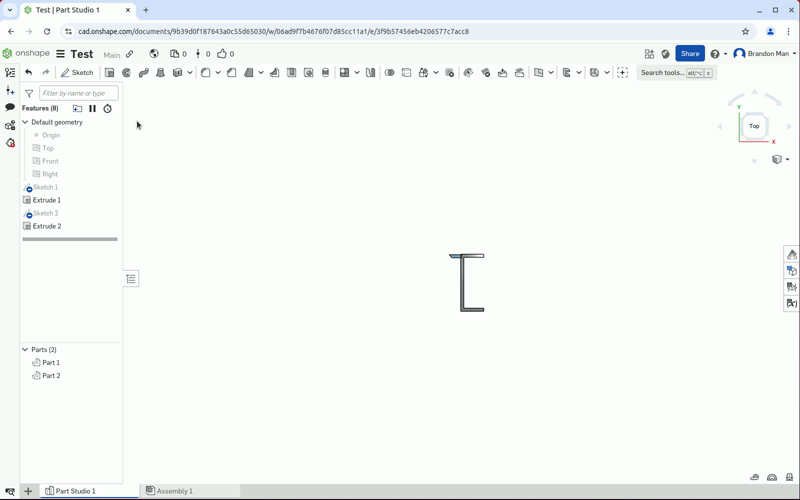
mouse_move(73, 189)
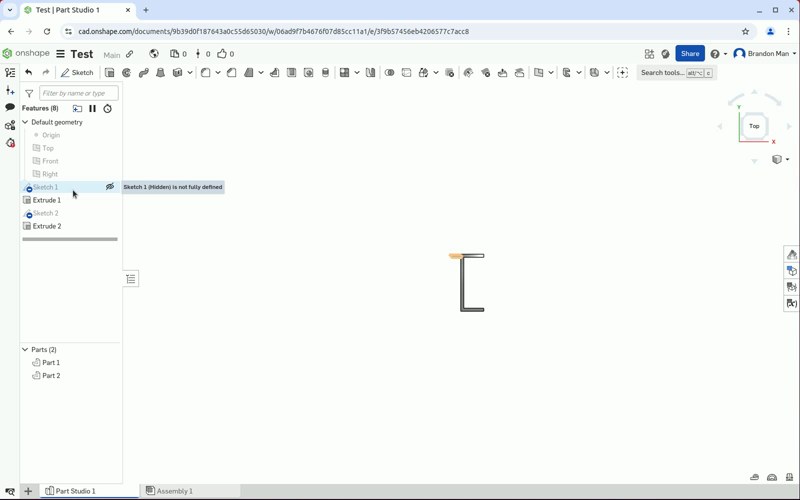
click(73, 189)
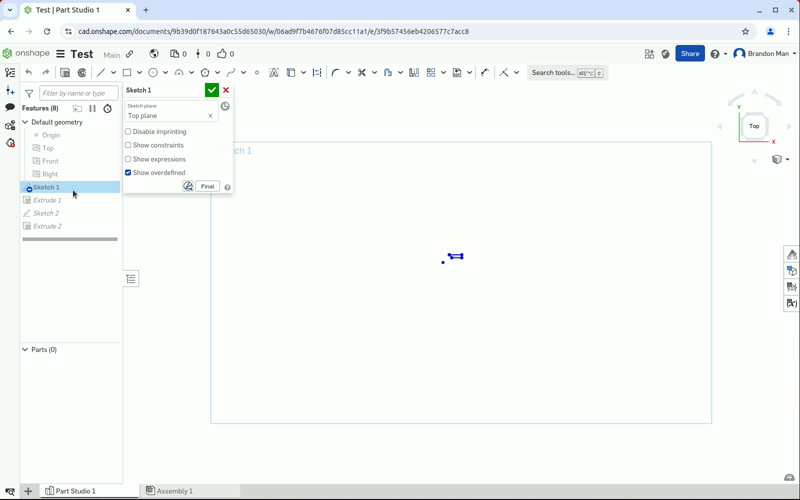
mouse_move(229, 92)
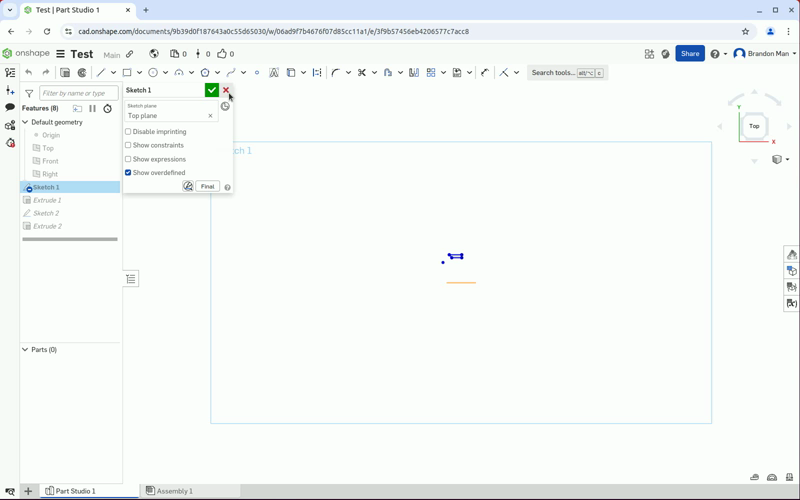
click(229, 92)
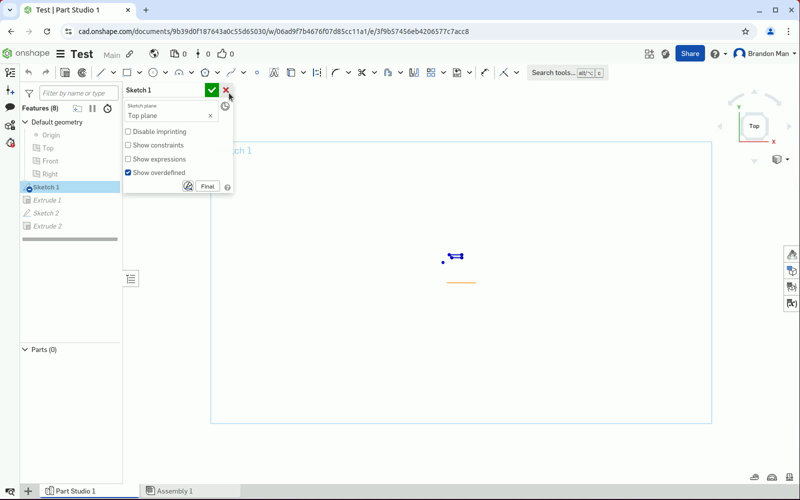
key(shift+s)
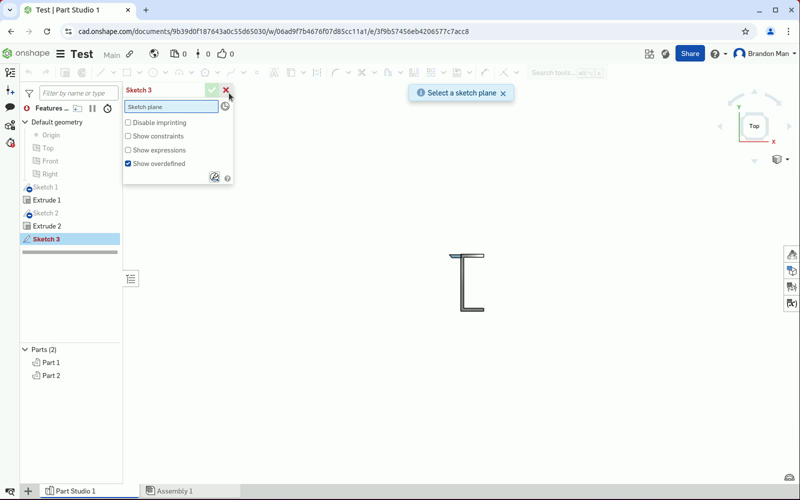
mouse_move(73, 150)
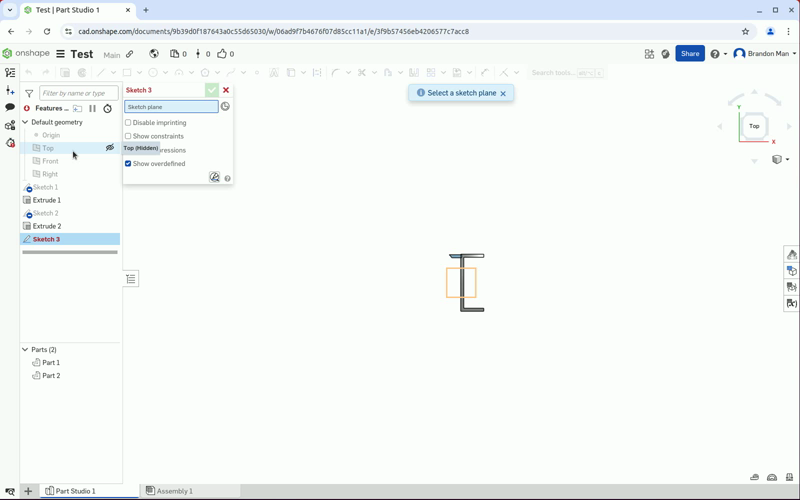
click(73, 150)
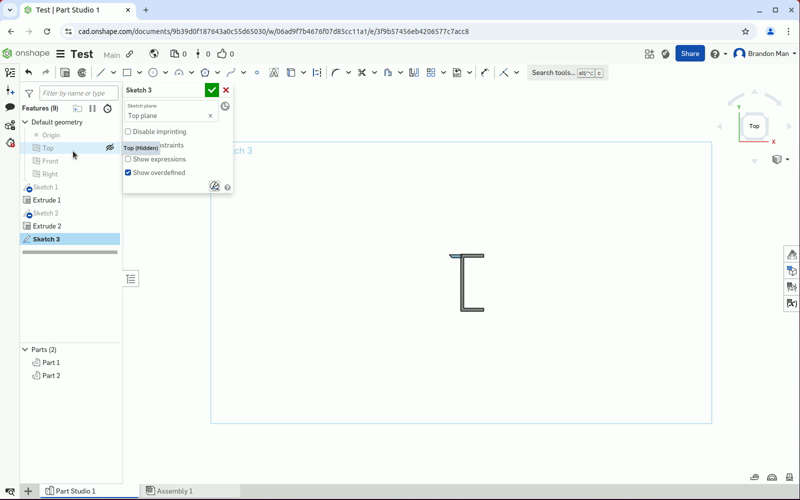
mouse_move(73, 352)
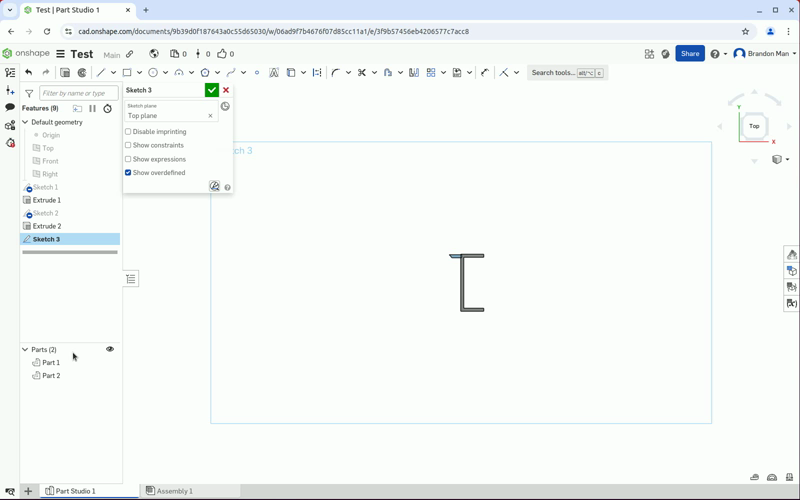
key(y)
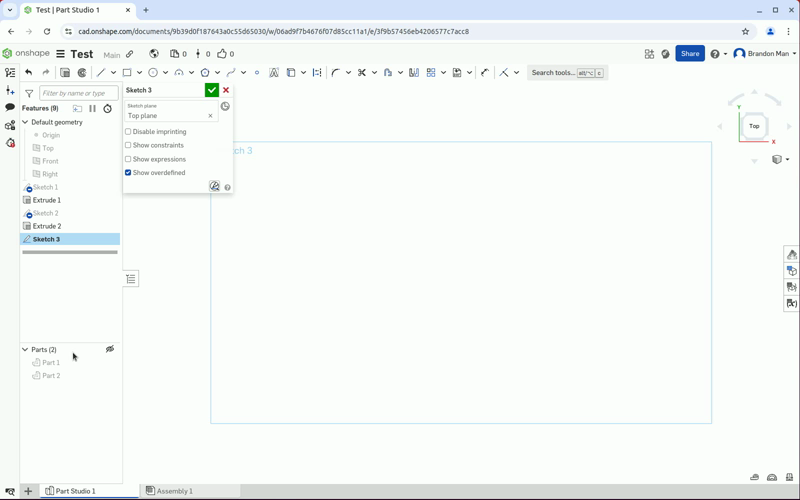
key(l)
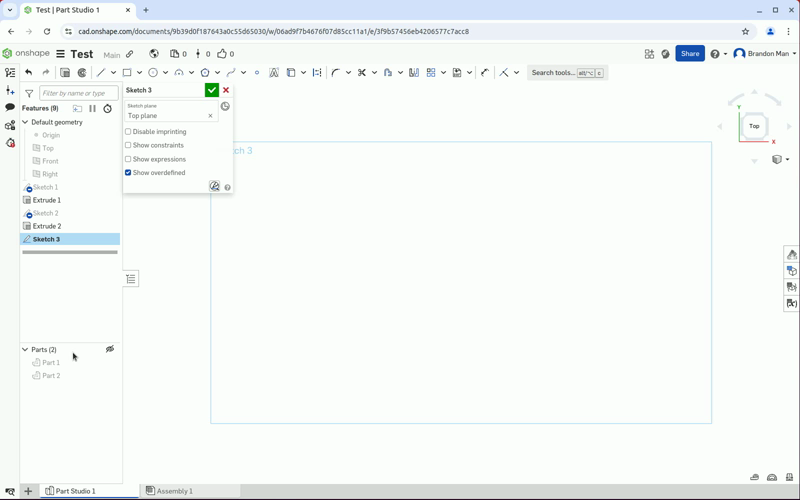
key_down(shift)
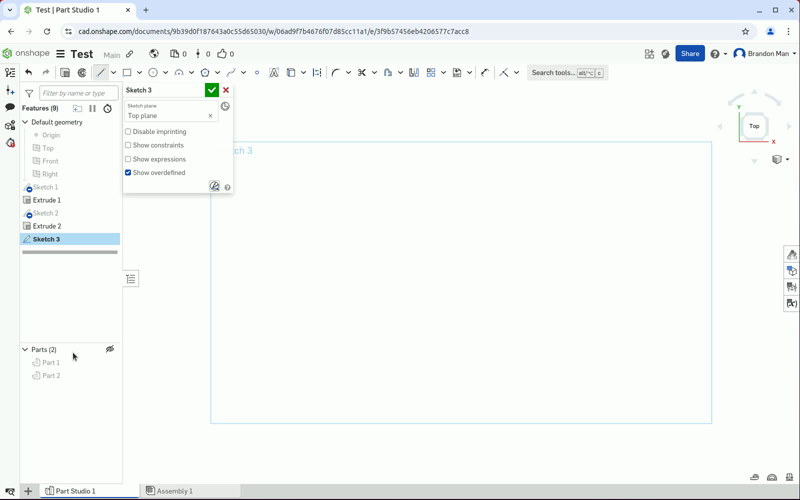
mouse_move(449, 311)
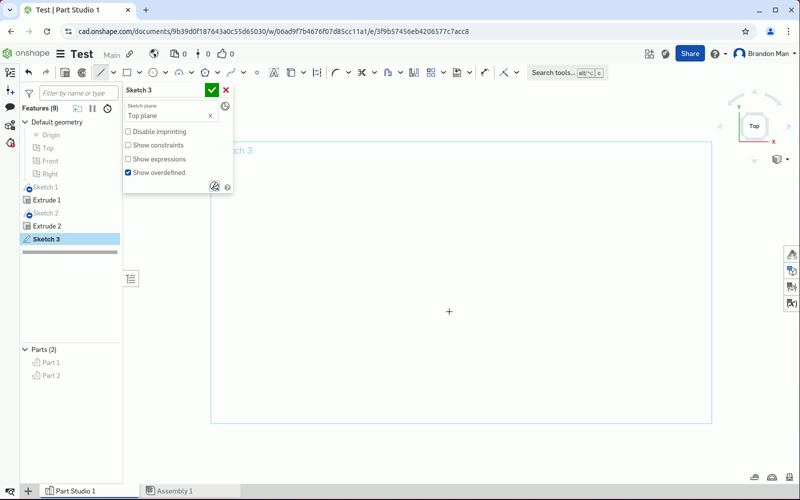
click(449, 311)
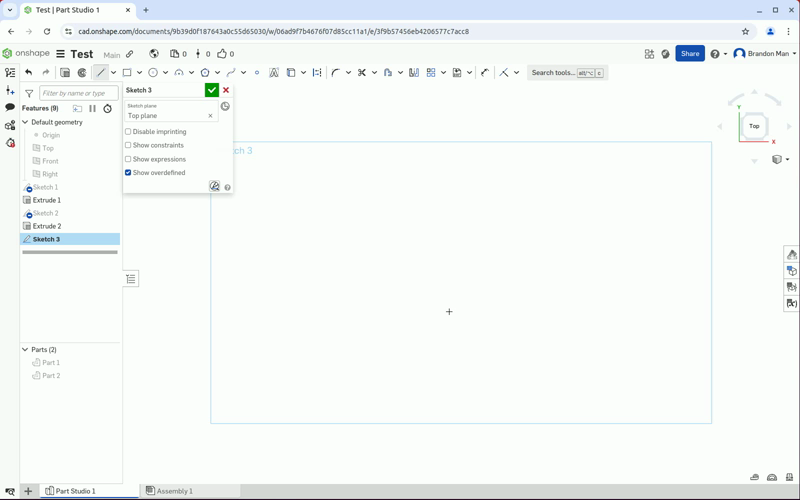
key_up(shift)
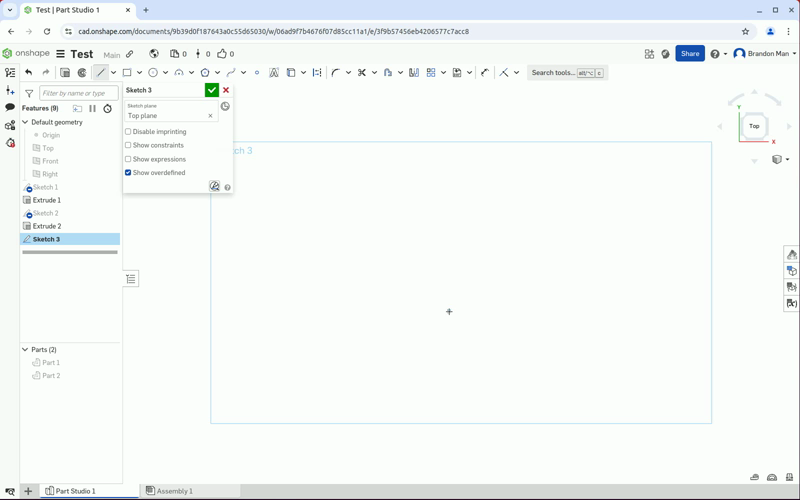
key_down(shift)
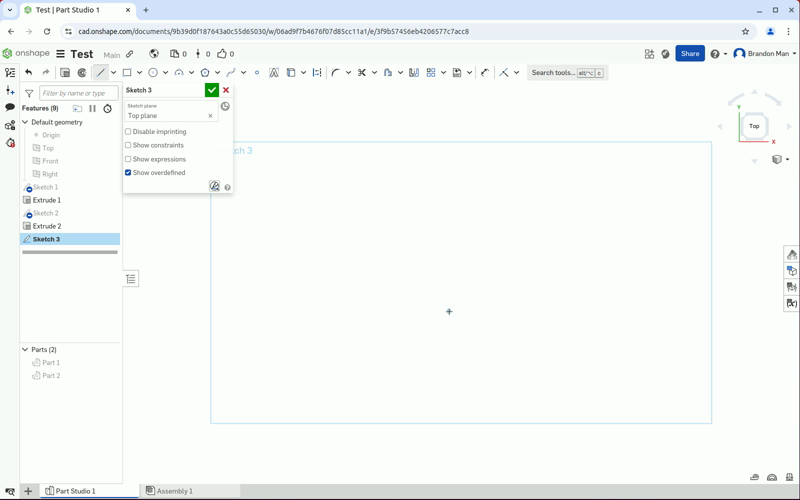
mouse_move(479, 311)
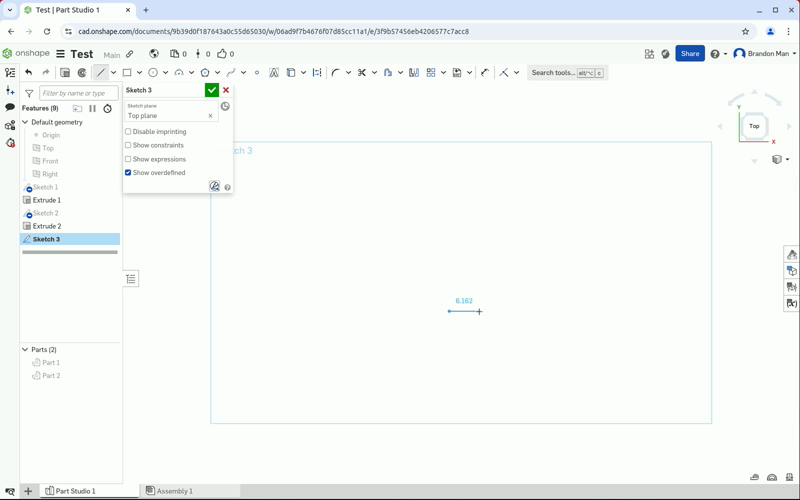
mouse_move(461, 311)
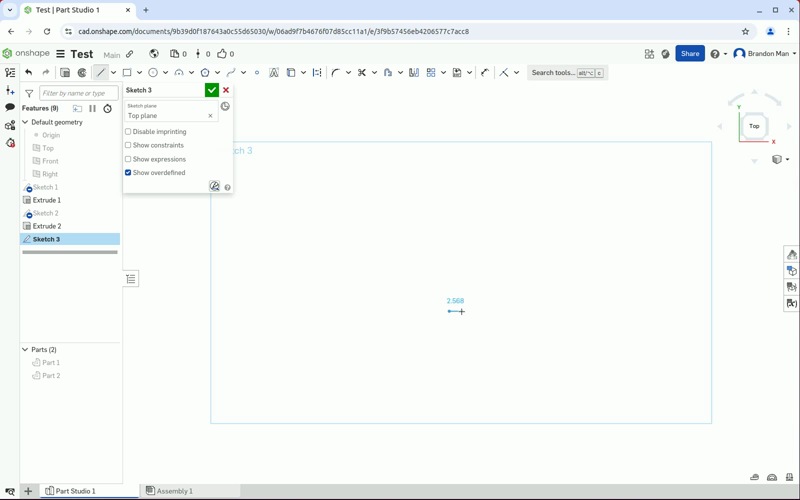
click(461, 311)
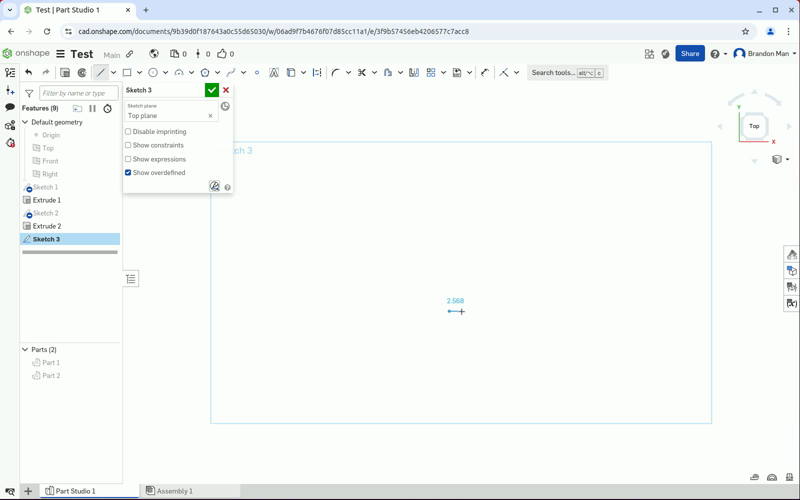
key_up(shift)
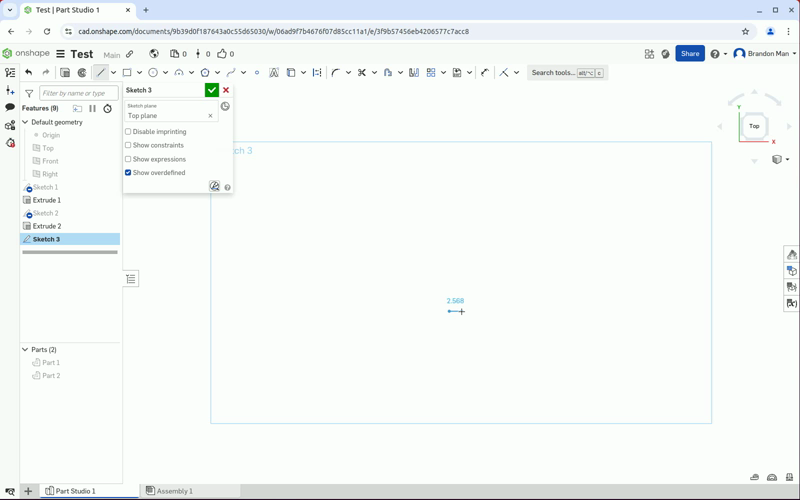
key_down(shift)
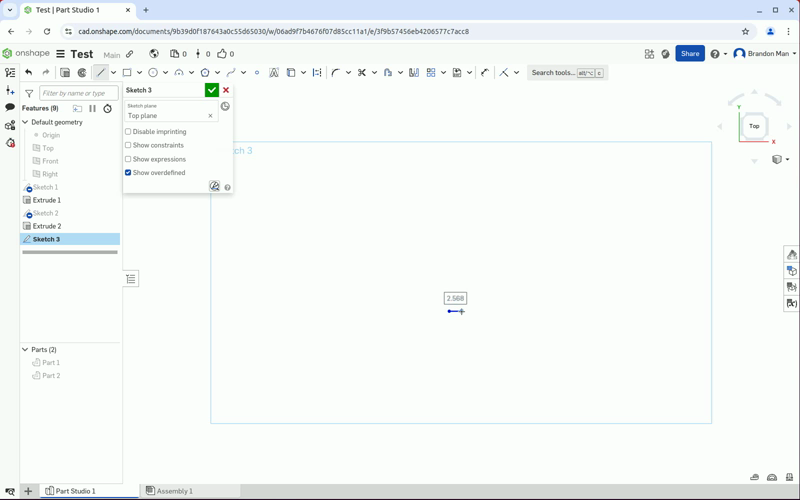
mouse_move(492, 311)
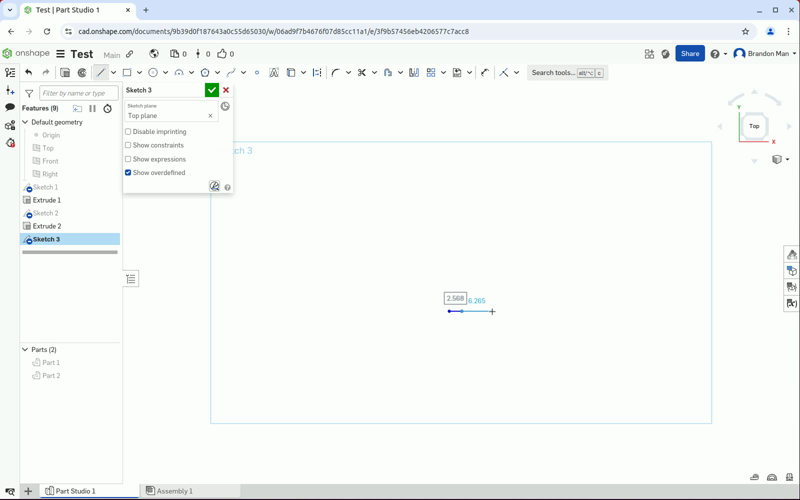
mouse_move(461, 308)
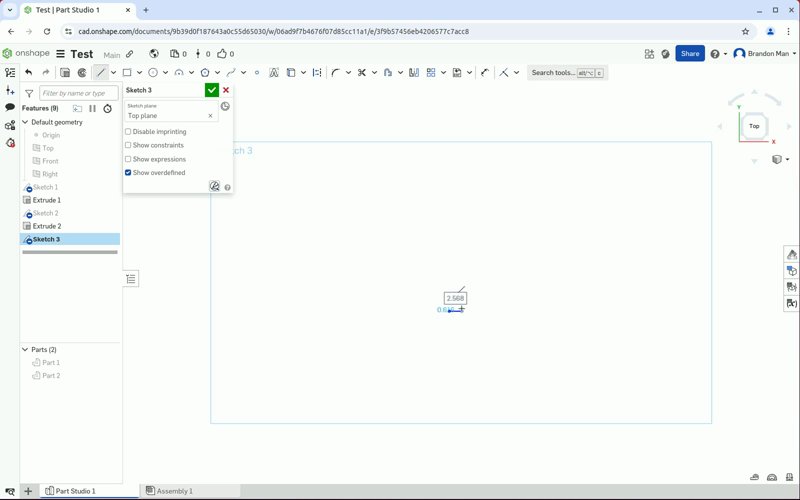
scroll(6)
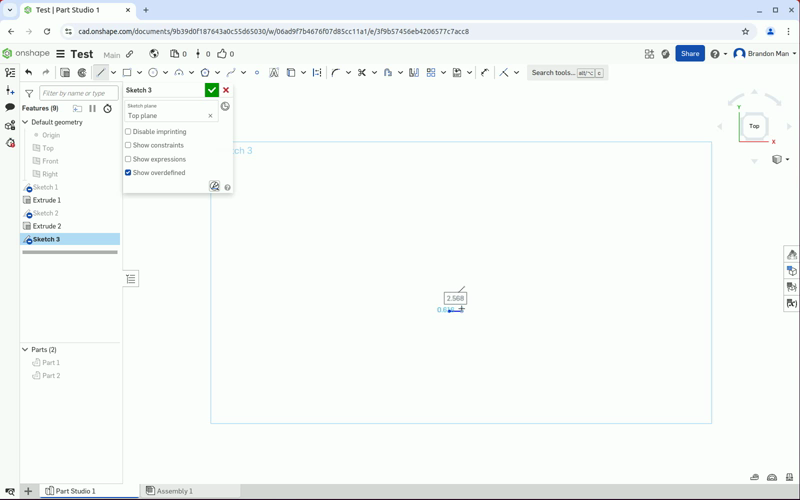
scroll(6)
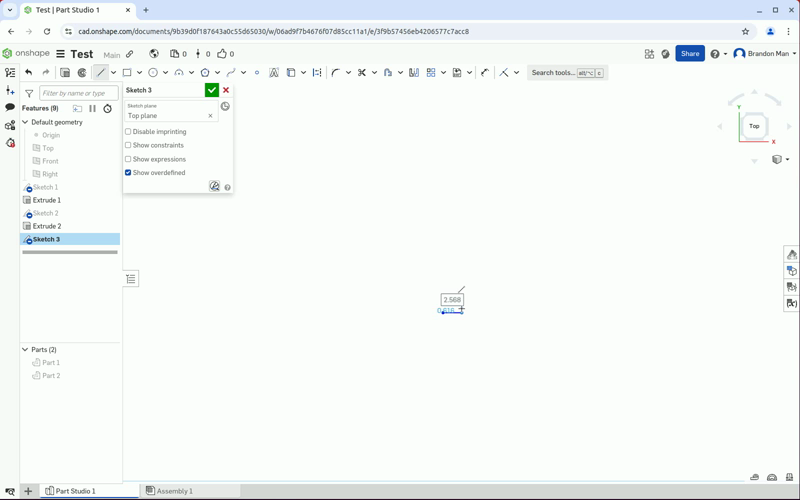
scroll(6)
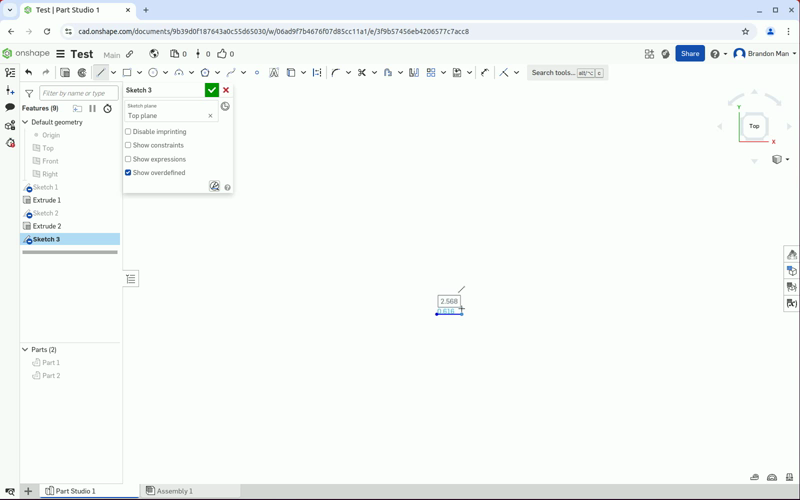
scroll(6)
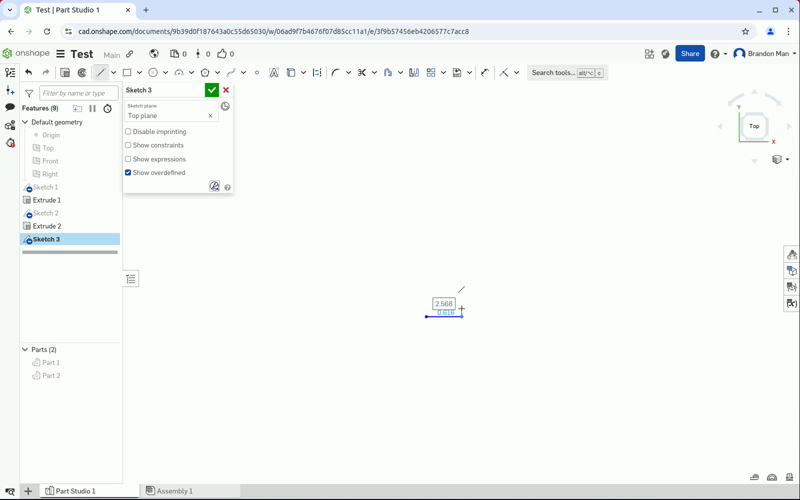
scroll(6)
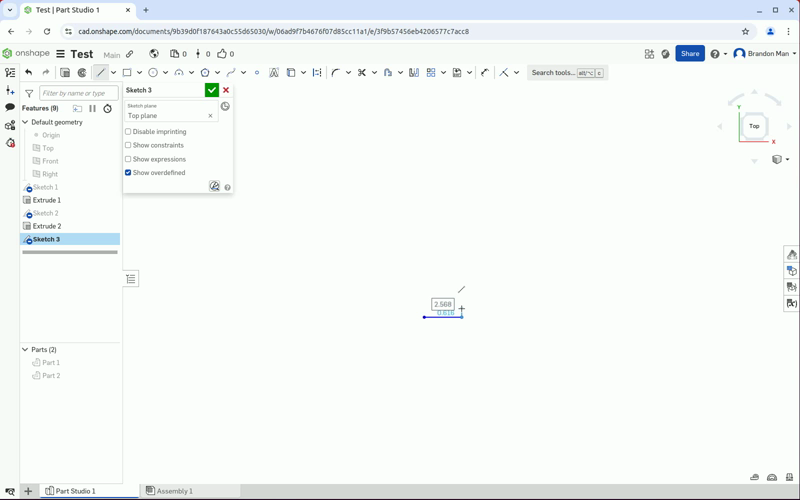
scroll(6)
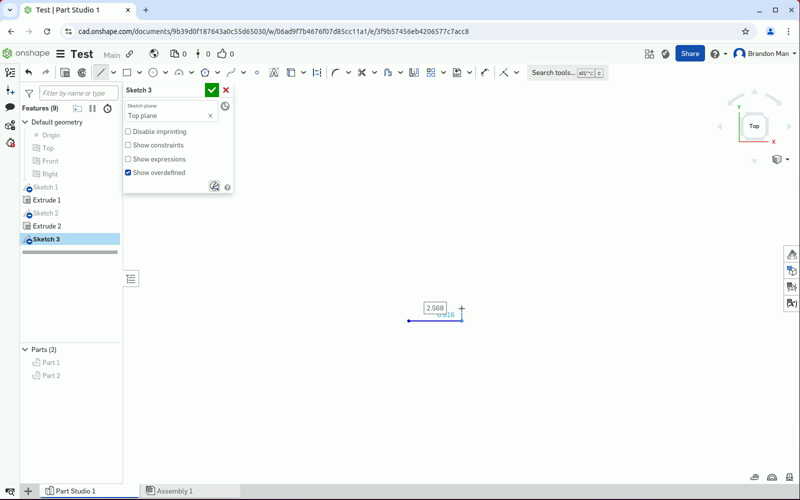
scroll(6)
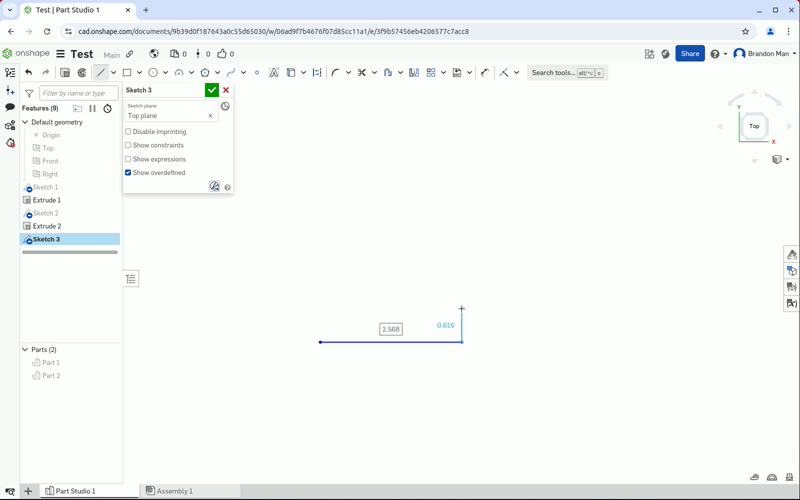
click(461, 308)
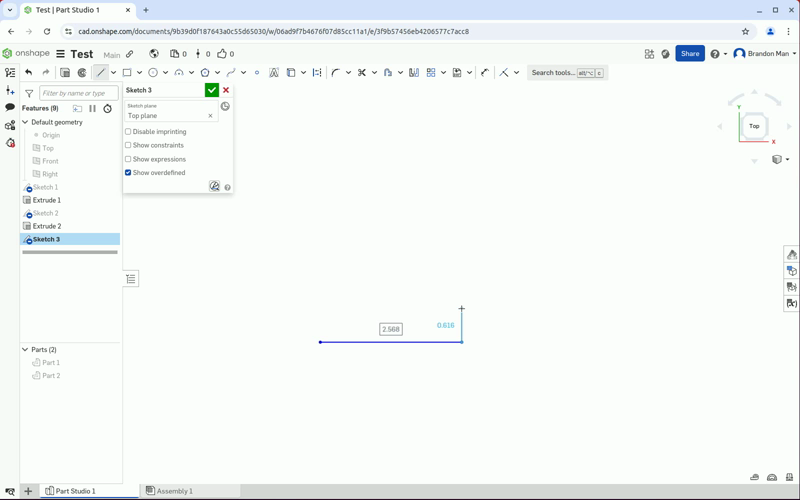
scroll(-6)
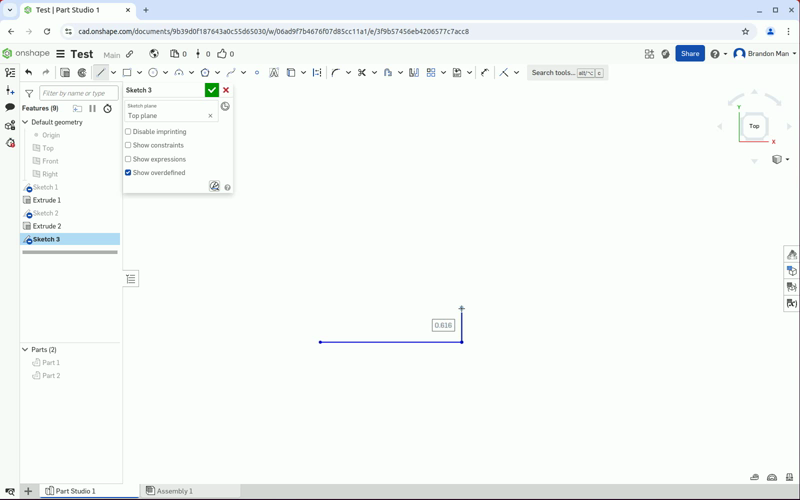
scroll(-6)
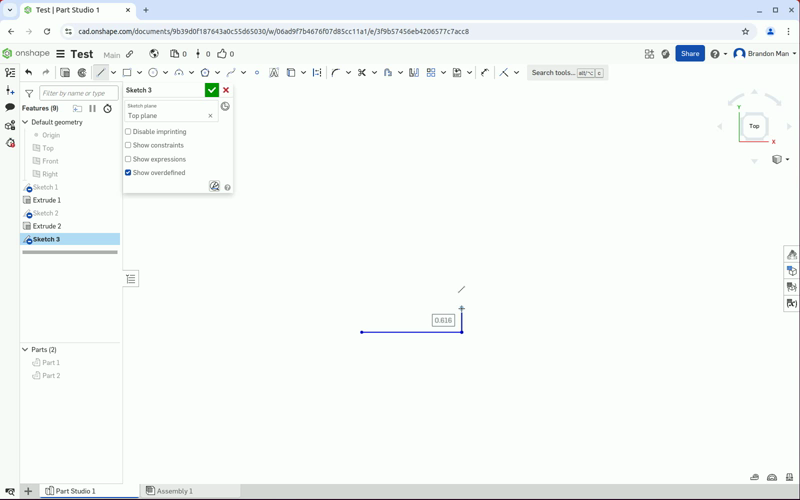
scroll(-6)
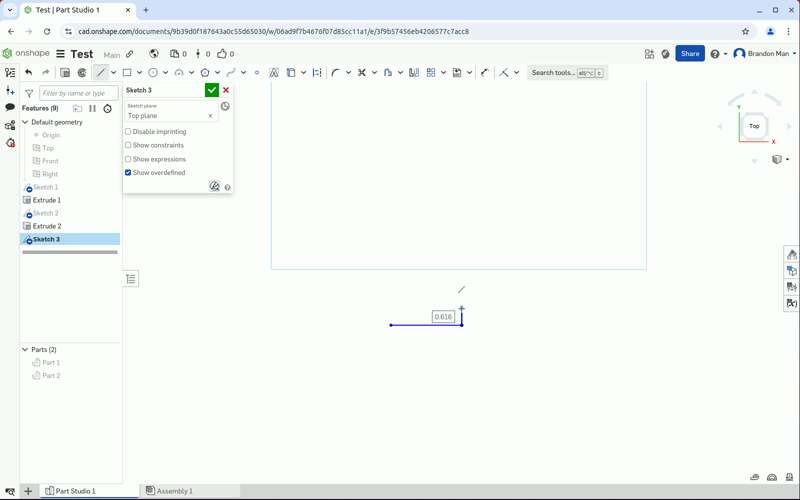
scroll(-6)
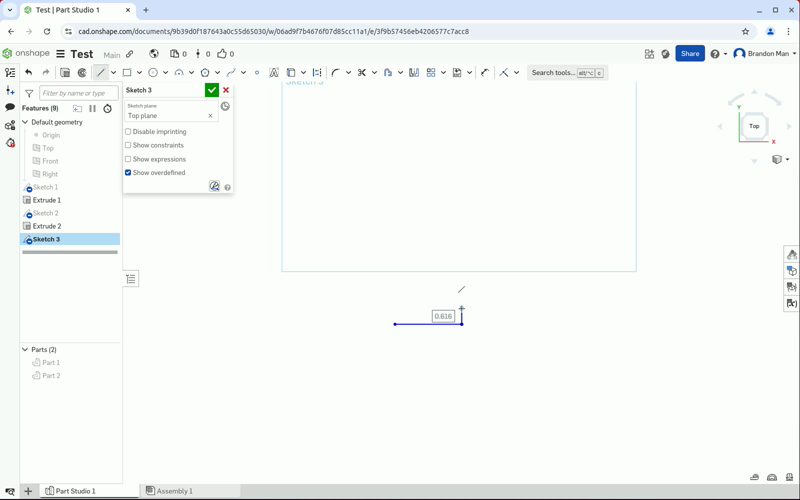
scroll(-6)
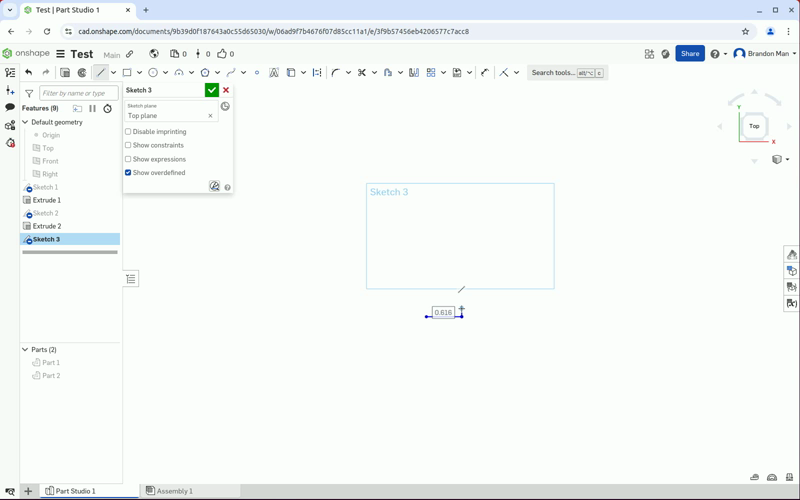
scroll(-6)
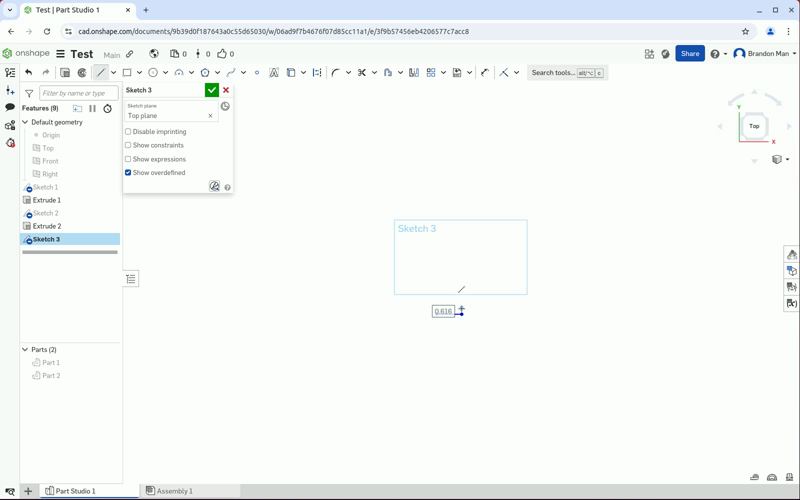
scroll(-6)
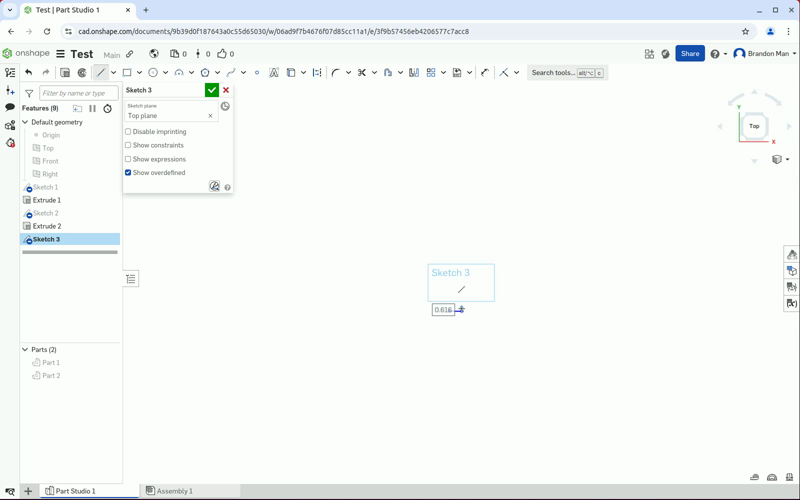
key_up(shift)
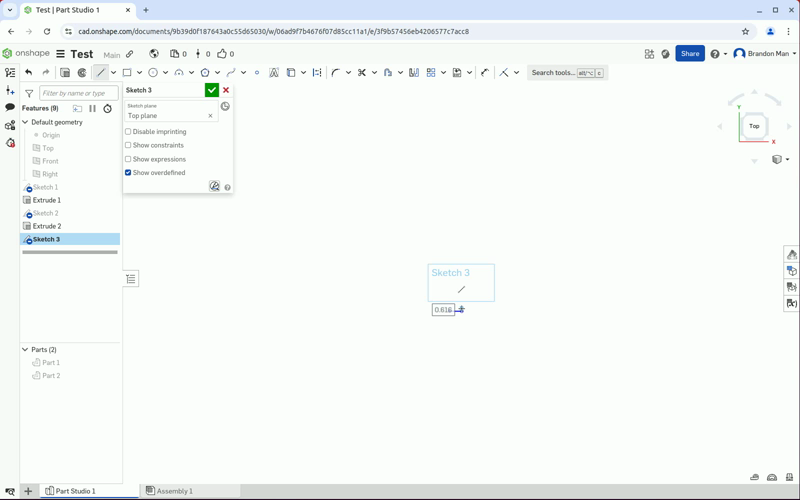
key_down(shift)
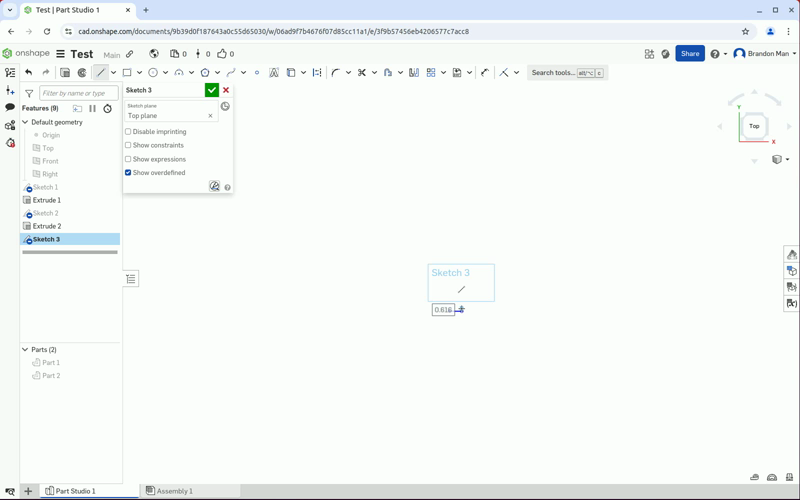
mouse_move(492, 308)
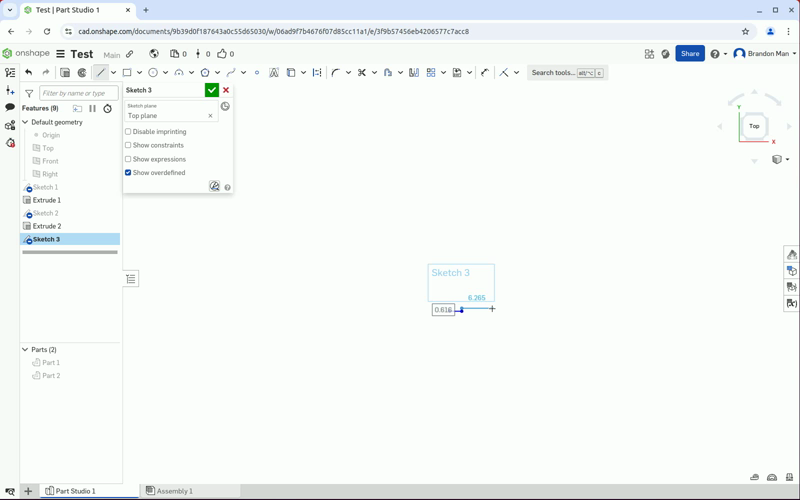
mouse_move(451, 308)
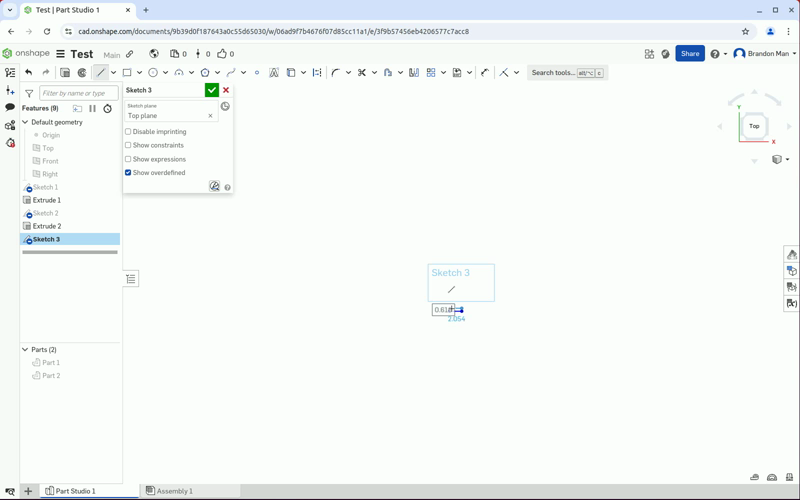
scroll(6)
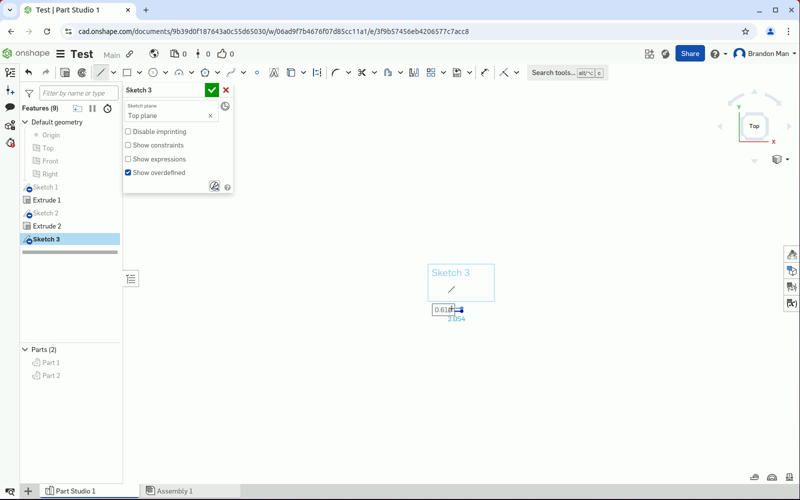
scroll(6)
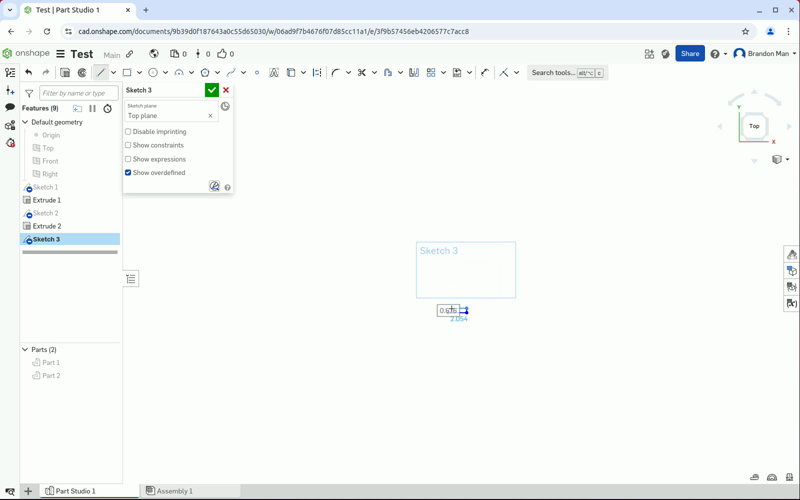
scroll(6)
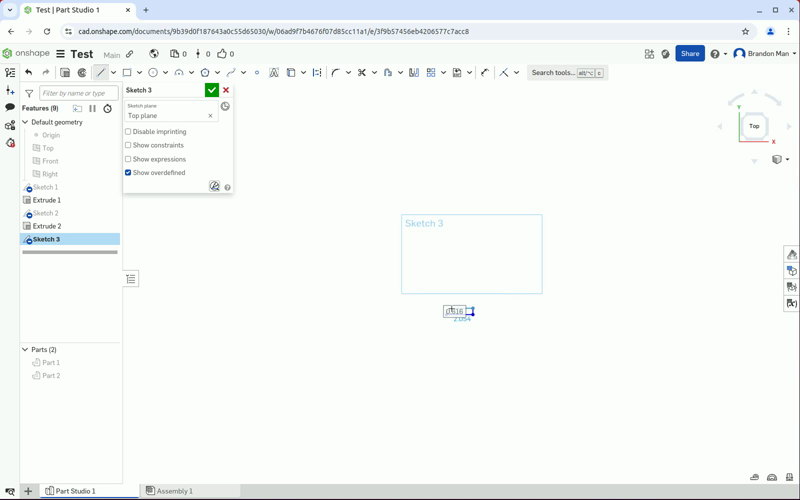
scroll(6)
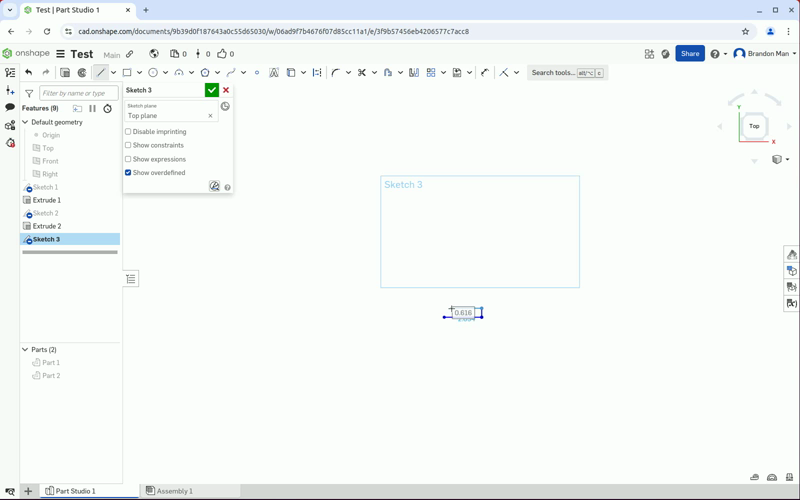
scroll(6)
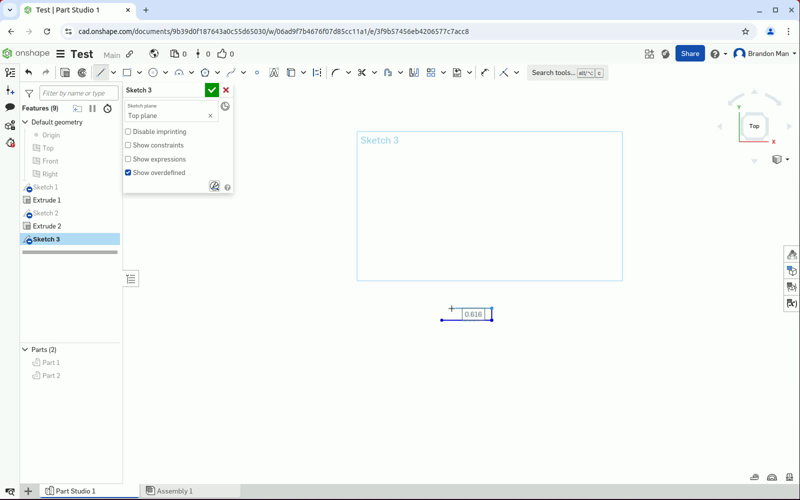
scroll(6)
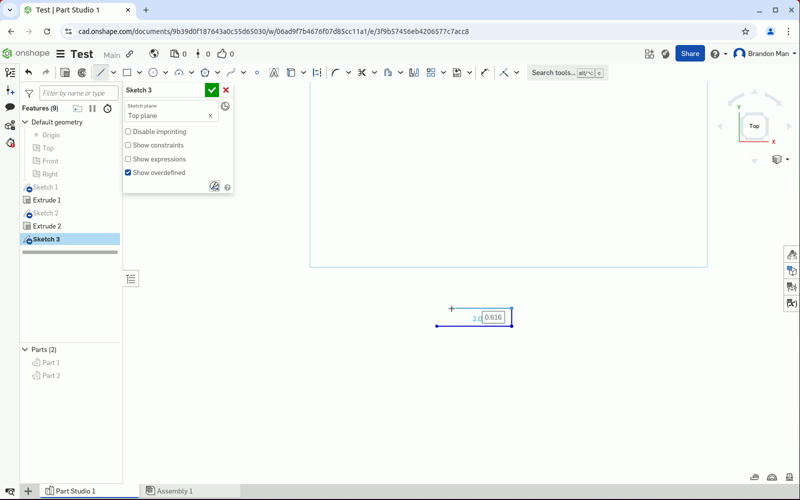
scroll(6)
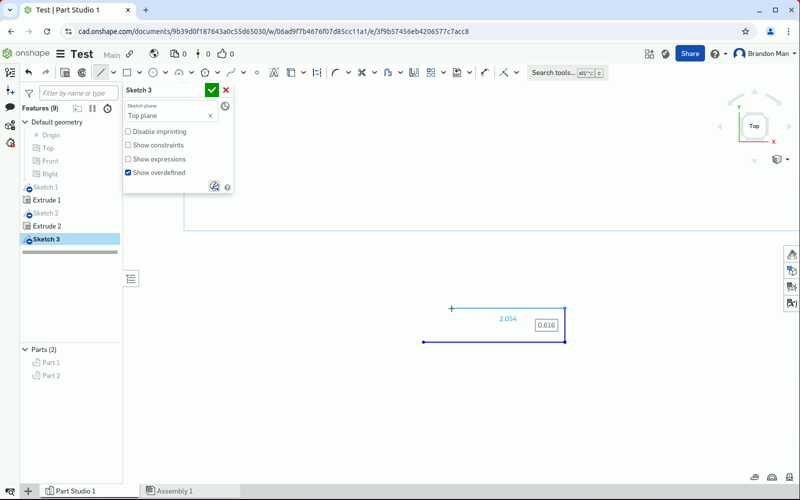
click(451, 308)
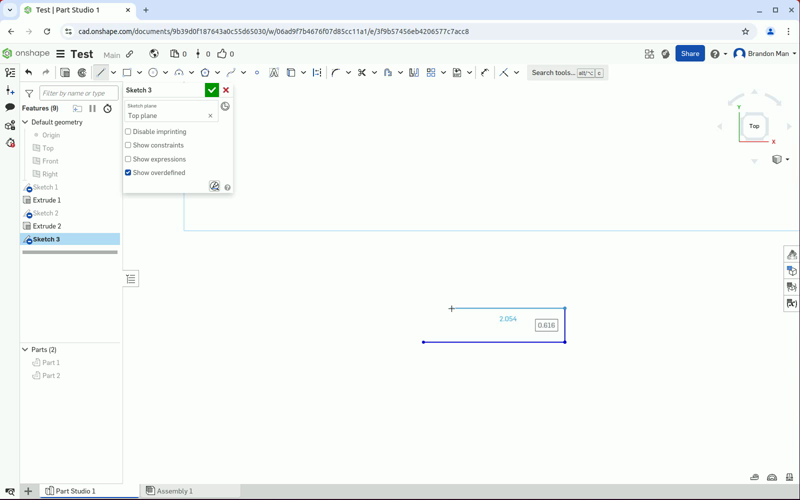
scroll(-6)
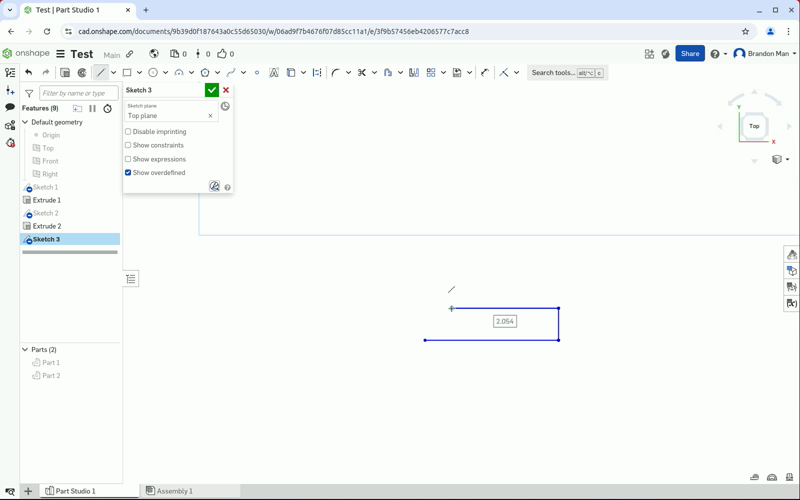
scroll(-6)
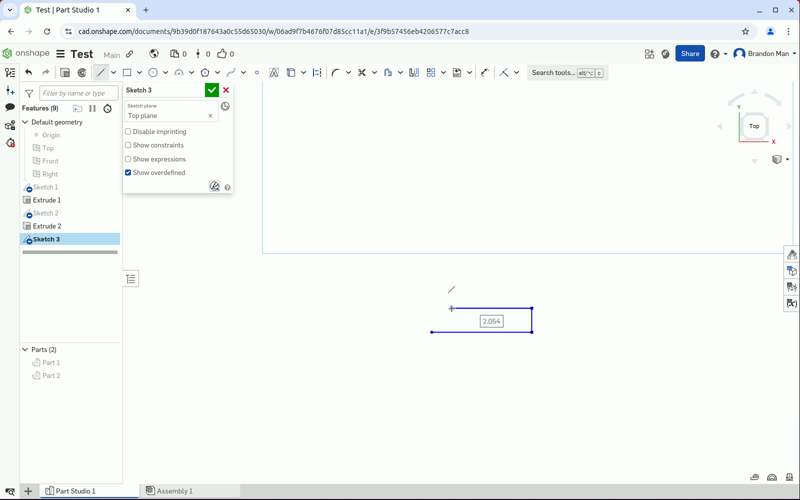
scroll(-6)
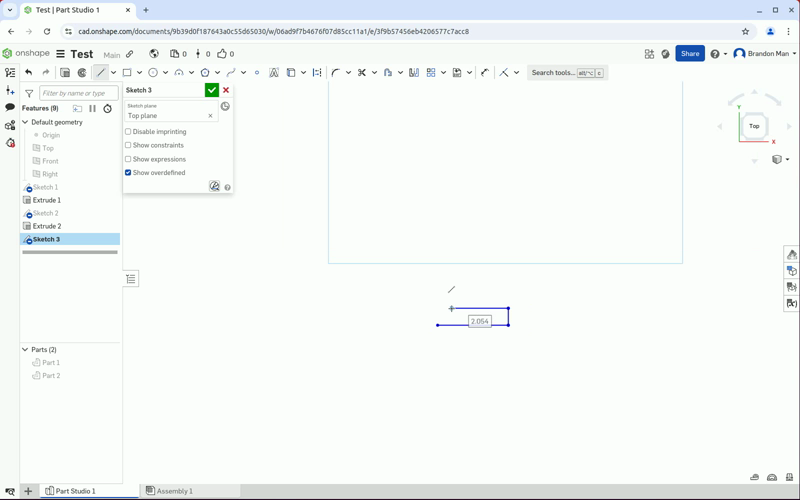
scroll(-6)
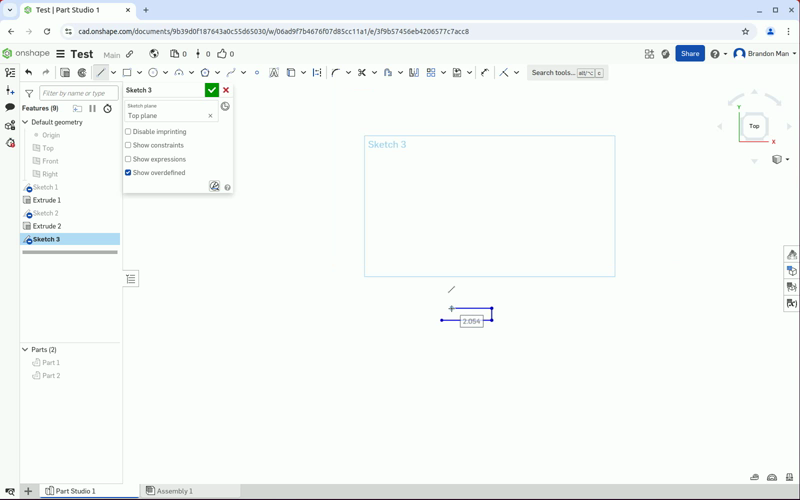
scroll(-6)
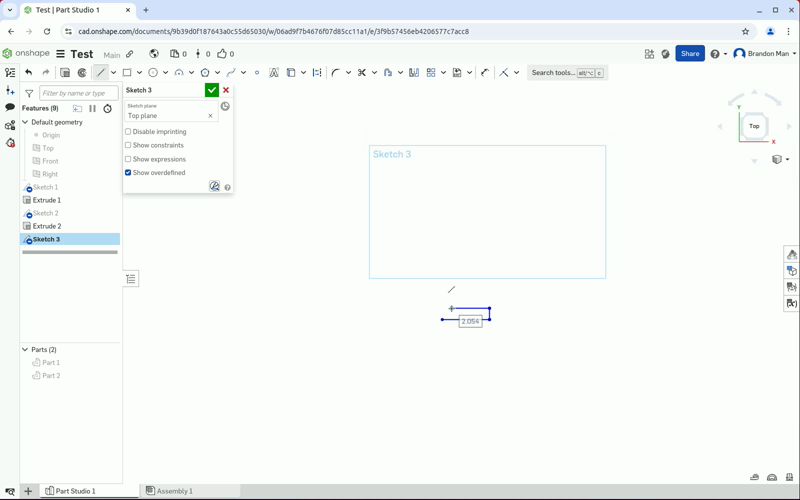
scroll(-6)
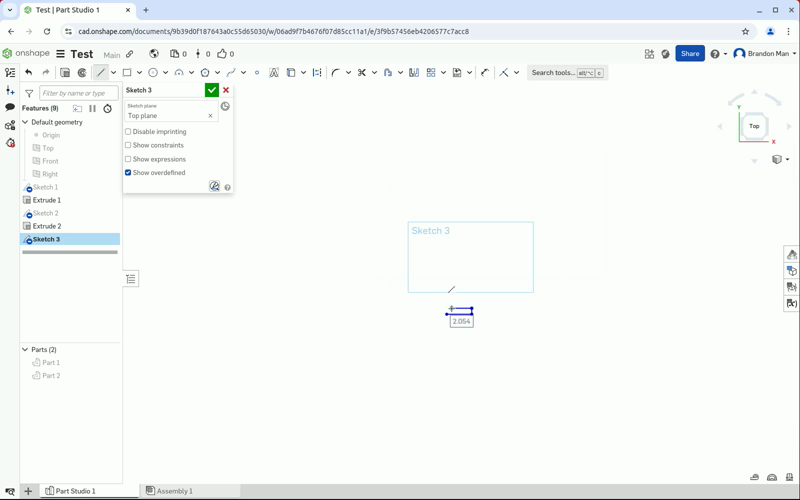
scroll(-6)
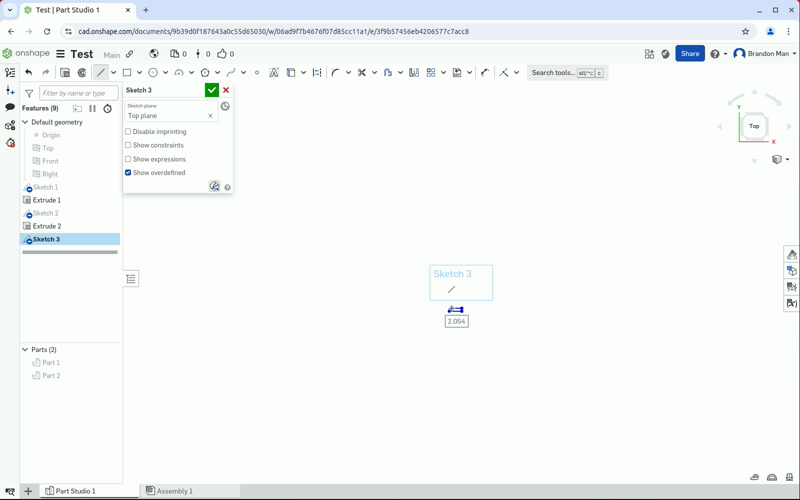
key_up(shift)
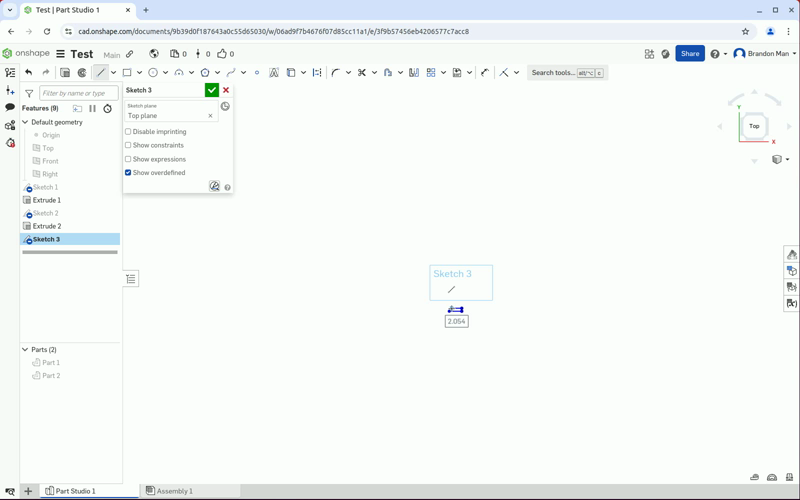
key(esc)
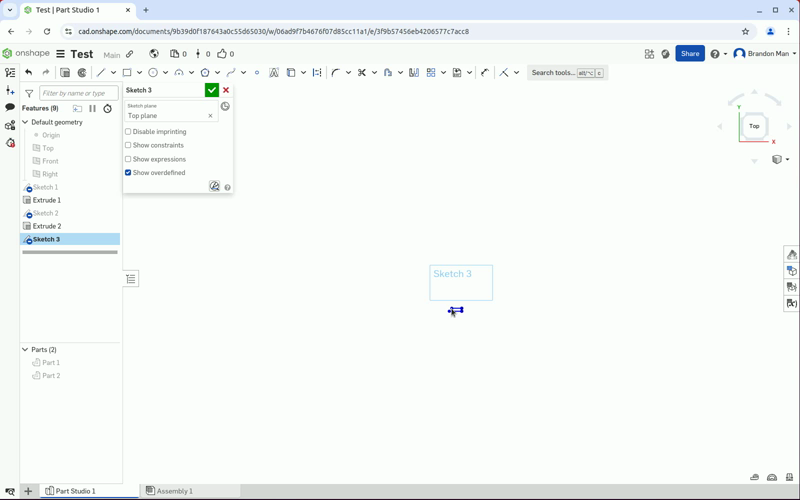
key(a)
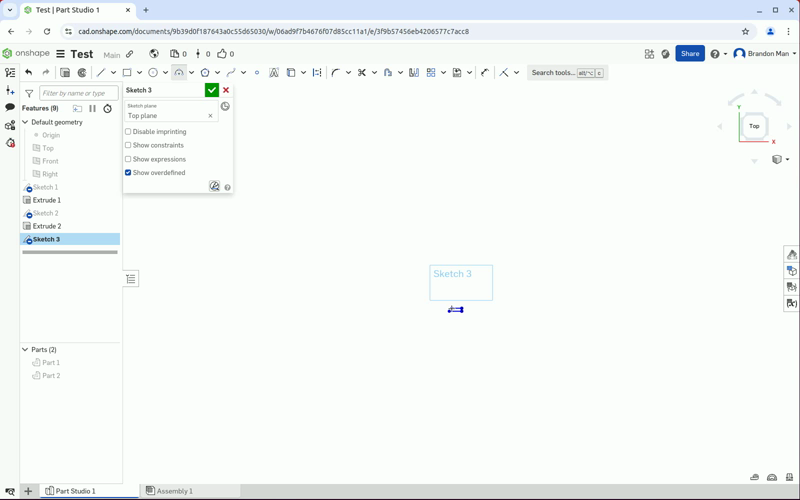
mouse_move(451, 308)
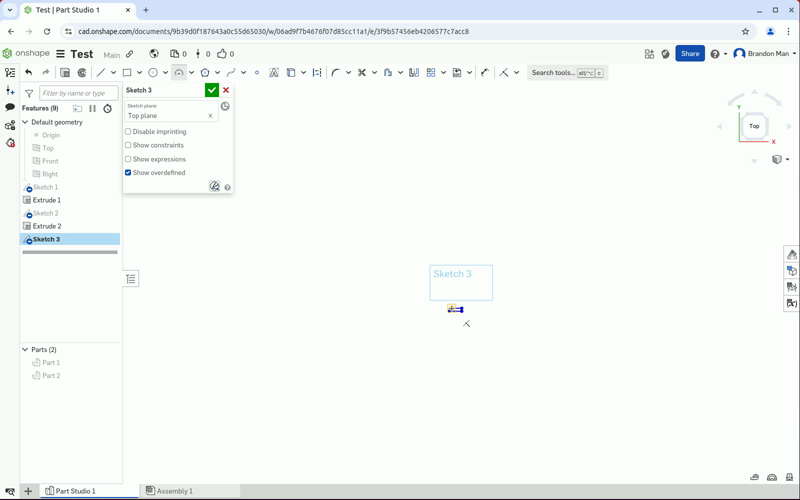
scroll(6)
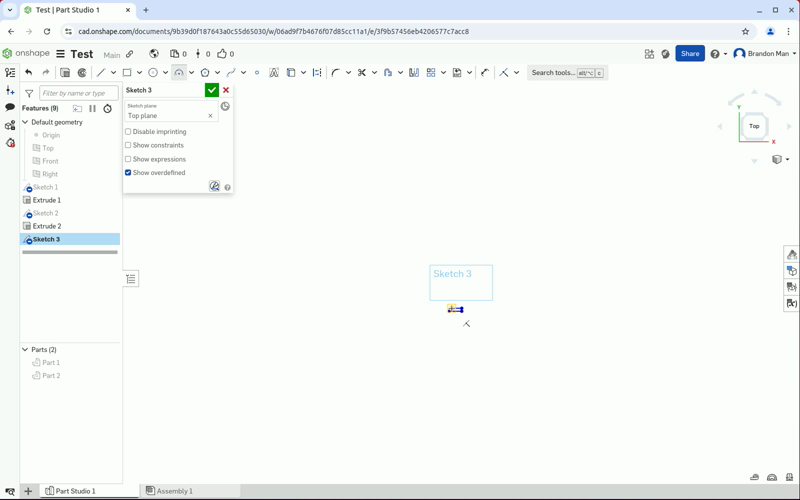
scroll(6)
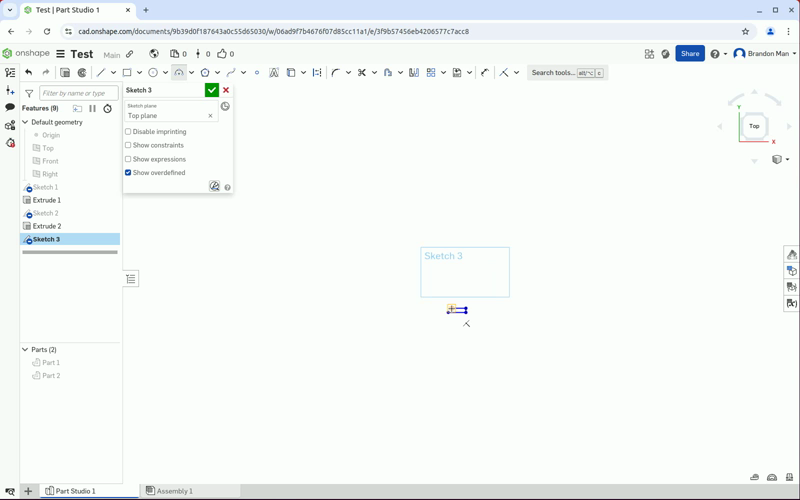
scroll(6)
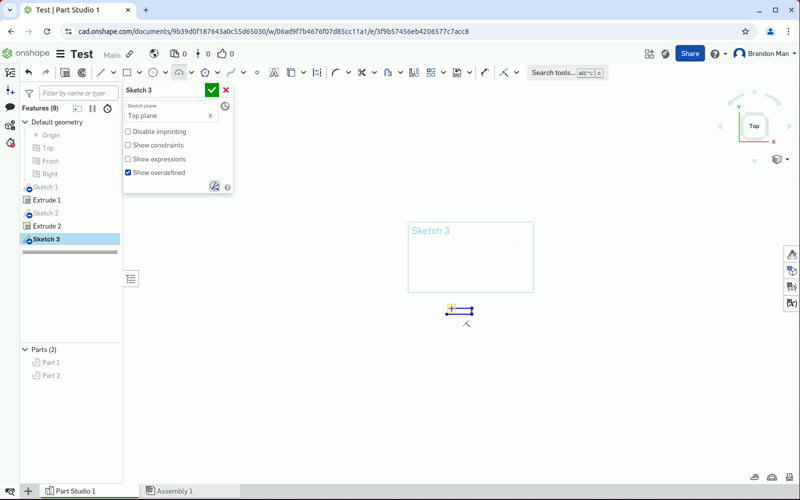
scroll(6)
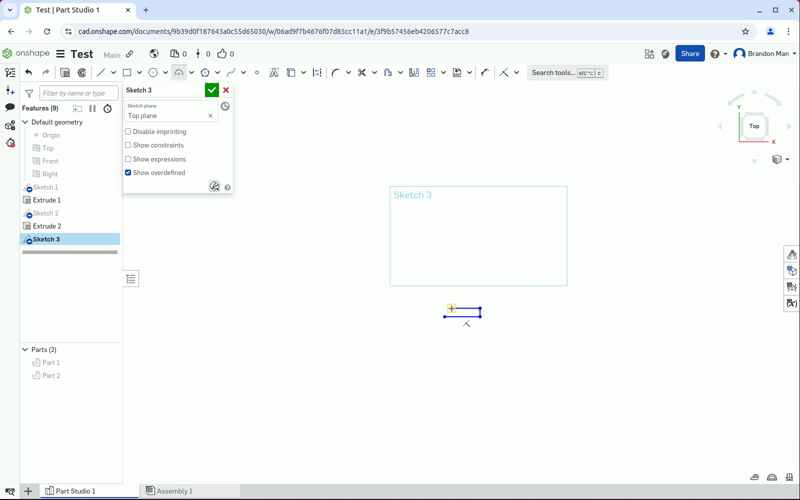
scroll(6)
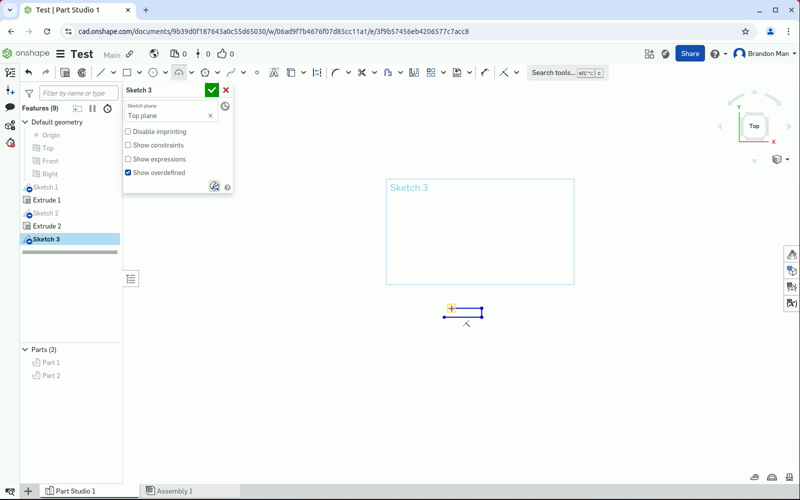
scroll(6)
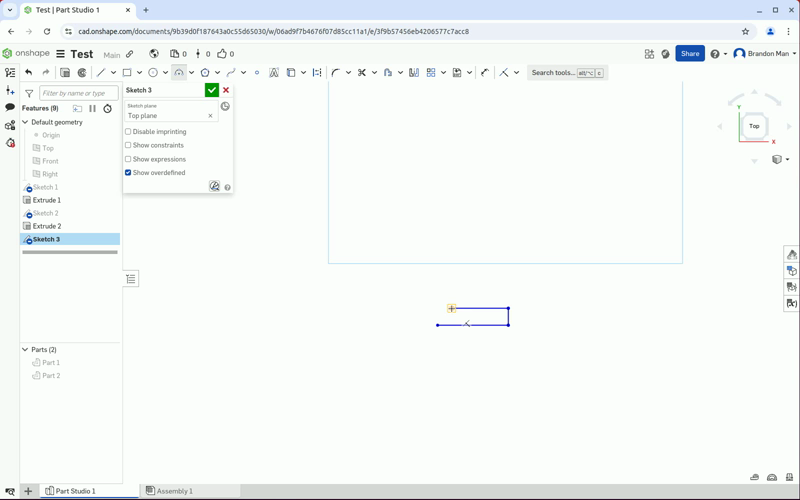
scroll(6)
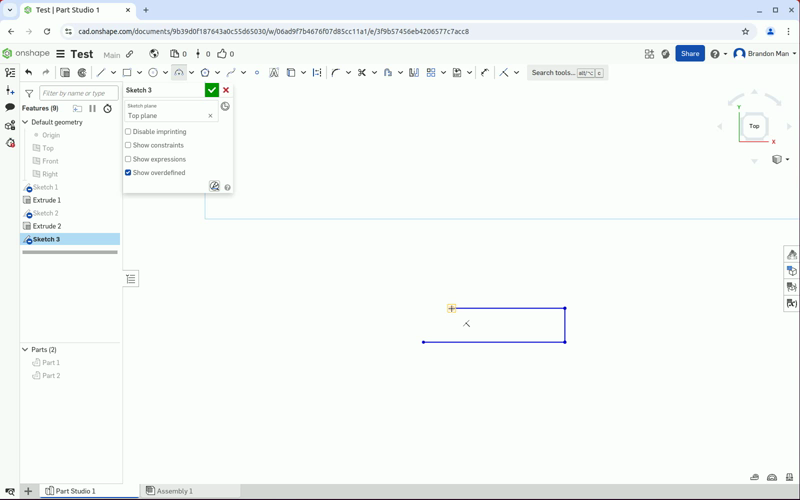
click(451, 308)
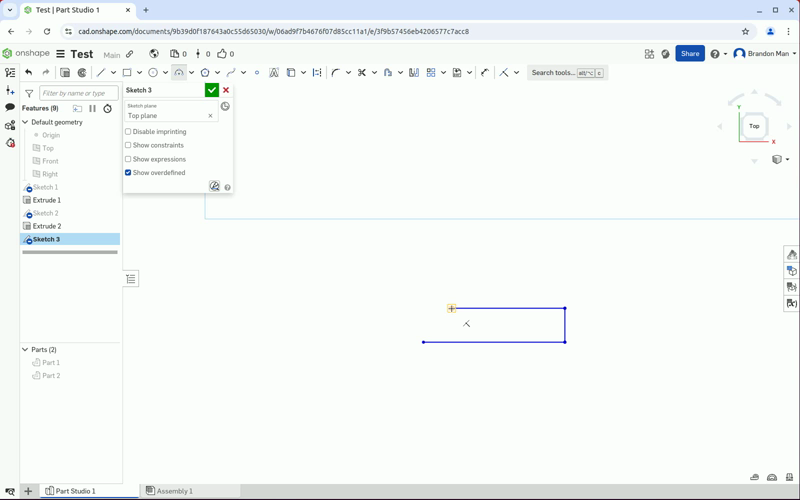
scroll(-6)
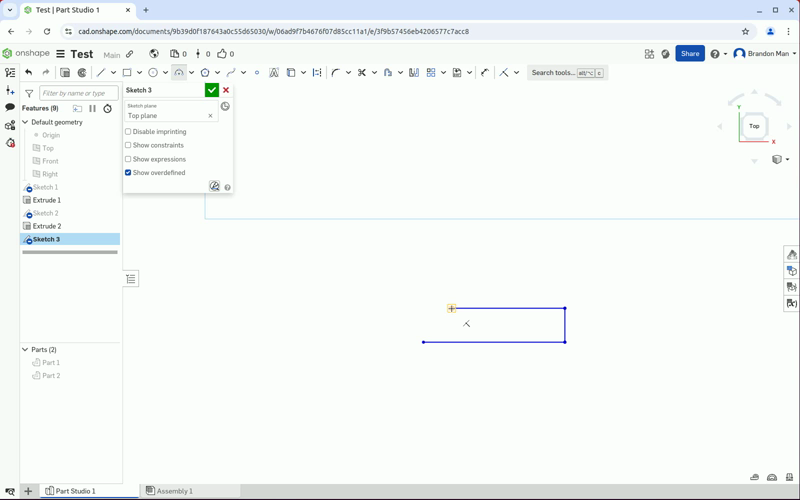
scroll(-6)
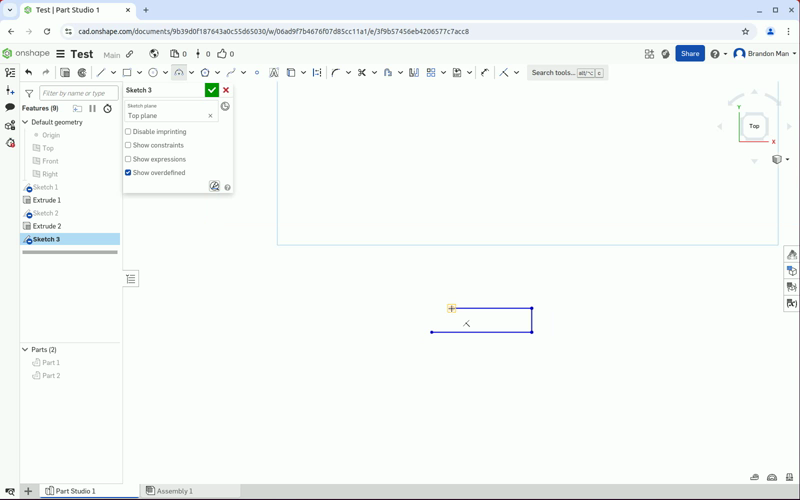
scroll(-6)
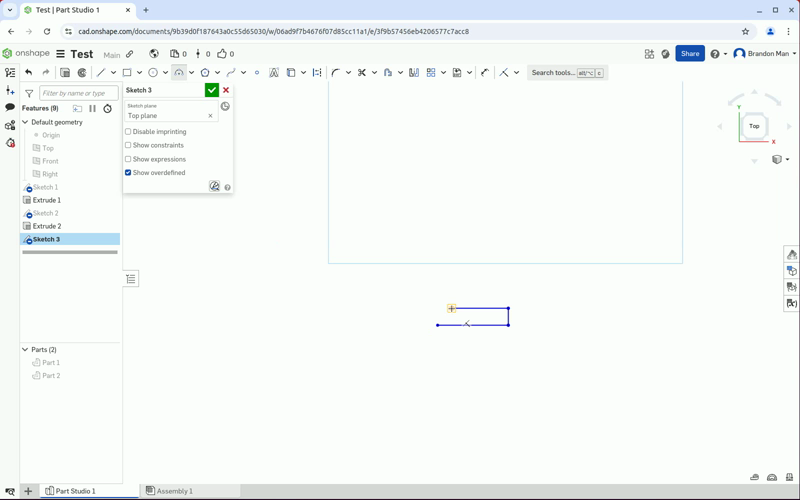
scroll(-6)
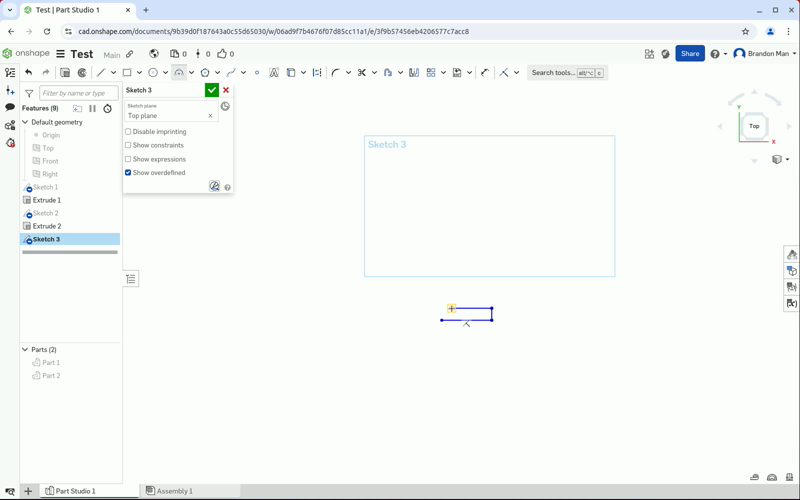
scroll(-6)
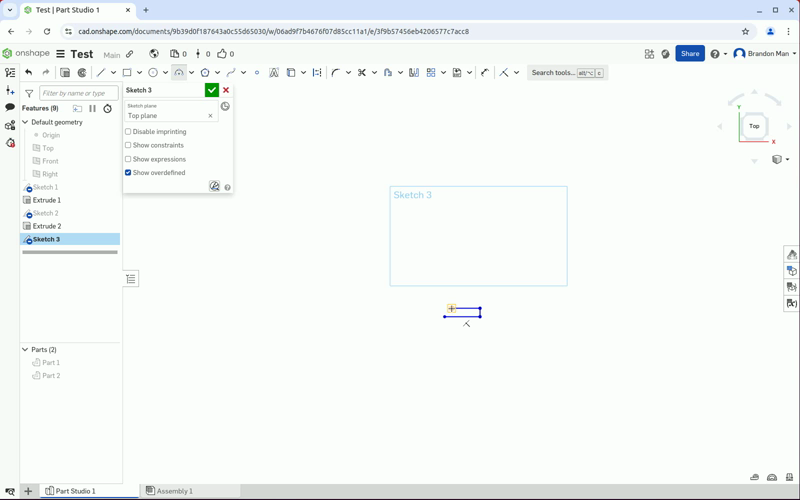
scroll(-6)
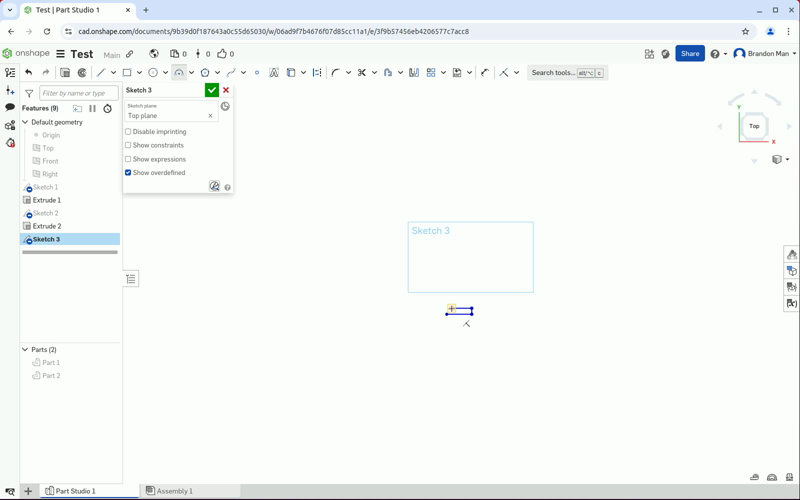
scroll(-6)
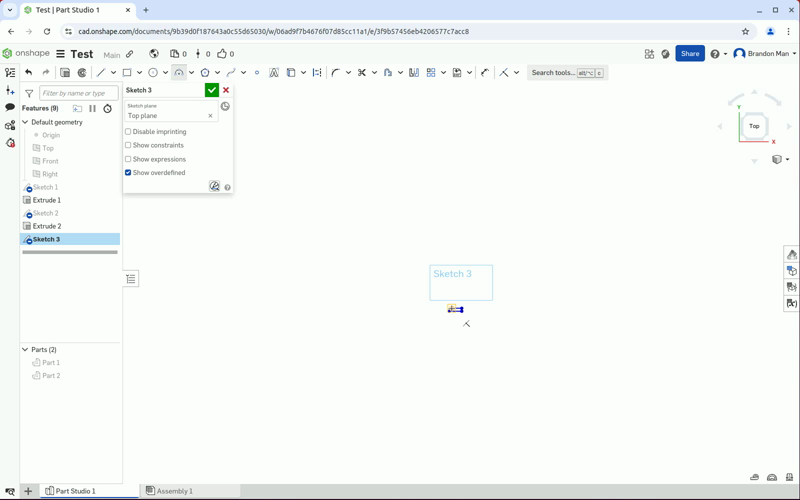
mouse_move(449, 311)
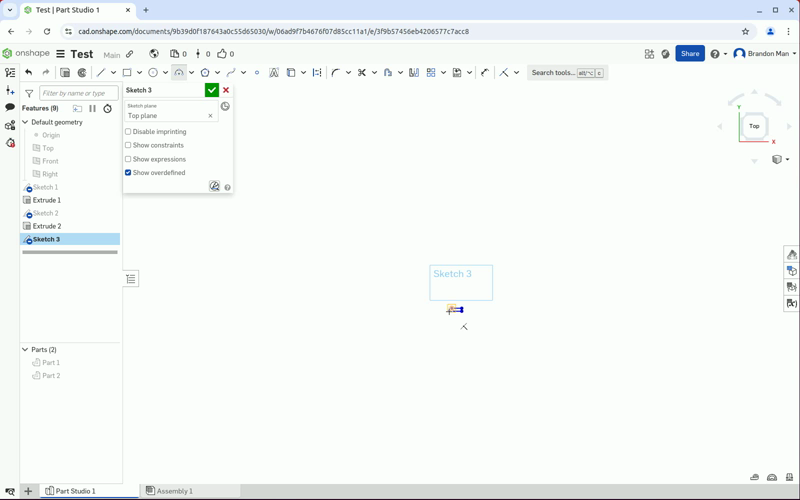
scroll(6)
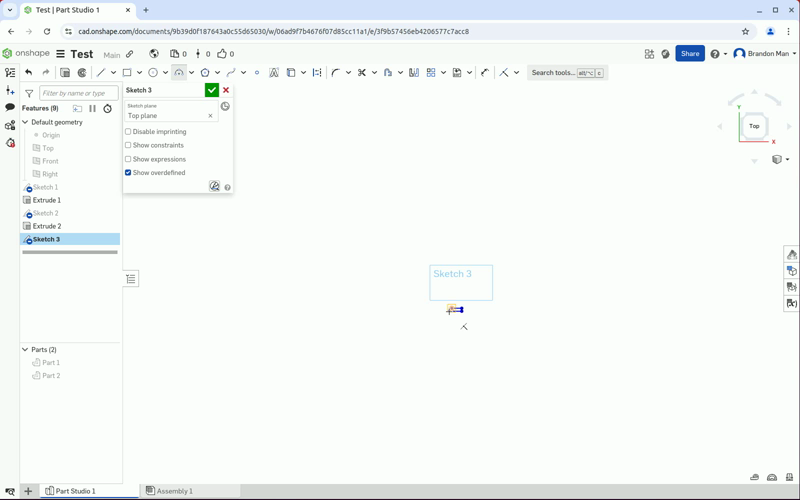
scroll(6)
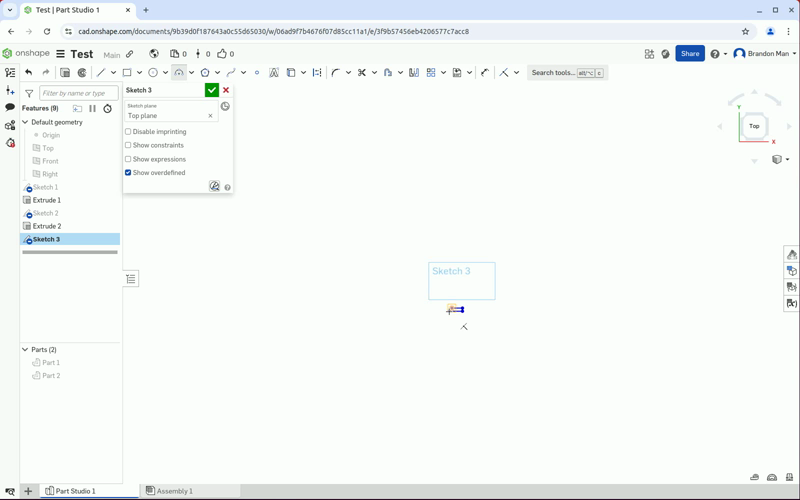
scroll(6)
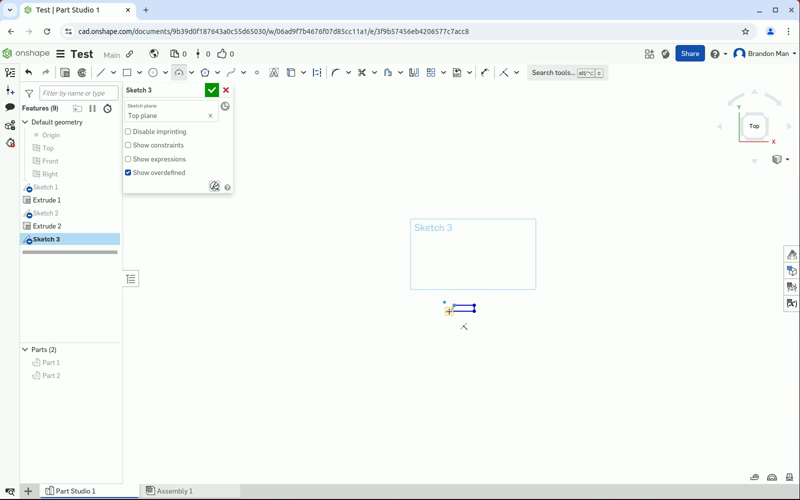
scroll(6)
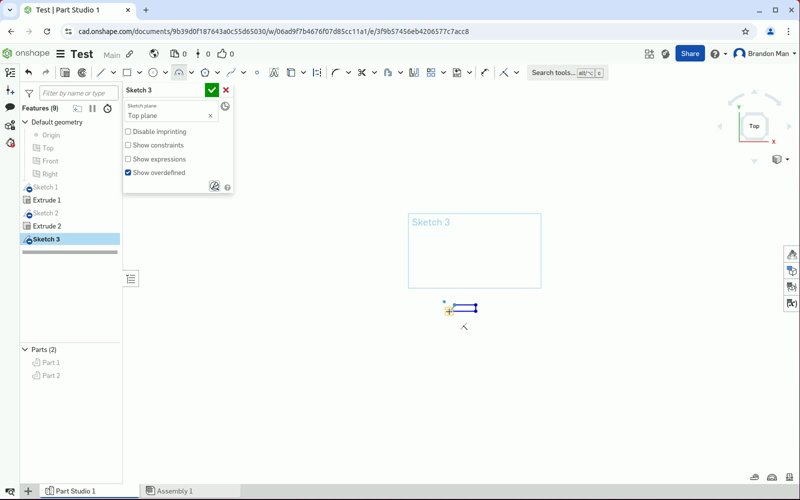
scroll(6)
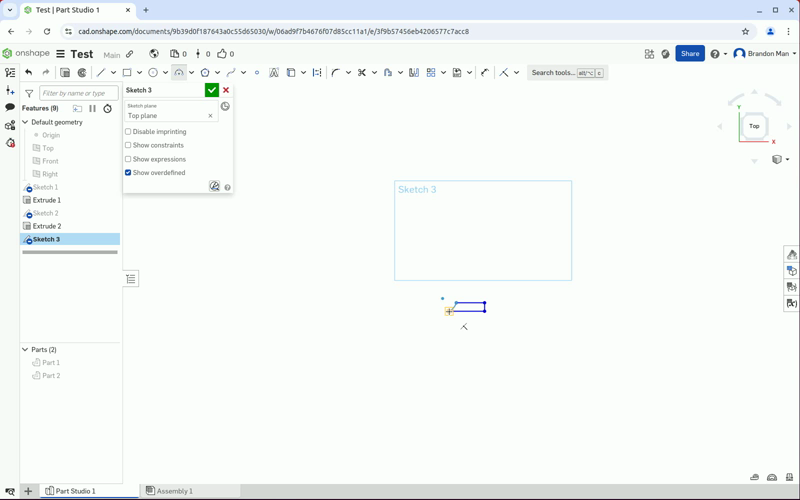
scroll(6)
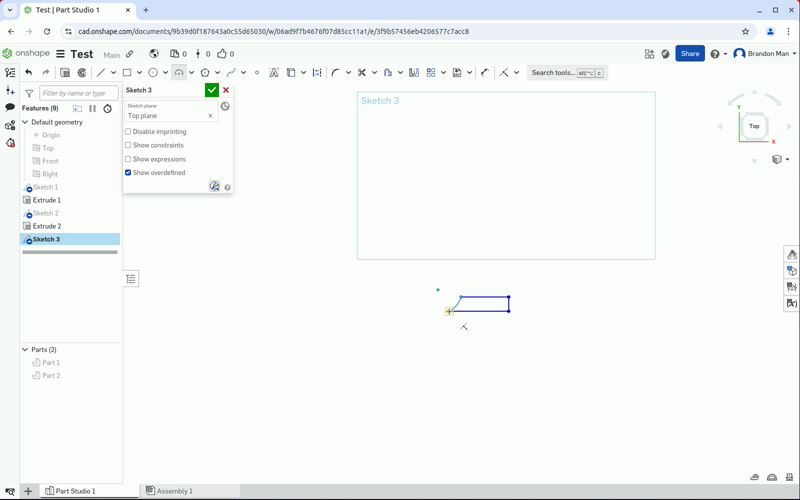
scroll(6)
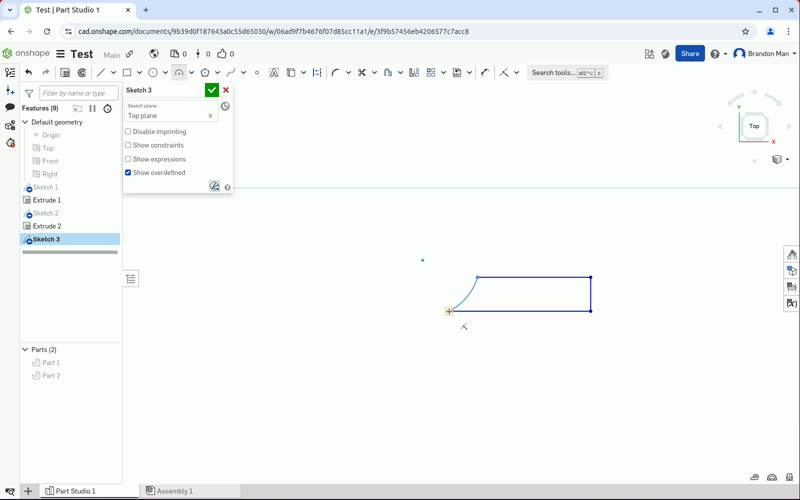
click(449, 311)
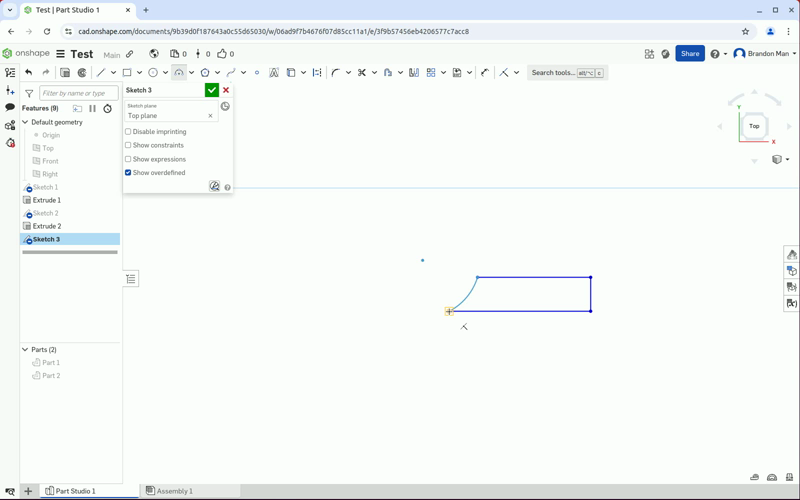
scroll(-6)
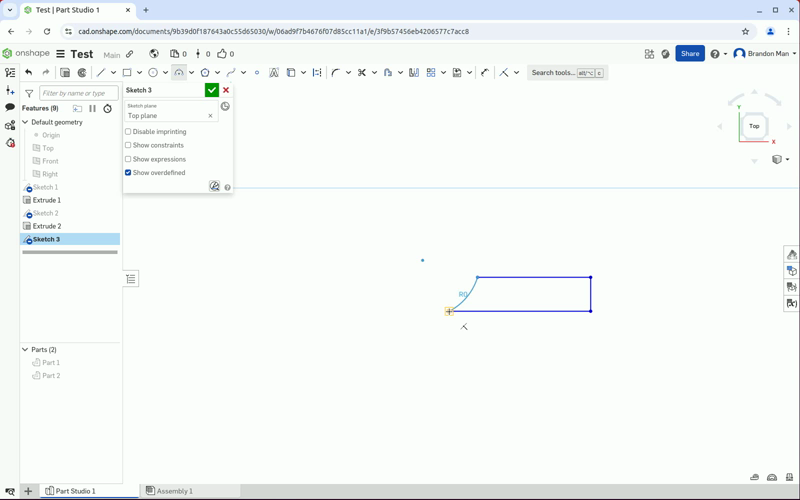
scroll(-6)
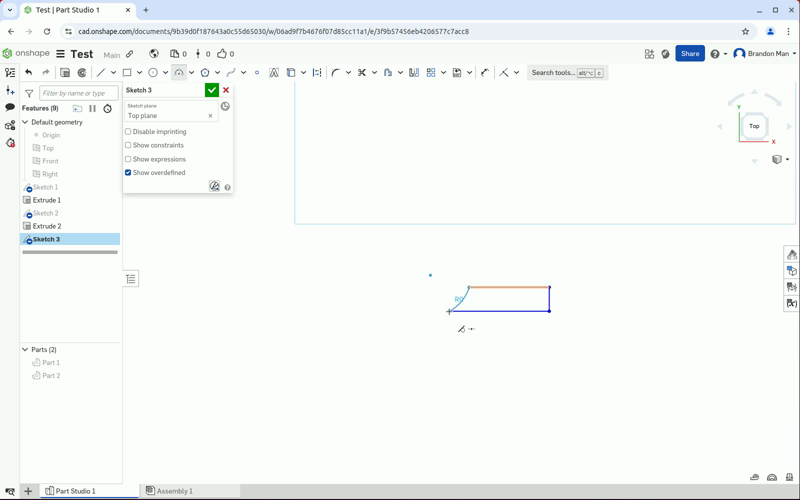
scroll(-6)
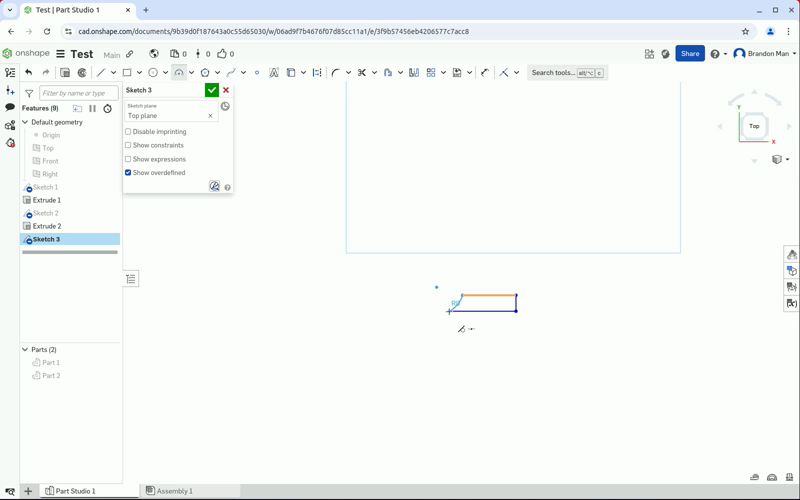
scroll(-6)
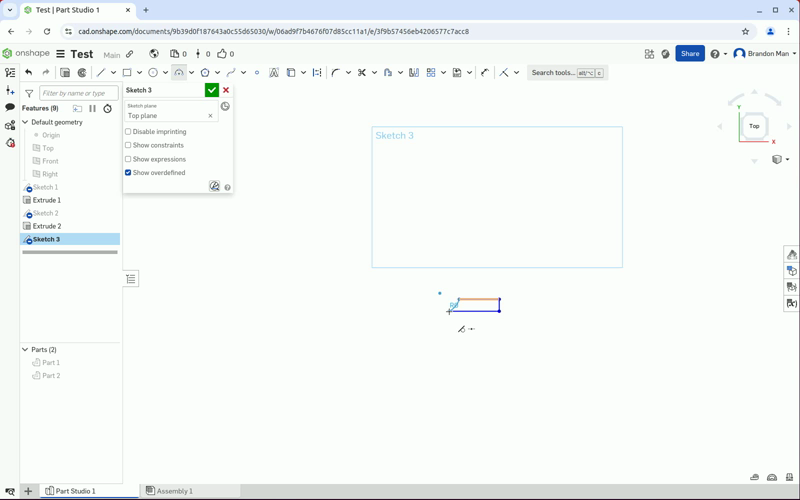
scroll(-6)
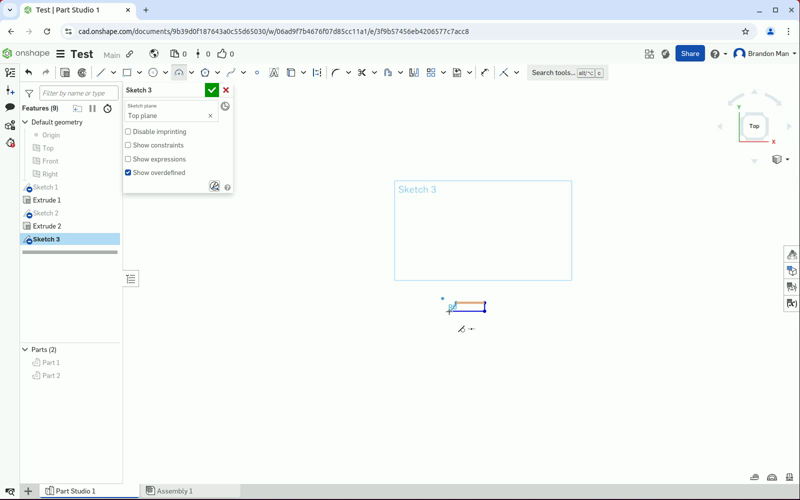
scroll(-6)
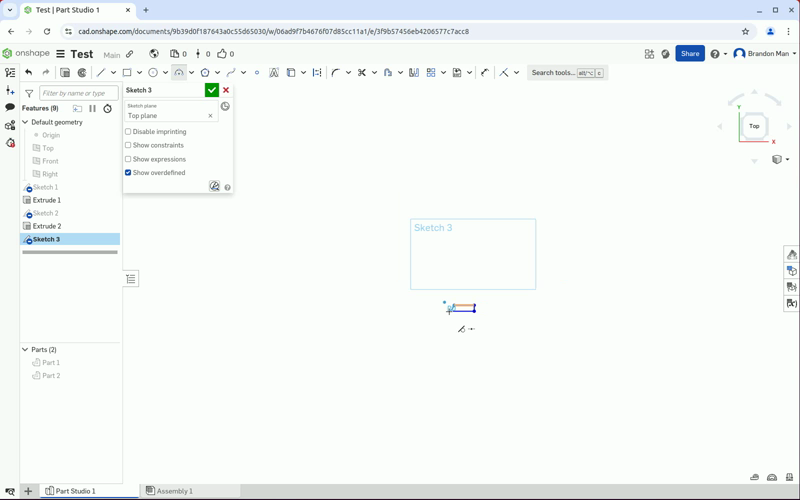
scroll(-6)
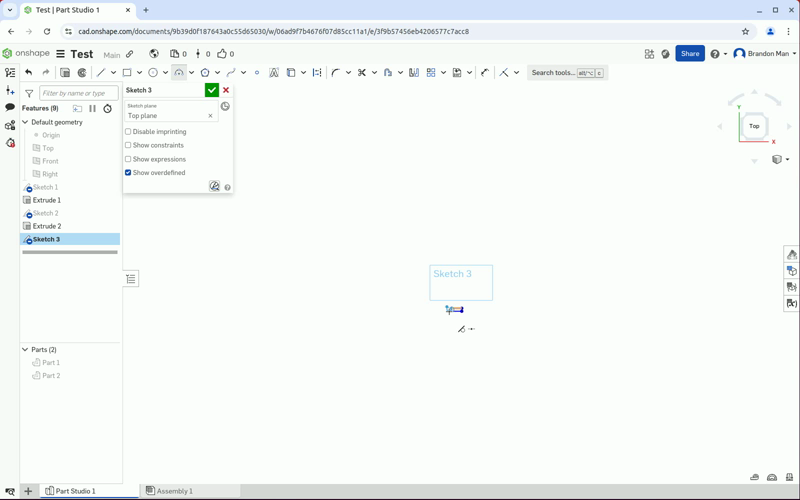
key_down(shift)
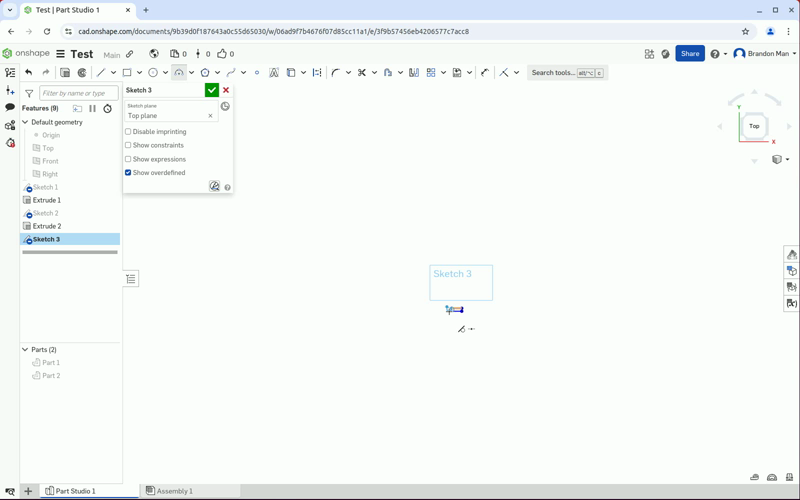
mouse_move(450, 309)
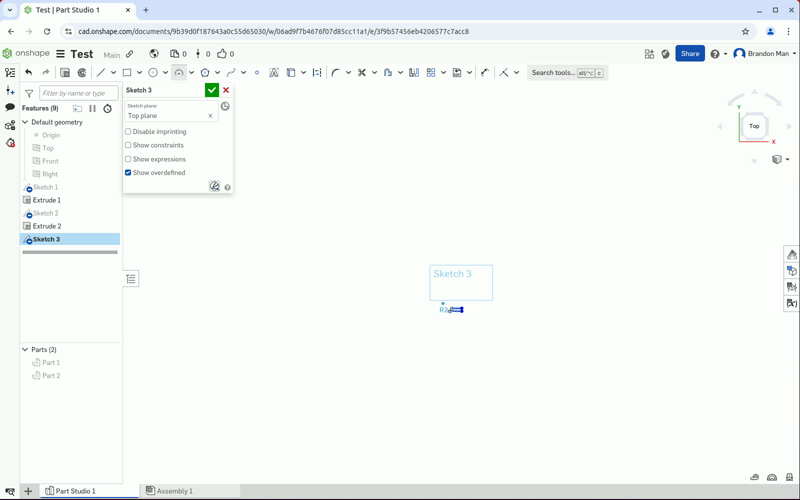
scroll(6)
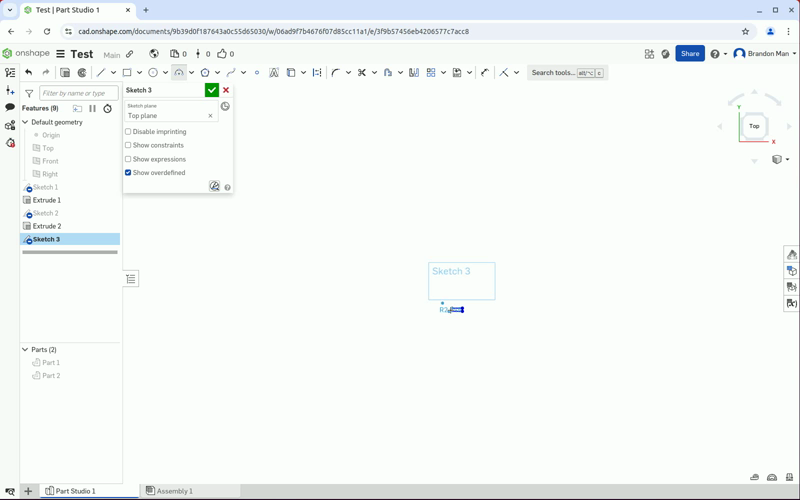
scroll(6)
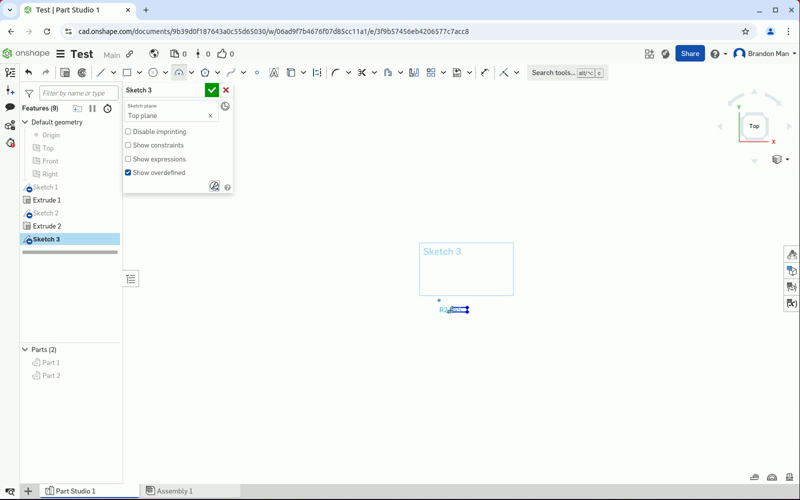
scroll(6)
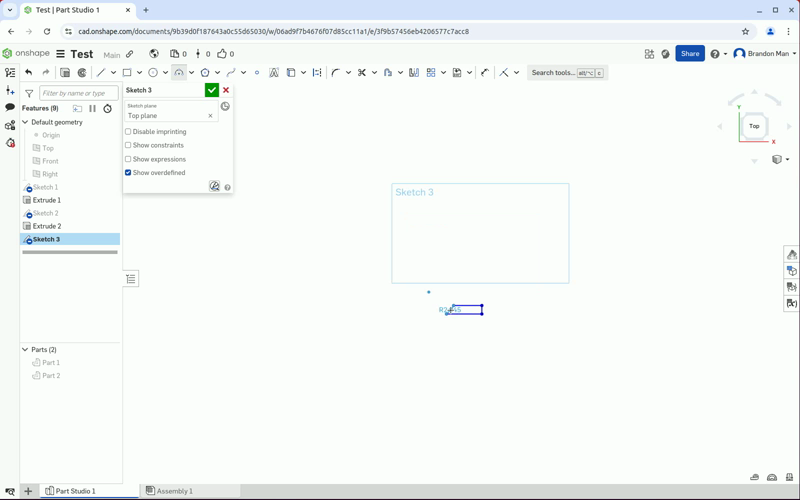
scroll(6)
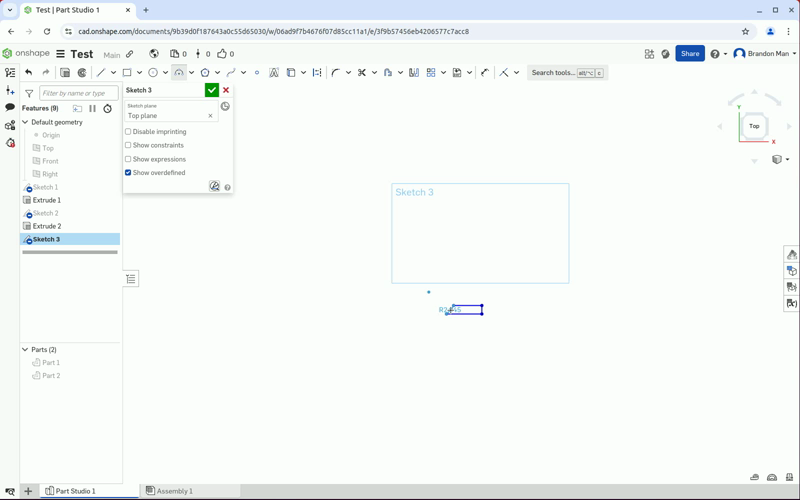
scroll(6)
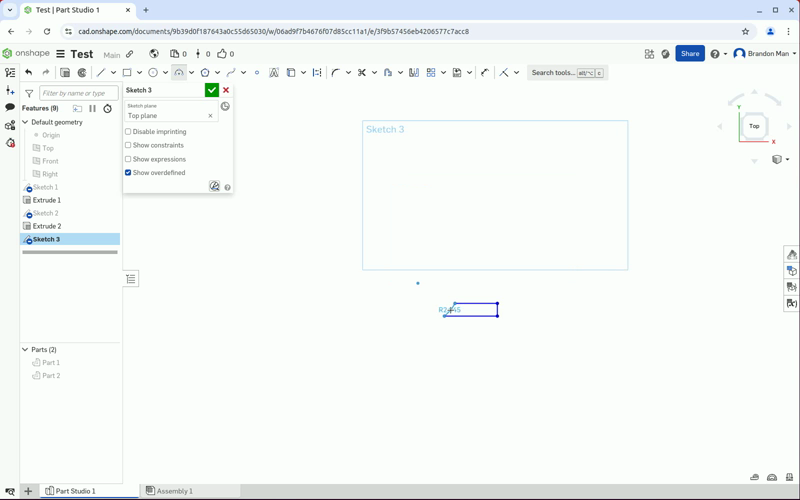
scroll(6)
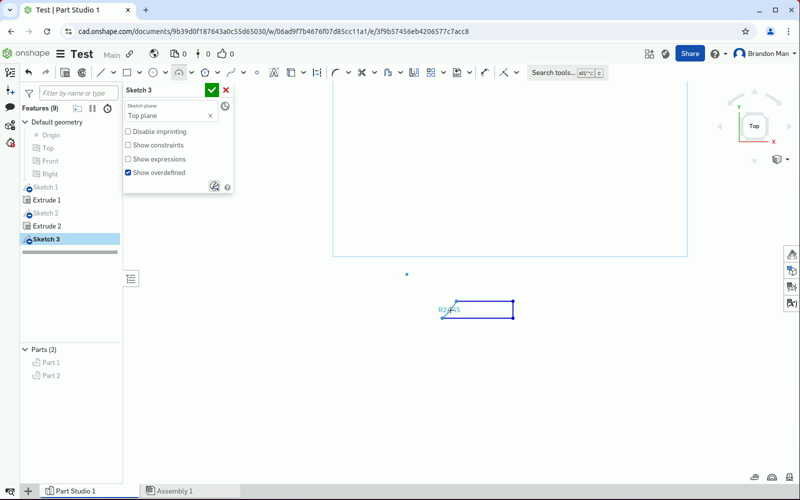
scroll(6)
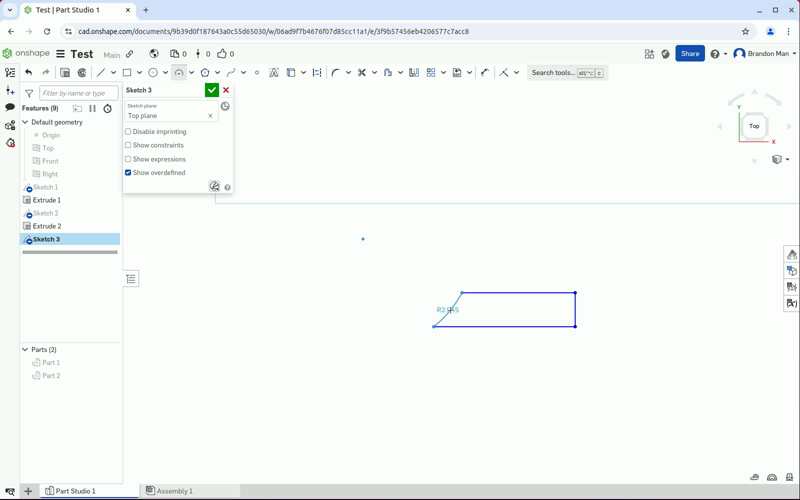
click(450, 309)
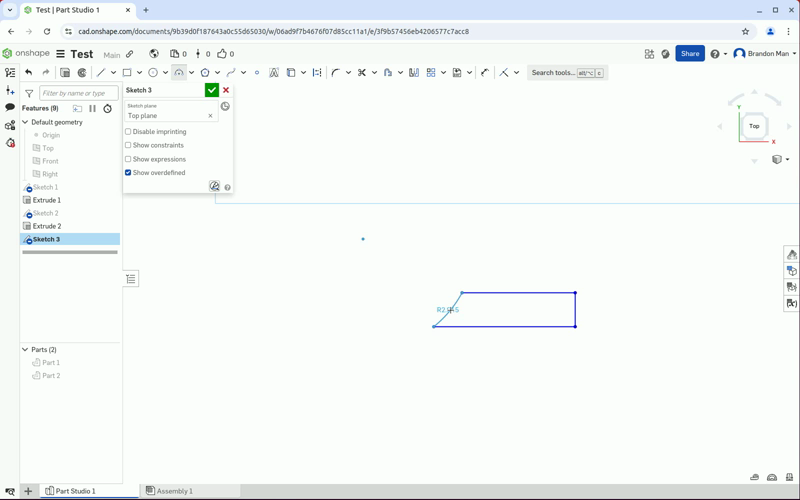
scroll(-6)
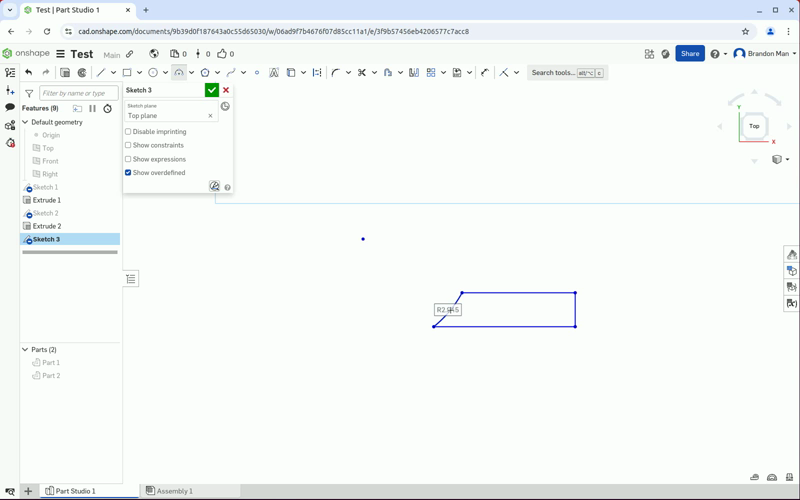
scroll(-6)
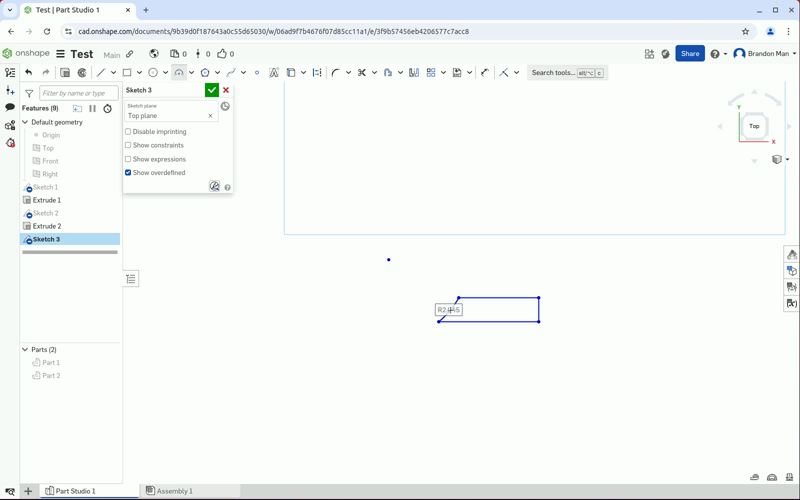
scroll(-6)
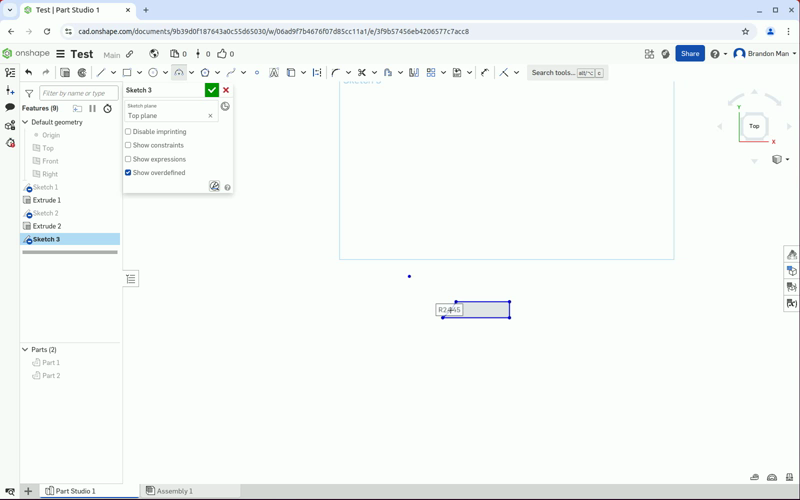
scroll(-6)
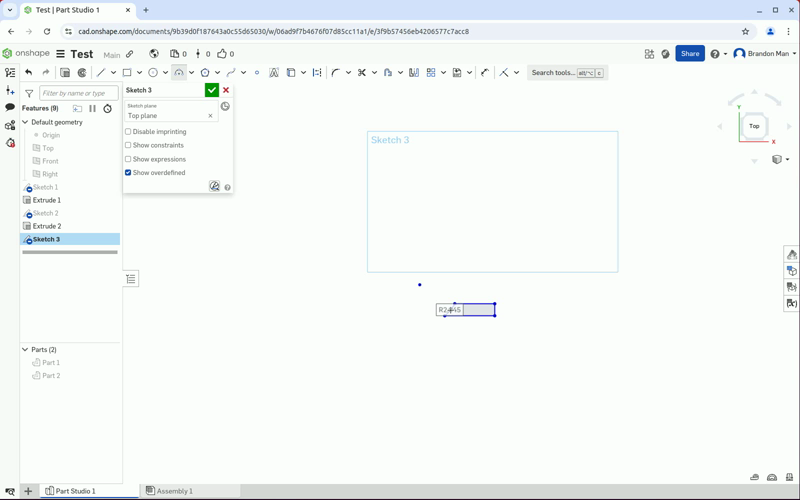
scroll(-6)
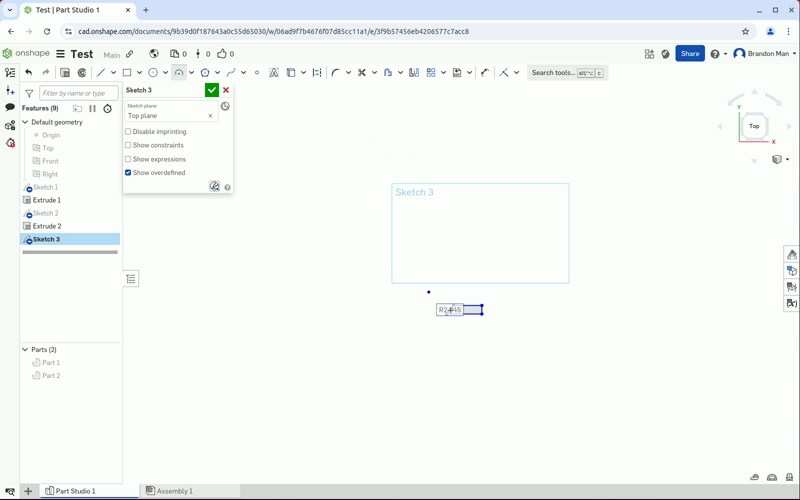
scroll(-6)
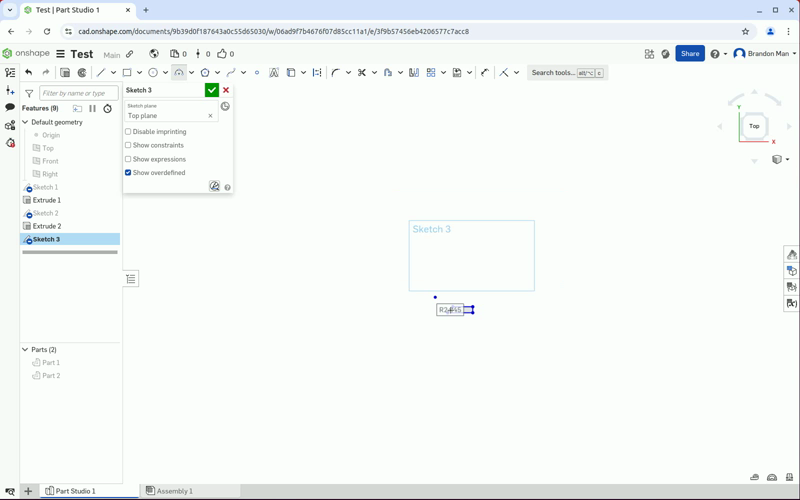
scroll(-6)
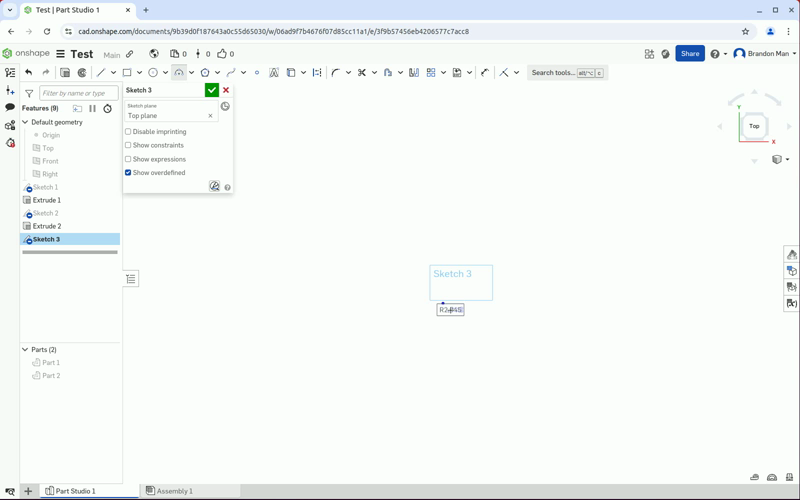
key_up(shift)
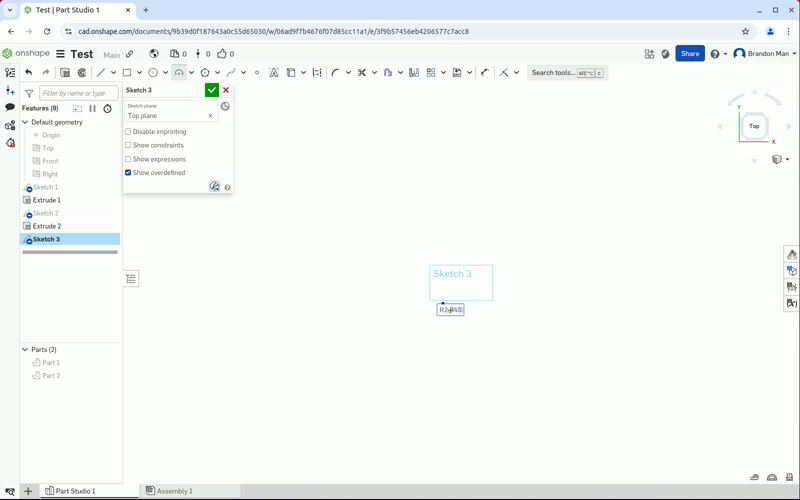
key(esc)
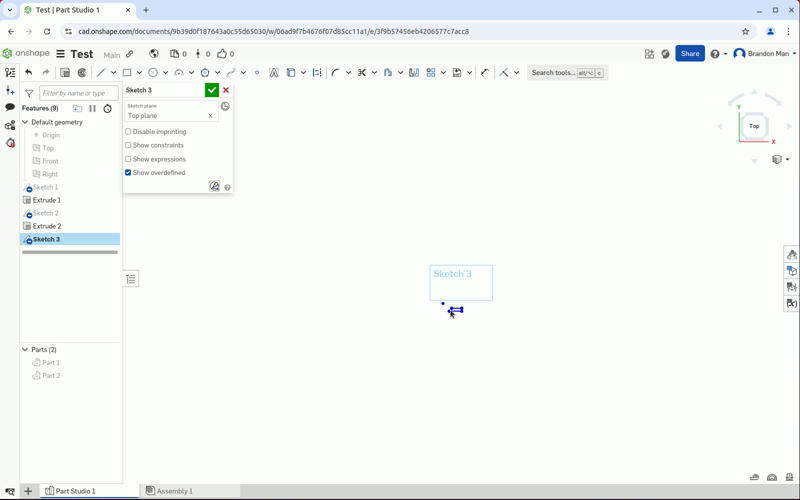
mouse_move(452, 310)
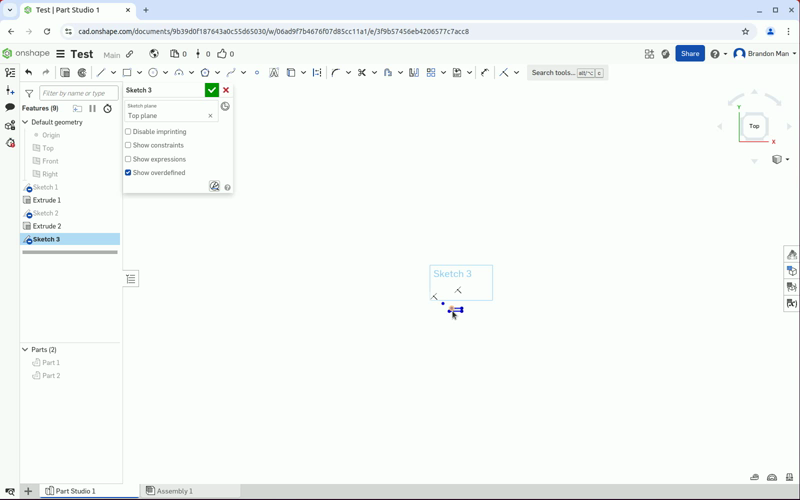
scroll(6)
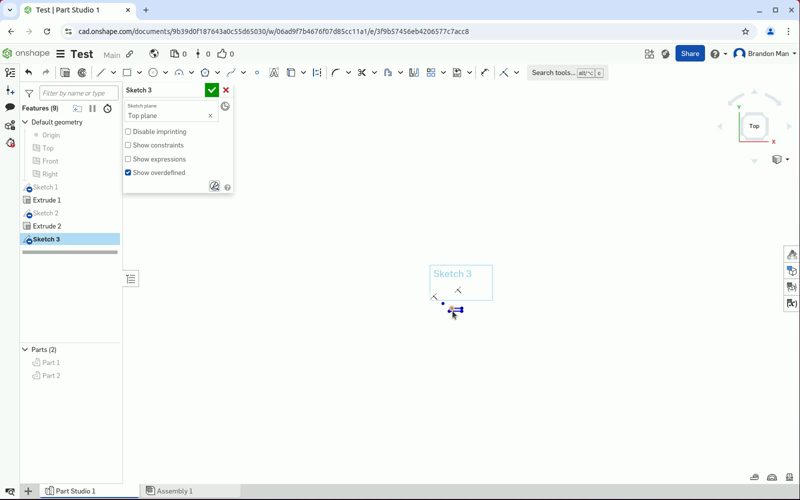
scroll(6)
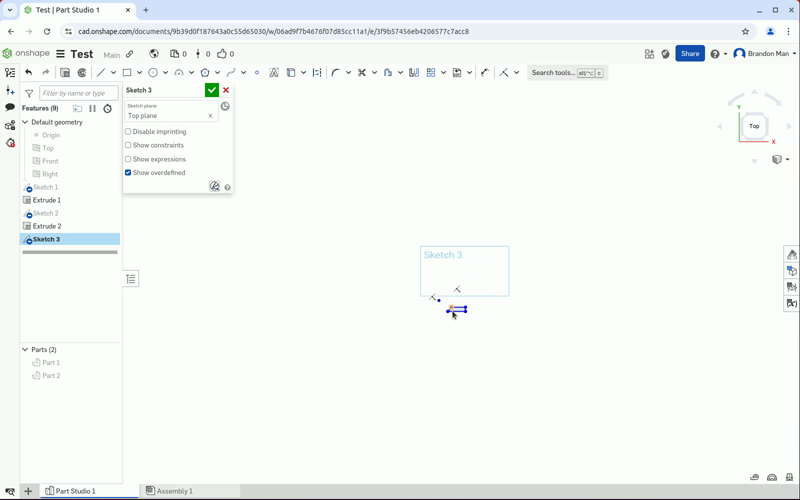
scroll(6)
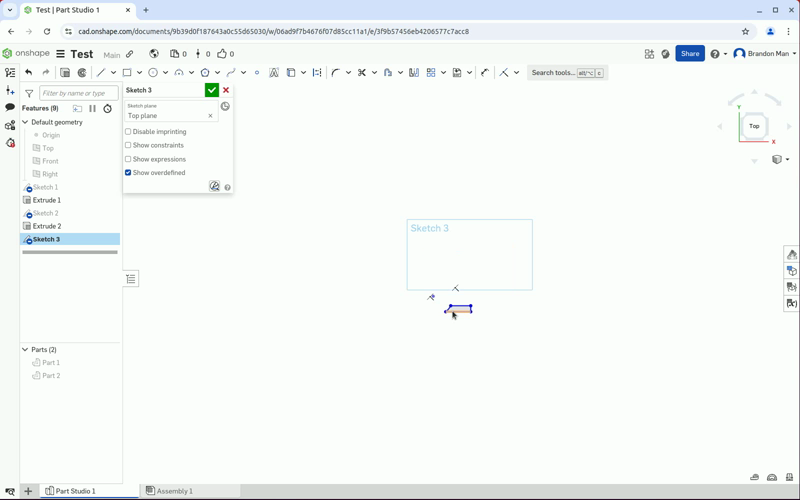
scroll(6)
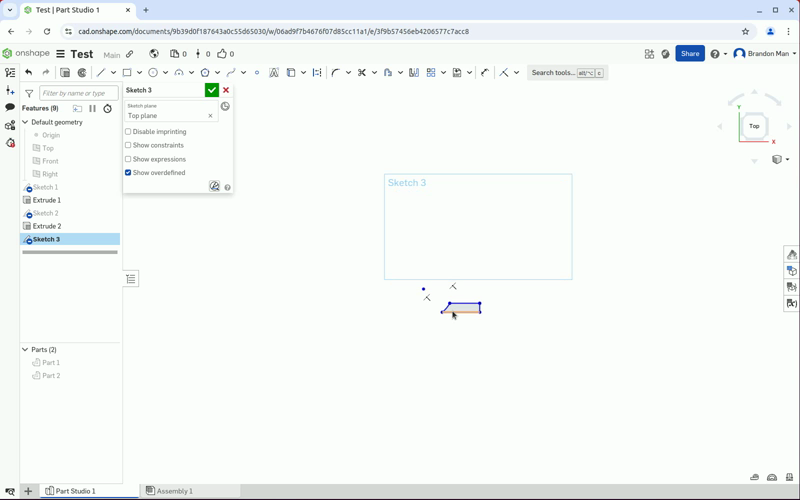
scroll(6)
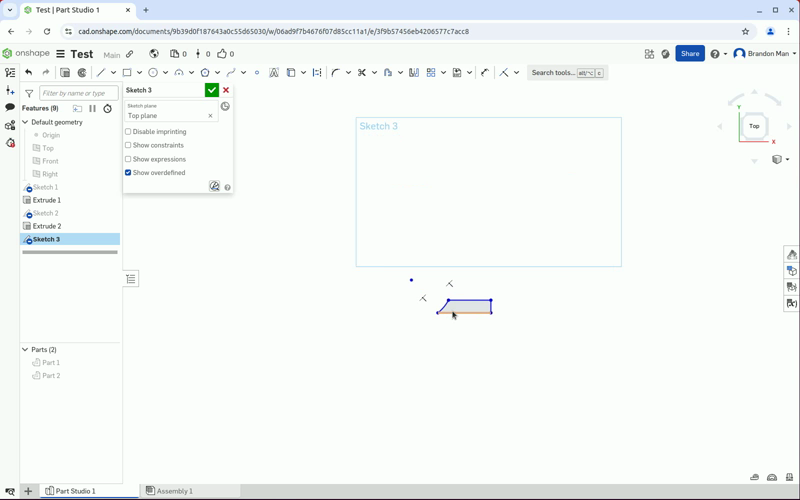
scroll(6)
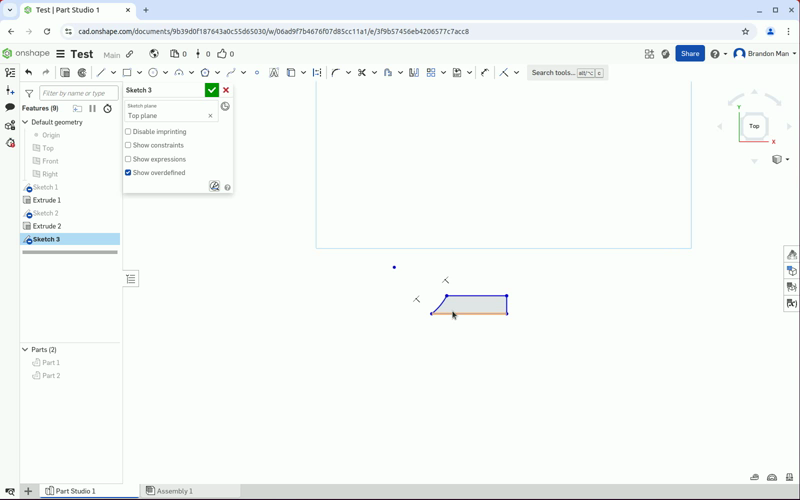
scroll(6)
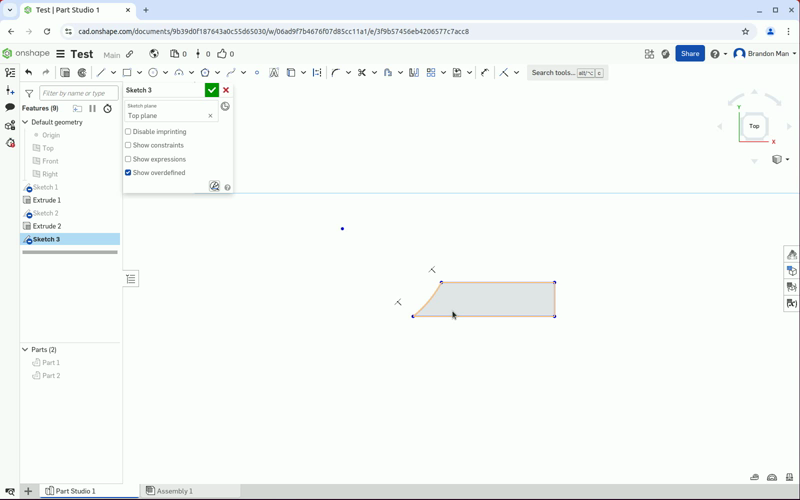
click(452, 310)
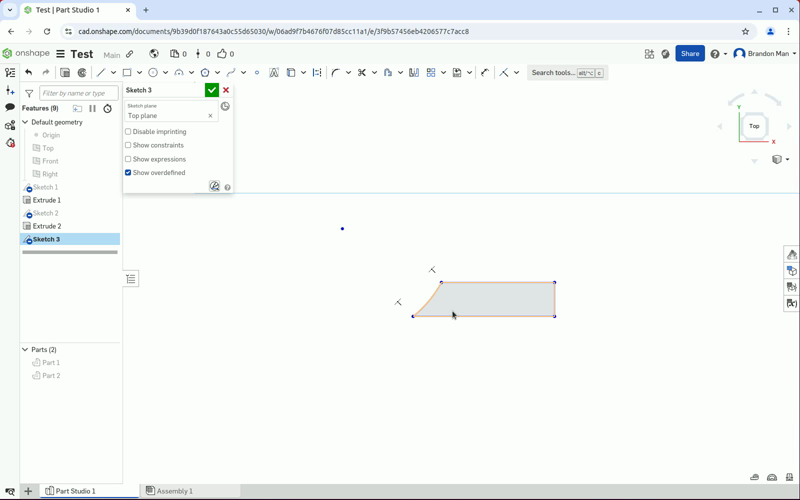
scroll(-6)
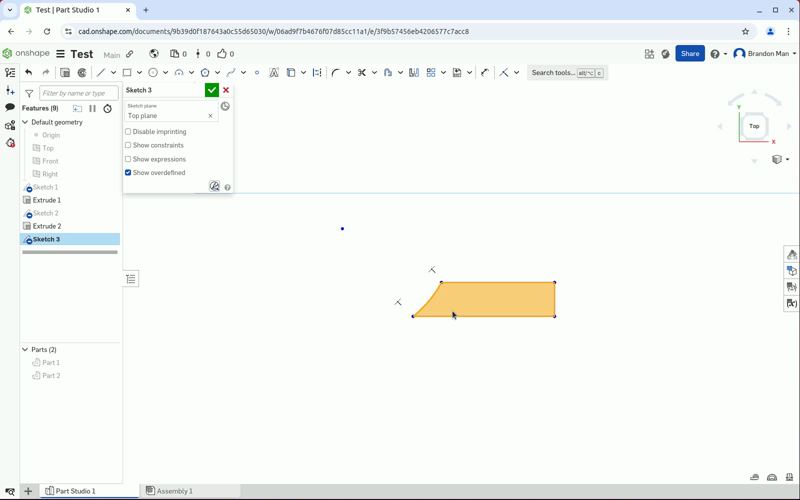
scroll(-6)
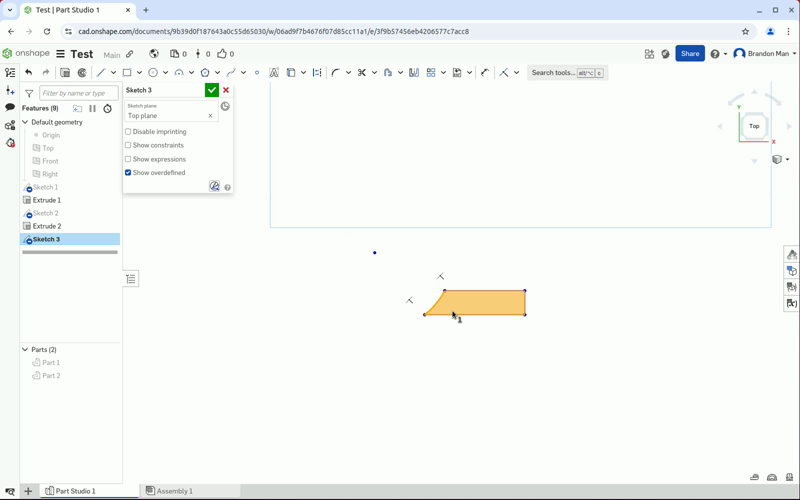
scroll(-6)
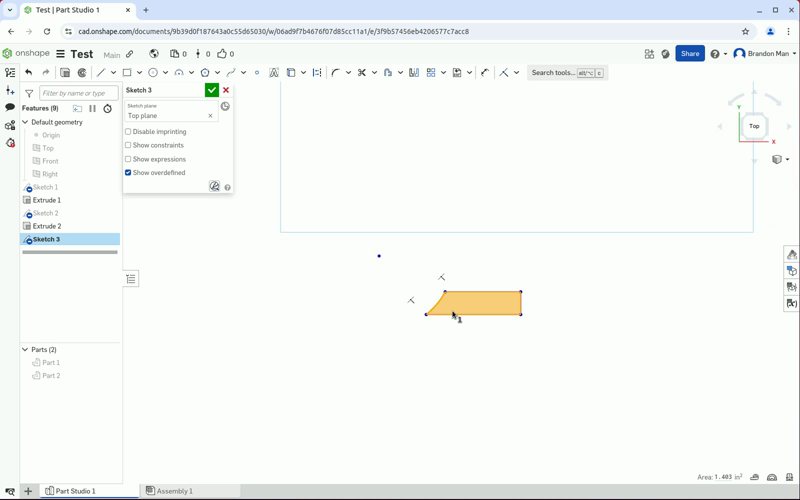
scroll(-6)
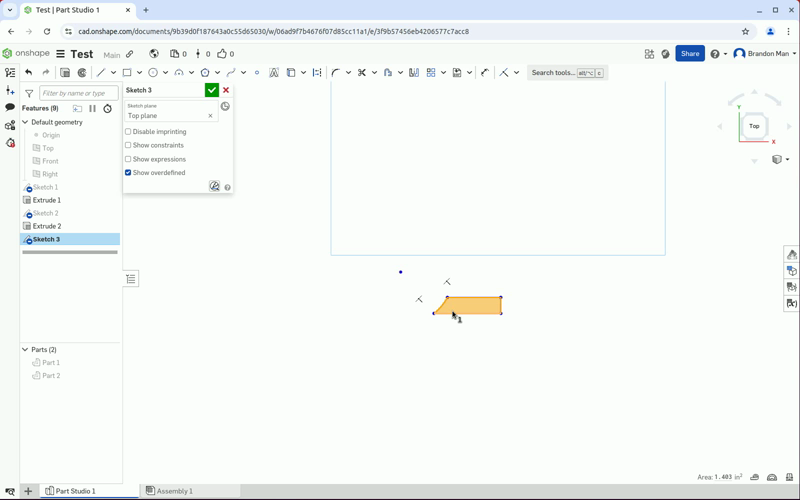
scroll(-6)
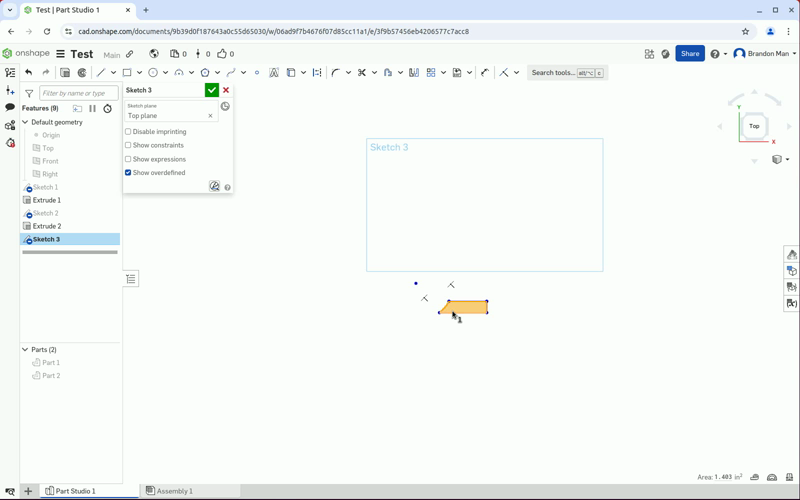
scroll(-6)
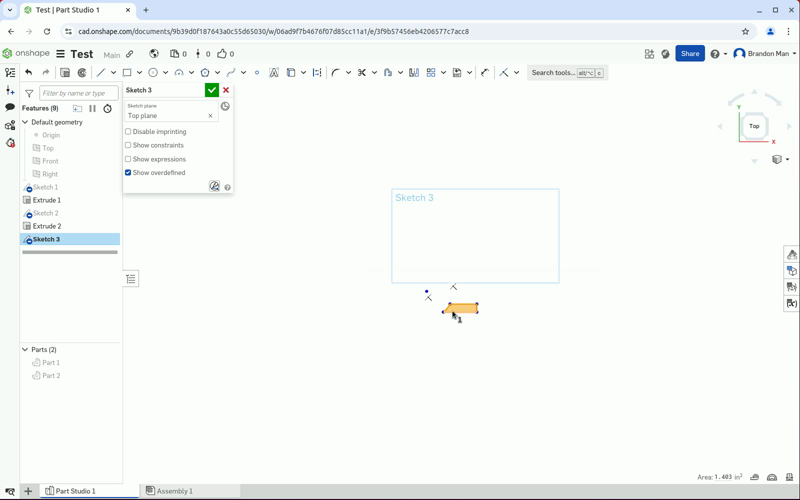
scroll(-6)
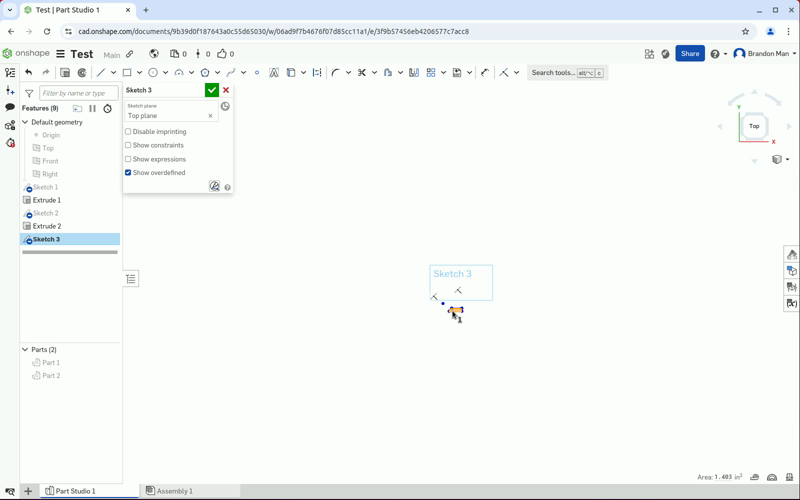
mouse_move(73, 352)
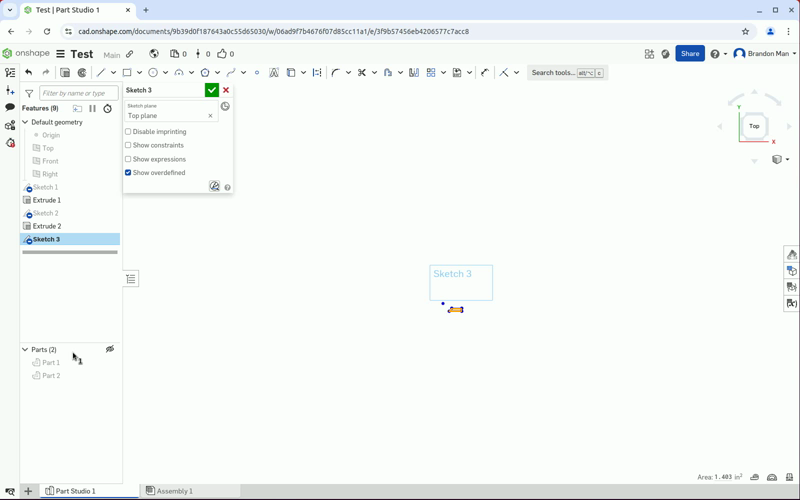
key(shift+y)
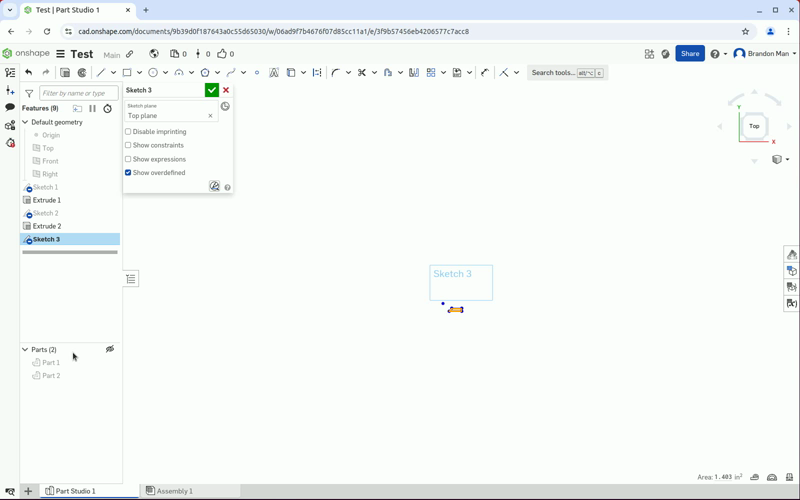
key(shift+e)
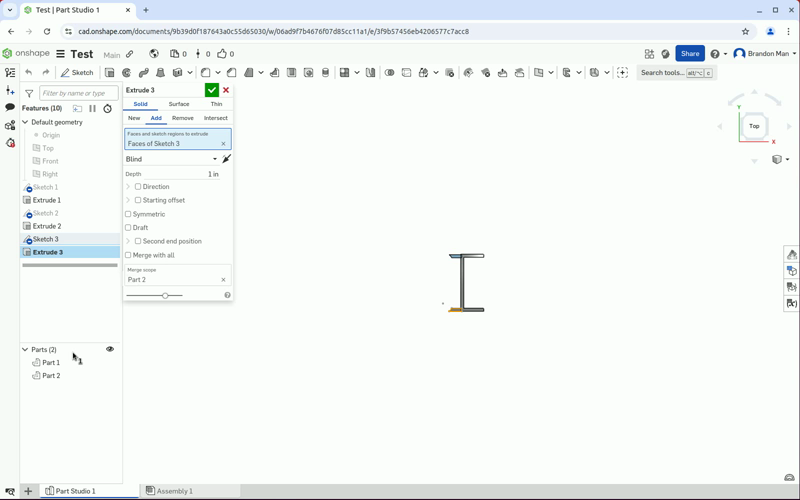
mouse_move(143, 106)
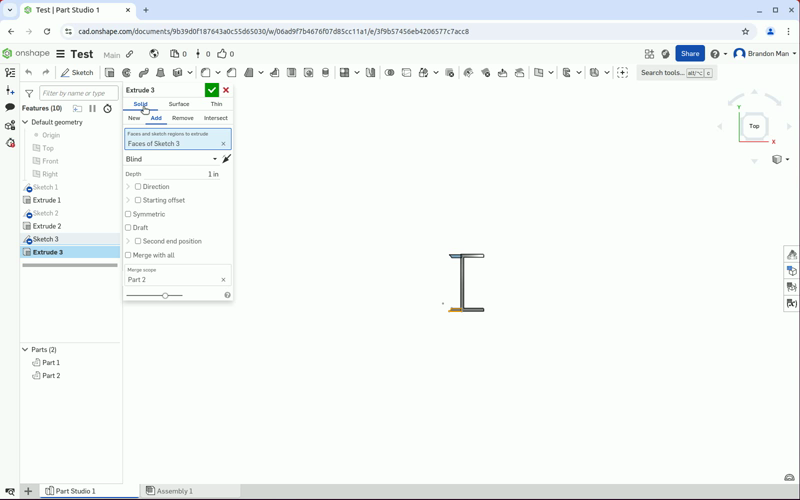
click(143, 106)
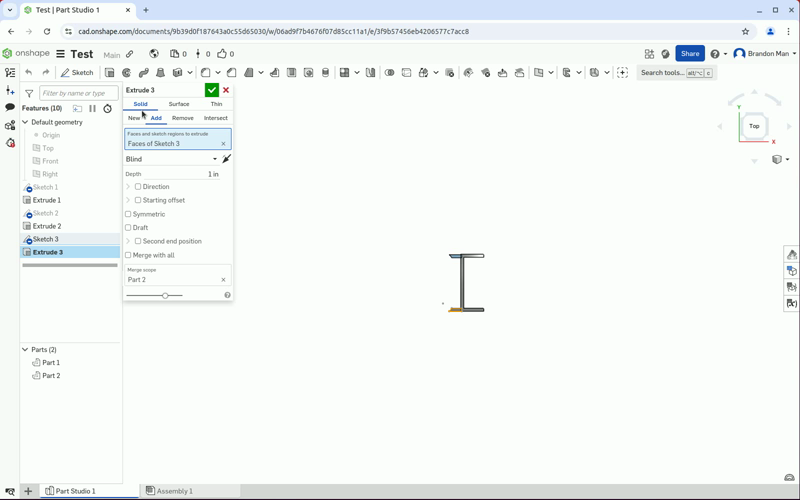
mouse_move(137, 120)
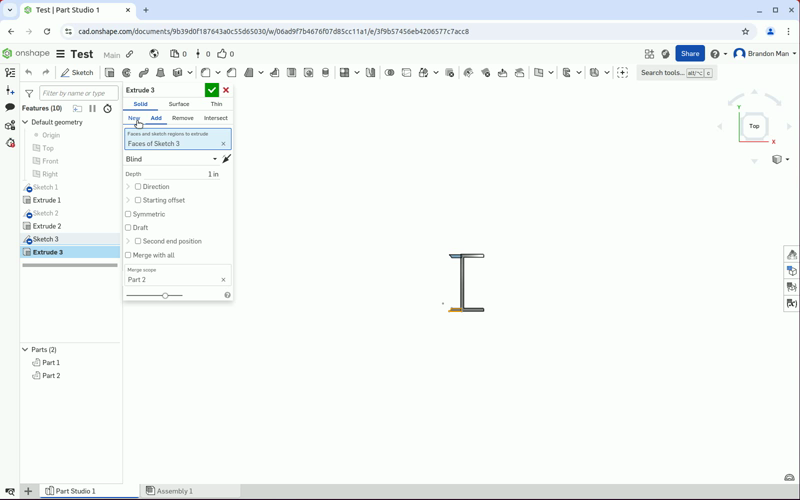
click(137, 120)
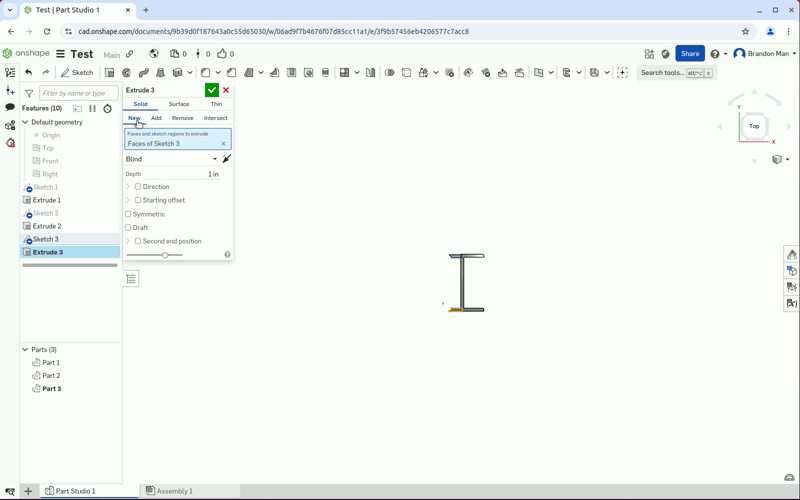
key(tab, 4)
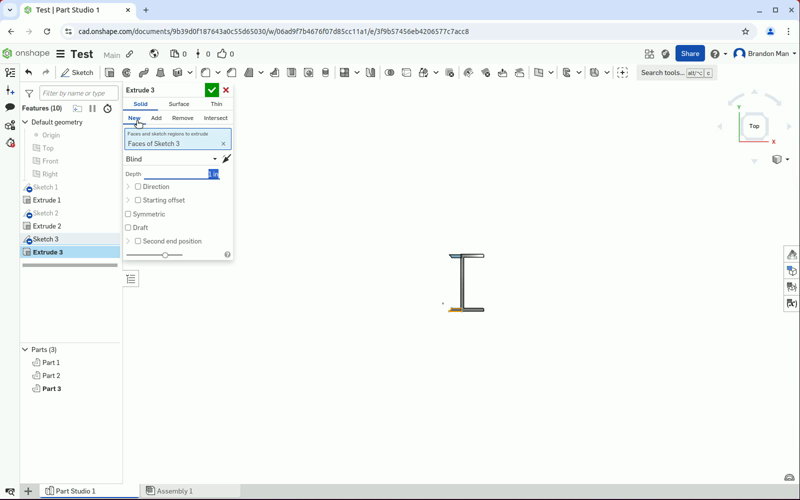
text(9.147)
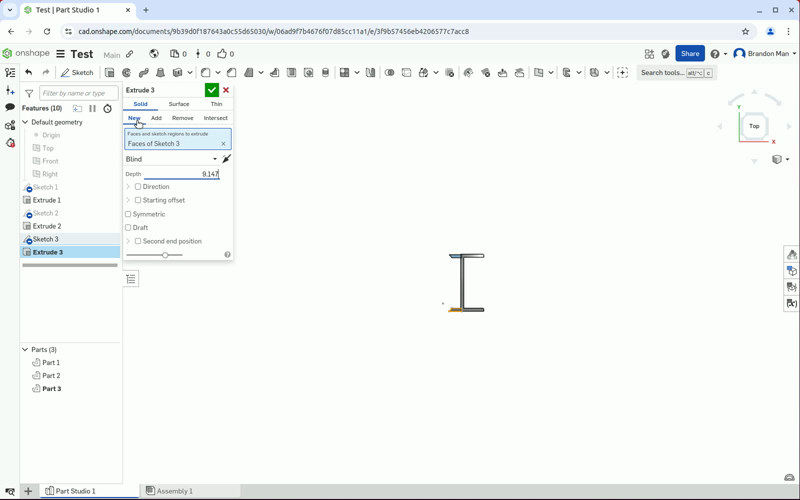
key(enter)
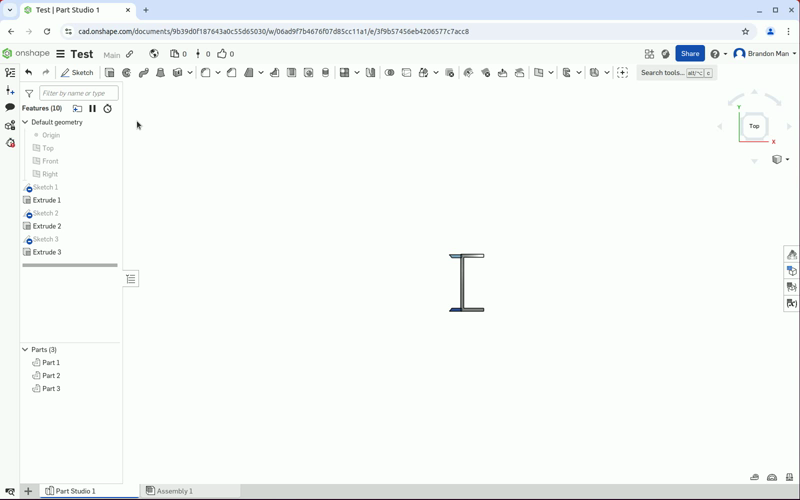
key(shift+h)
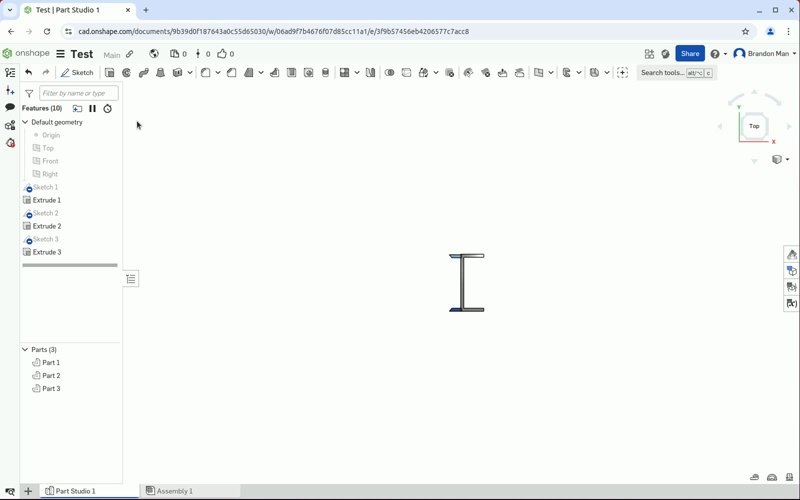
key(shift+h)
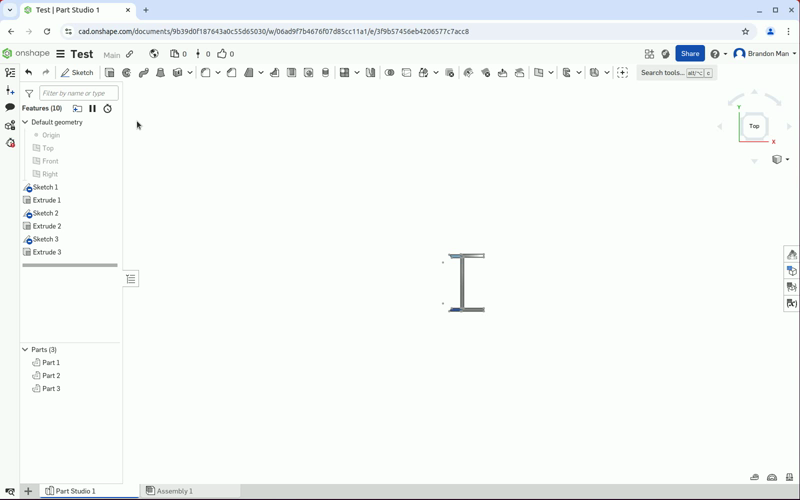
key(shift+7)
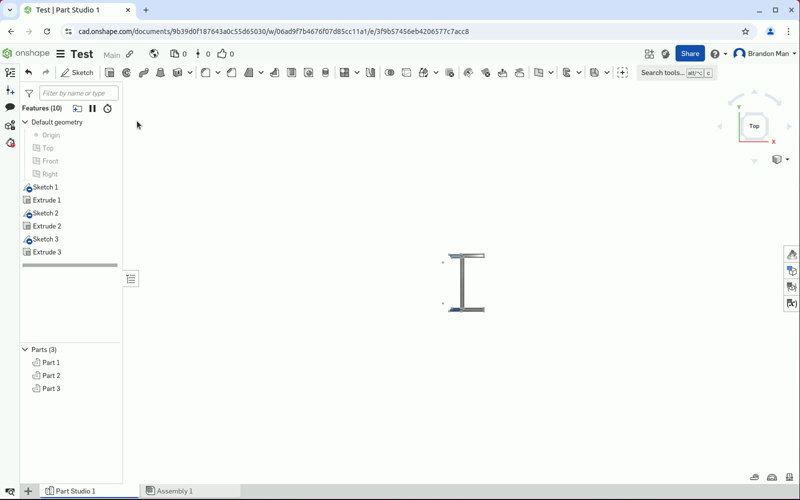
key(up, 3)
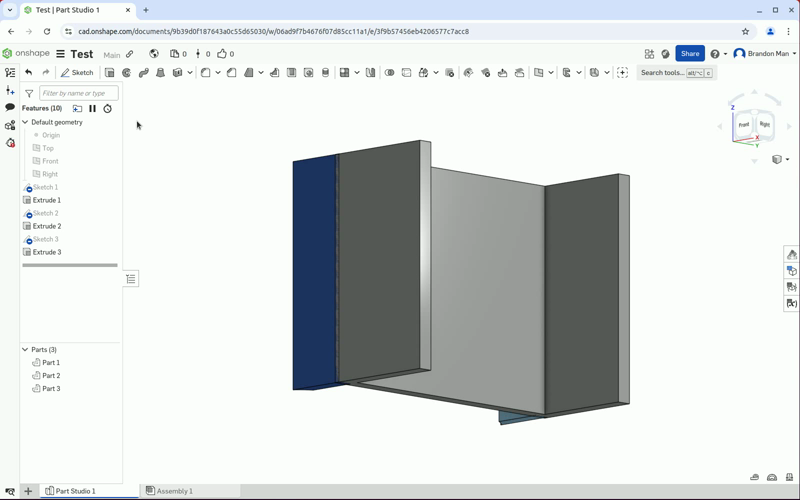
key(left, 3)
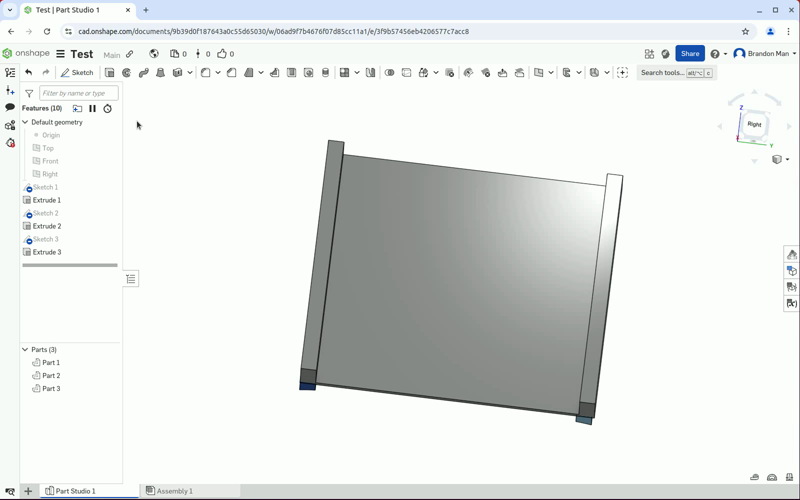
key(right, 3)
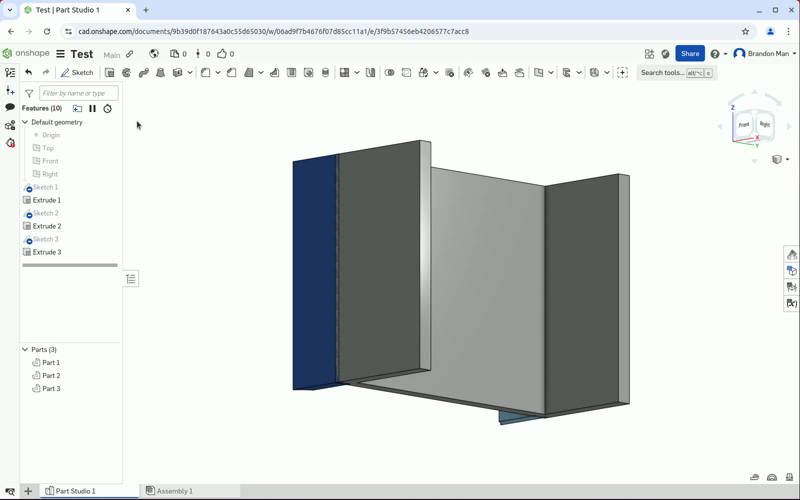
key(down, 3)
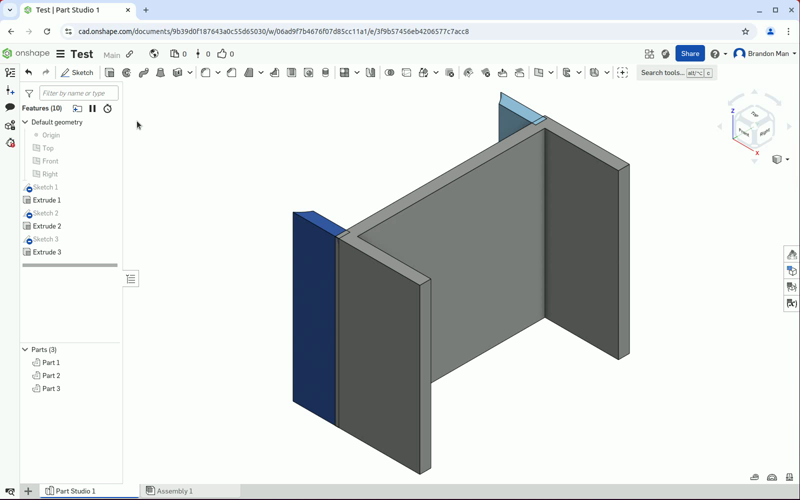
mouse_move(73, 189)
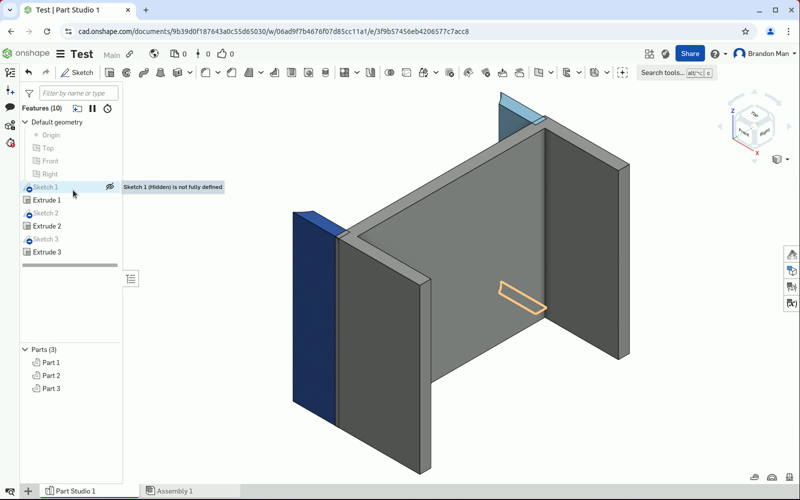
click(73, 189)